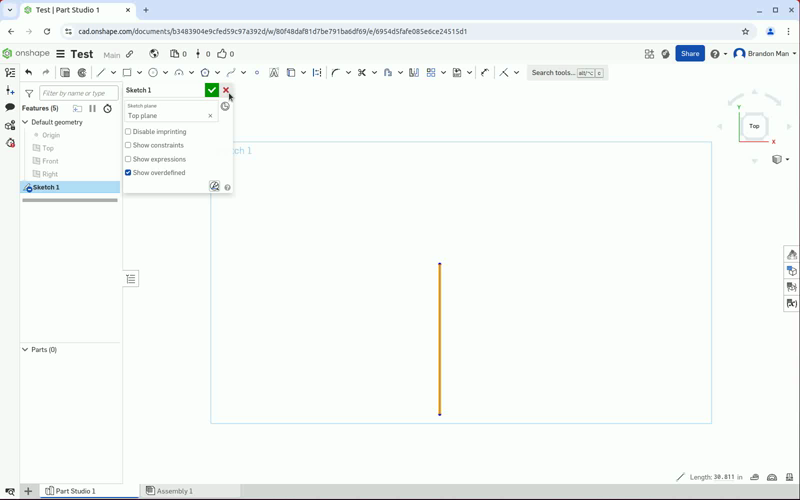
key(shift+h)
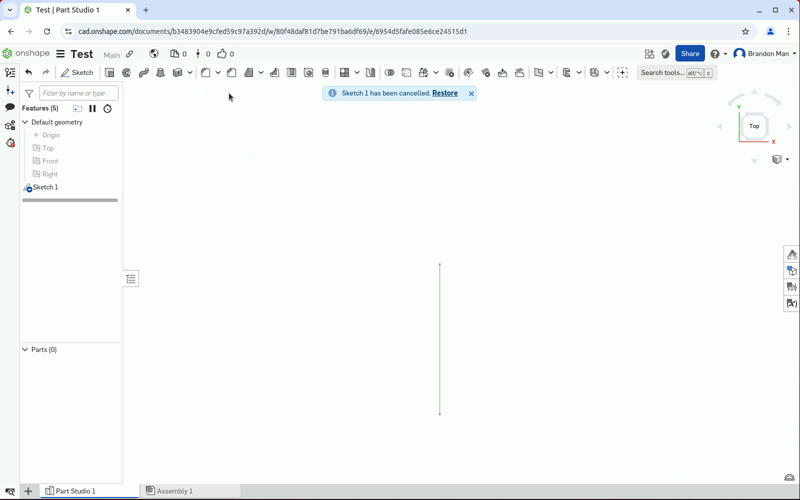
key(shift+s)
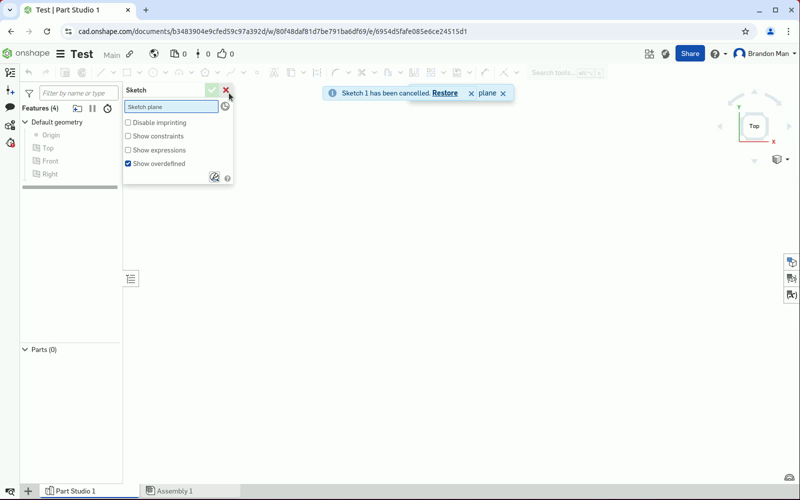
mouse_move(73, 150)
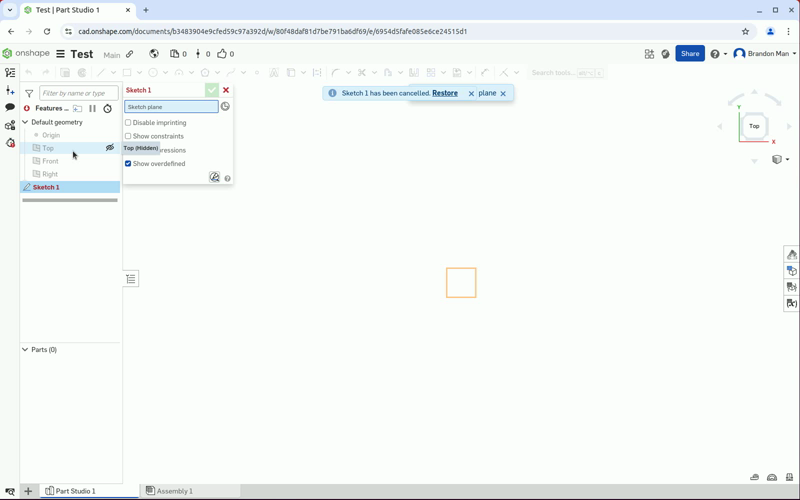
click(73, 150)
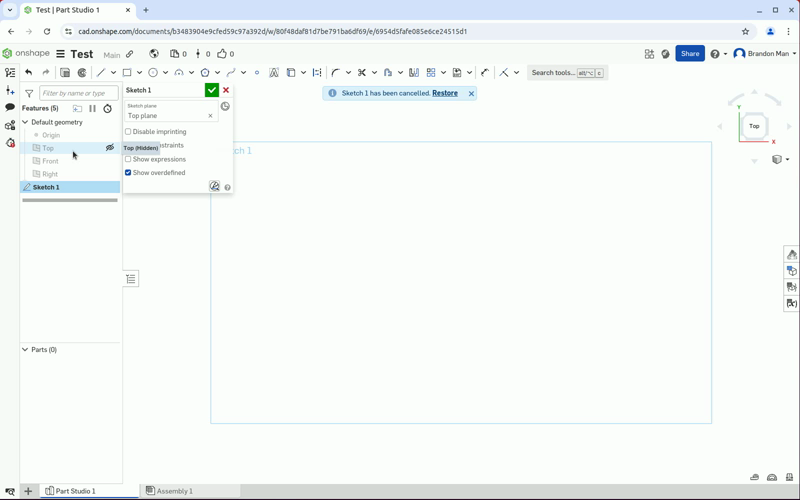
mouse_move(73, 352)
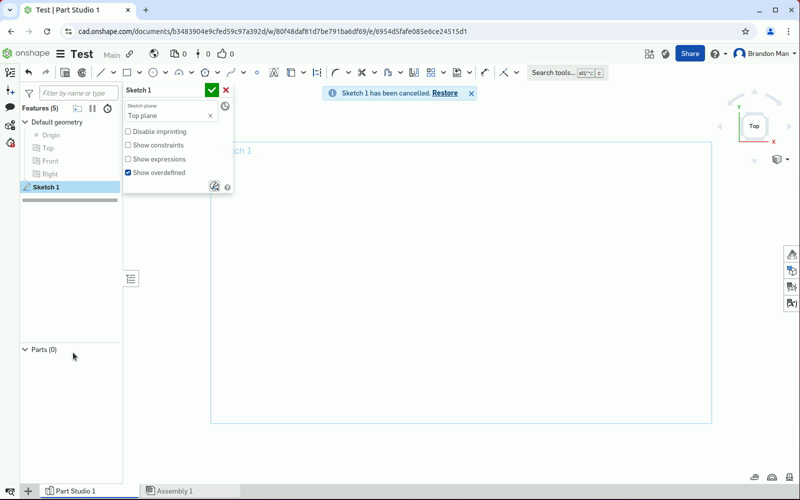
key(y)
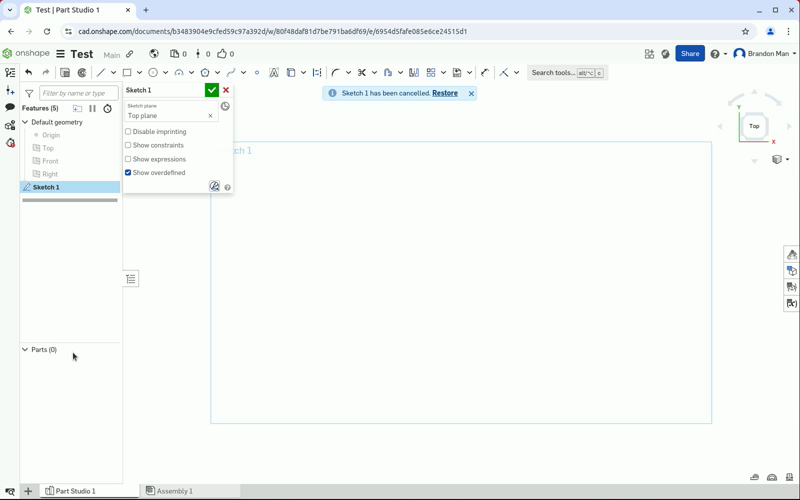
key(c)
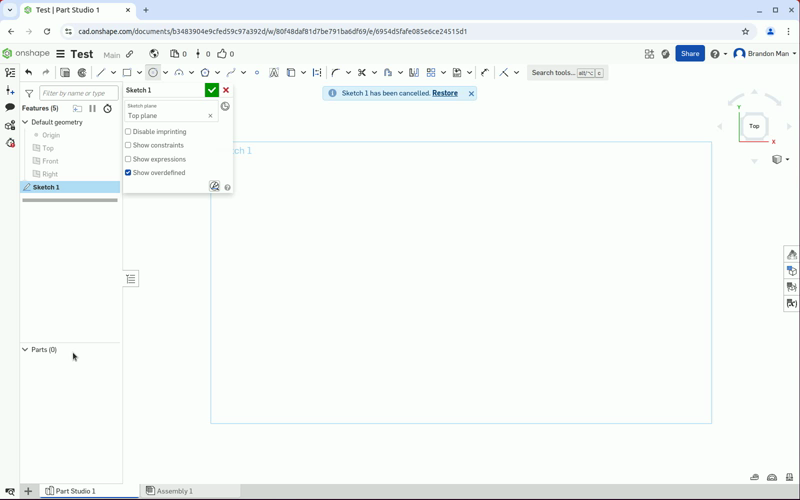
key_down(shift)
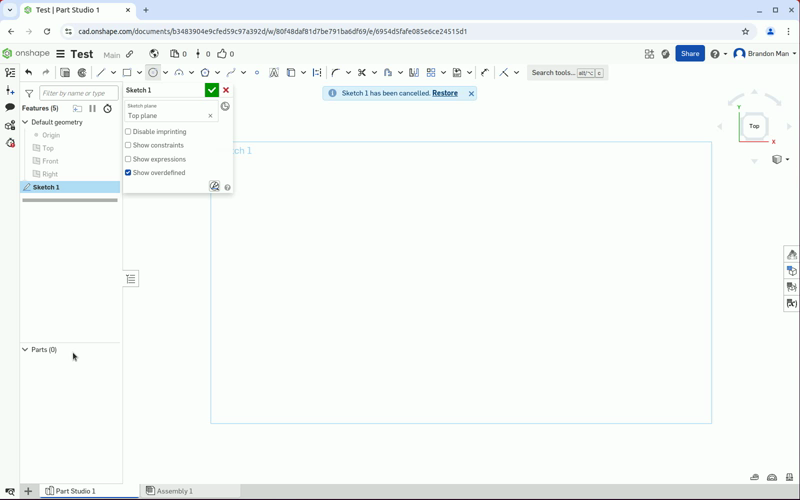
mouse_move(461, 178)
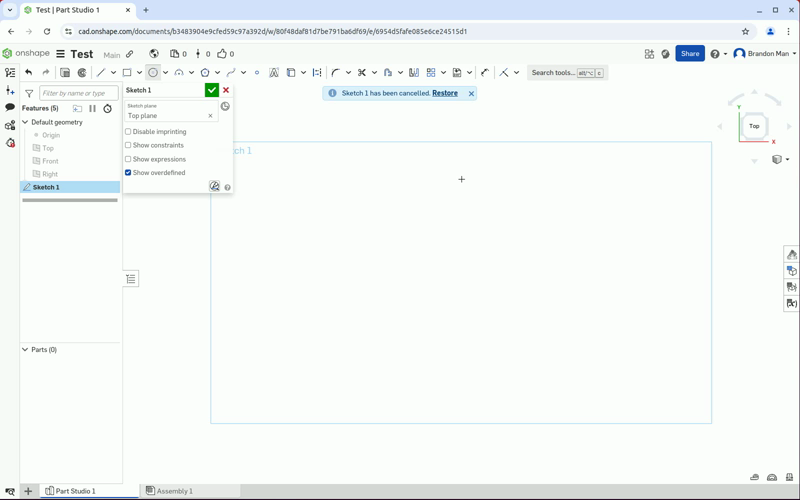
click(461, 178)
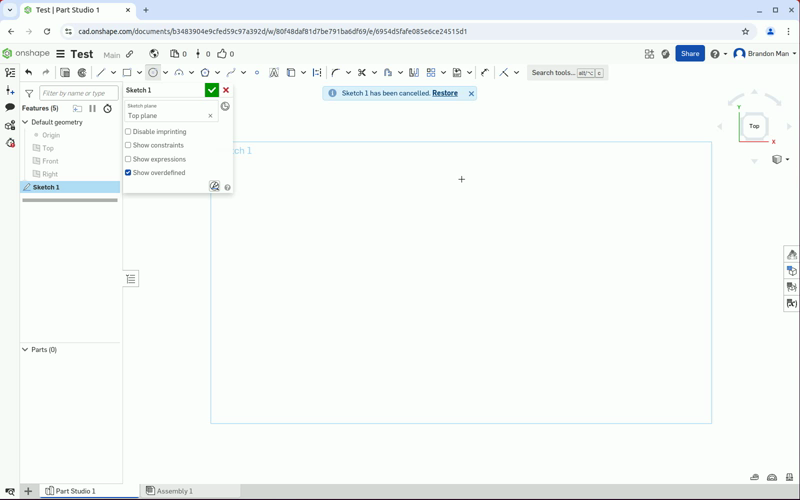
key_up(shift)
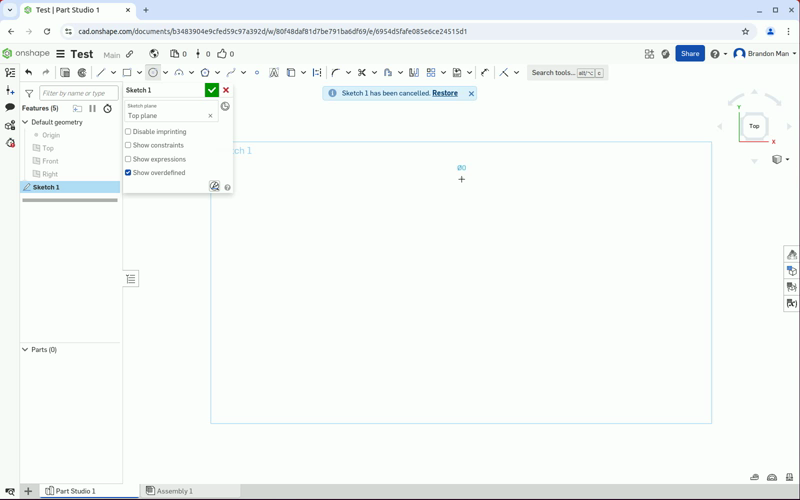
mouse_move(471, 178)
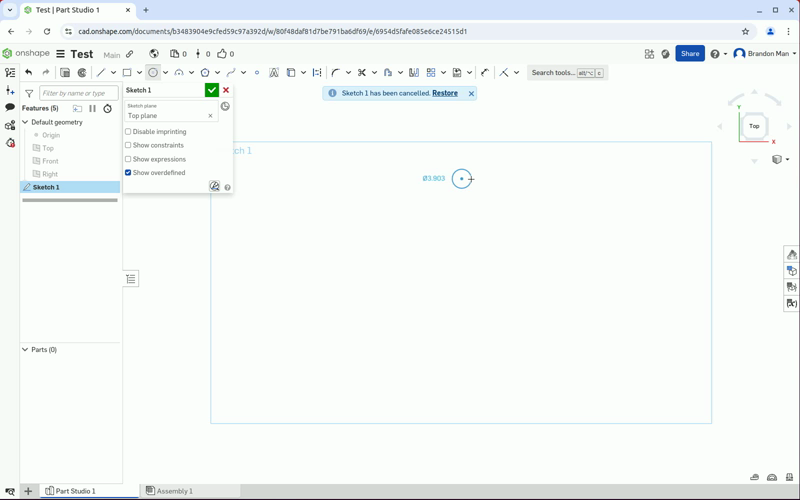
click(471, 178)
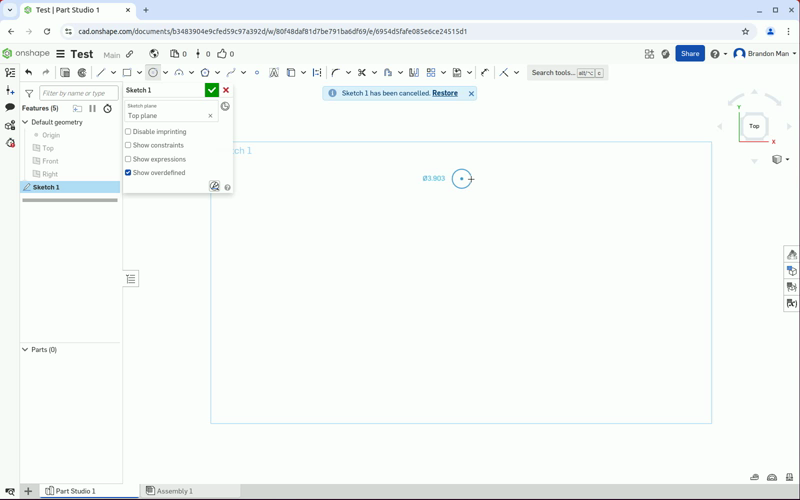
key(esc)
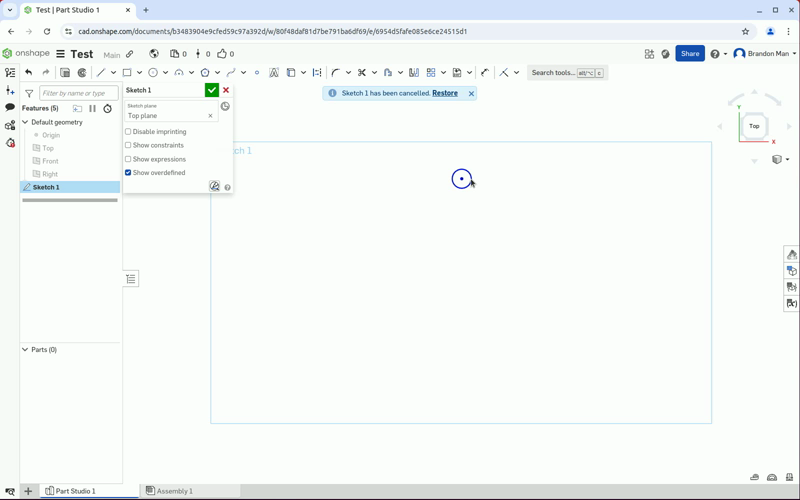
key(c)
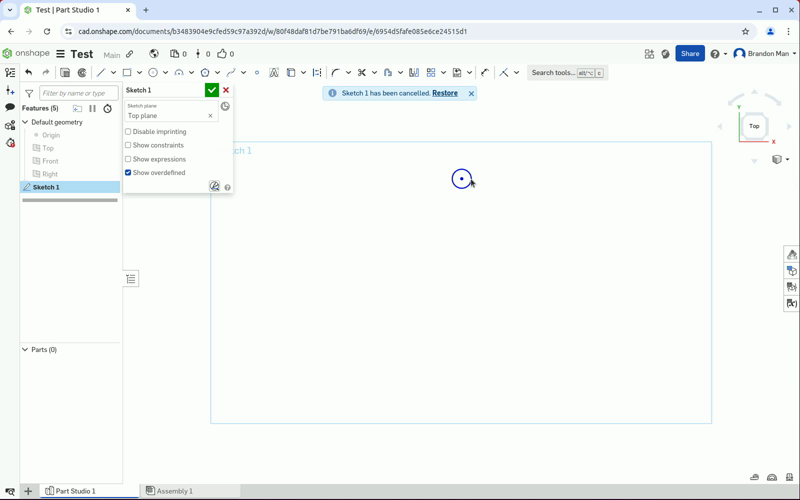
key_down(shift)
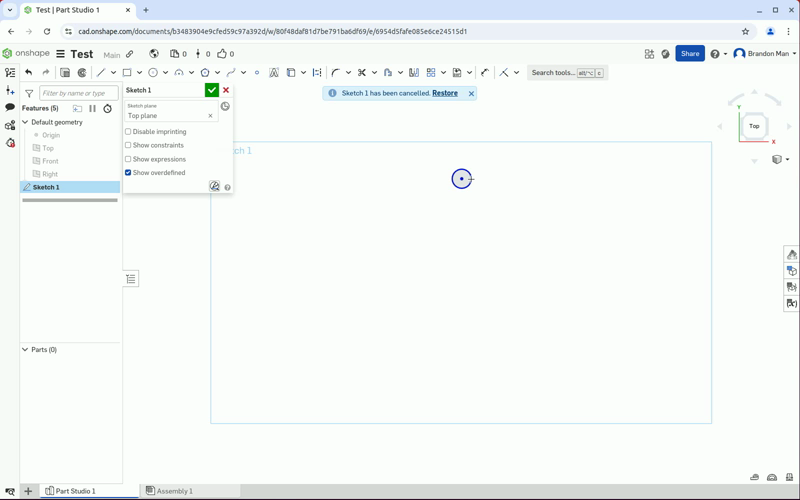
mouse_move(461, 178)
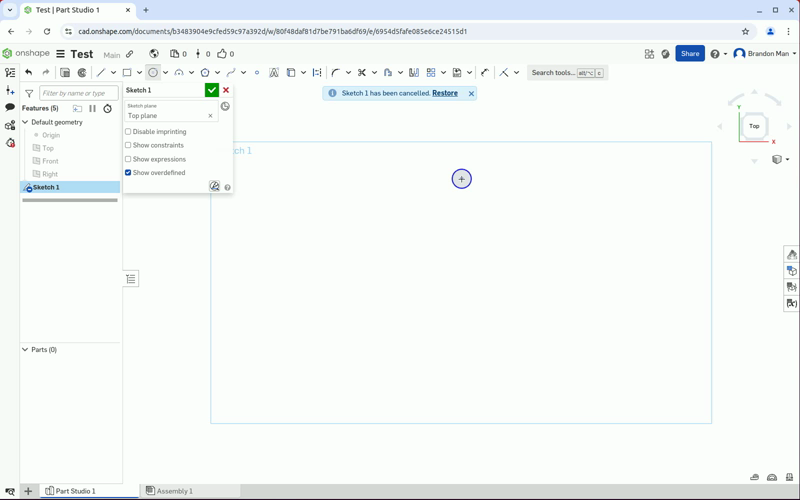
click(461, 178)
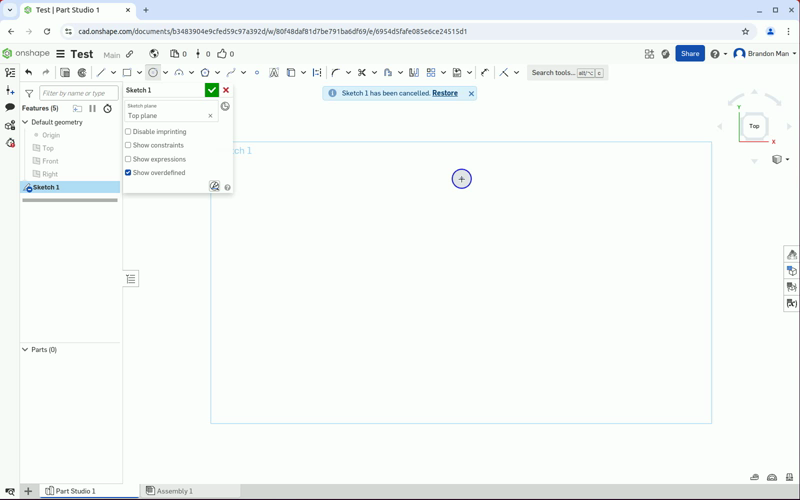
key_up(shift)
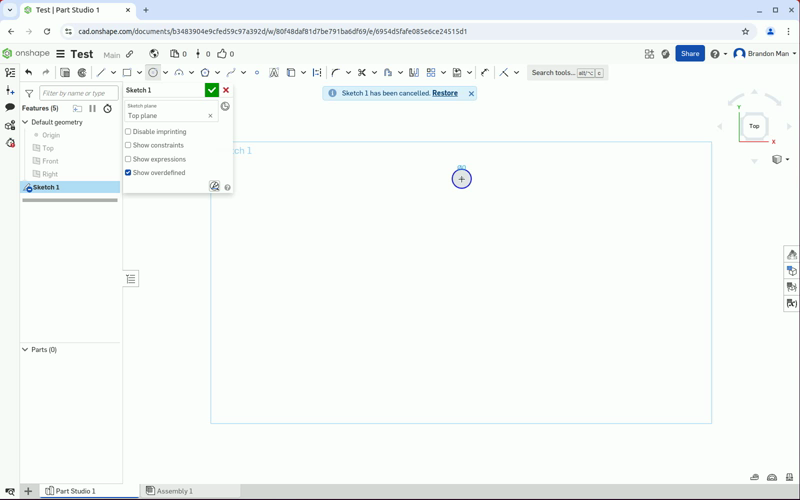
mouse_move(464, 178)
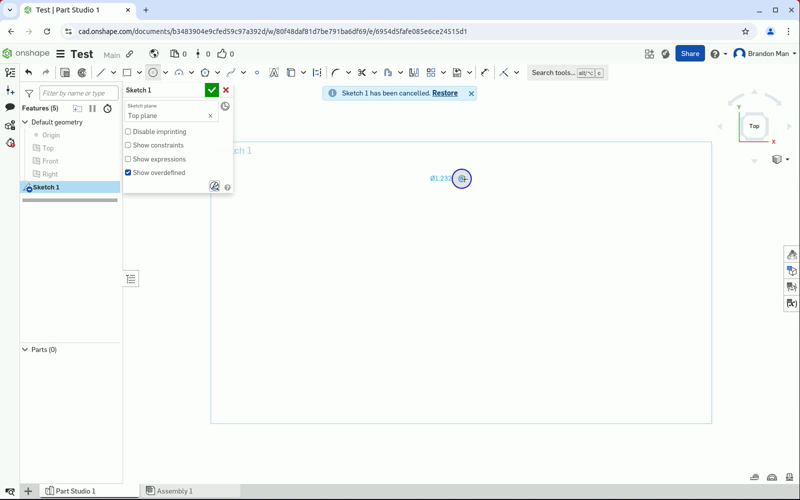
scroll(6)
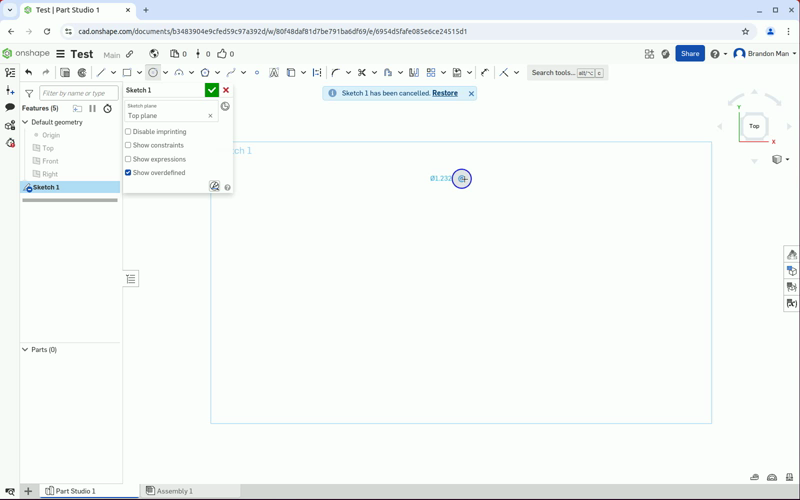
scroll(6)
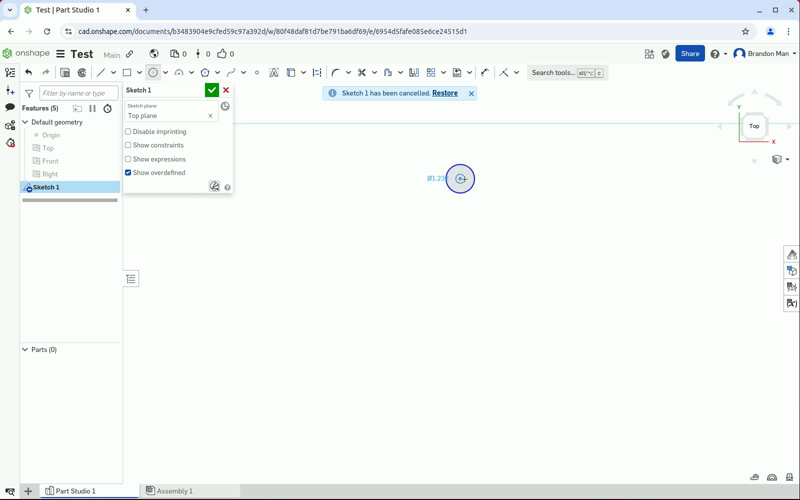
scroll(6)
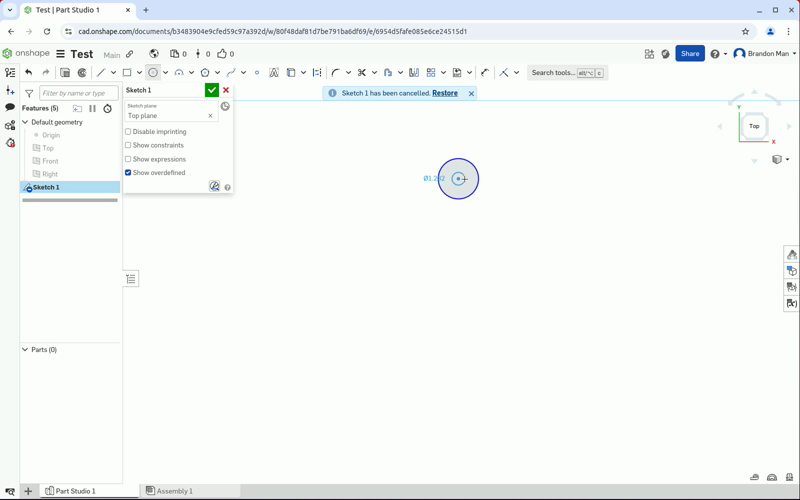
scroll(6)
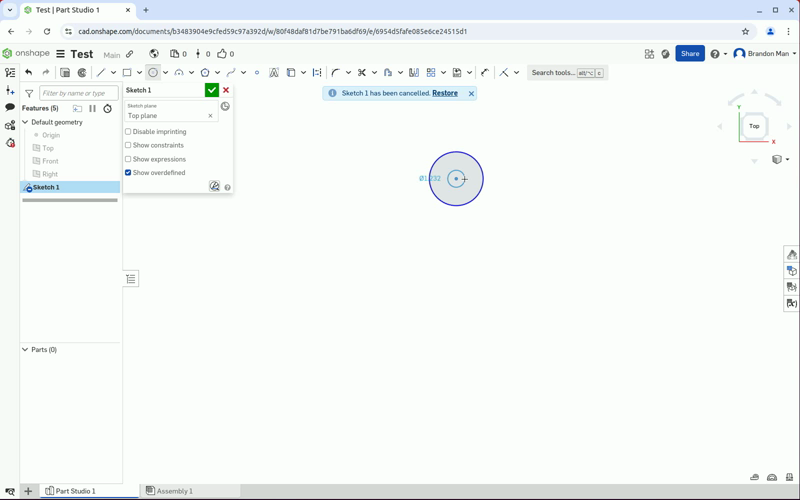
scroll(6)
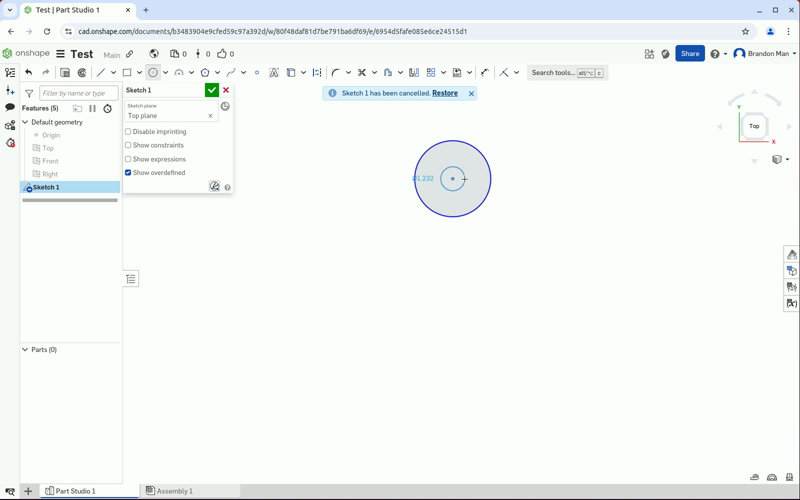
scroll(6)
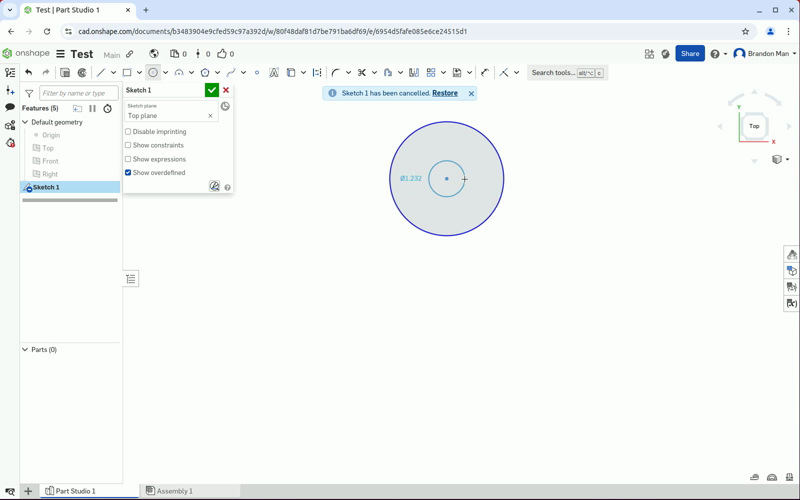
scroll(6)
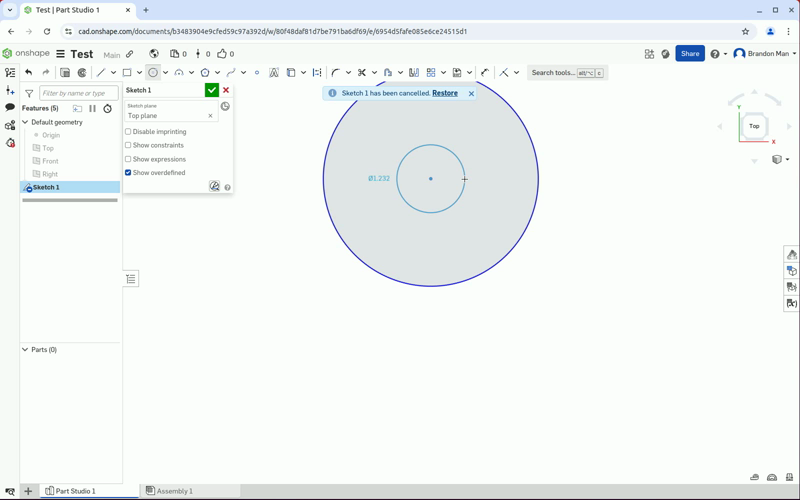
click(464, 178)
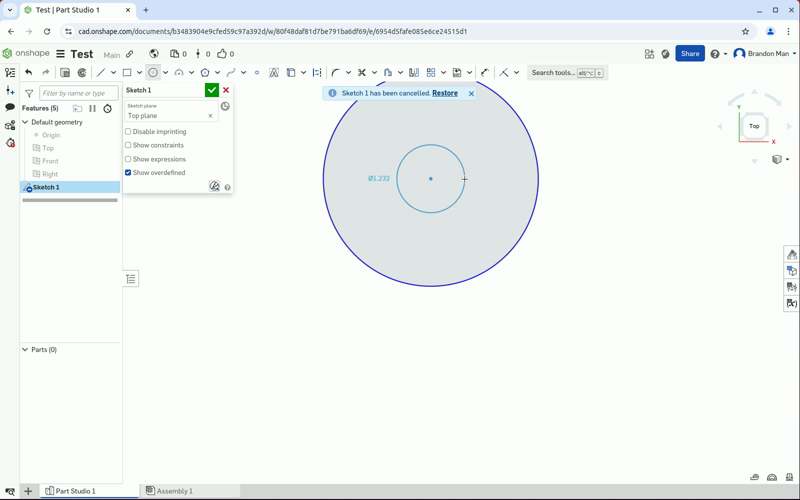
scroll(-6)
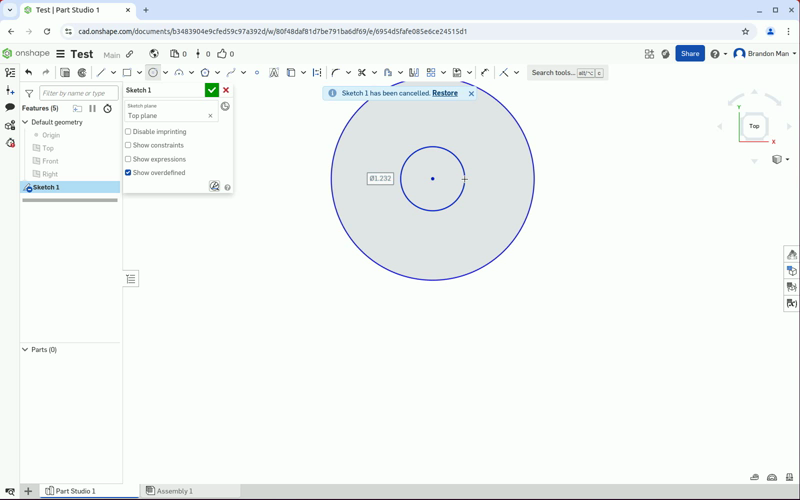
scroll(-6)
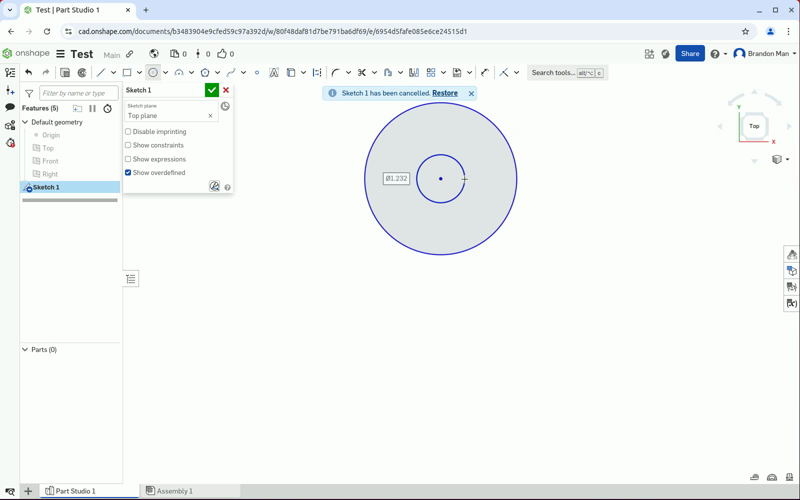
scroll(-6)
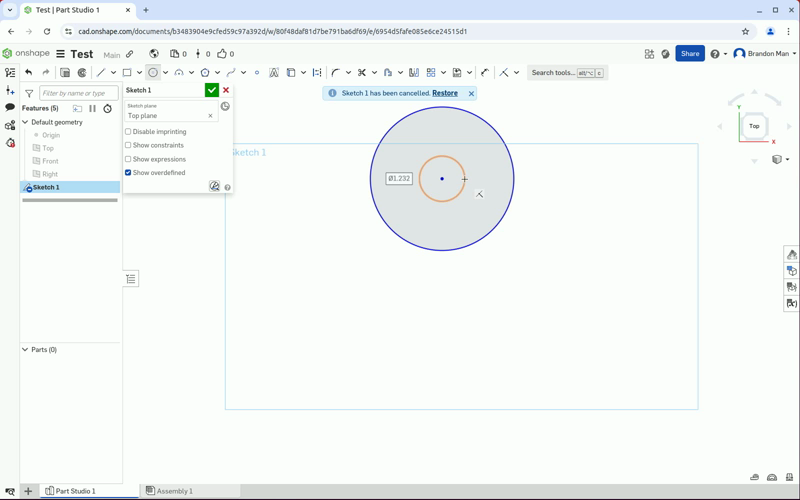
scroll(-6)
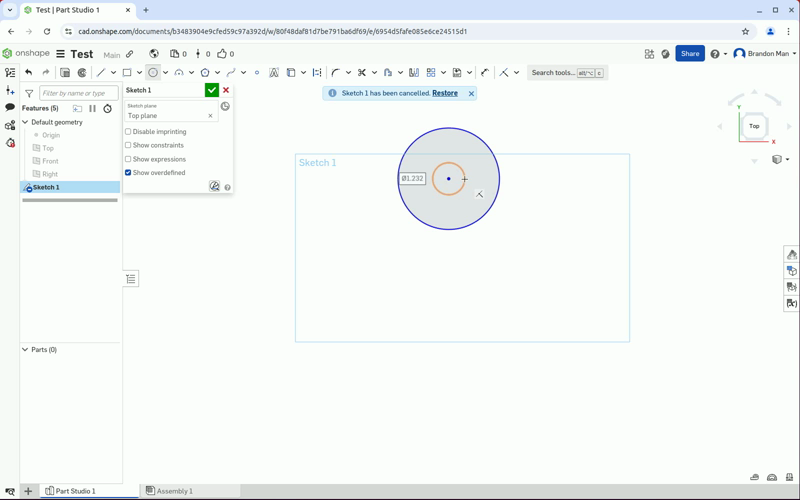
scroll(-6)
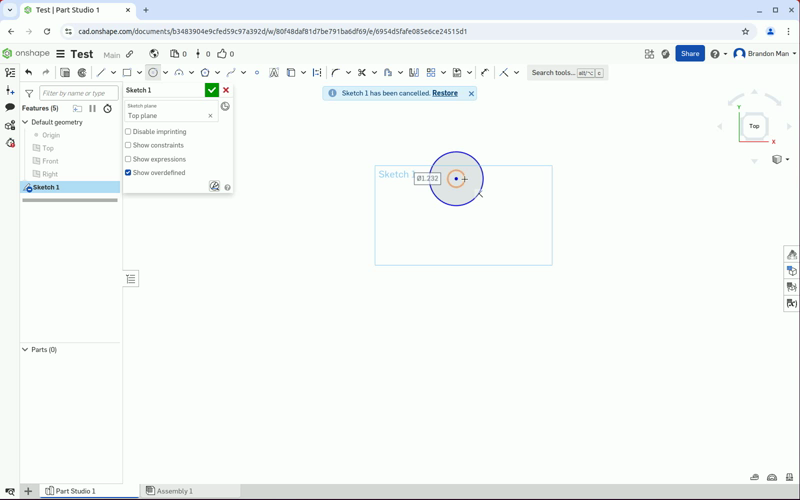
scroll(-6)
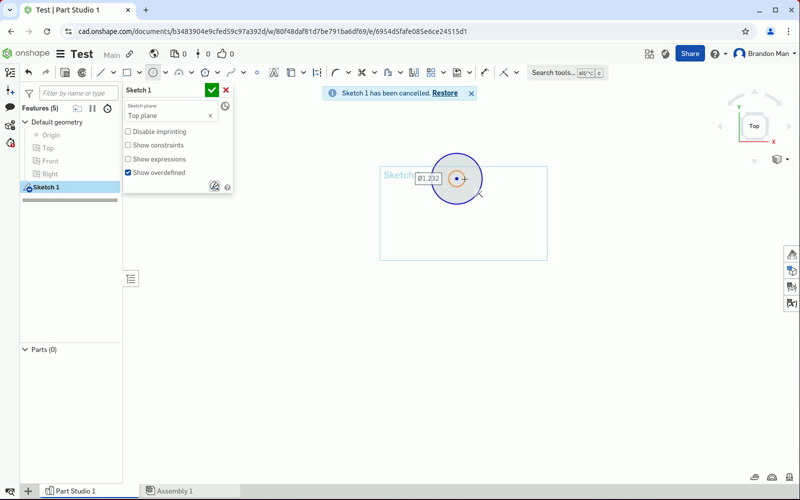
scroll(-6)
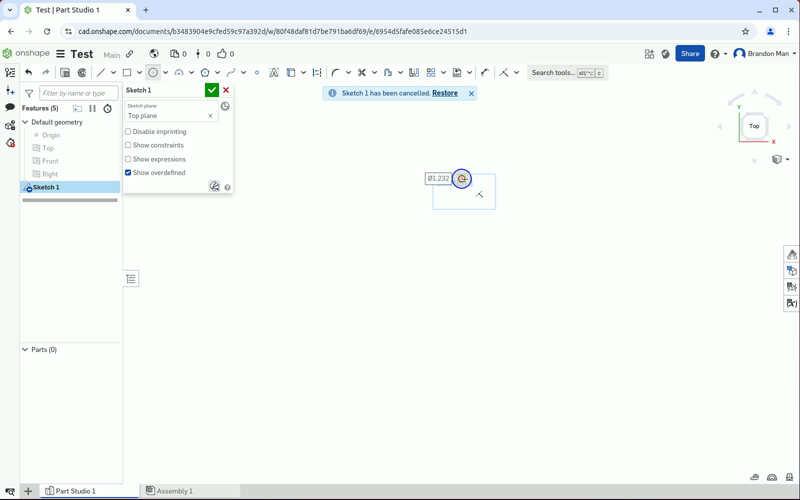
key(esc)
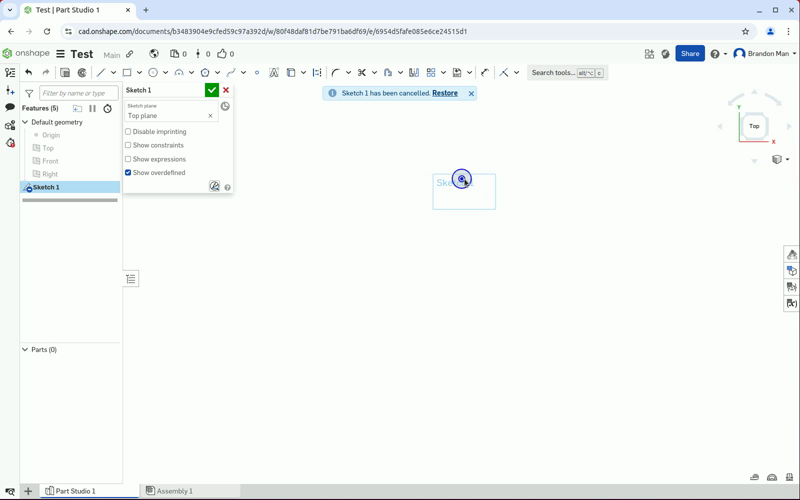
mouse_move(465, 178)
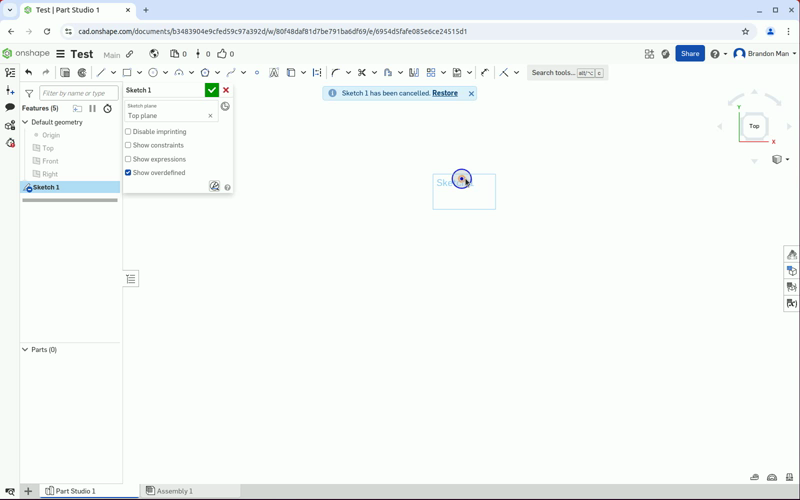
scroll(6)
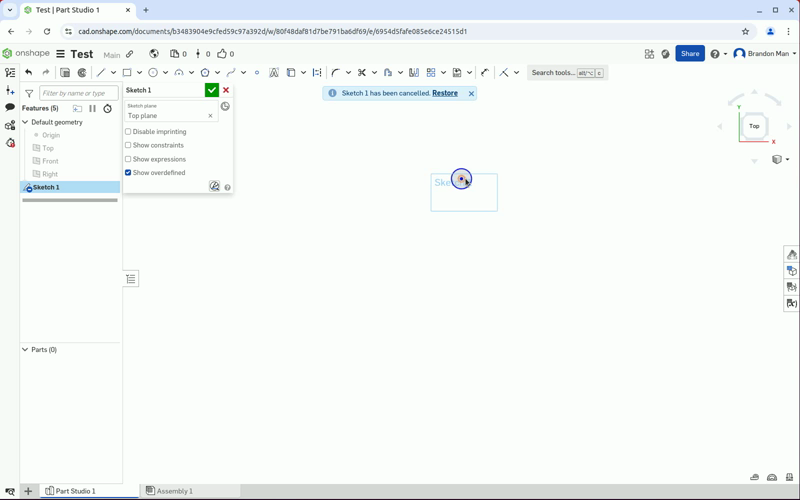
scroll(6)
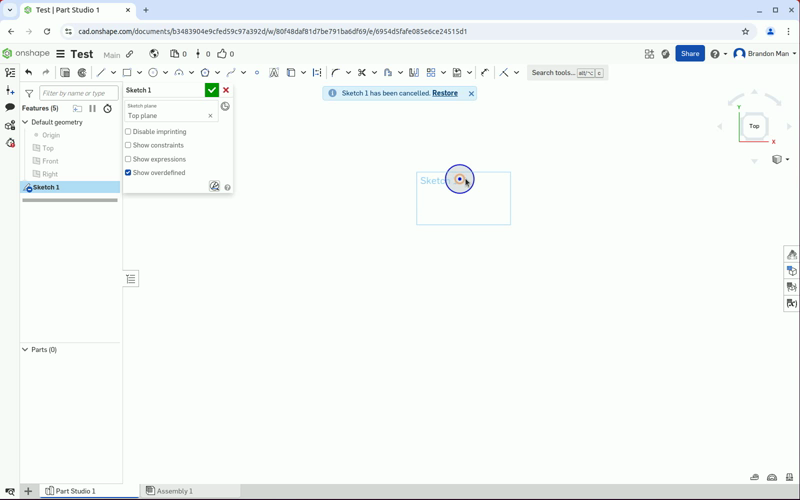
scroll(6)
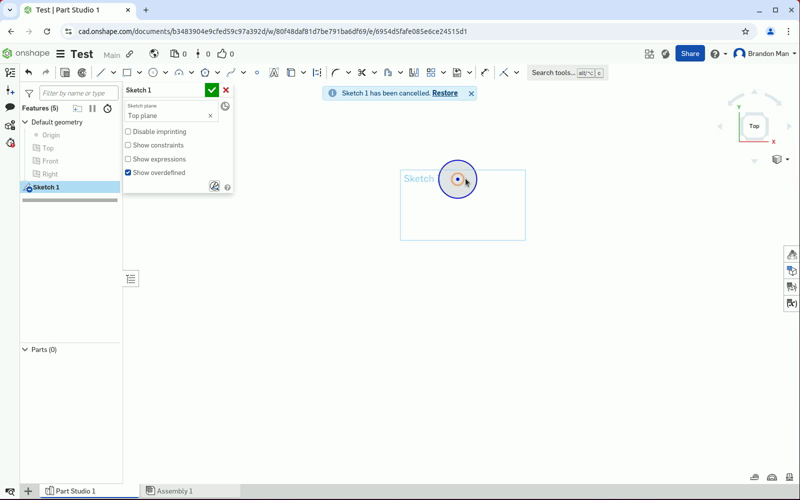
scroll(6)
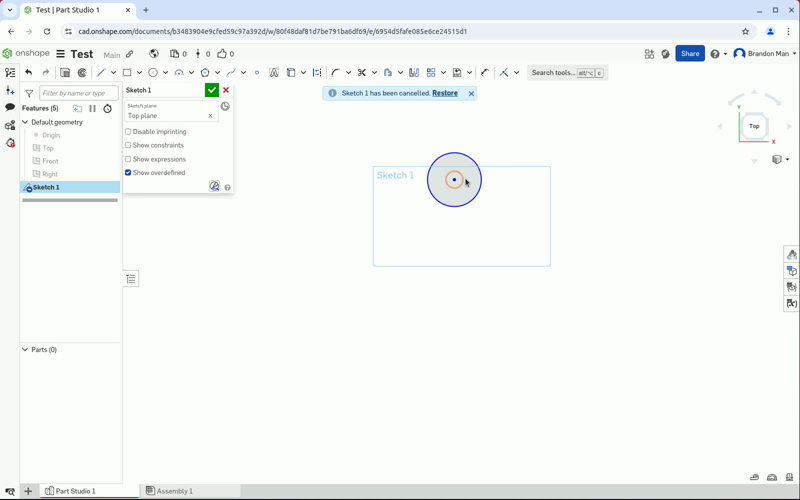
scroll(6)
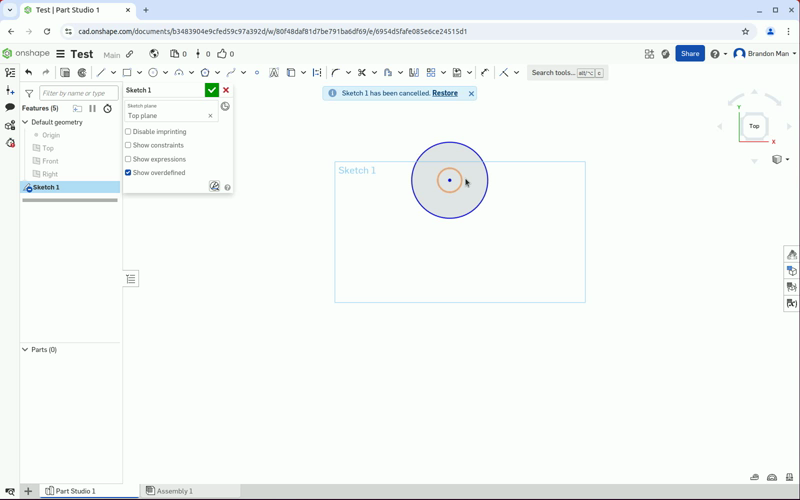
scroll(6)
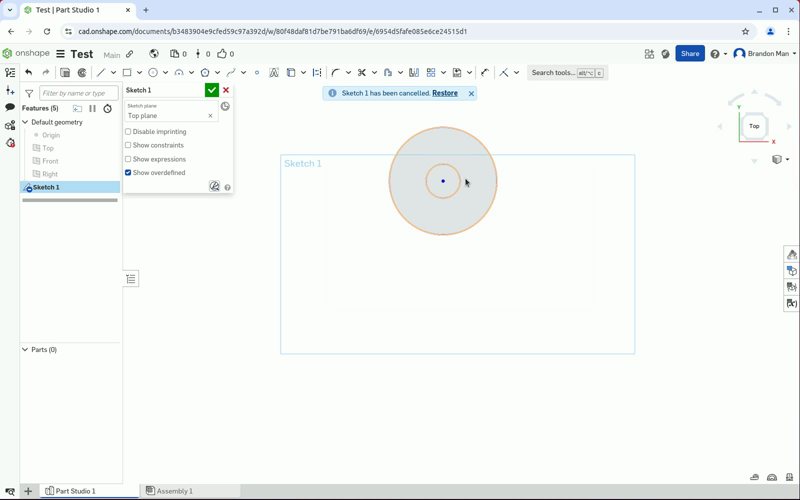
scroll(6)
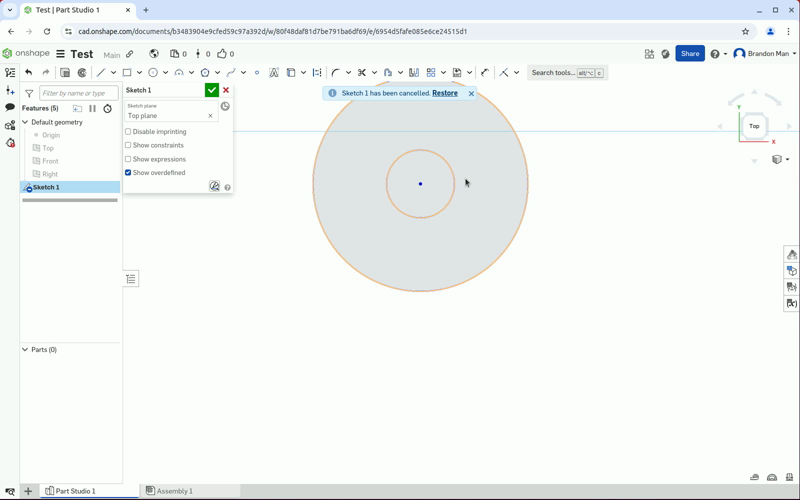
click(465, 178)
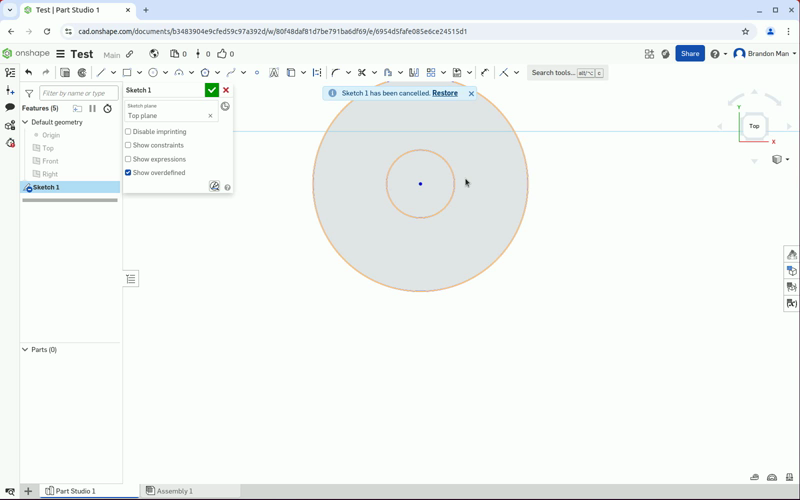
scroll(-6)
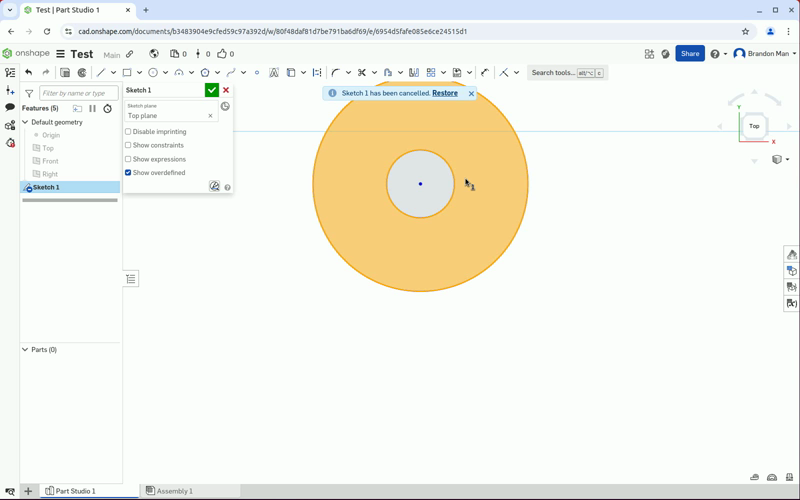
scroll(-6)
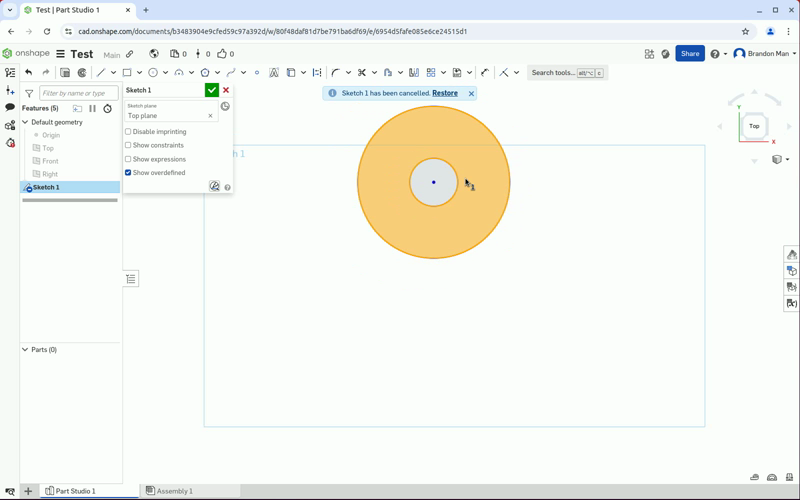
scroll(-6)
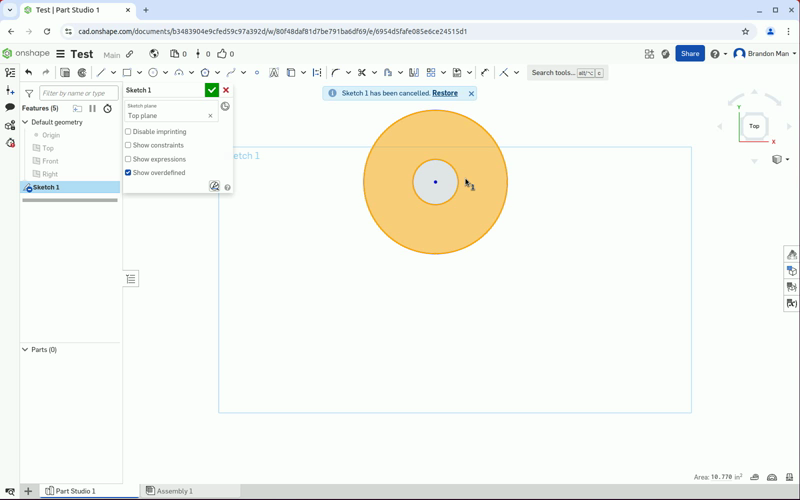
scroll(-6)
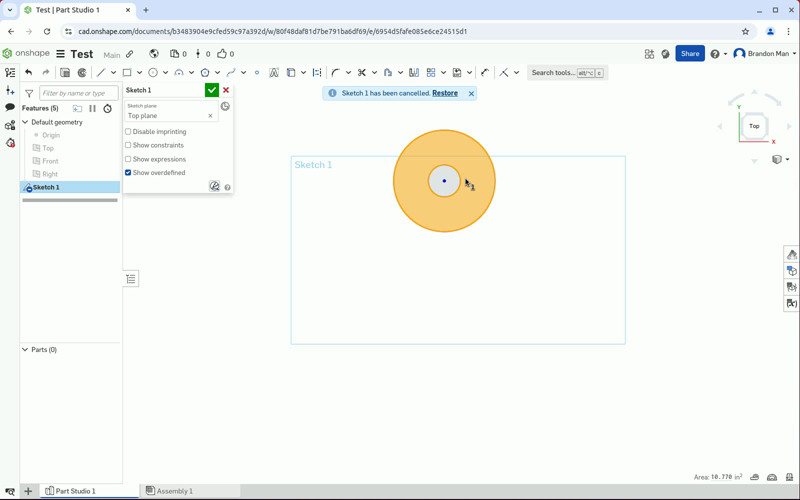
scroll(-6)
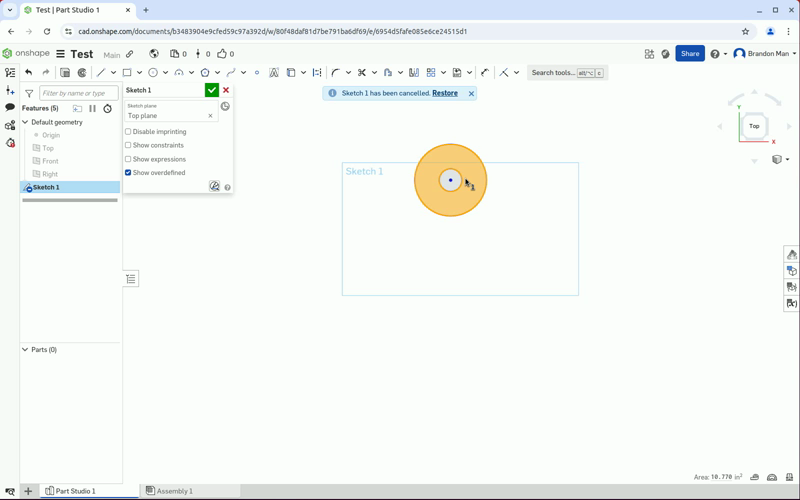
scroll(-6)
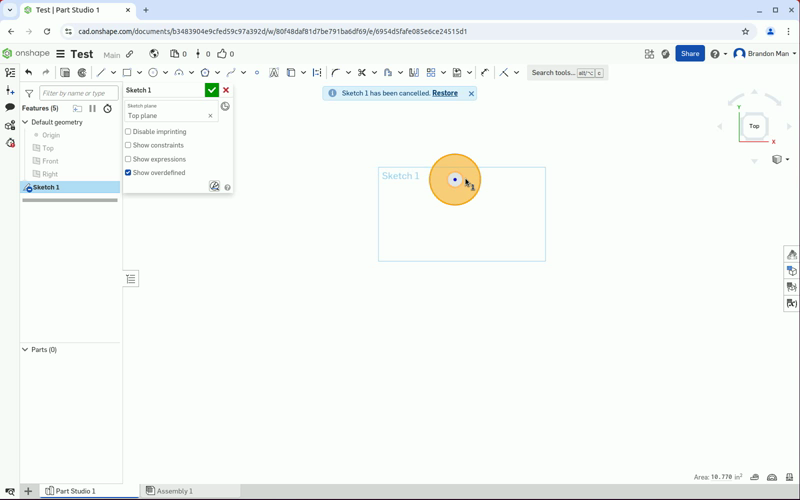
scroll(-6)
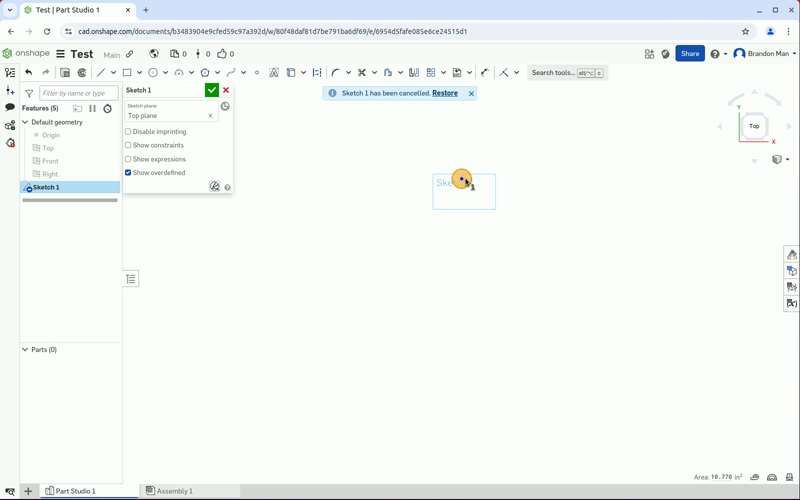
mouse_move(73, 352)
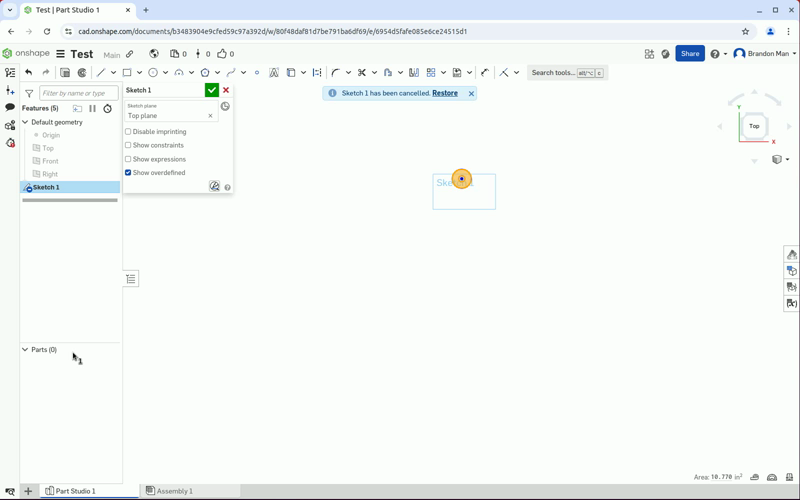
key(shift+y)
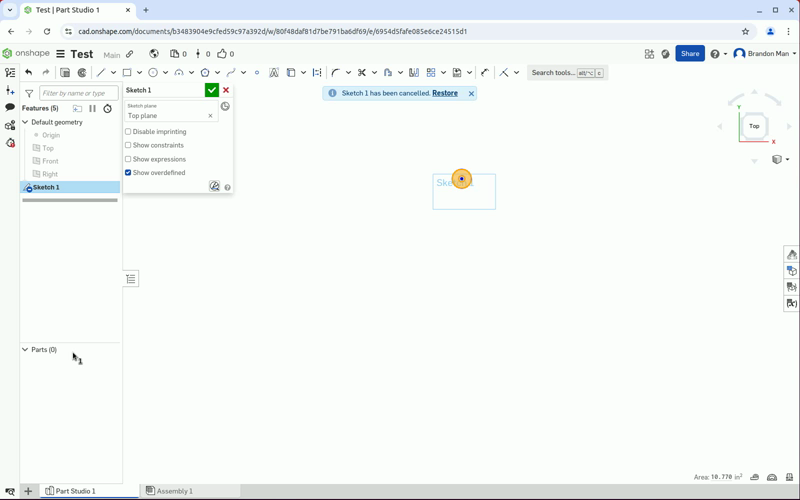
key(shift+e)
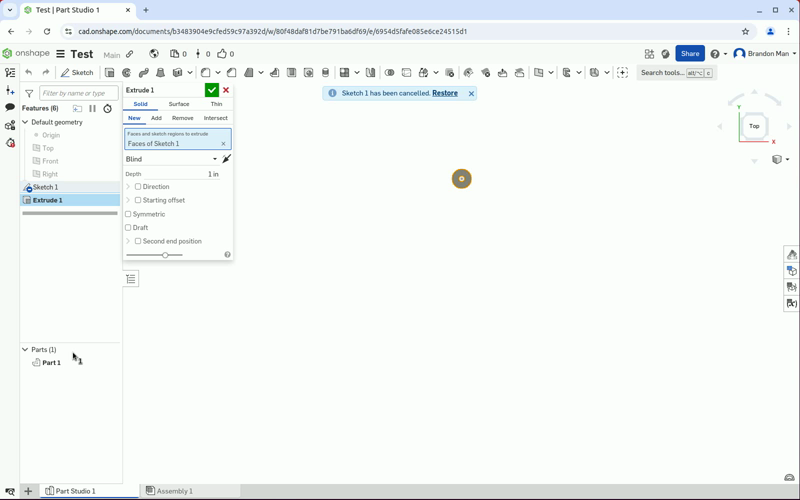
mouse_move(143, 106)
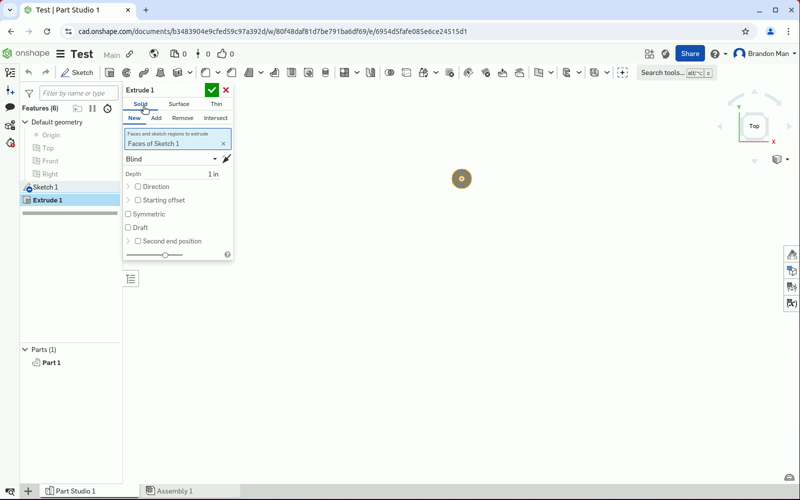
click(143, 106)
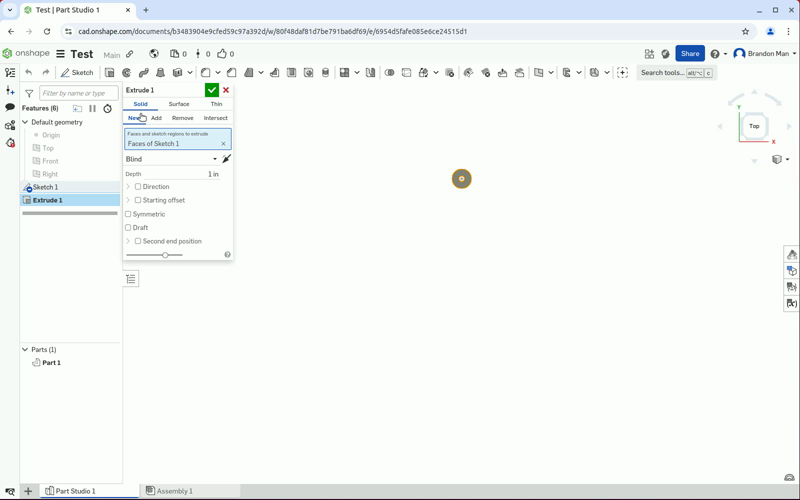
mouse_move(137, 120)
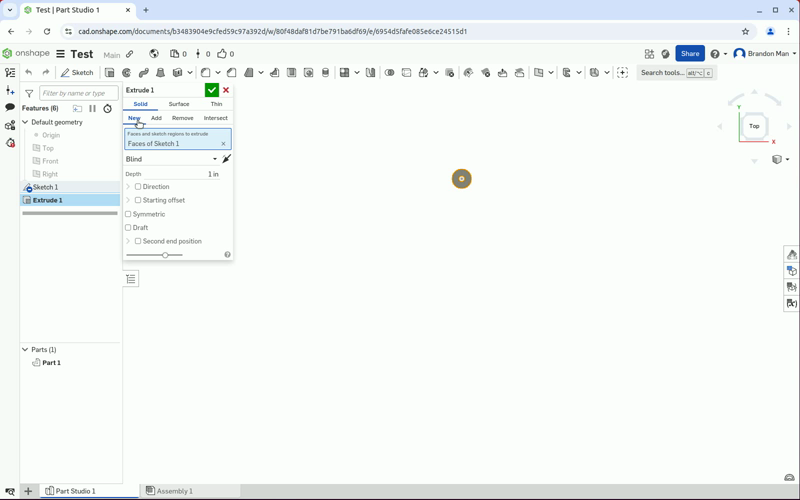
click(137, 120)
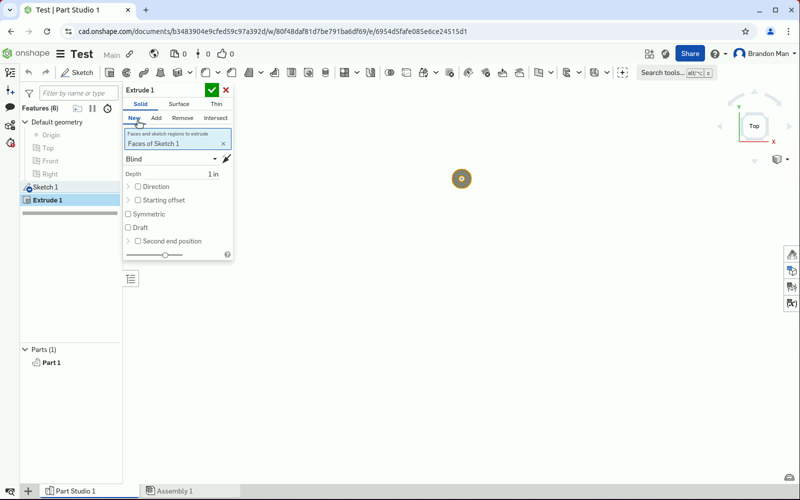
key(tab, 4)
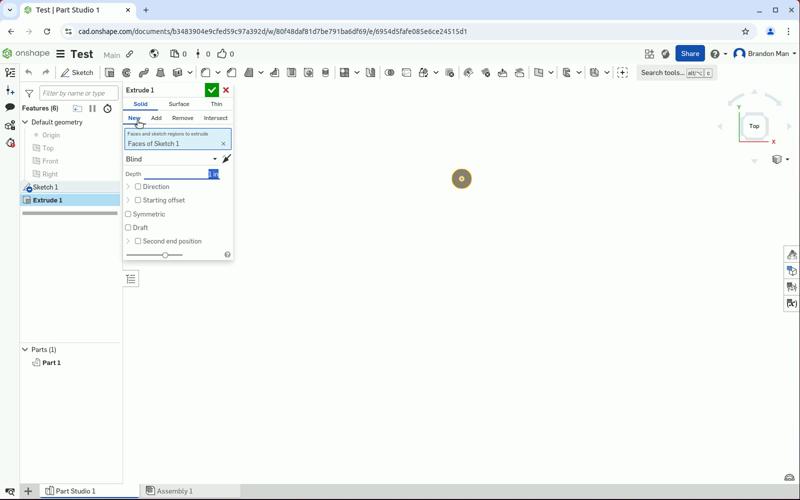
text(0.481)
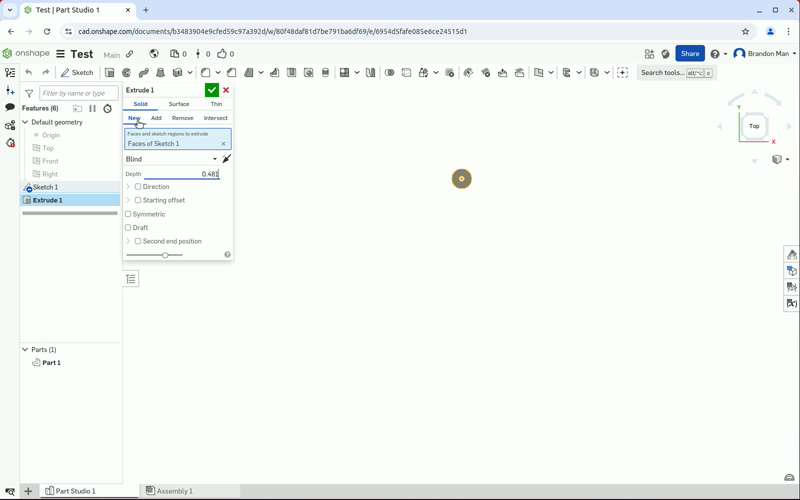
key(enter)
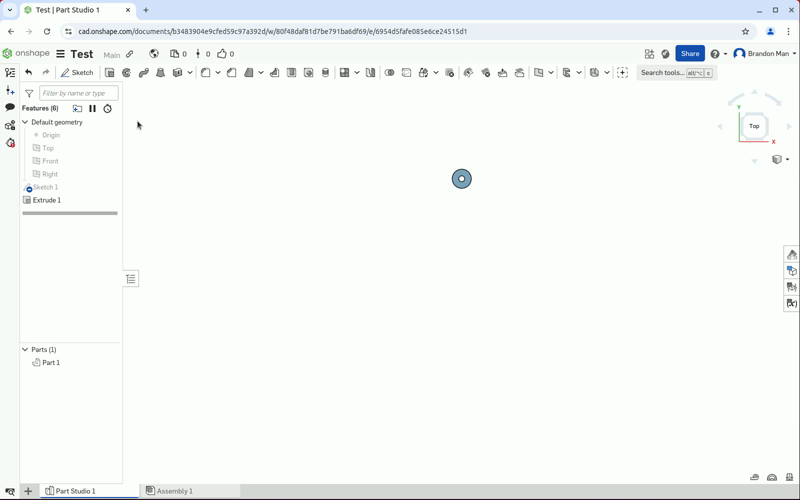
key(shift+h)
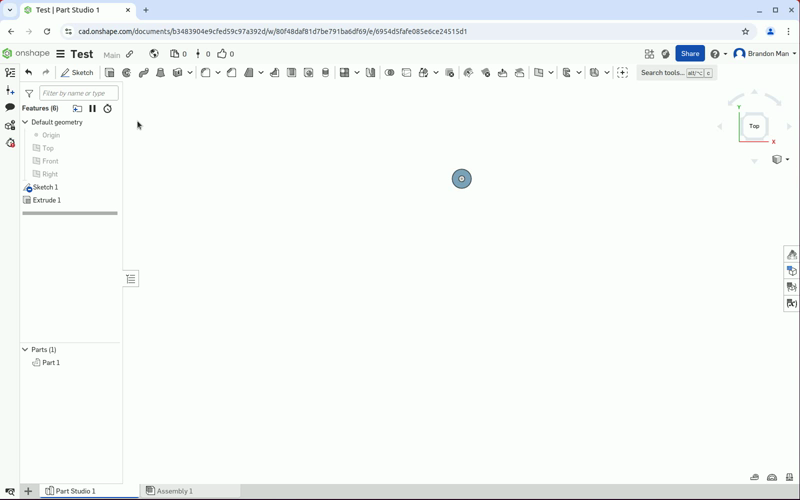
key(shift+h)
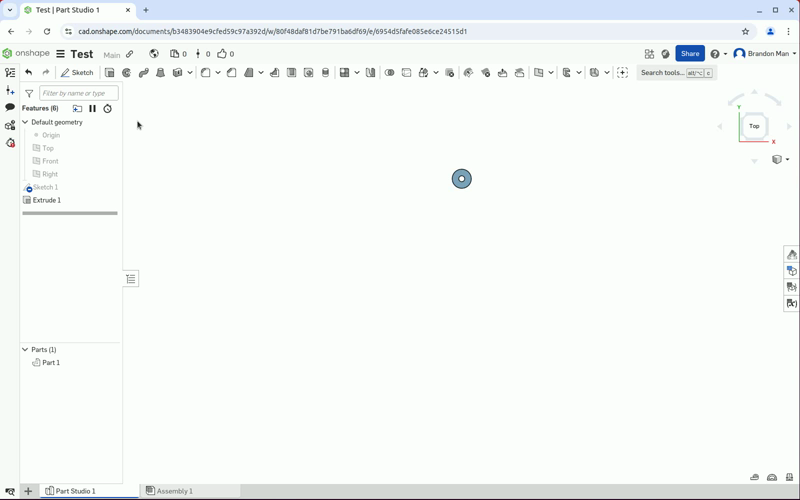
mouse_move(73, 189)
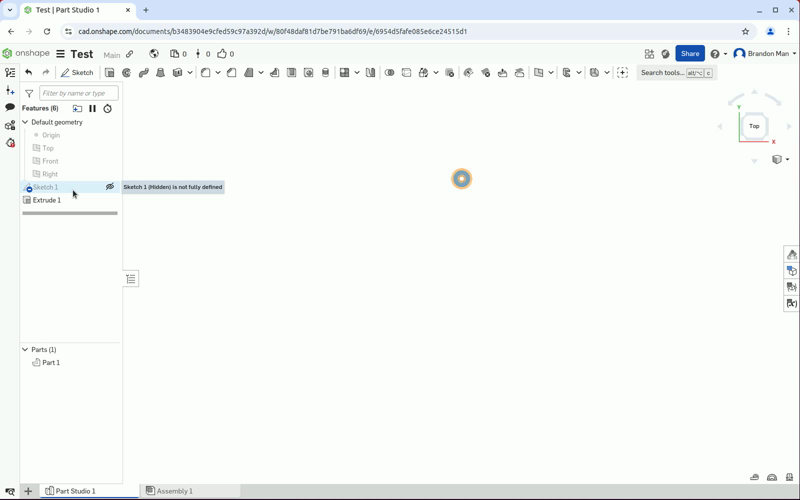
click(73, 189)
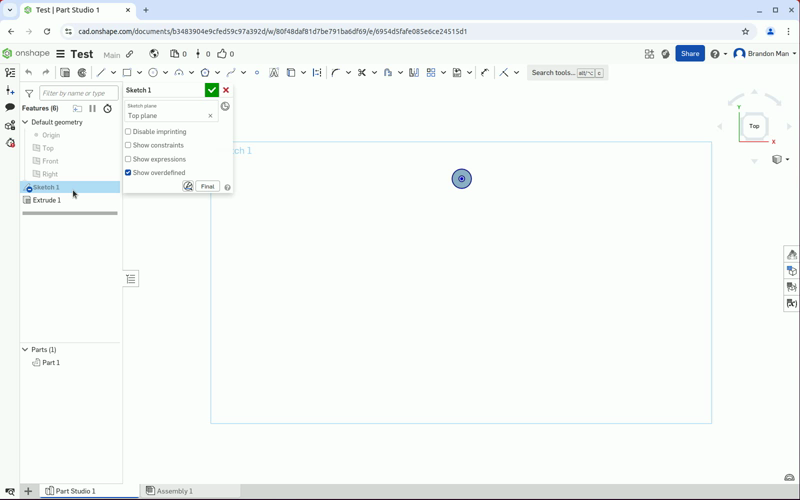
mouse_move(229, 92)
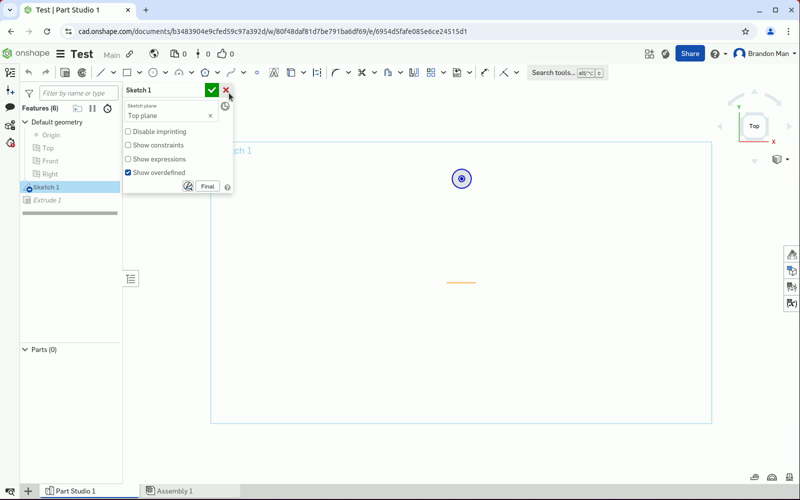
click(229, 92)
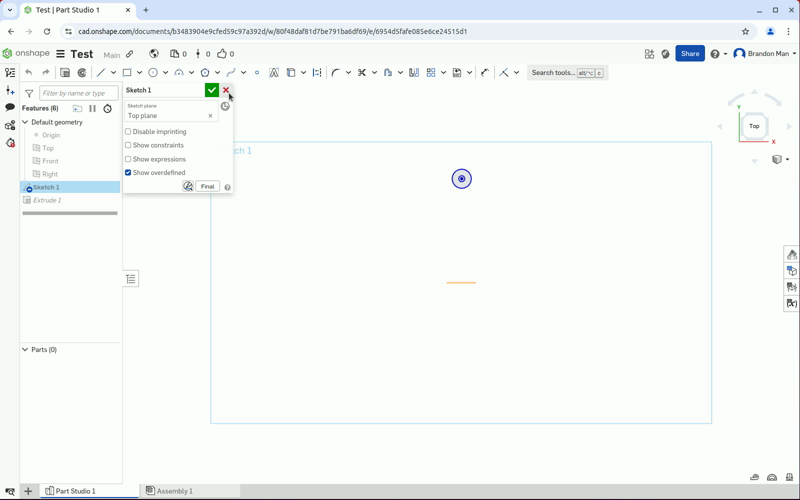
key(shift+s)
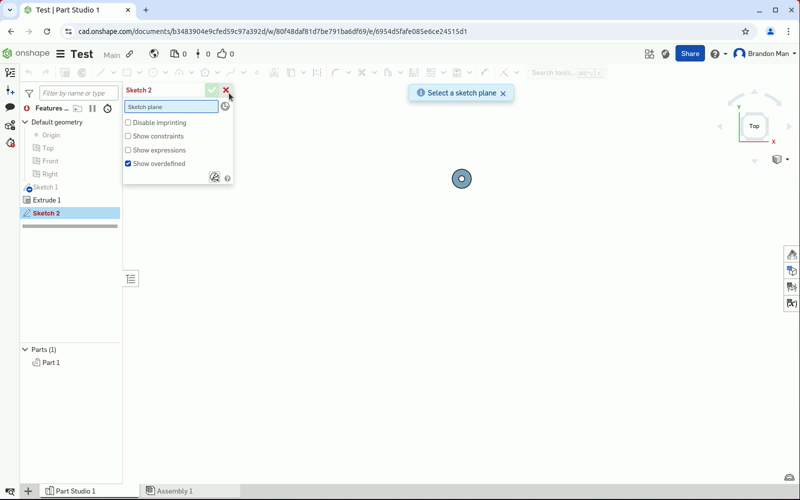
mouse_move(73, 150)
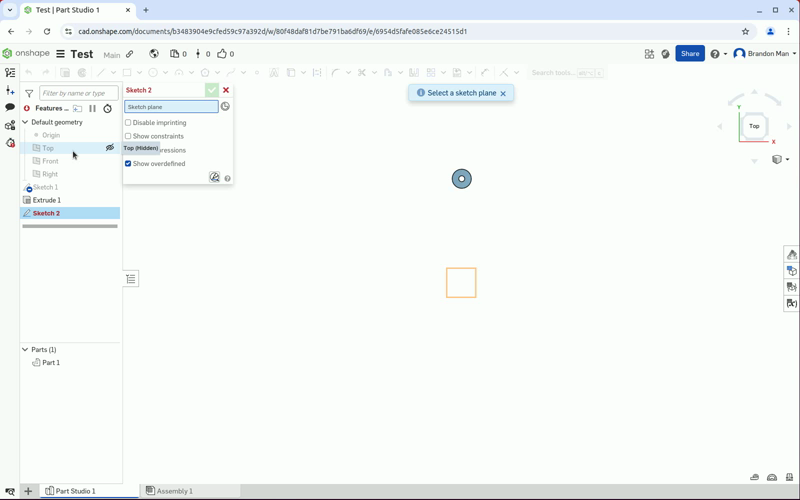
click(73, 150)
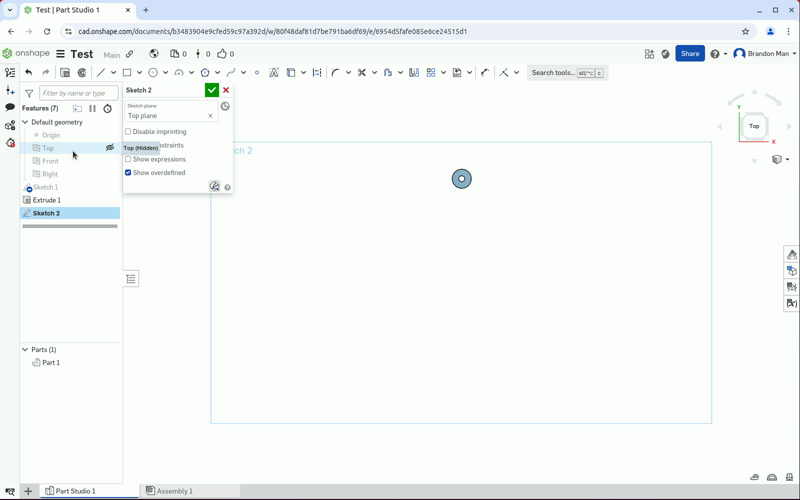
mouse_move(73, 352)
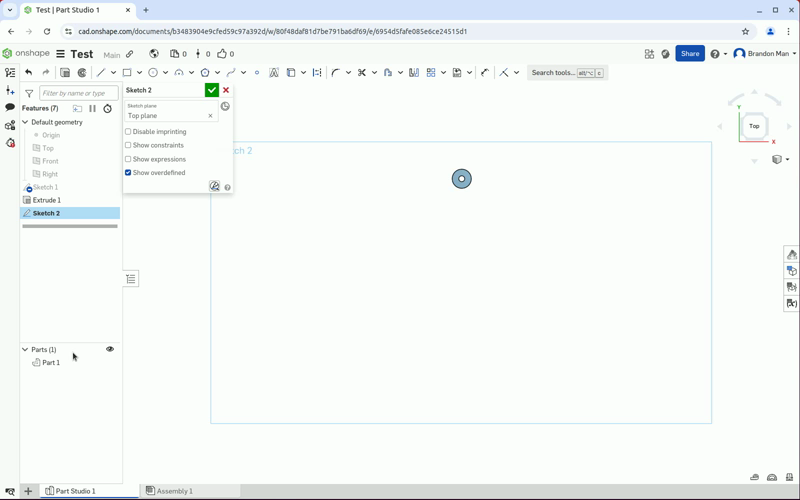
key(y)
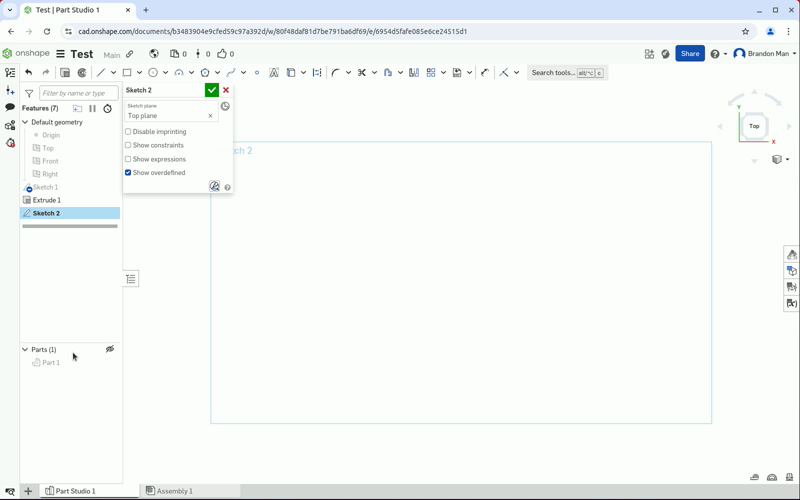
key(a)
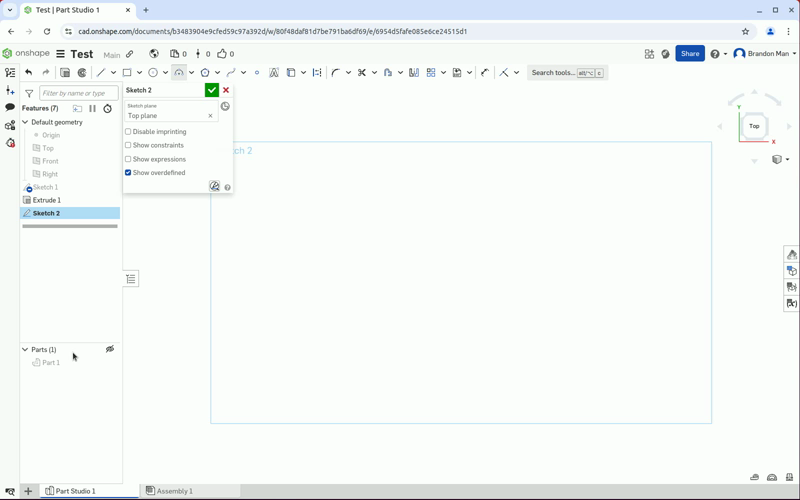
key_down(shift)
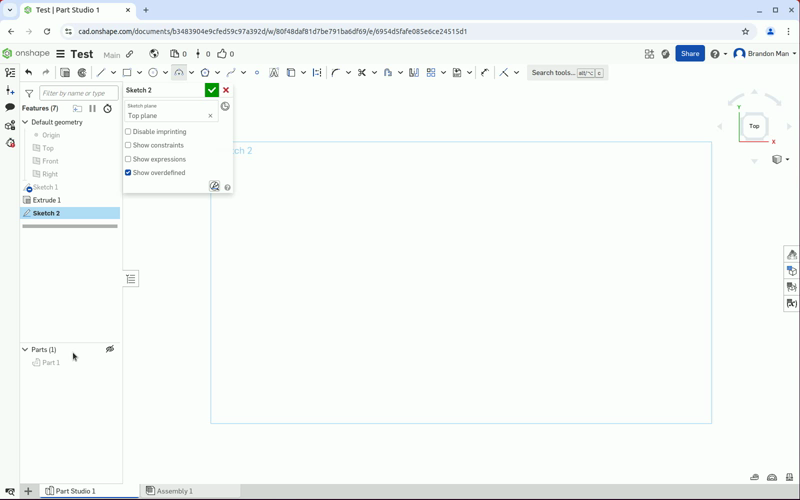
mouse_move(446, 223)
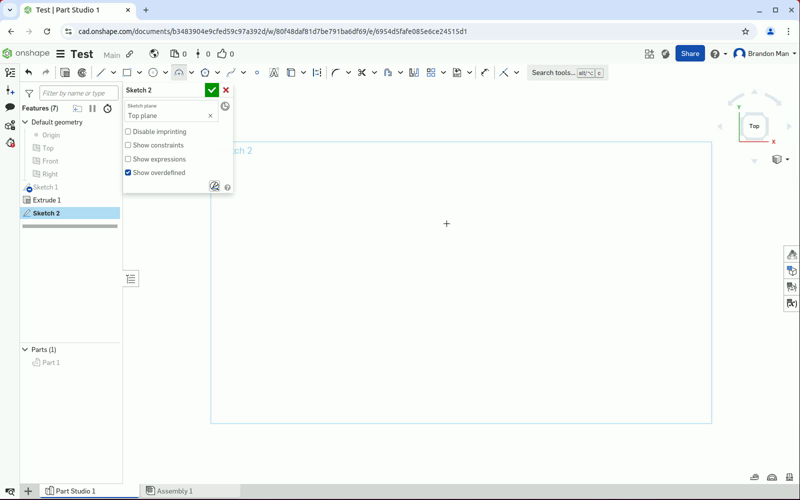
click(446, 223)
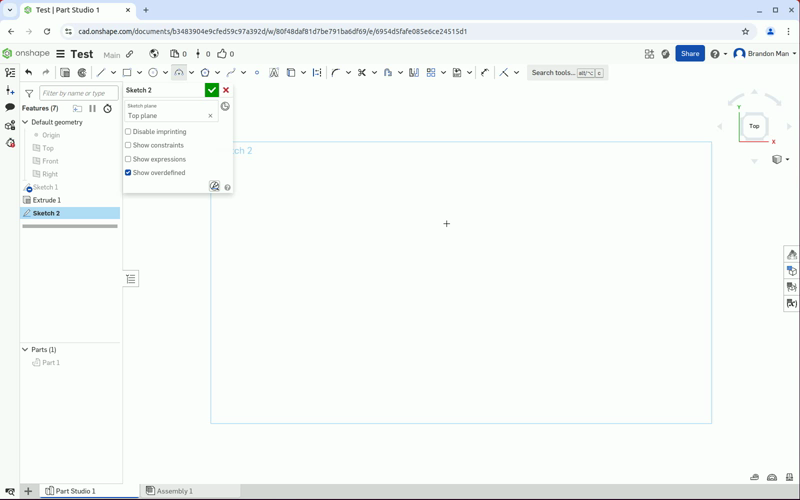
key_up(shift)
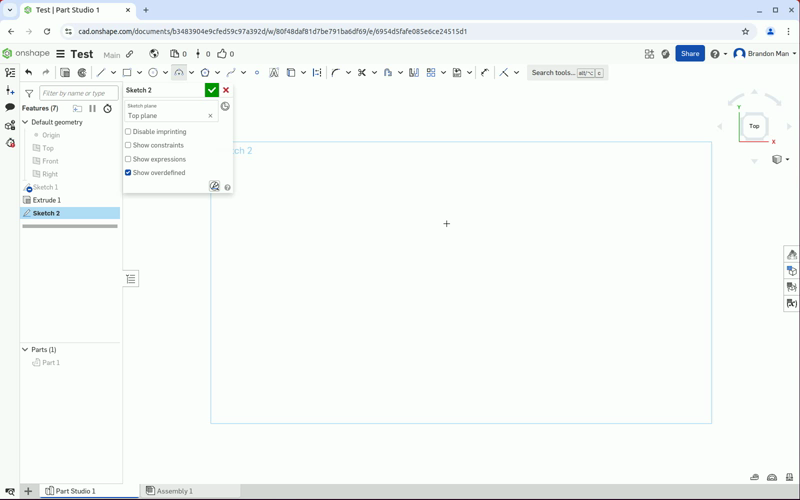
key_down(shift)
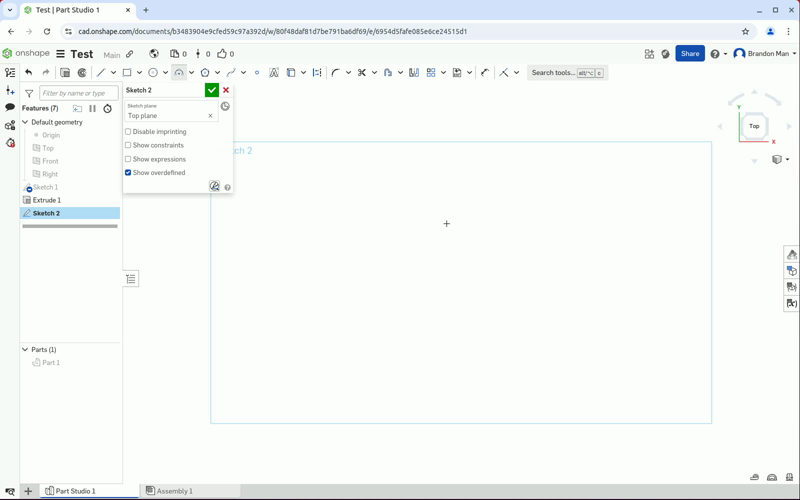
mouse_move(476, 223)
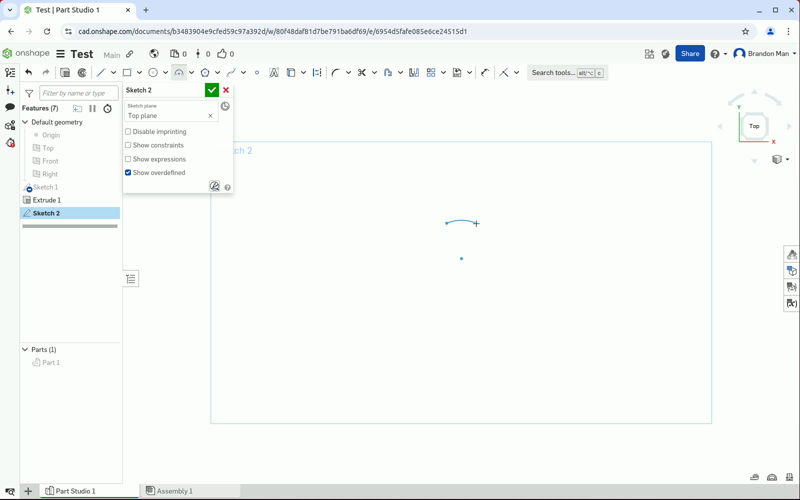
click(476, 223)
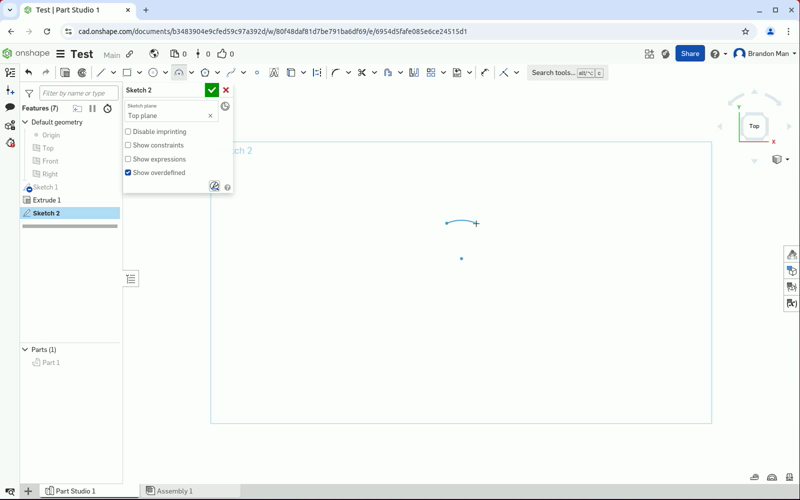
mouse_move(461, 210)
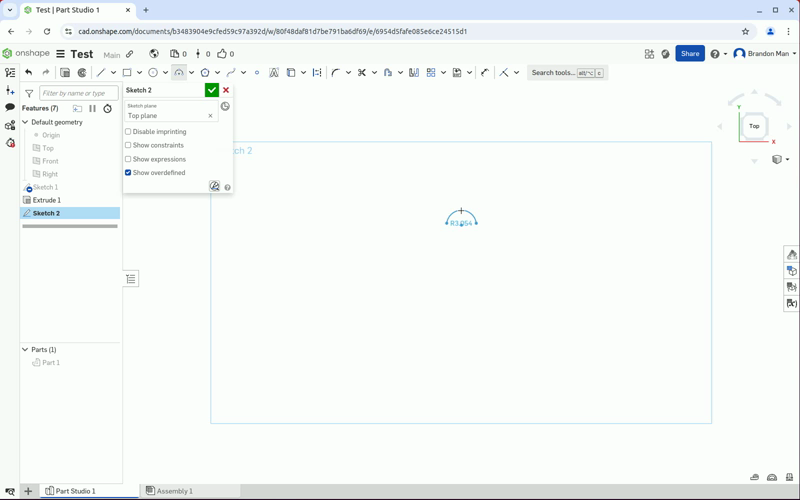
click(461, 210)
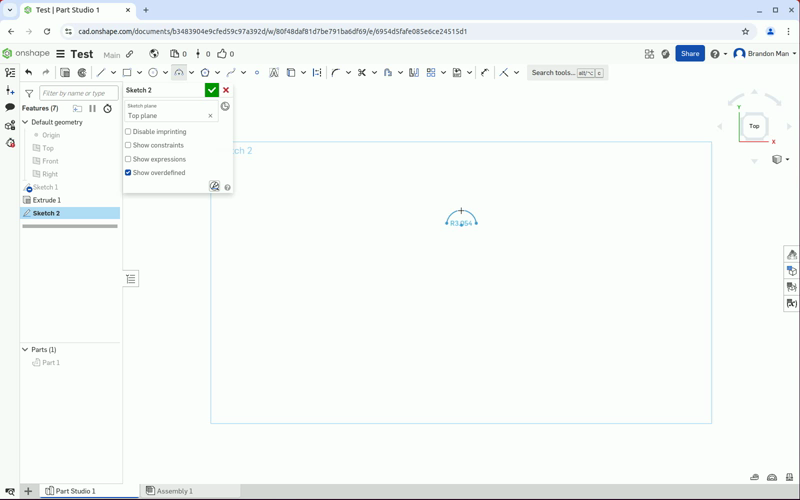
key_up(shift)
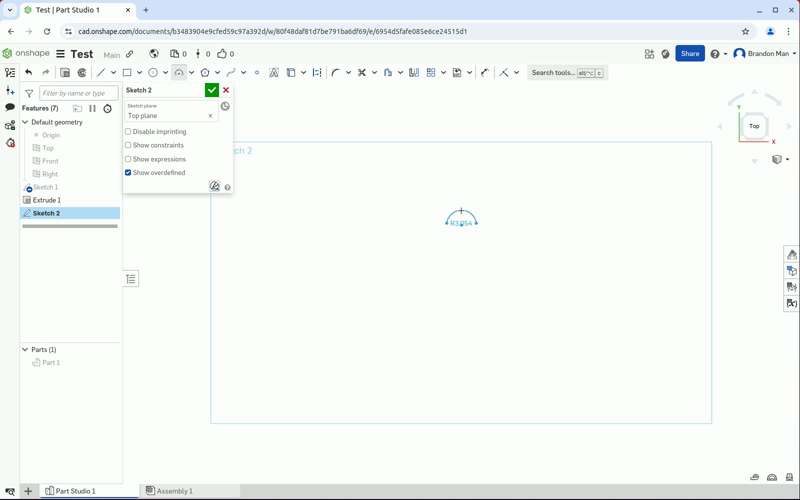
key(esc)
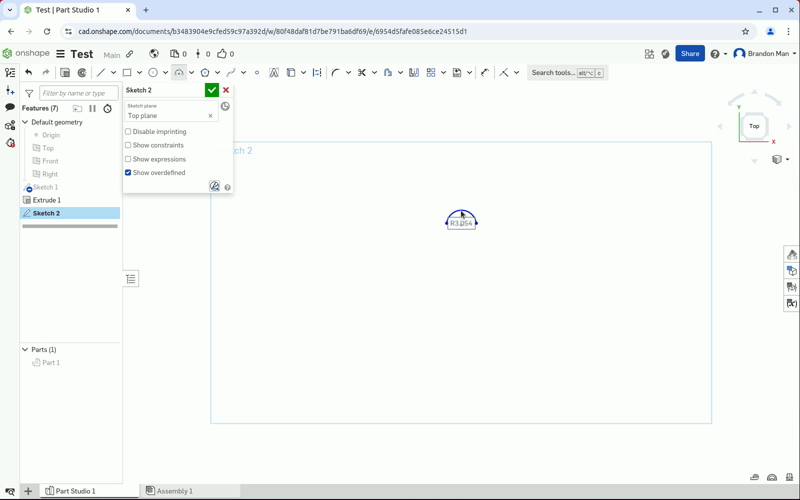
key(l)
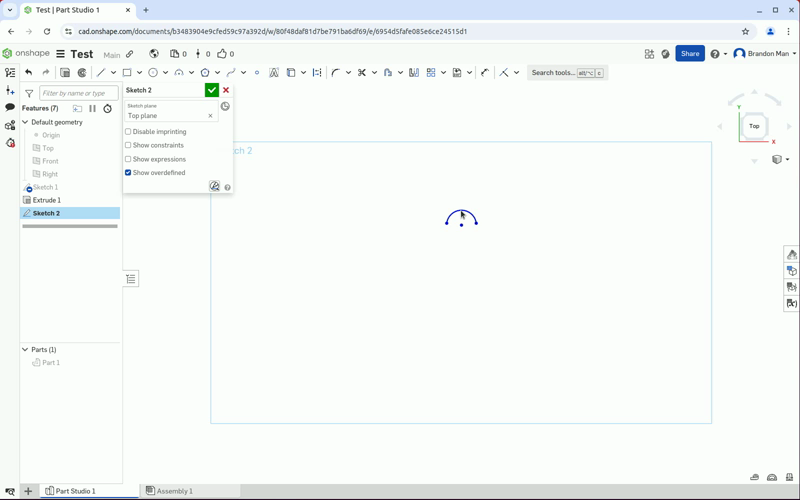
mouse_move(476, 223)
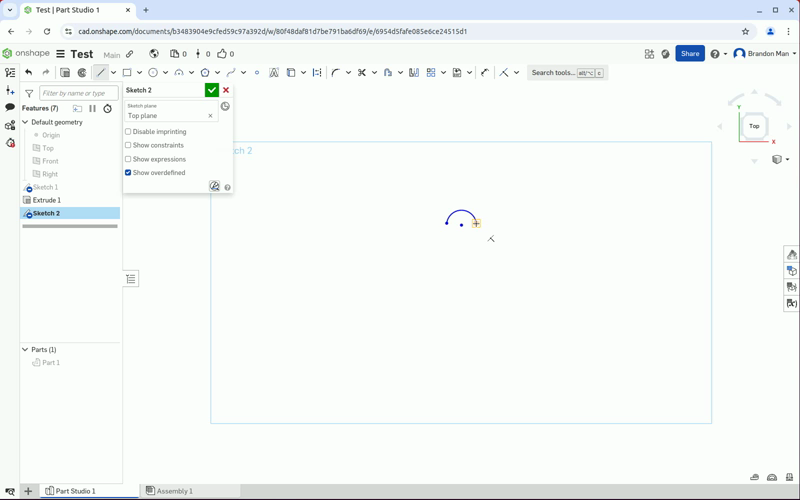
click(476, 223)
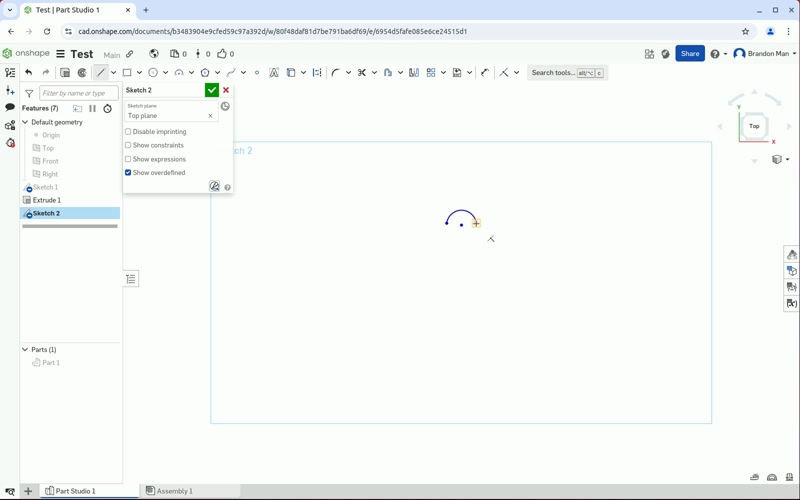
key_down(shift)
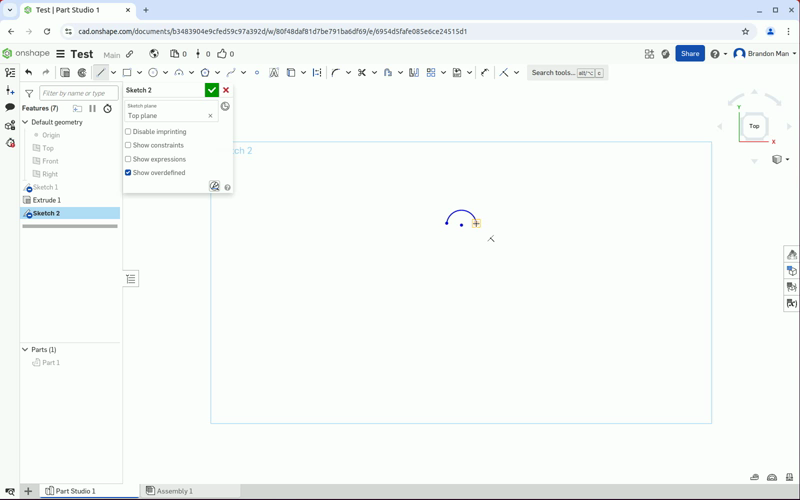
mouse_move(506, 223)
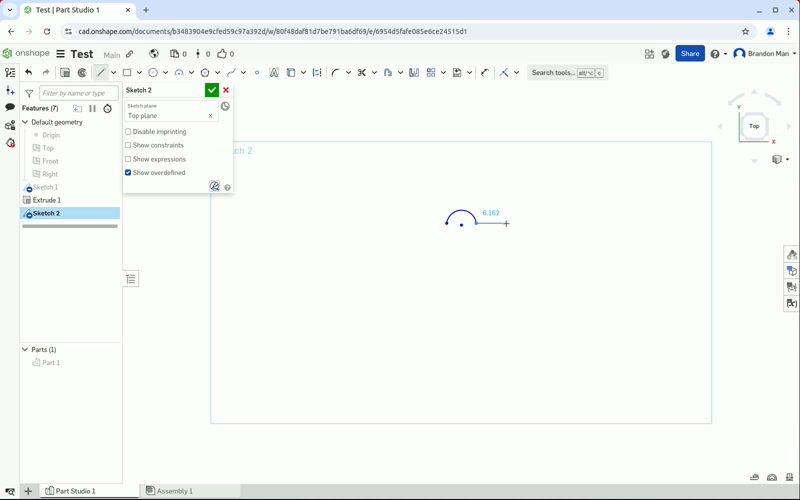
mouse_move(470, 176)
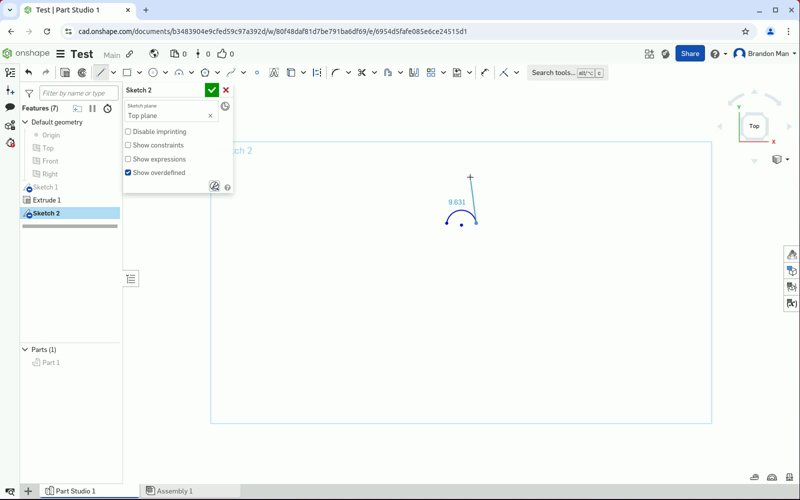
click(470, 176)
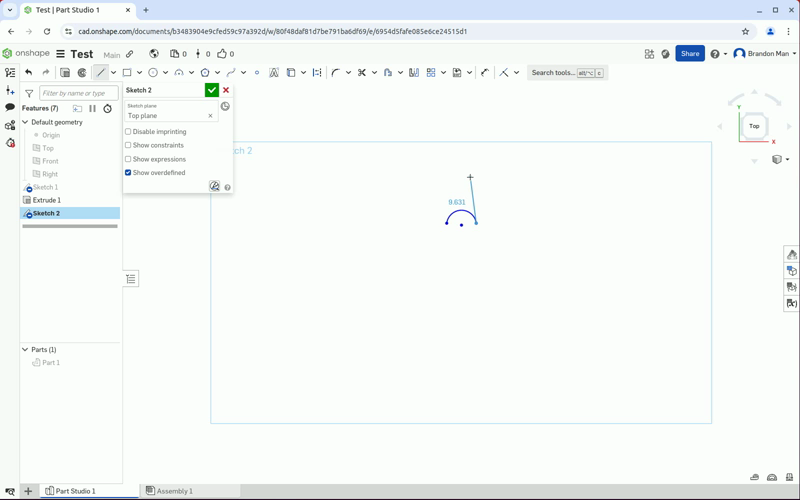
key_up(shift)
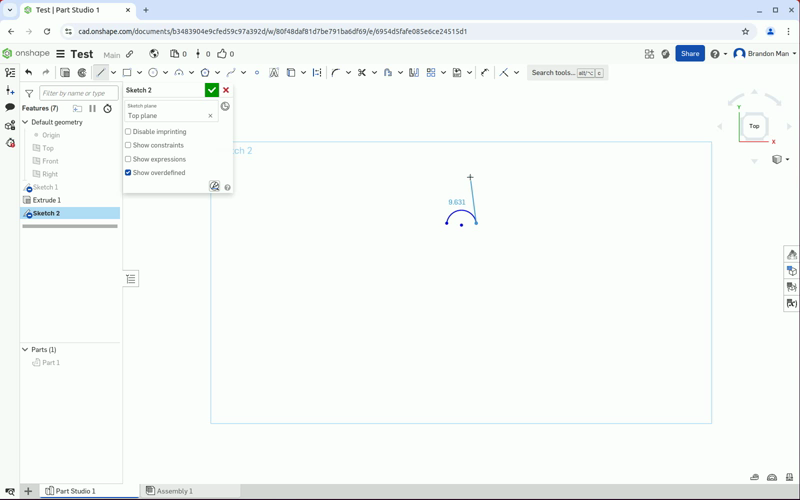
key(esc)
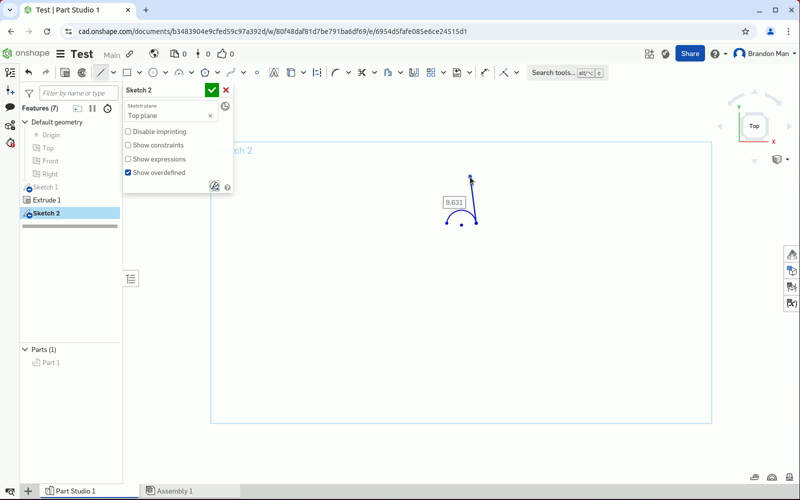
key(a)
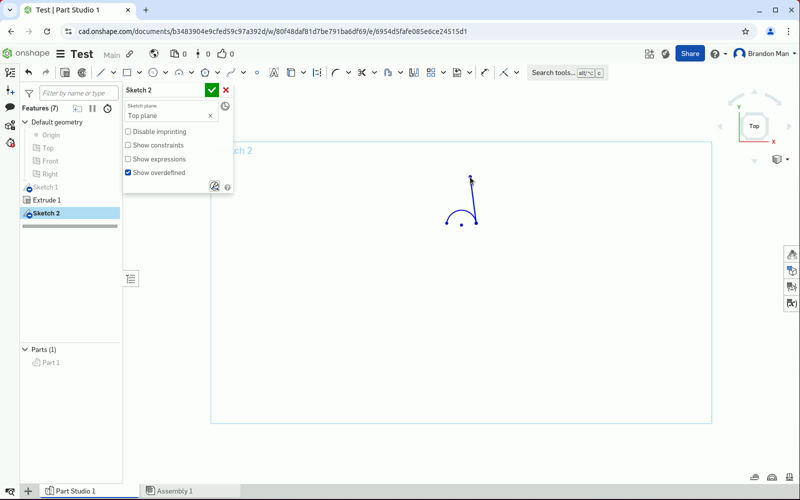
mouse_move(470, 176)
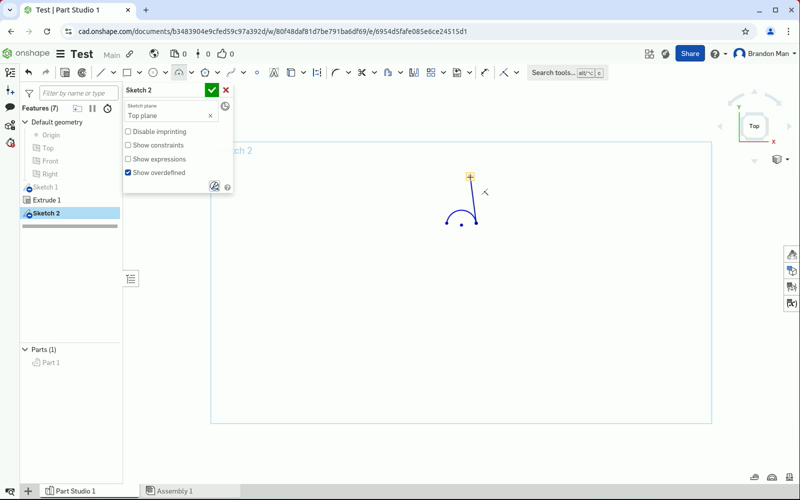
click(470, 176)
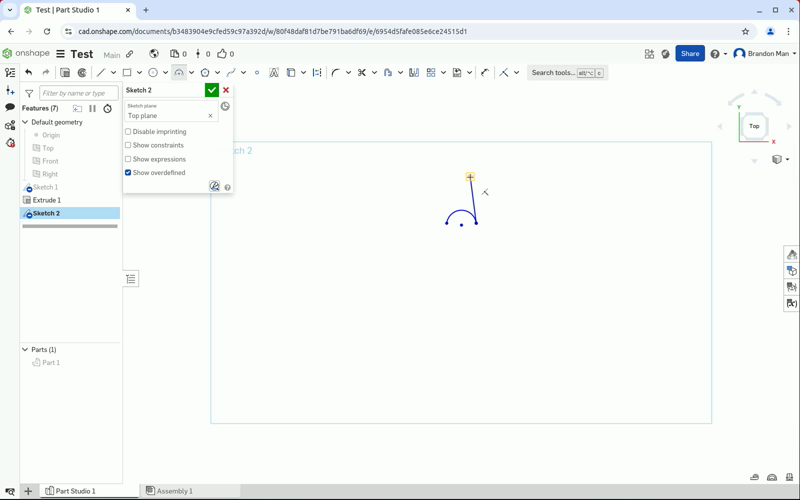
key_down(shift)
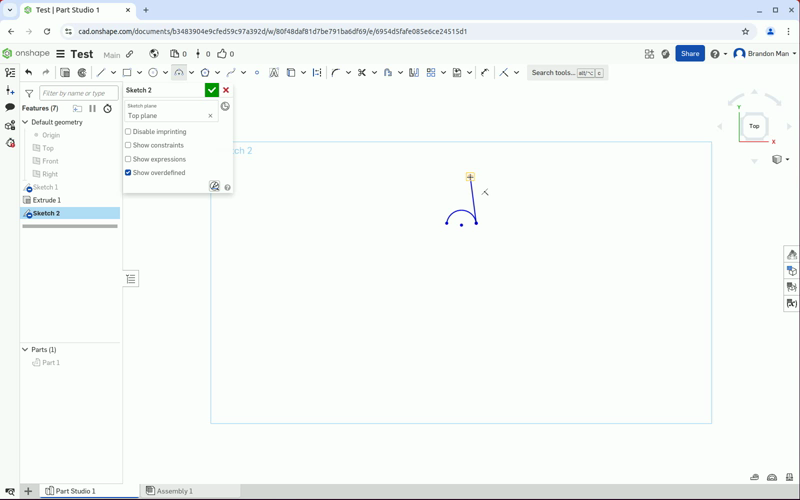
mouse_move(452, 176)
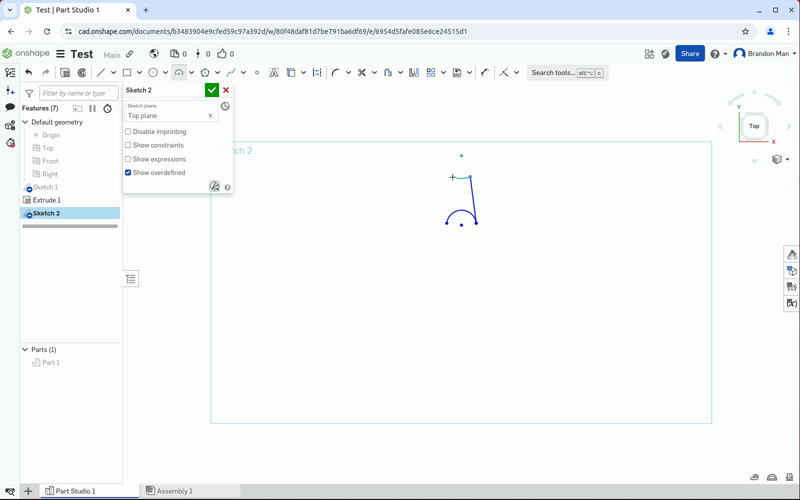
click(452, 176)
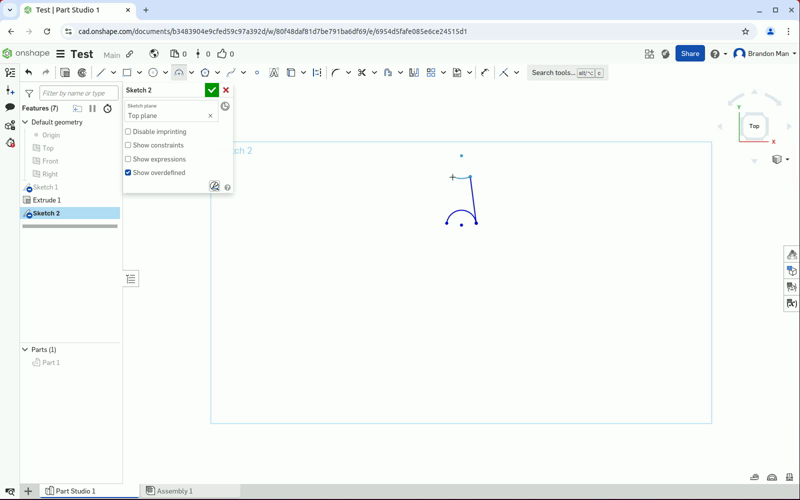
mouse_move(461, 186)
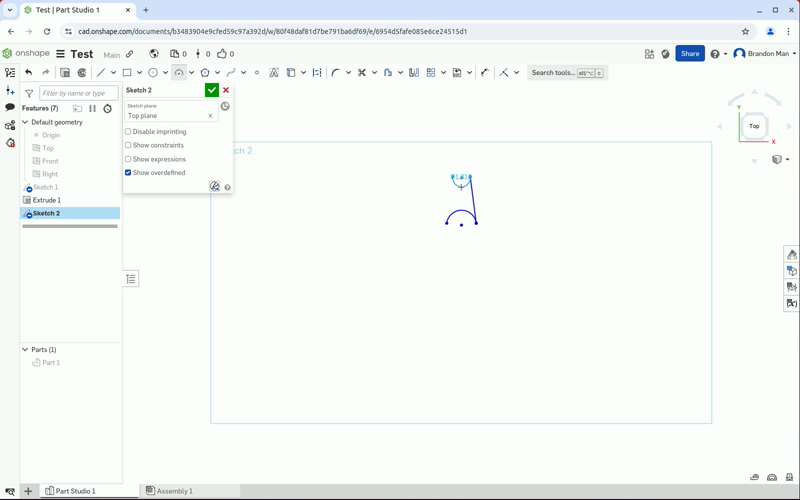
click(461, 186)
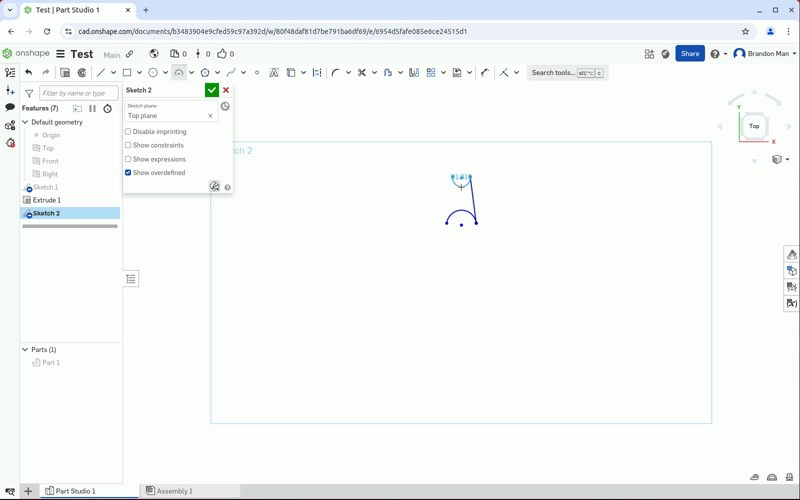
key_up(shift)
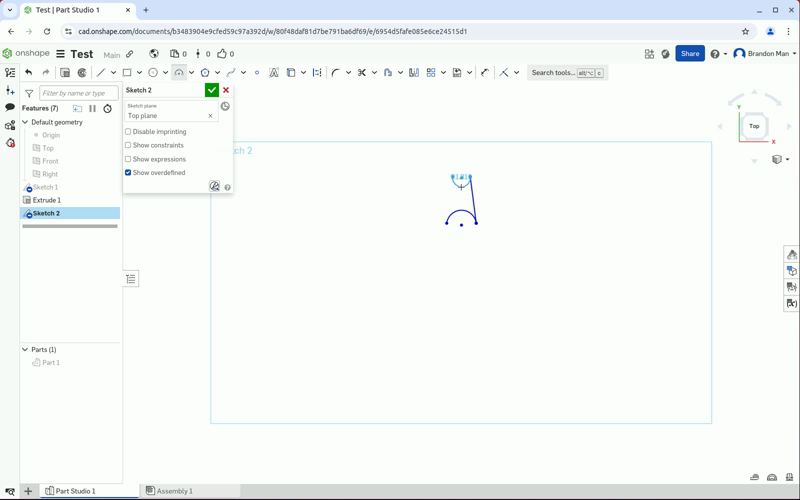
key(esc)
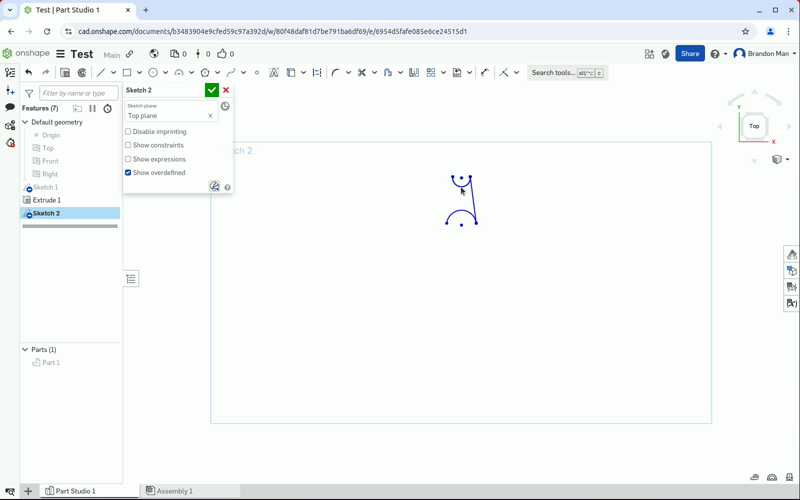
key(l)
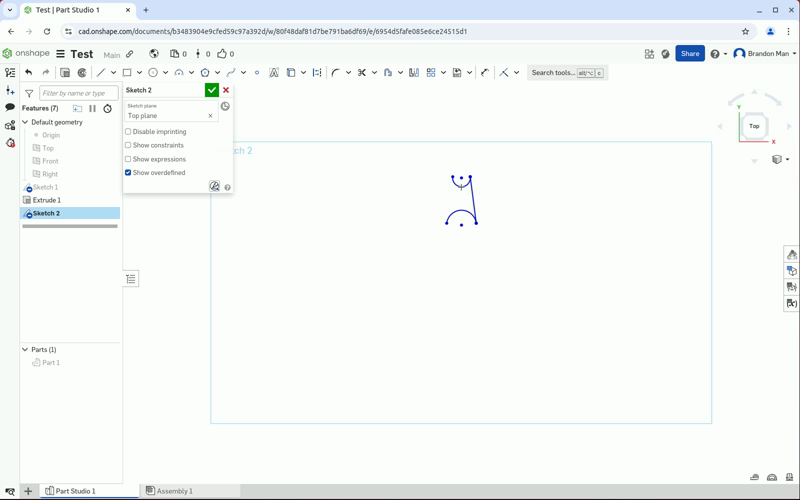
mouse_move(452, 176)
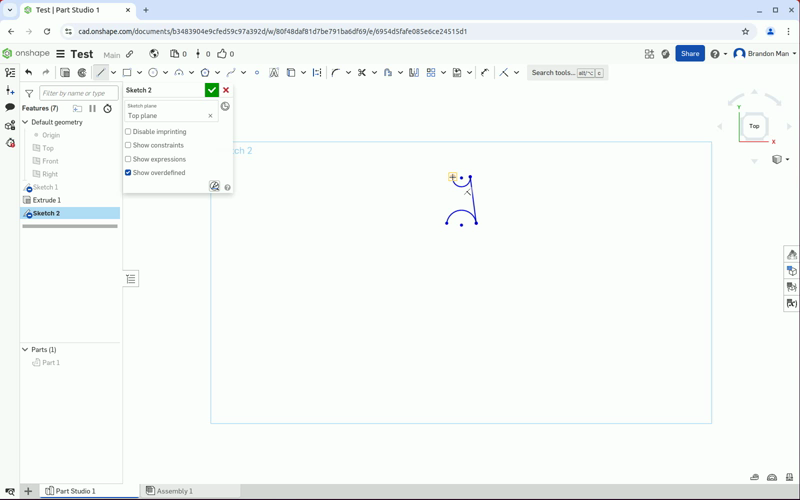
click(452, 176)
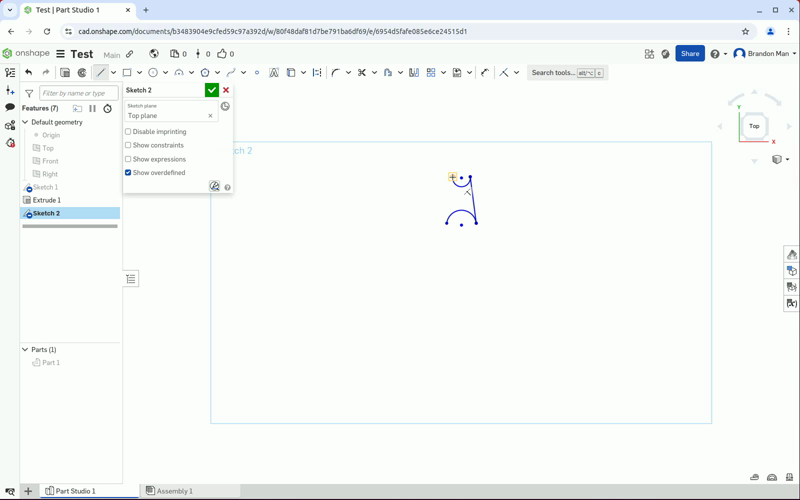
mouse_move(482, 176)
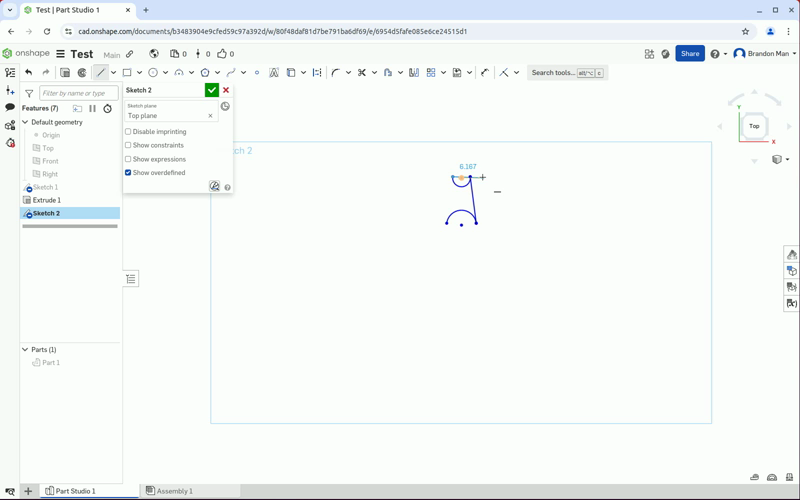
key_down(shift)
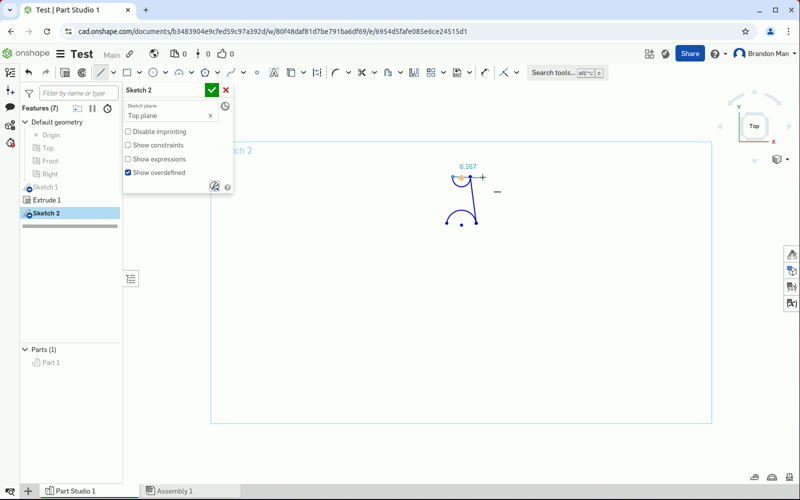
mouse_move(446, 223)
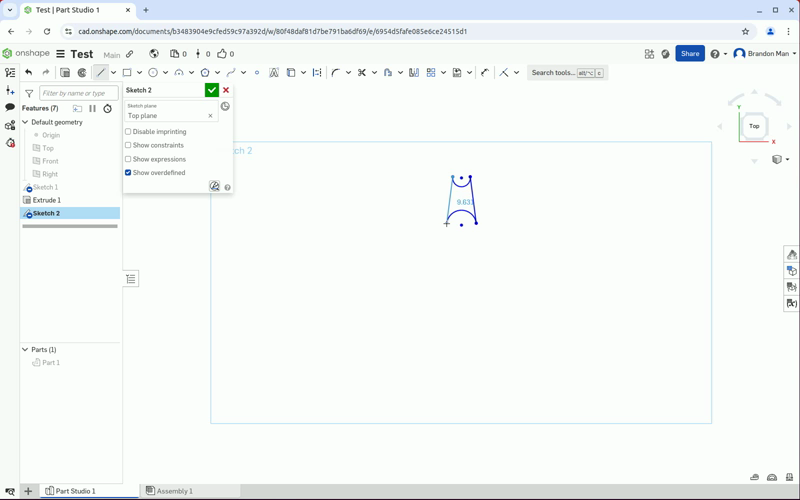
key_up(shift)
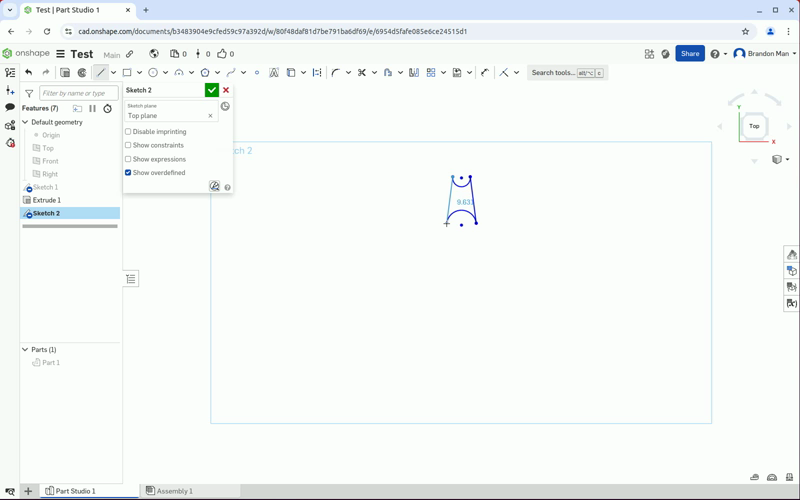
click(446, 223)
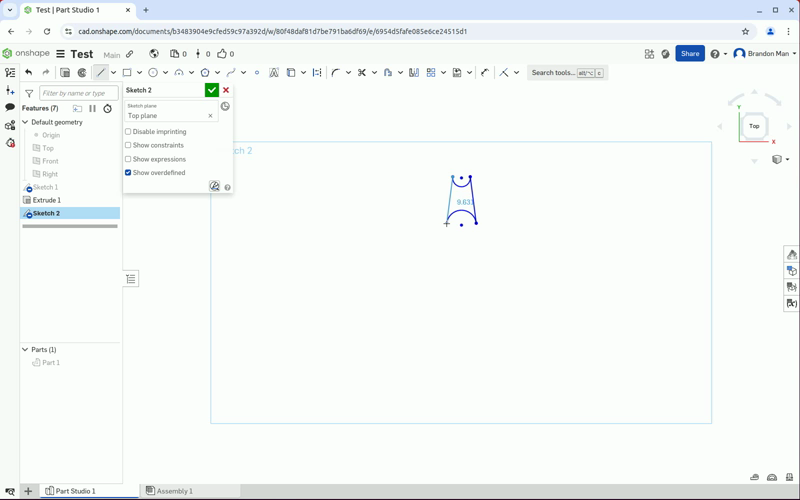
key(esc)
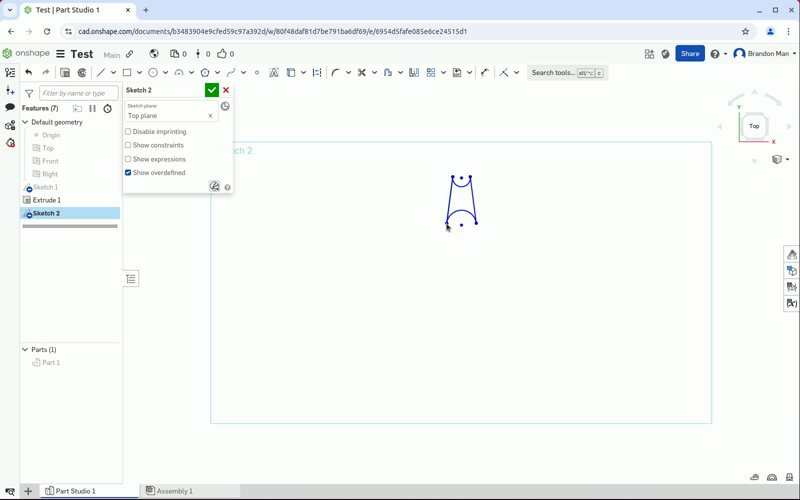
key(c)
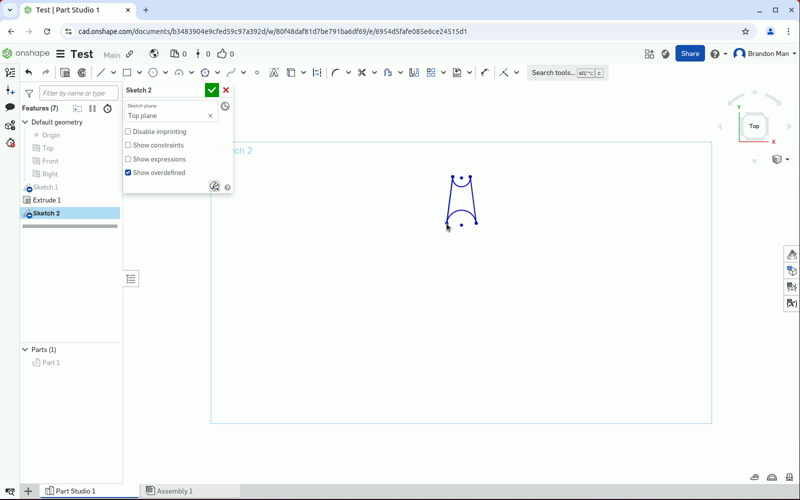
key_down(shift)
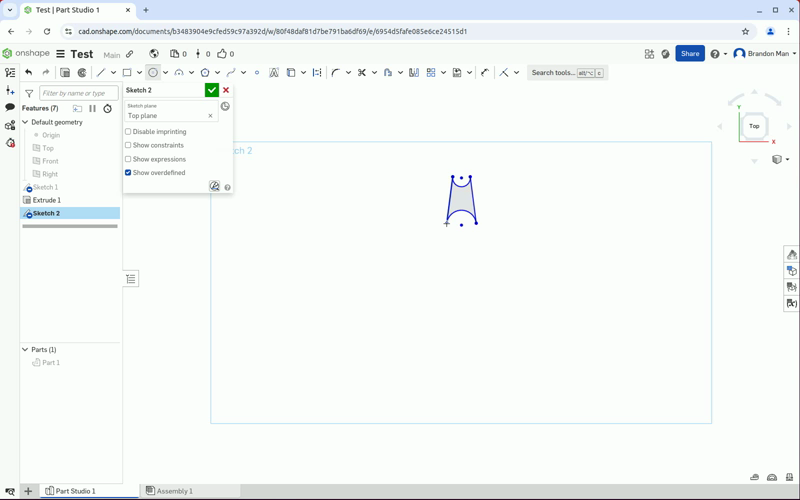
mouse_move(458, 191)
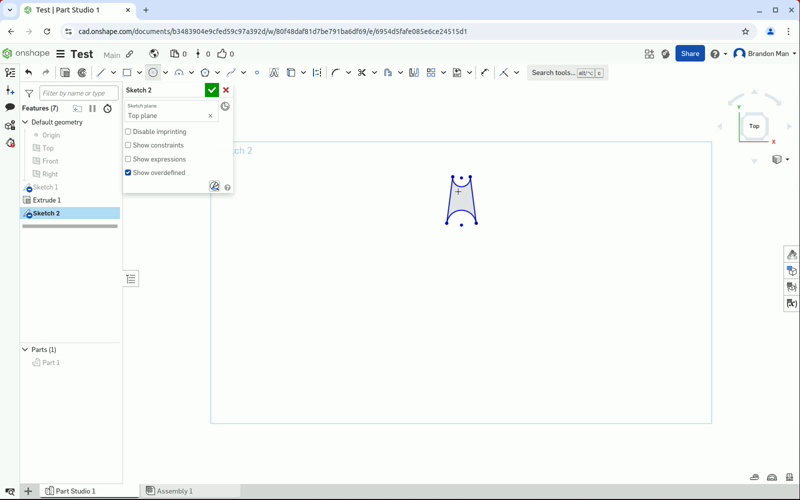
click(458, 191)
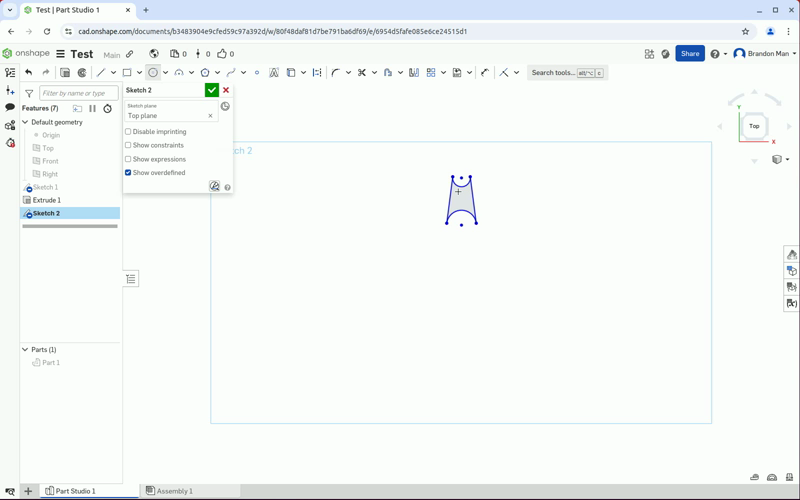
key_up(shift)
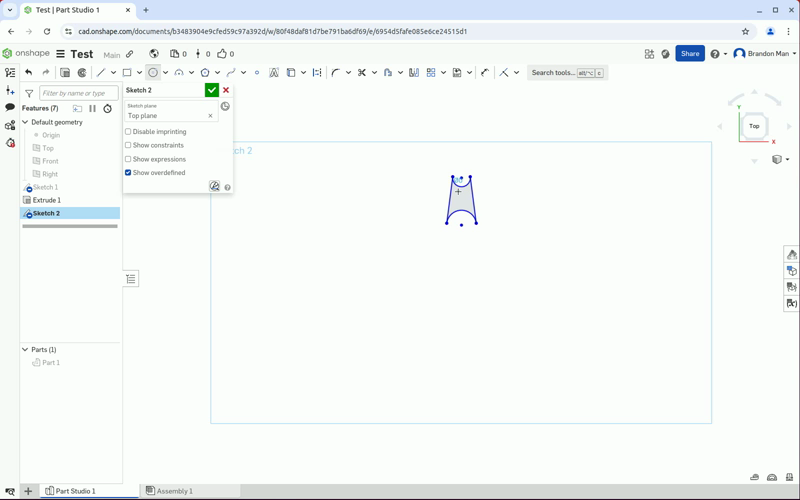
mouse_move(461, 191)
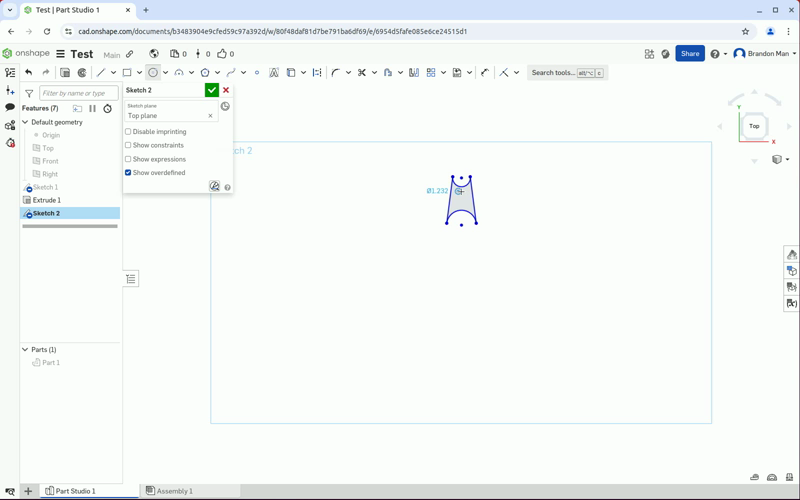
scroll(6)
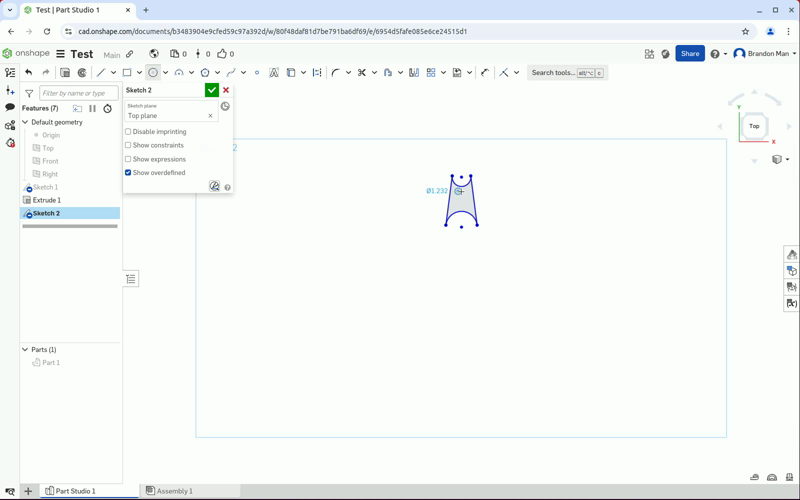
scroll(6)
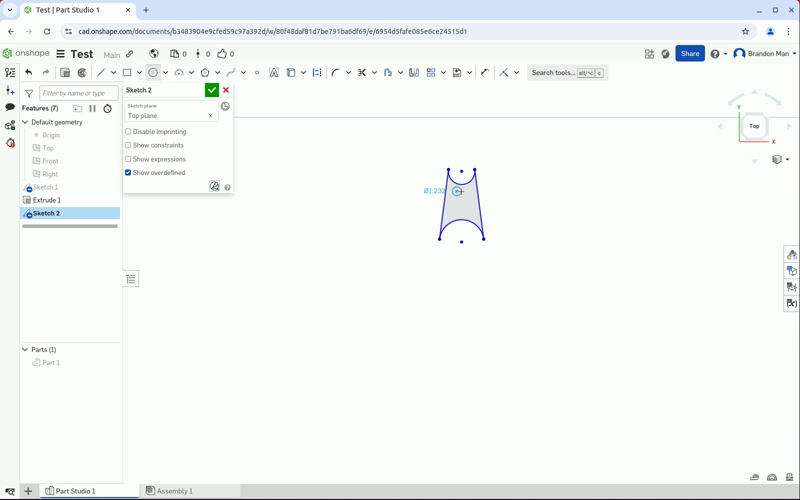
scroll(6)
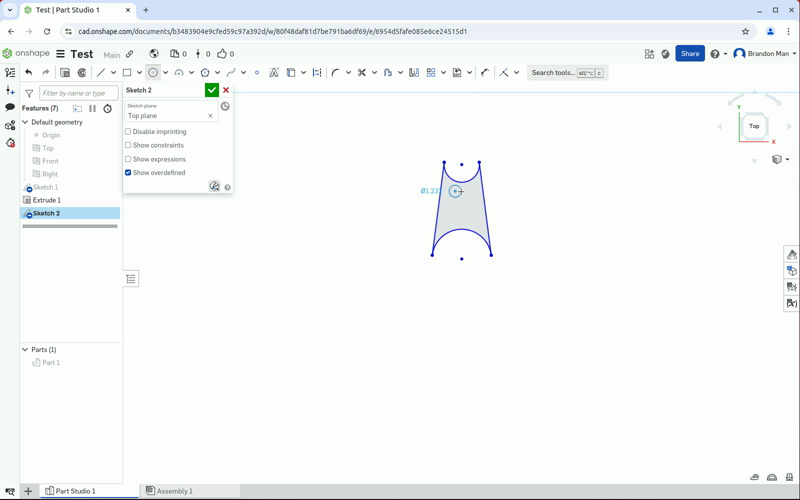
scroll(6)
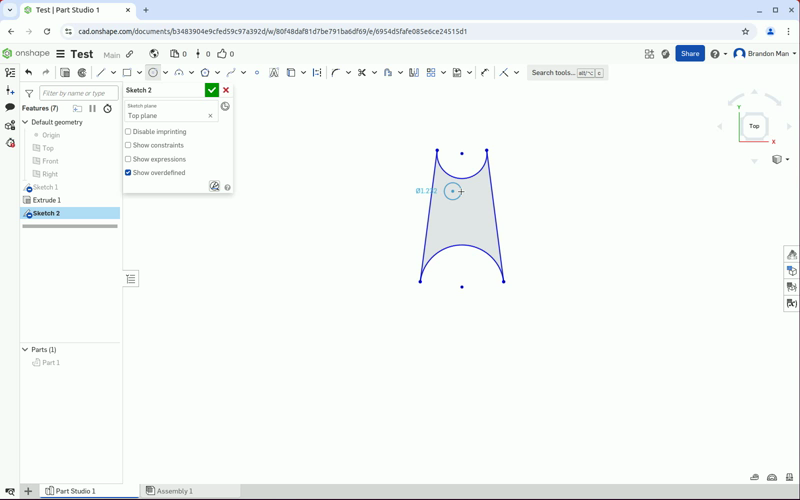
scroll(6)
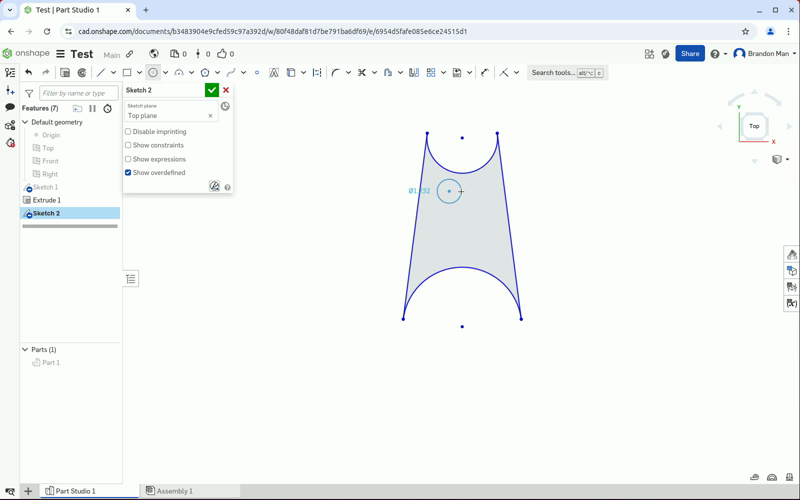
scroll(6)
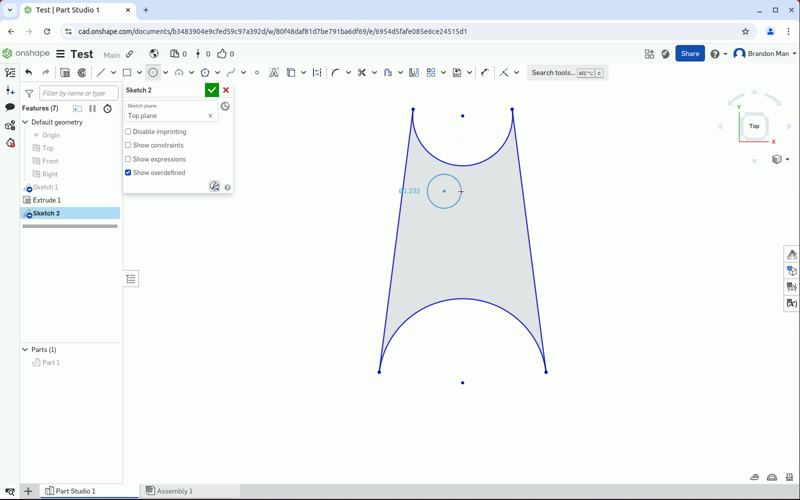
scroll(6)
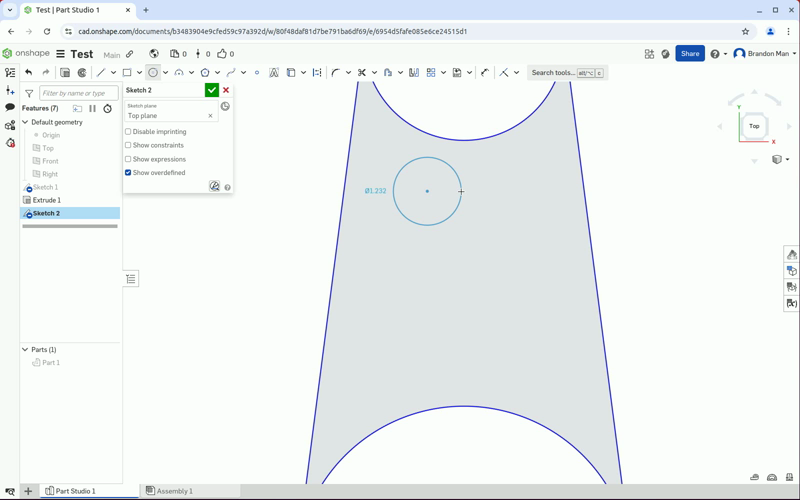
click(461, 191)
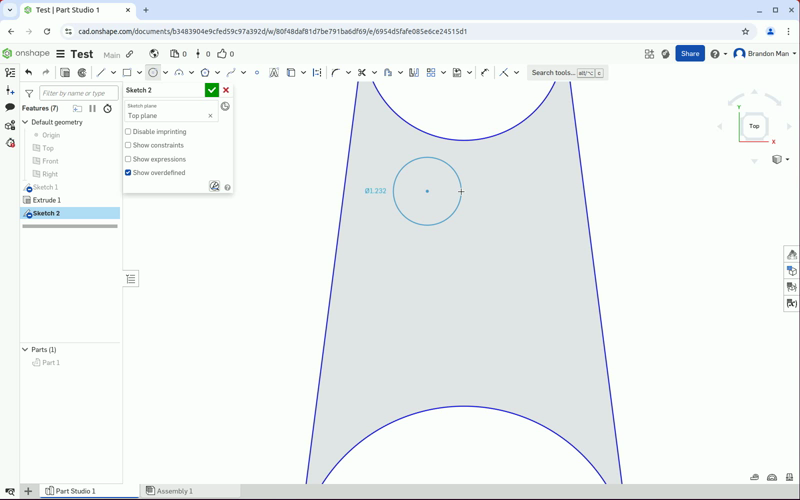
scroll(-6)
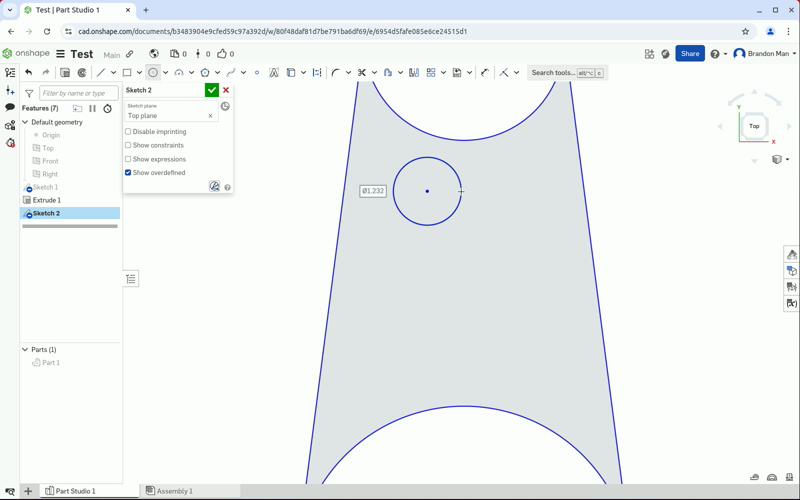
scroll(-6)
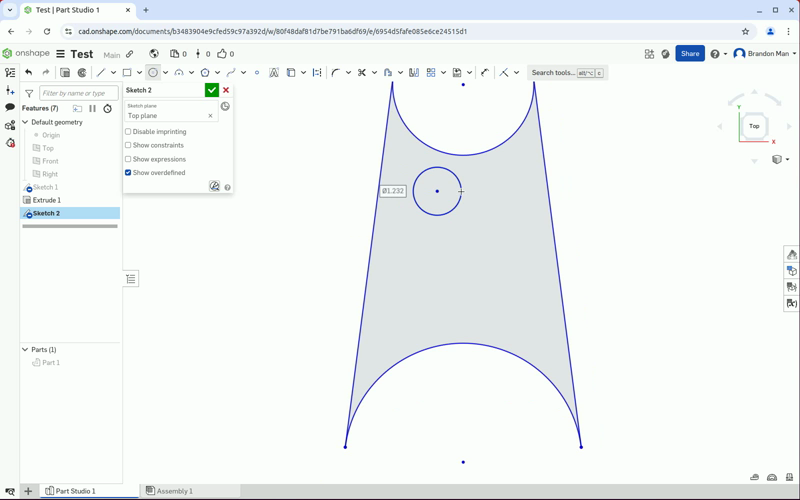
scroll(-6)
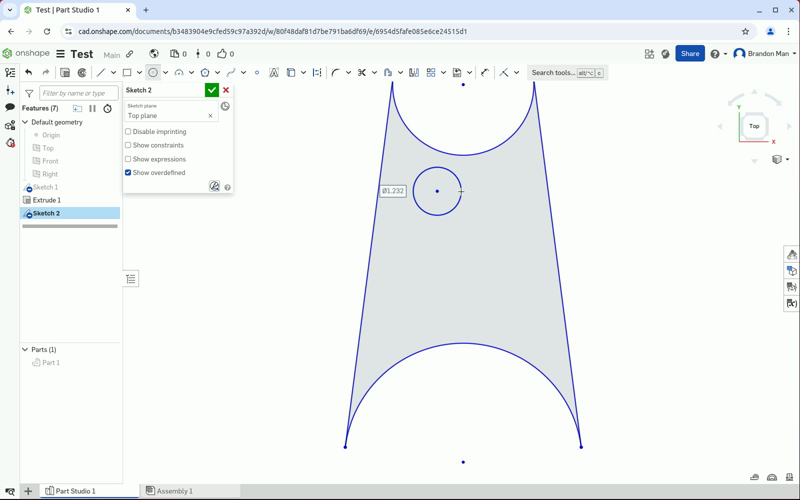
scroll(-6)
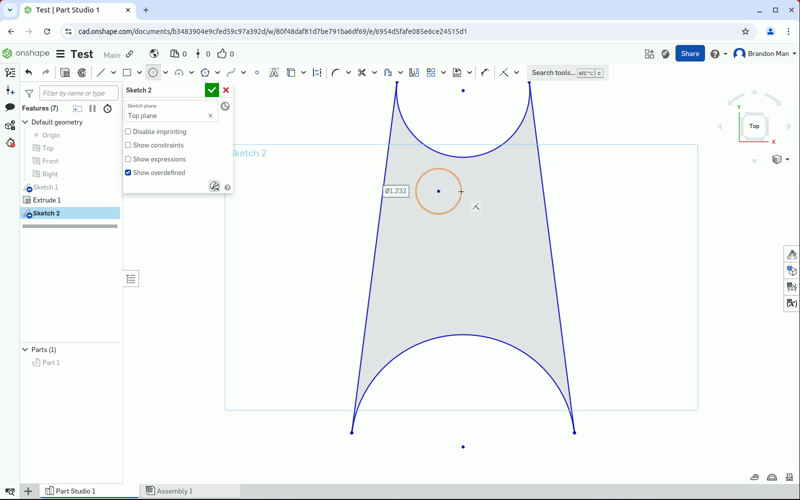
scroll(-6)
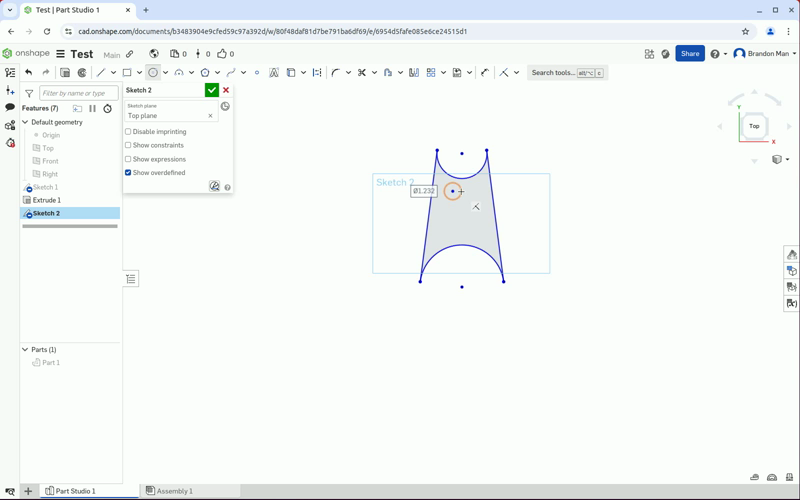
scroll(-6)
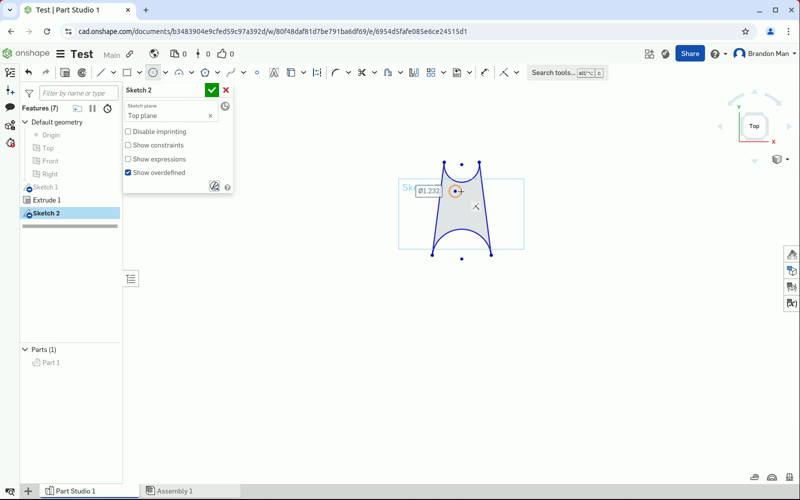
scroll(-6)
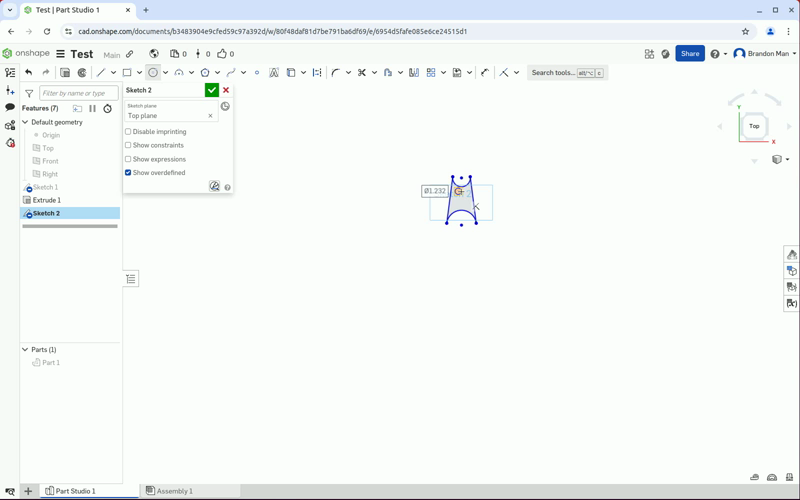
key(esc)
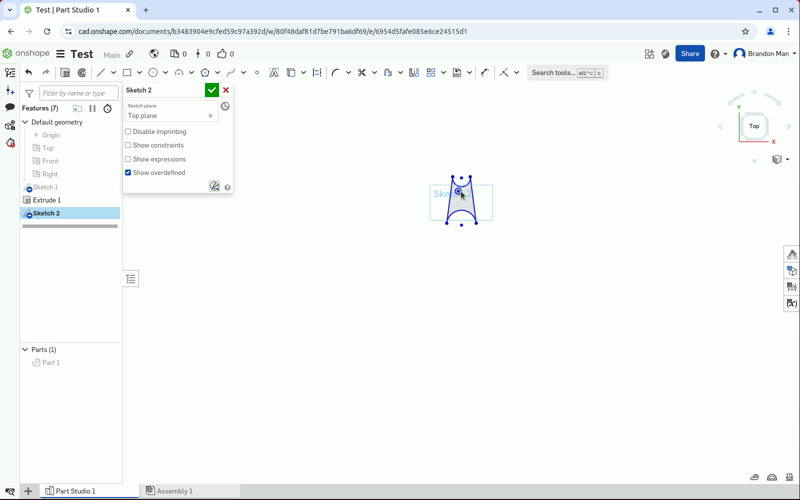
mouse_move(470, 192)
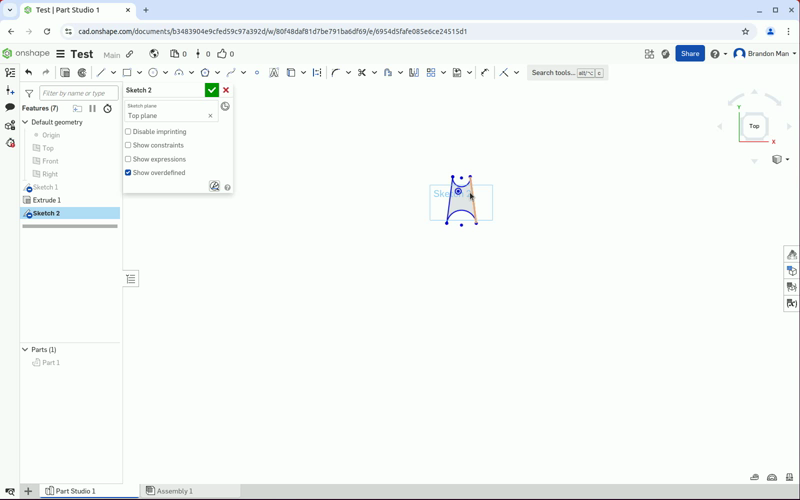
scroll(6)
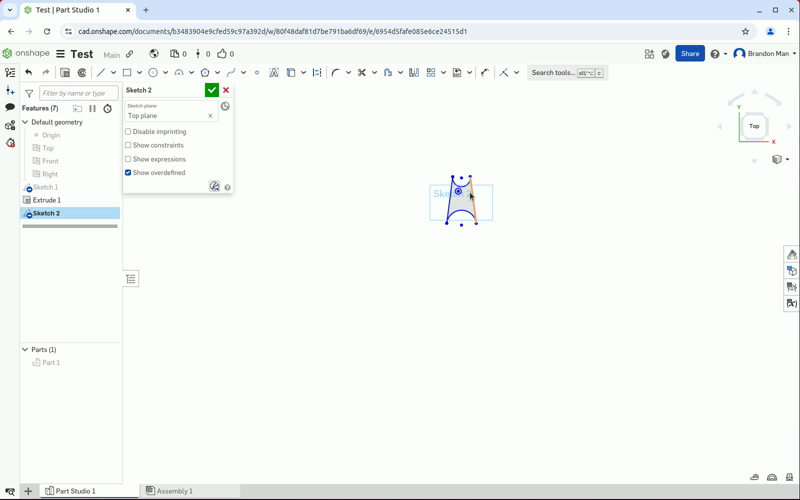
scroll(6)
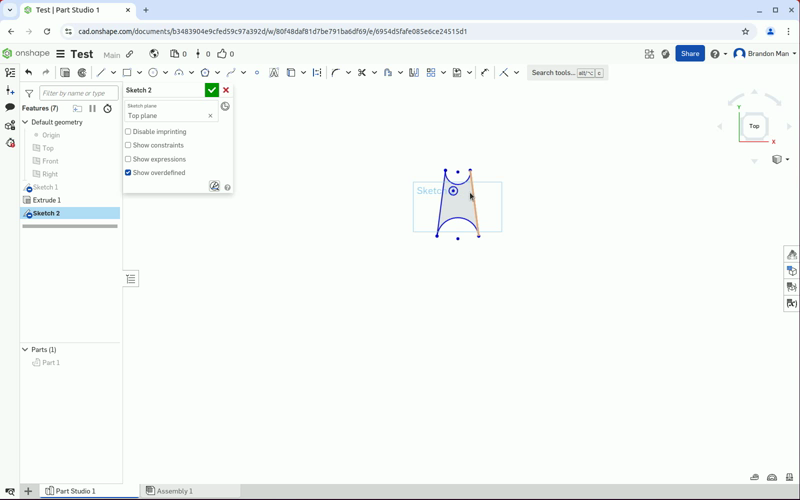
scroll(6)
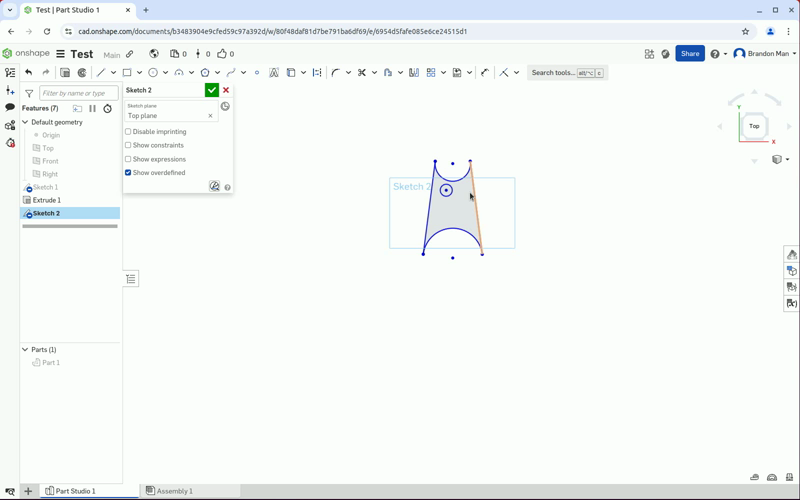
scroll(6)
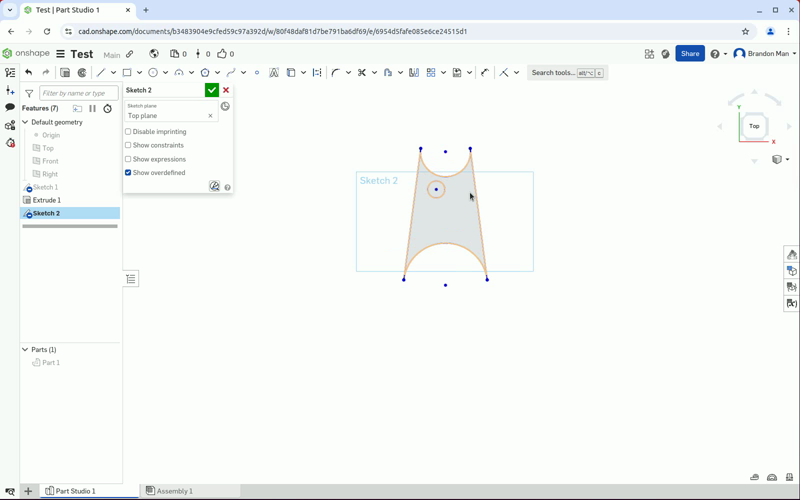
scroll(6)
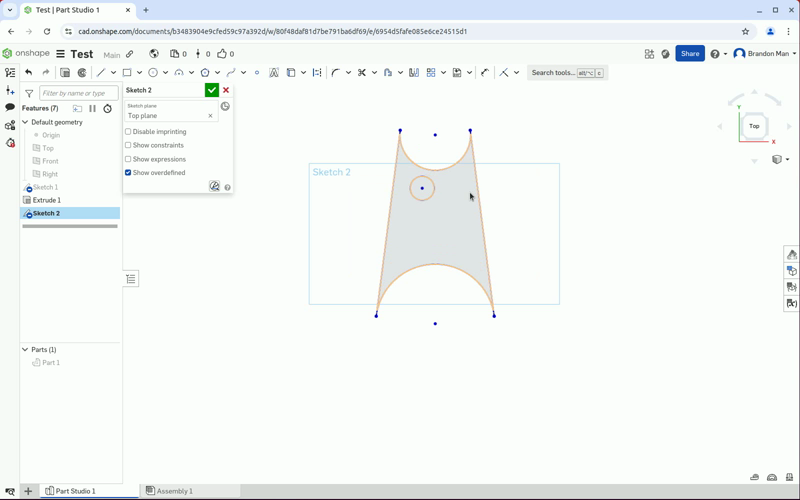
scroll(6)
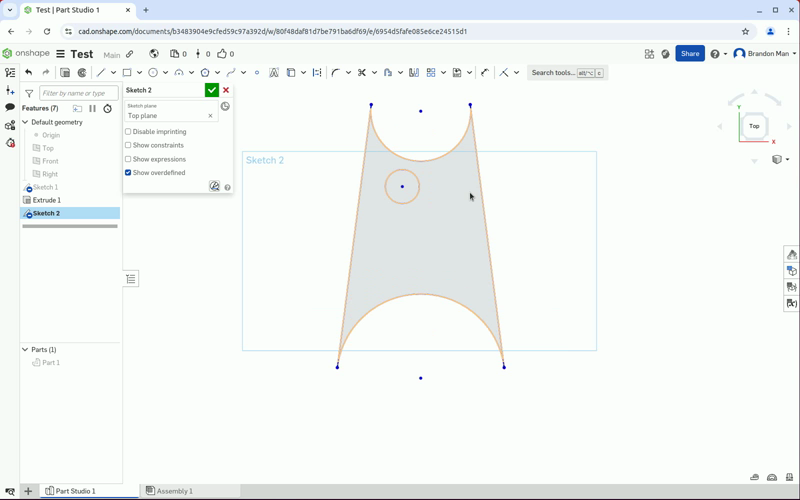
scroll(6)
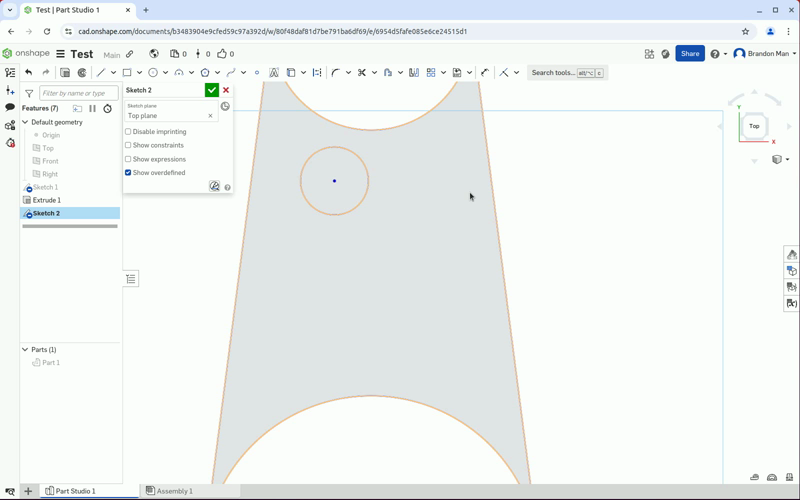
click(470, 192)
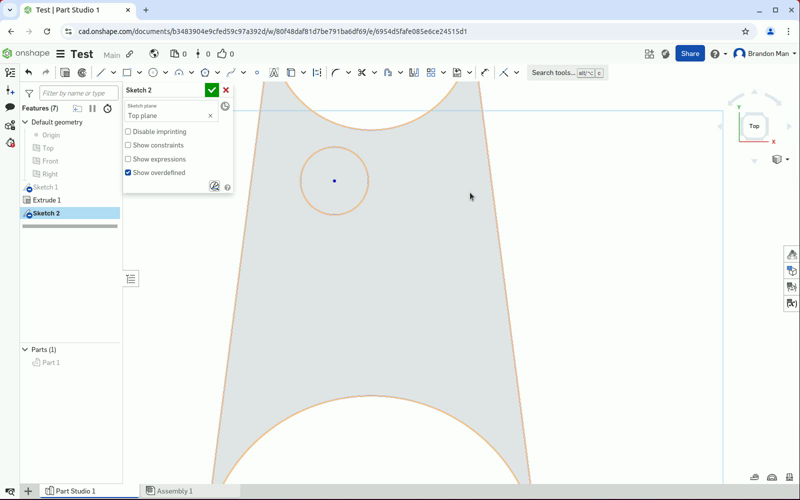
scroll(-6)
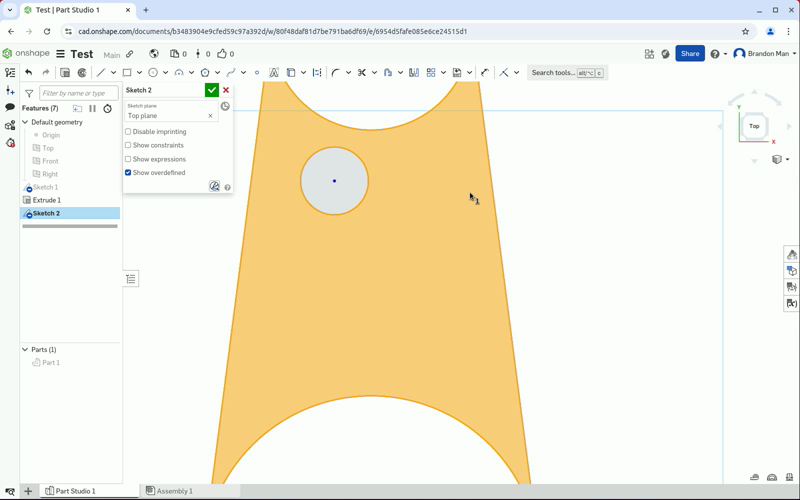
scroll(-6)
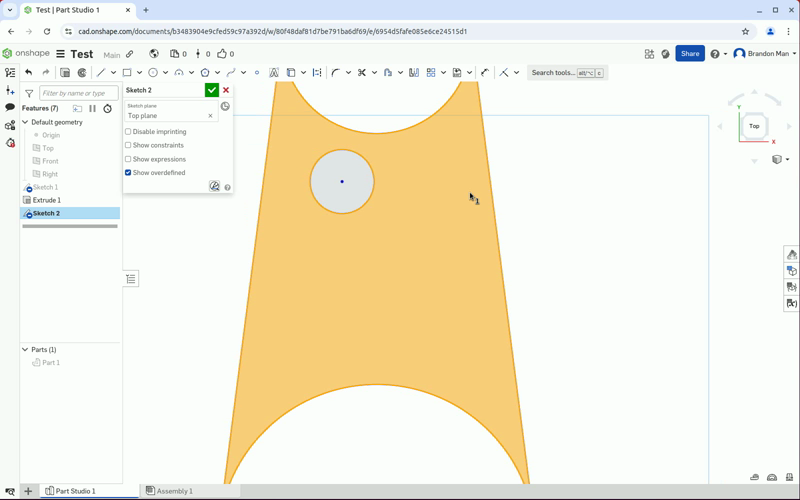
scroll(-6)
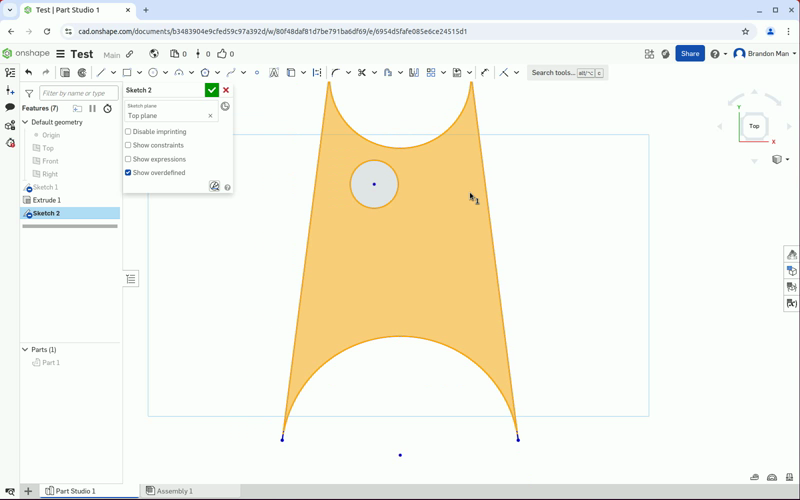
scroll(-6)
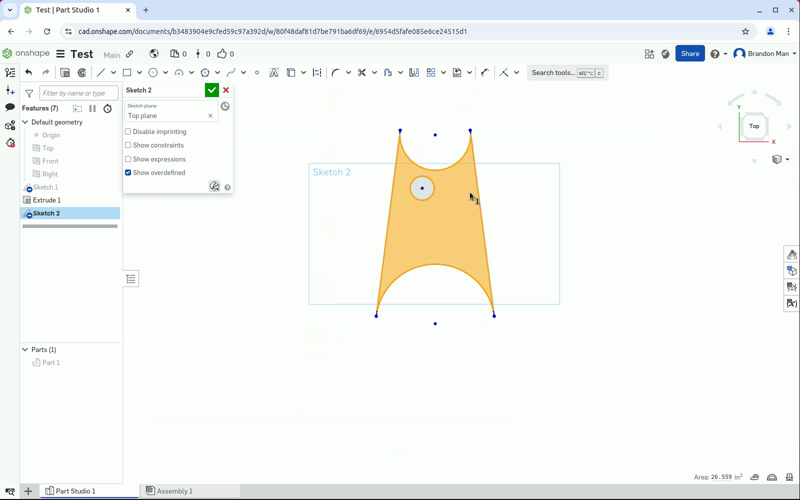
scroll(-6)
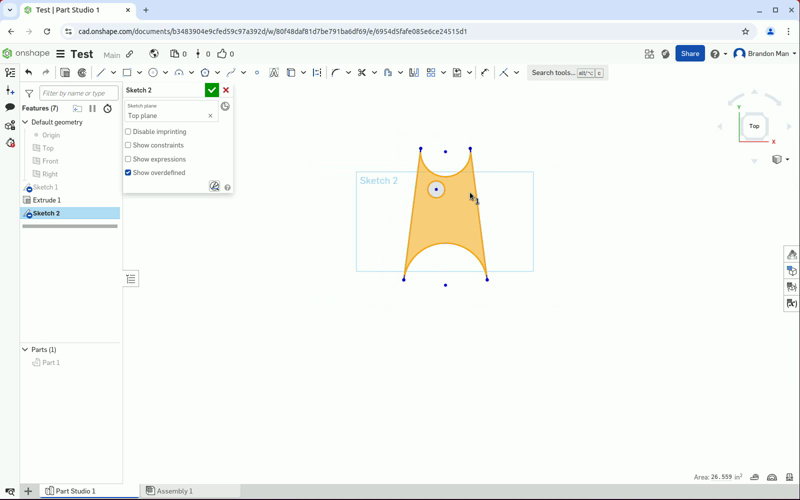
scroll(-6)
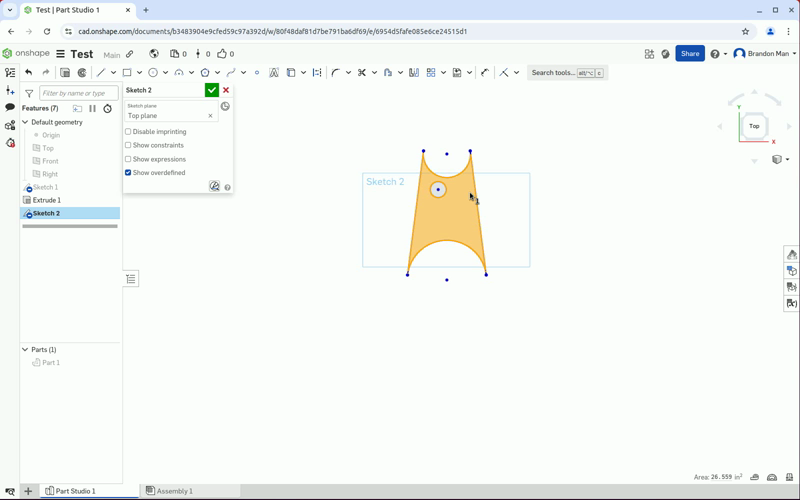
scroll(-6)
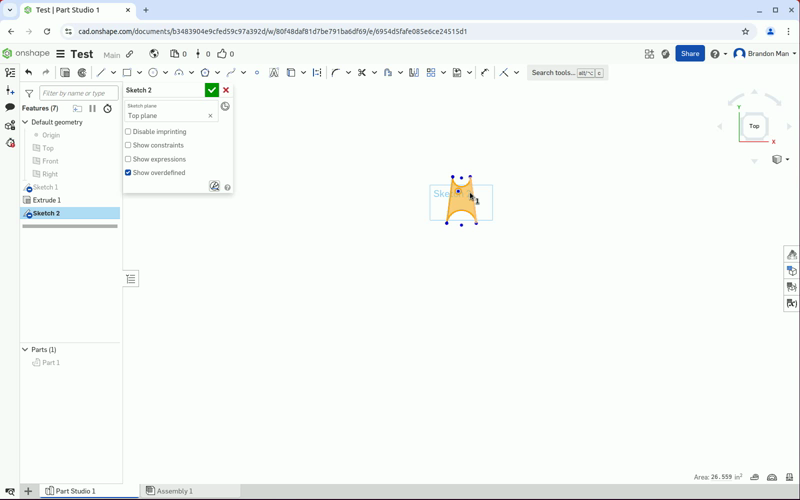
mouse_move(73, 352)
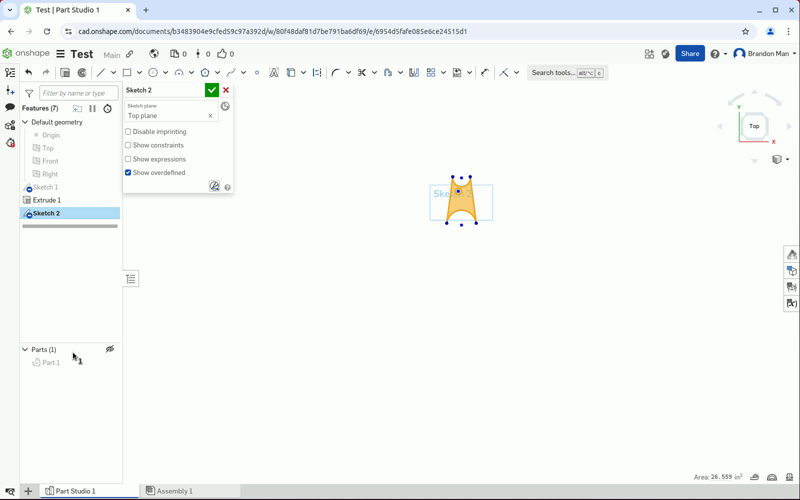
key(shift+y)
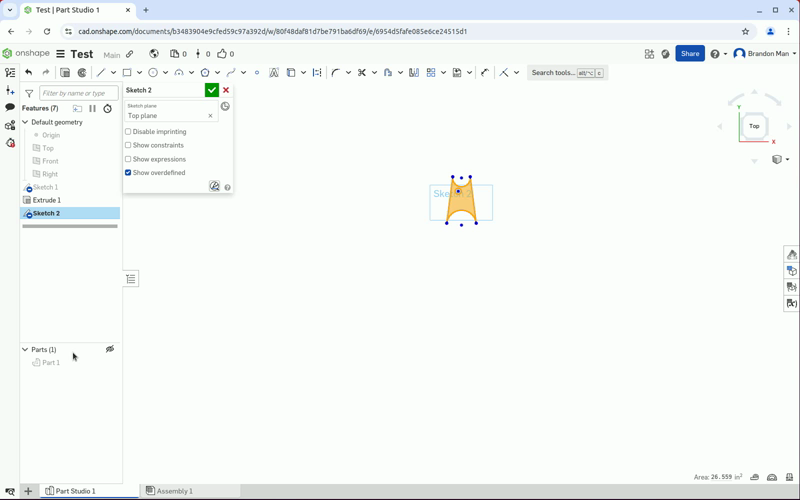
key(shift+e)
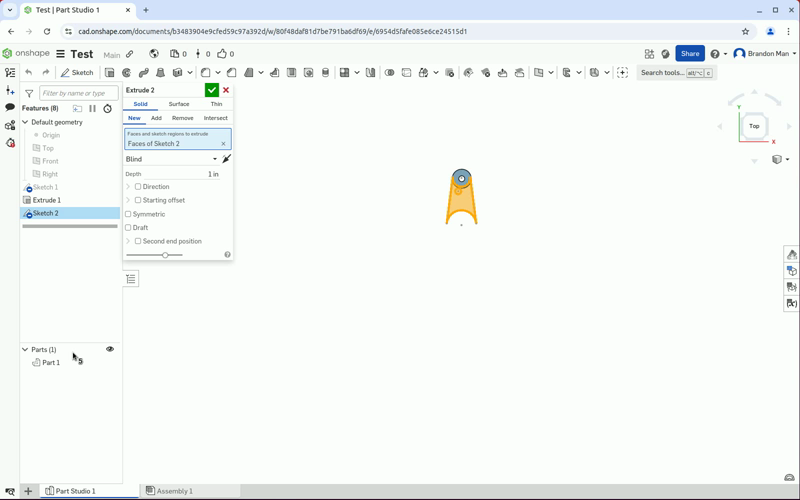
mouse_move(143, 106)
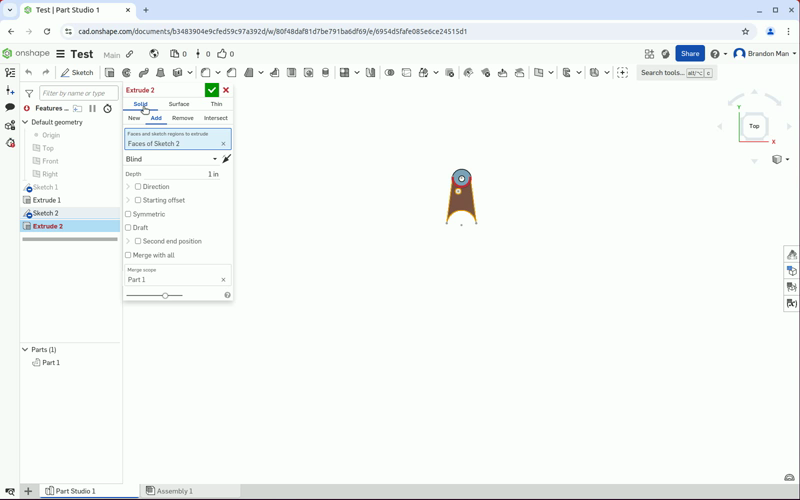
click(143, 106)
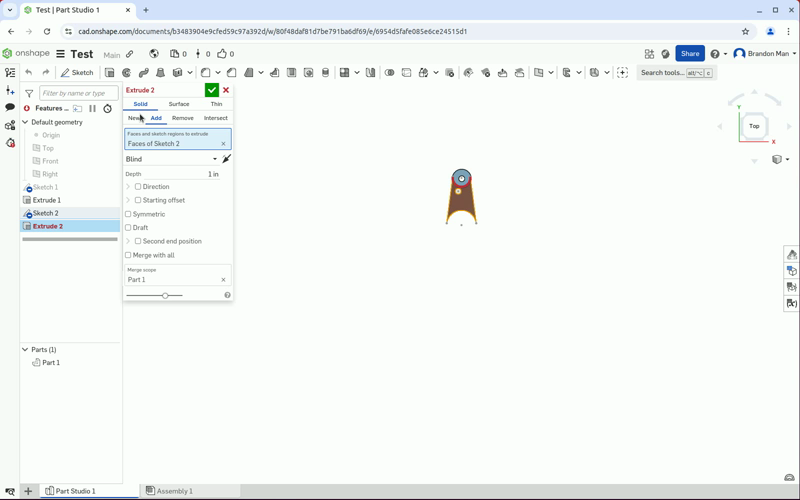
mouse_move(137, 120)
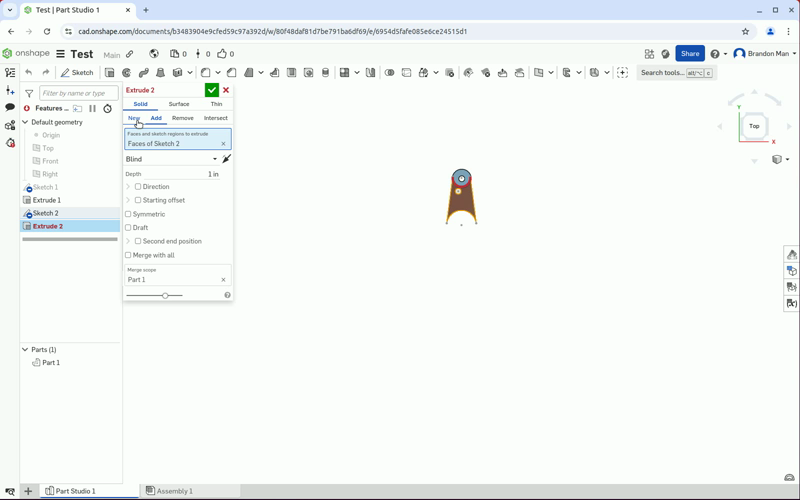
click(137, 120)
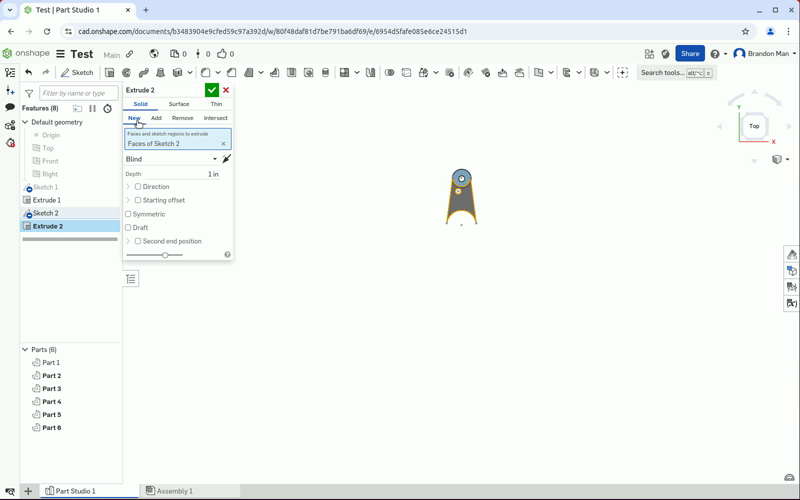
key(tab, 4)
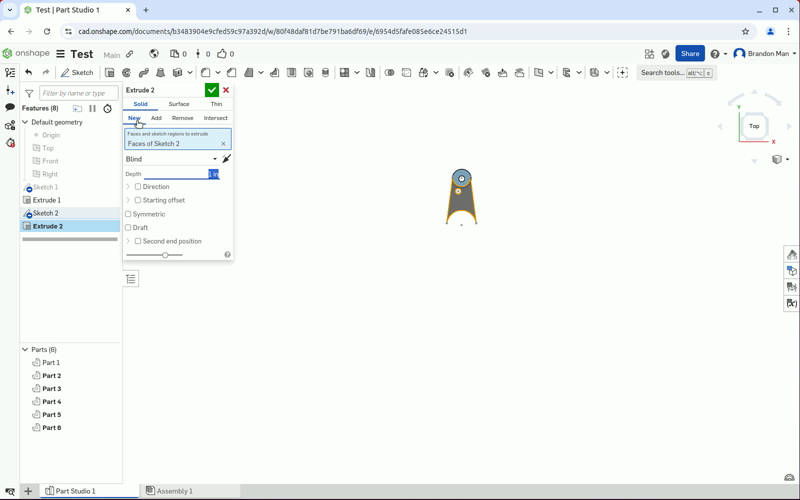
text(0.481)
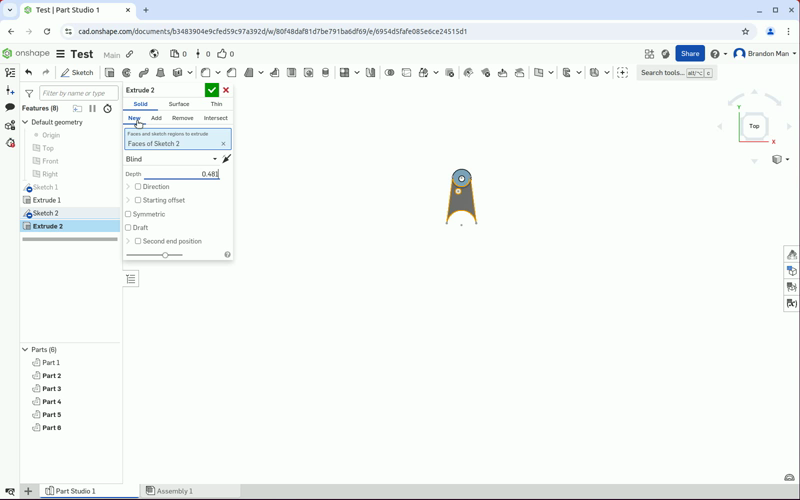
key(enter)
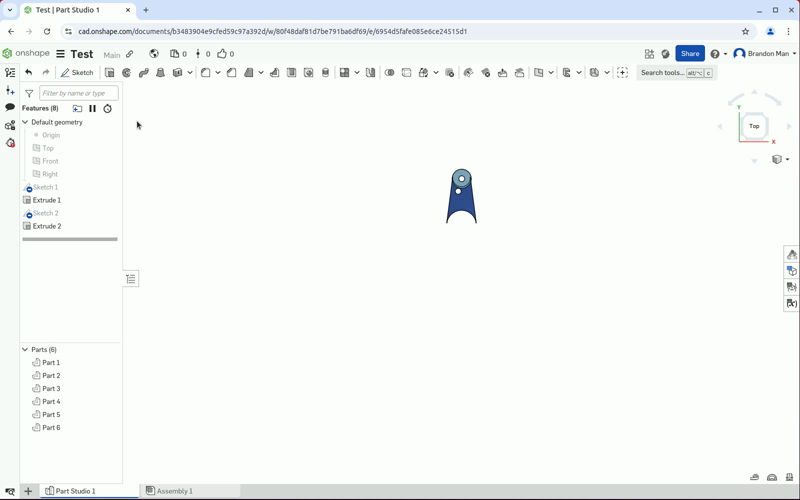
key(shift+h)
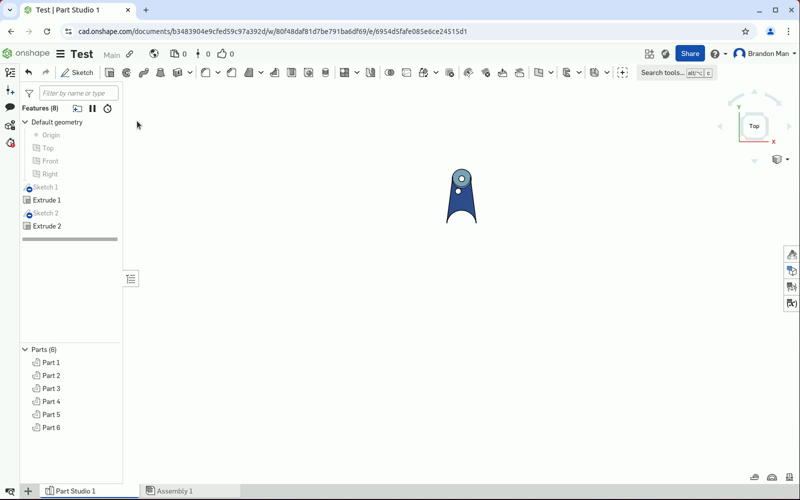
key(shift+h)
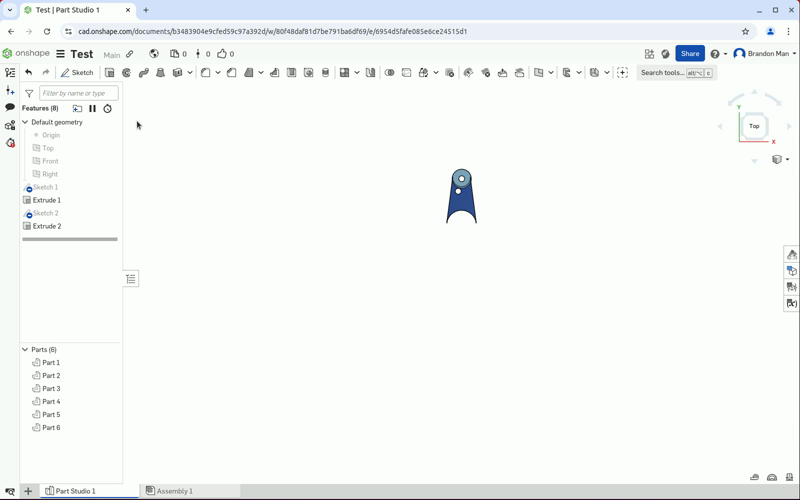
mouse_move(73, 189)
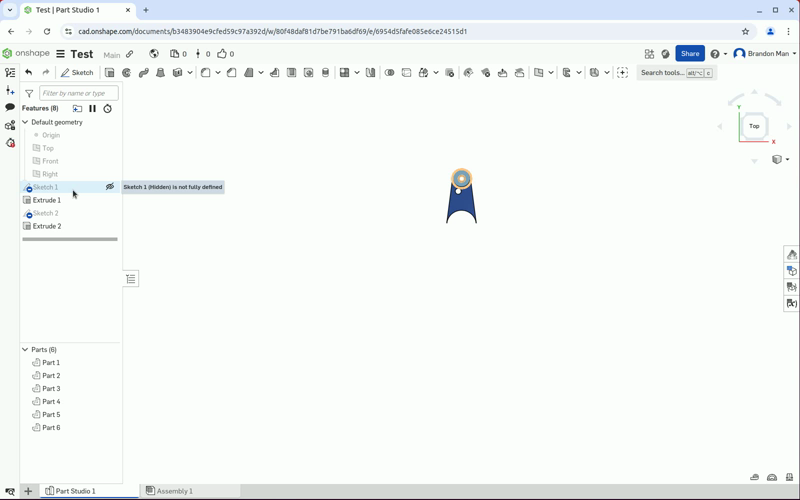
click(73, 189)
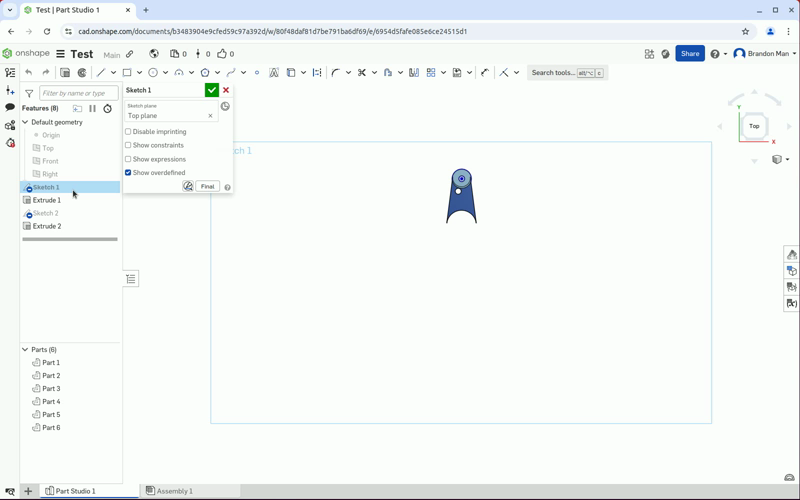
mouse_move(229, 92)
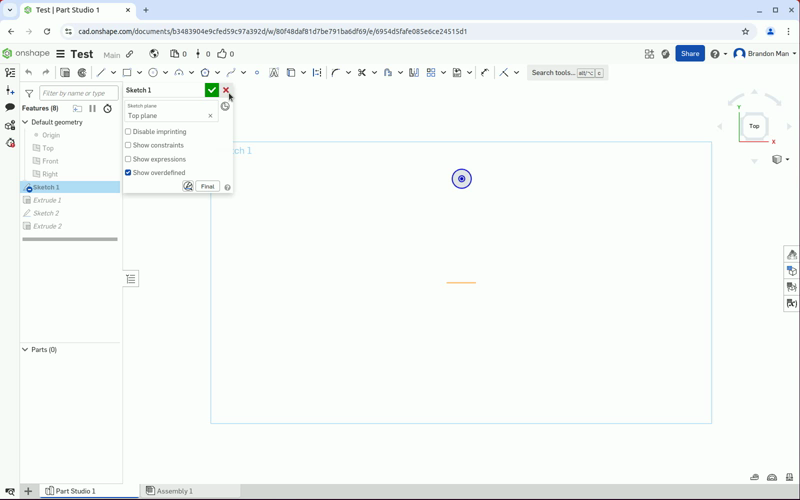
click(229, 92)
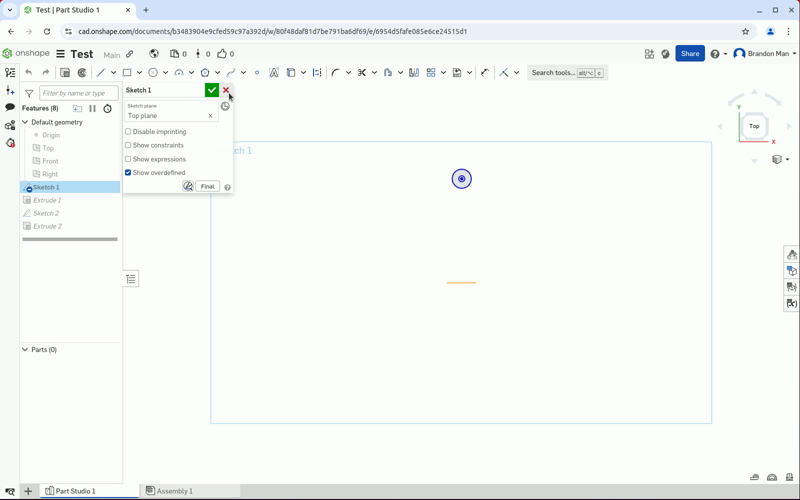
key(shift+s)
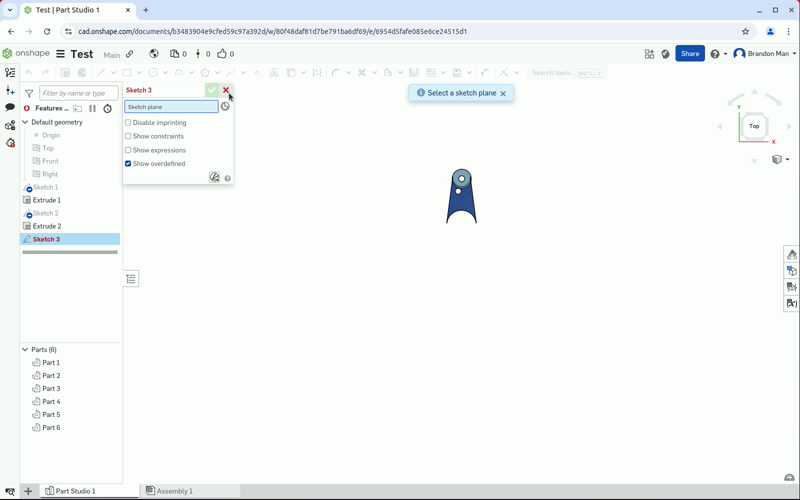
mouse_move(73, 150)
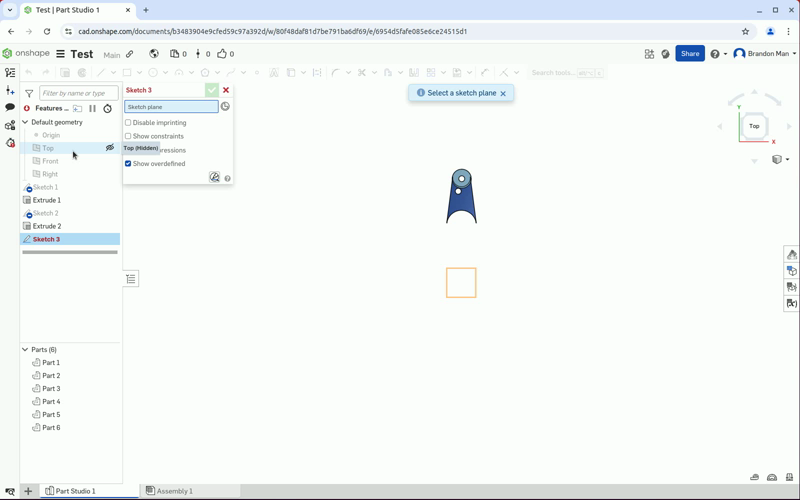
click(73, 150)
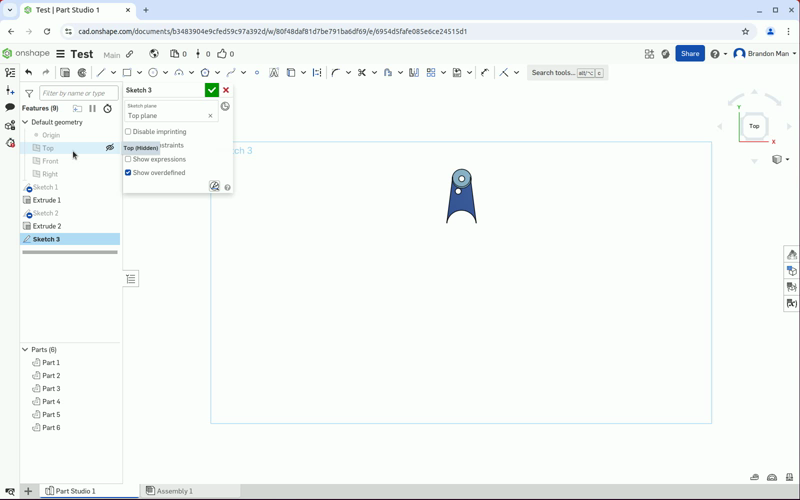
mouse_move(73, 352)
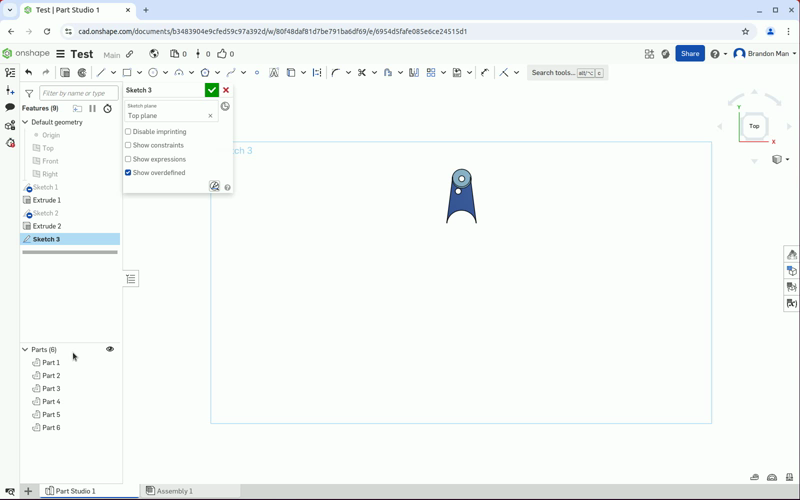
key(y)
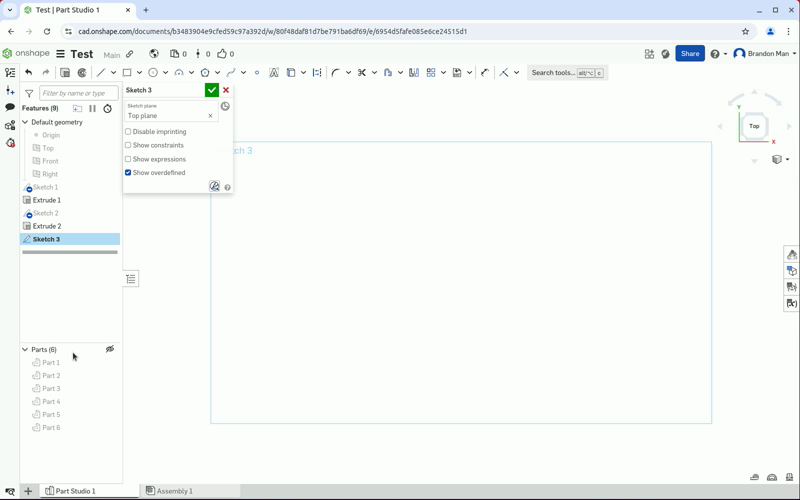
key(c)
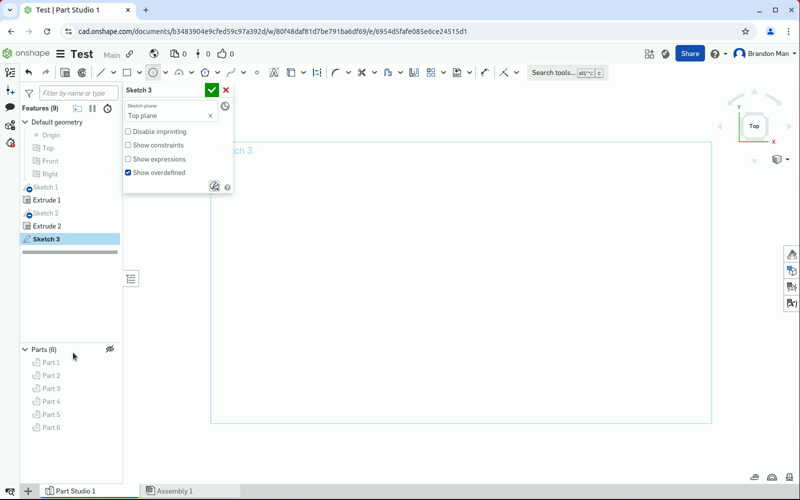
key_down(shift)
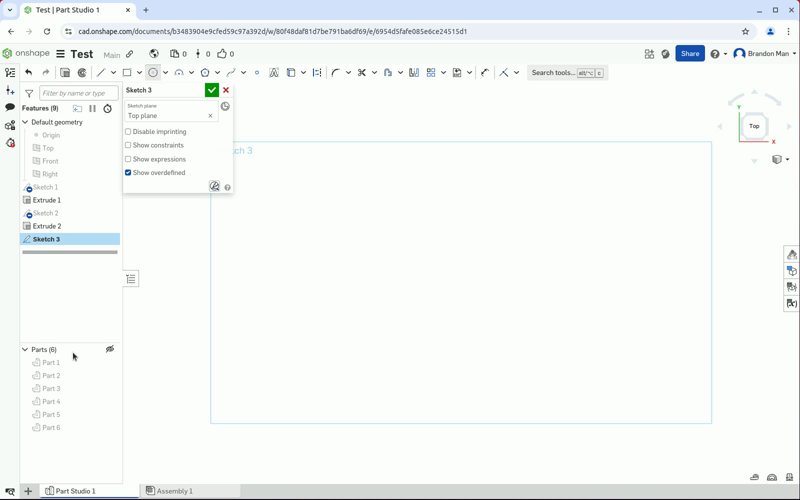
mouse_move(461, 225)
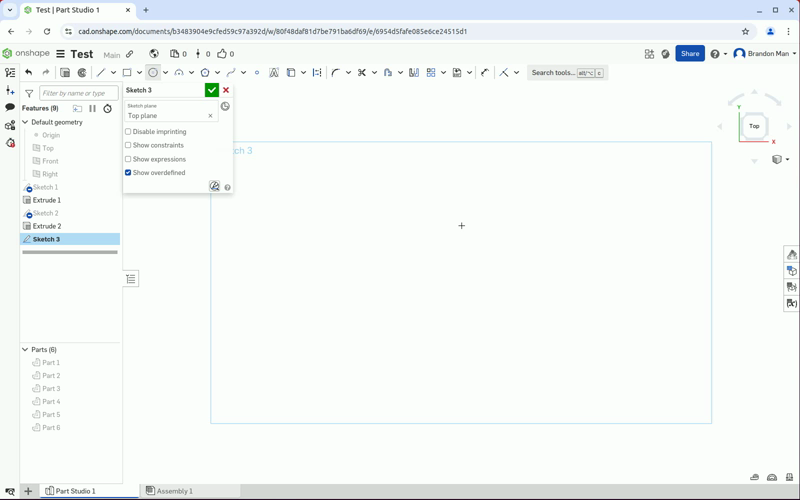
click(461, 225)
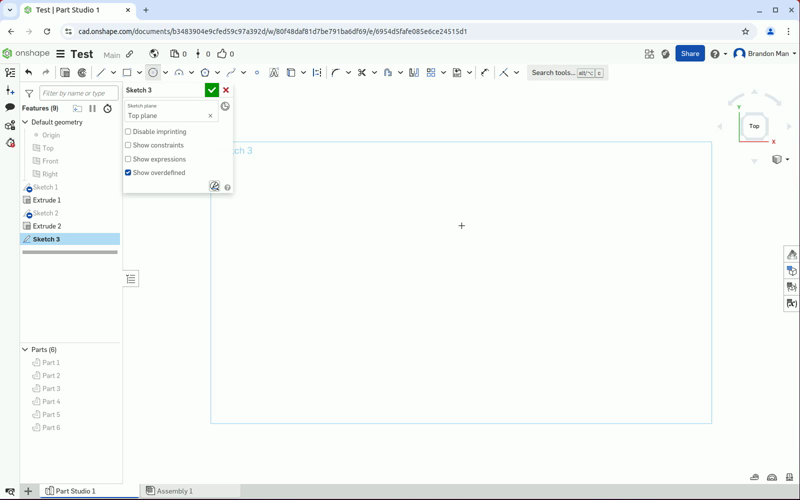
key_up(shift)
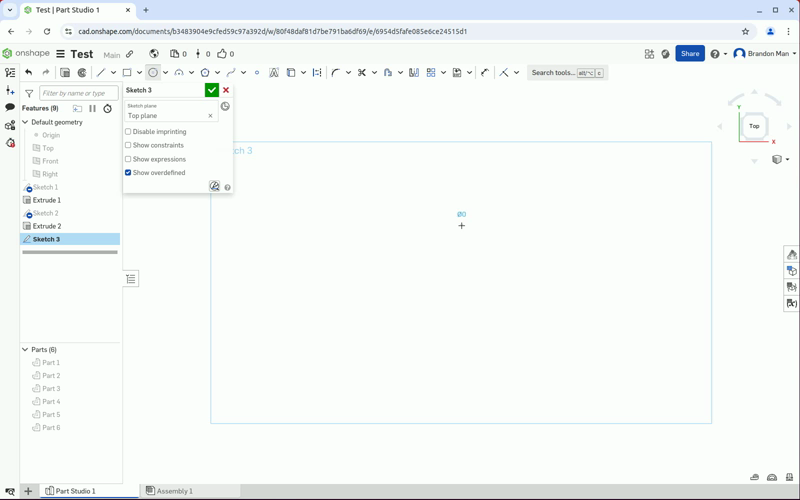
mouse_move(477, 225)
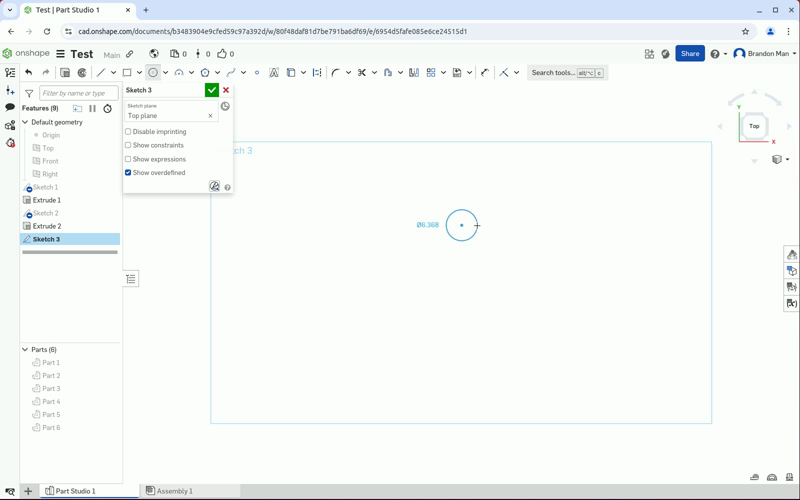
click(477, 225)
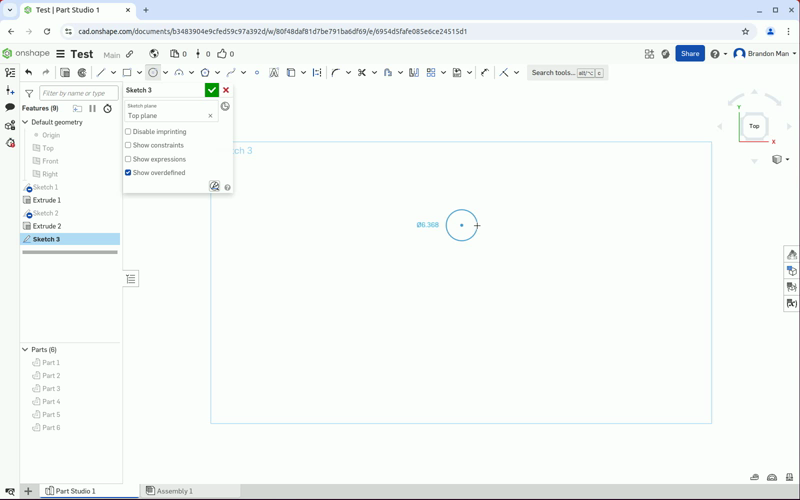
key(esc)
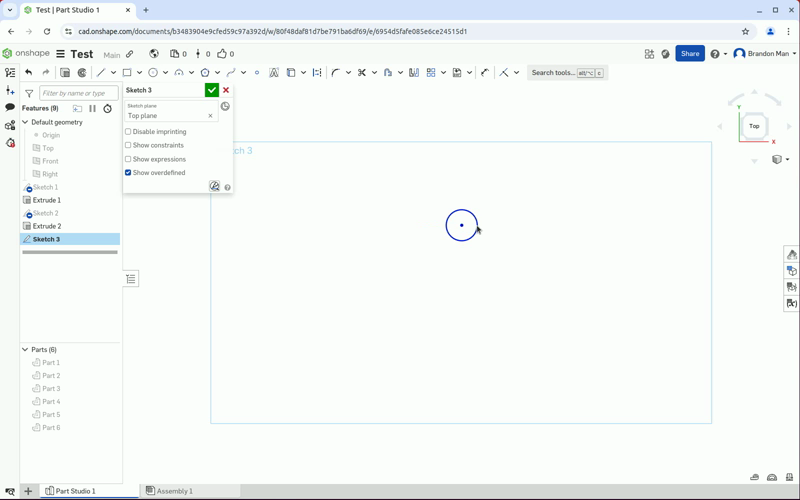
key(c)
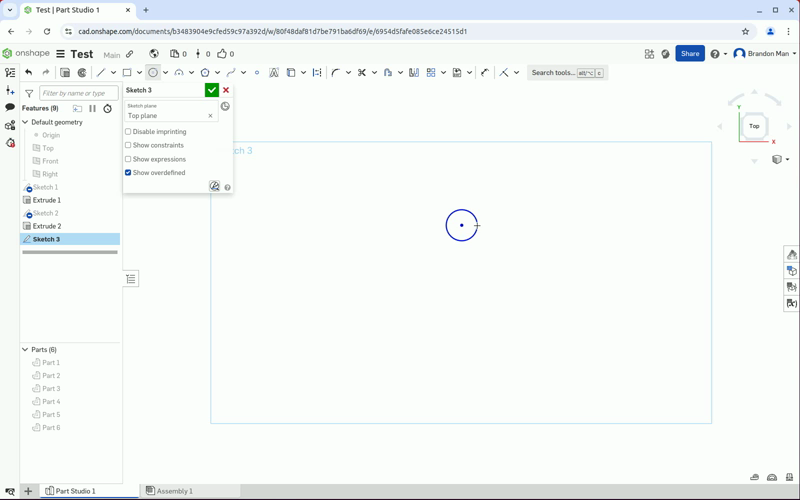
key_down(shift)
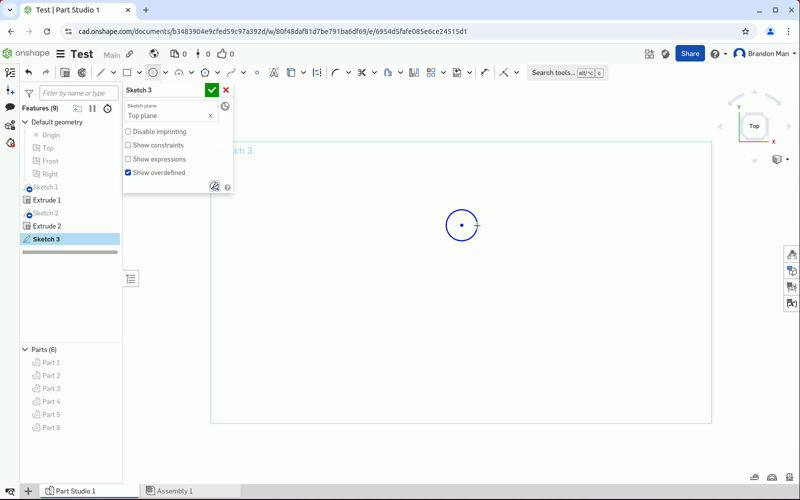
mouse_move(461, 225)
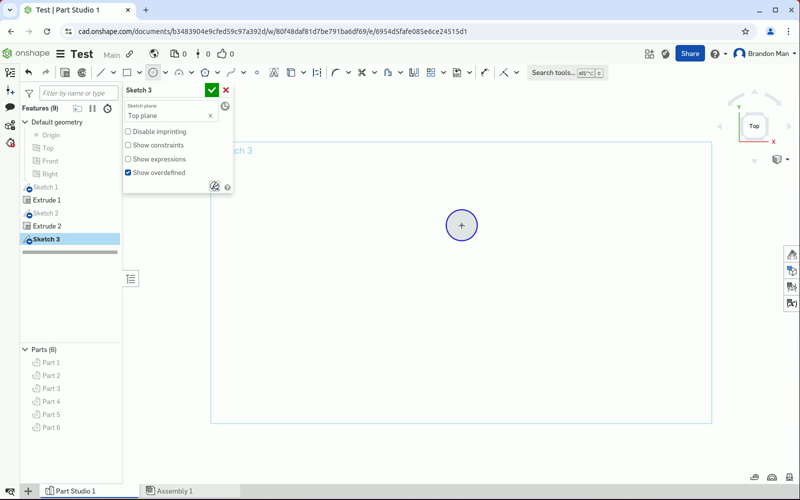
click(461, 225)
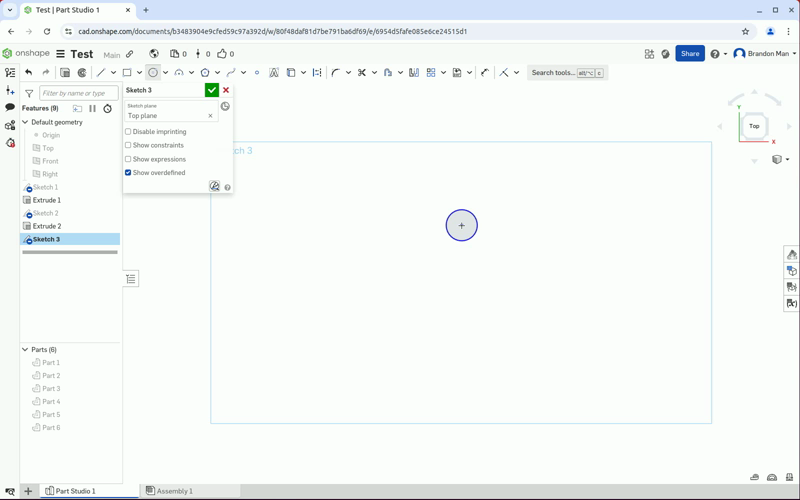
key_up(shift)
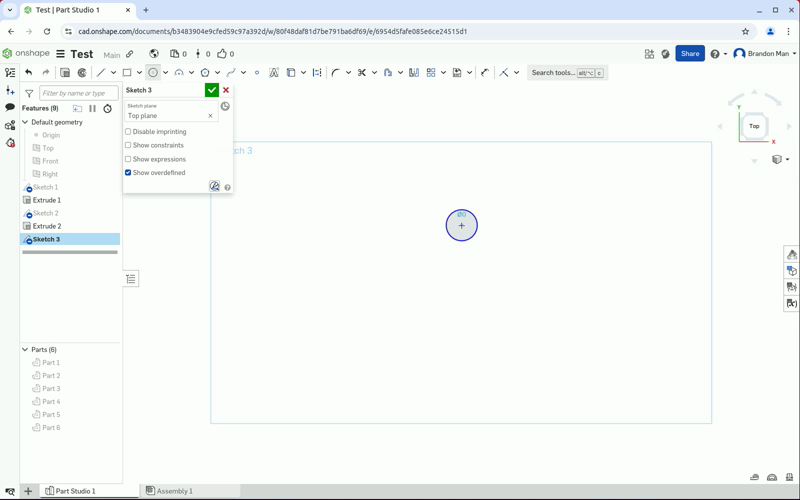
mouse_move(465, 225)
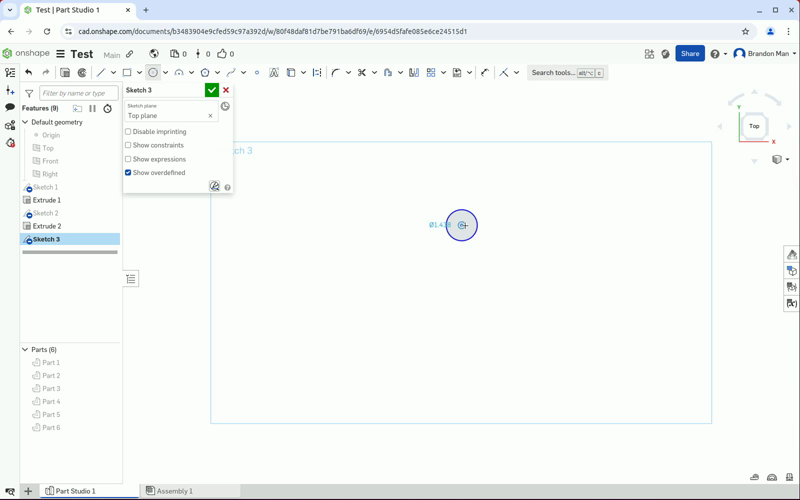
scroll(6)
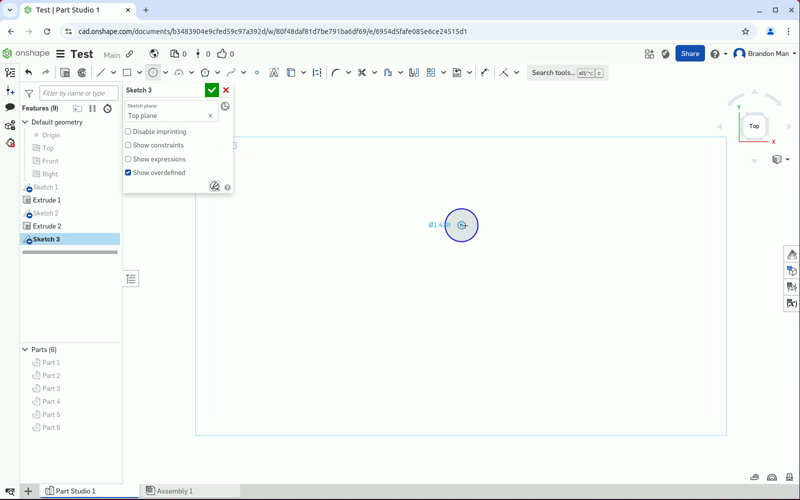
scroll(6)
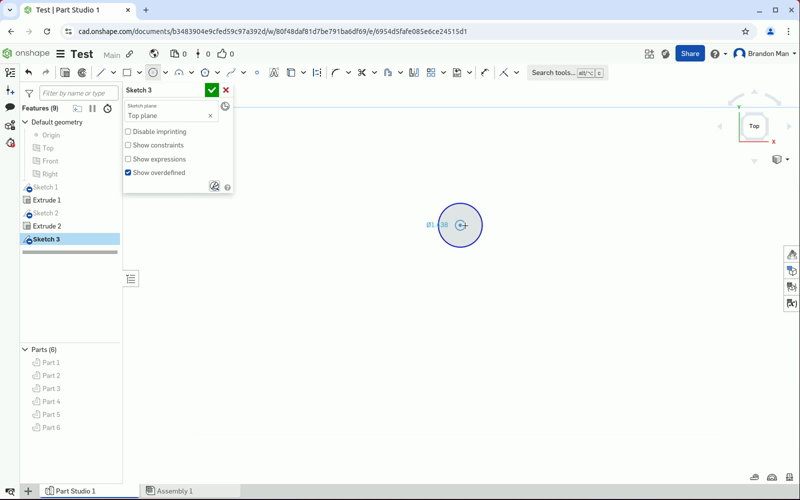
scroll(6)
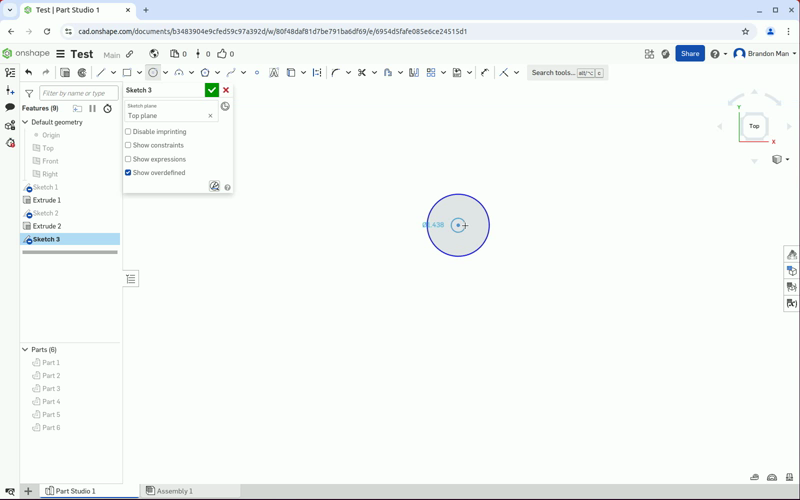
scroll(6)
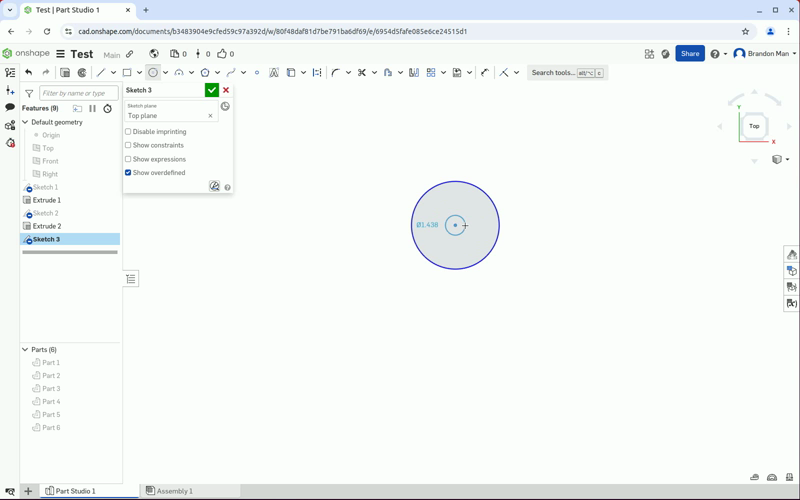
scroll(6)
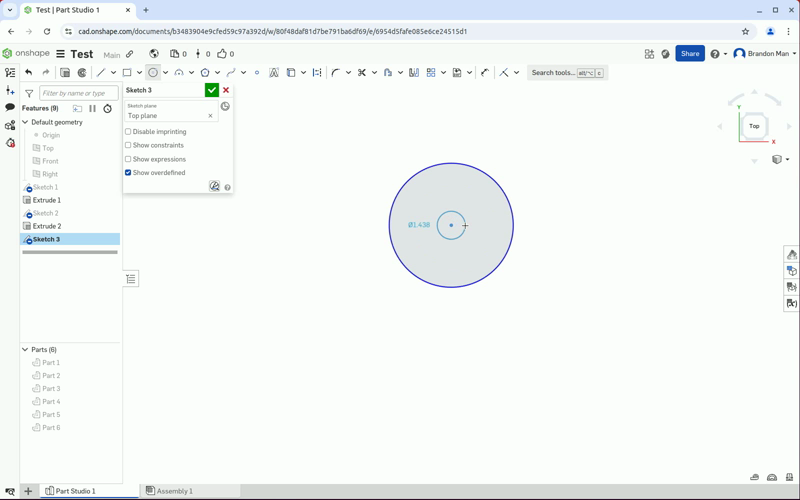
scroll(6)
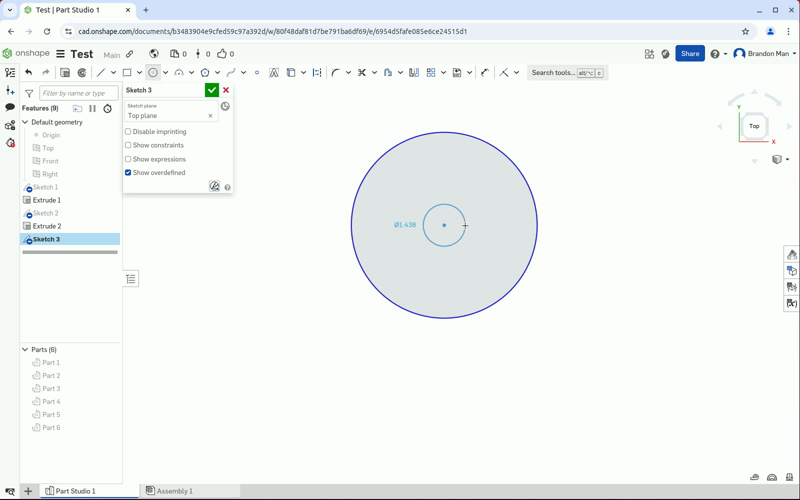
scroll(6)
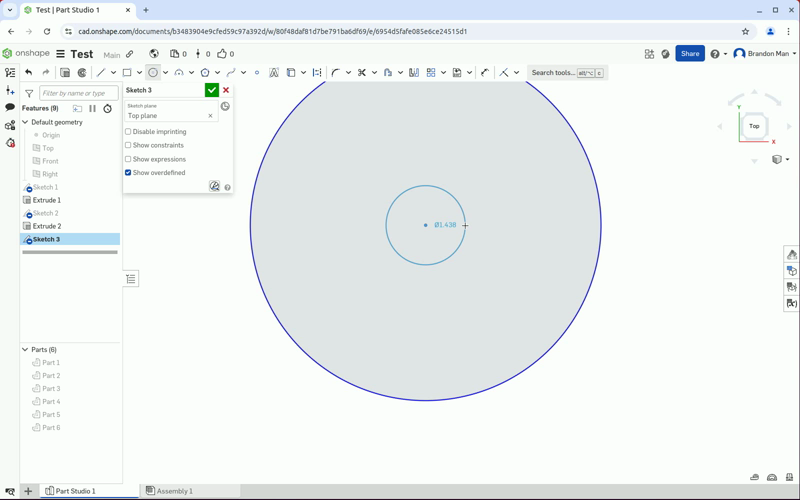
click(465, 225)
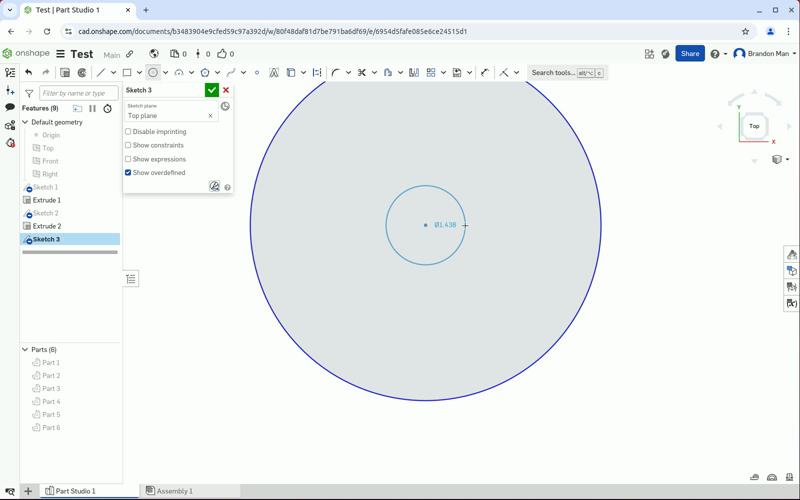
scroll(-6)
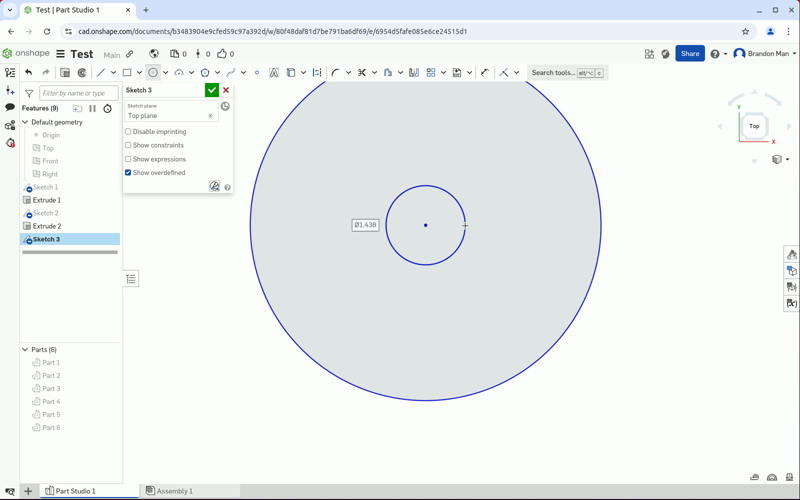
scroll(-6)
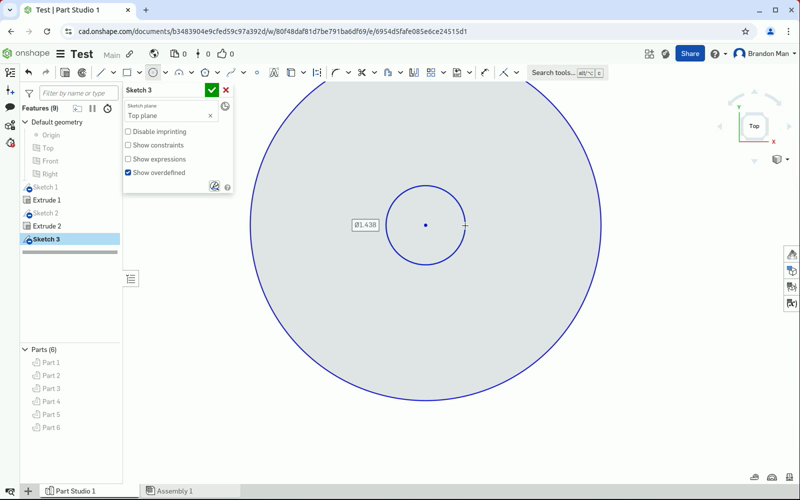
scroll(-6)
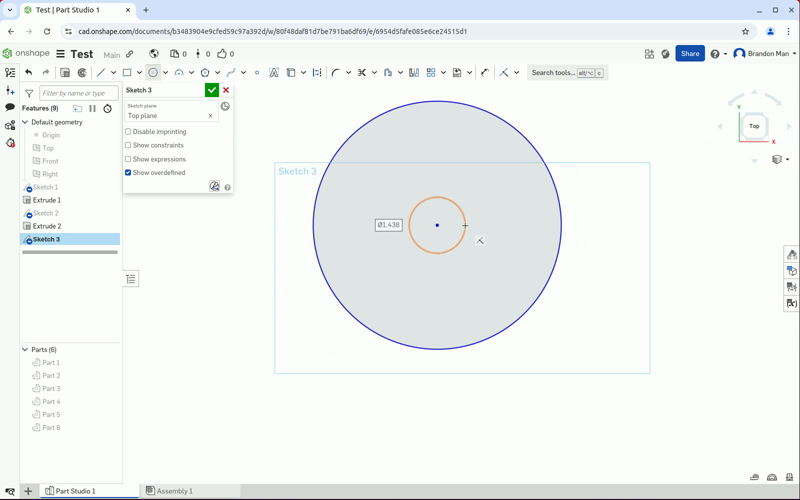
scroll(-6)
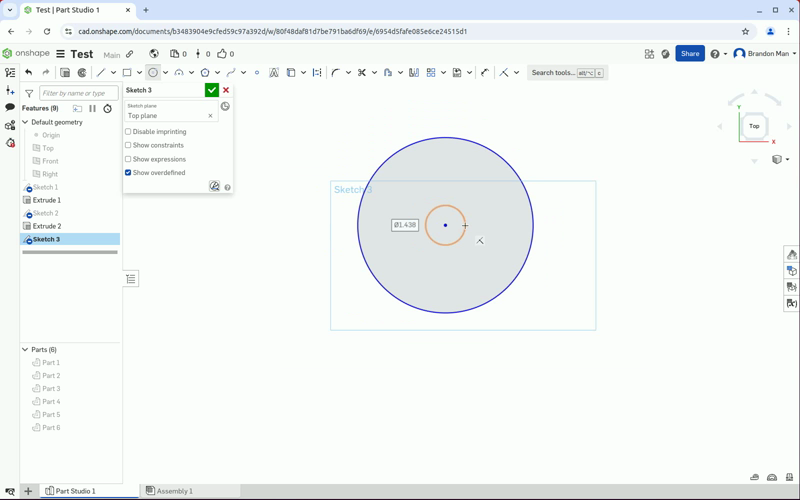
scroll(-6)
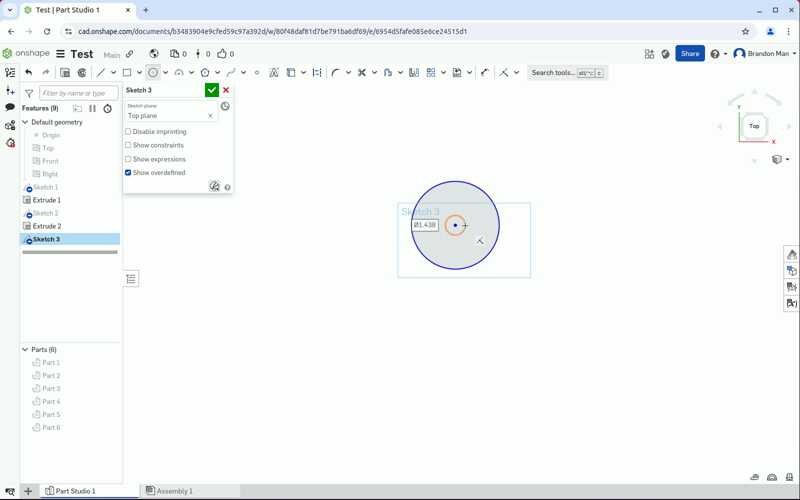
scroll(-6)
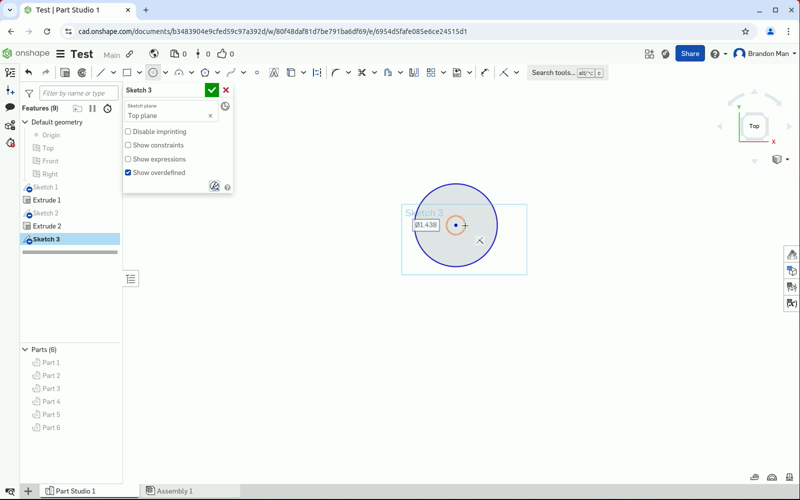
scroll(-6)
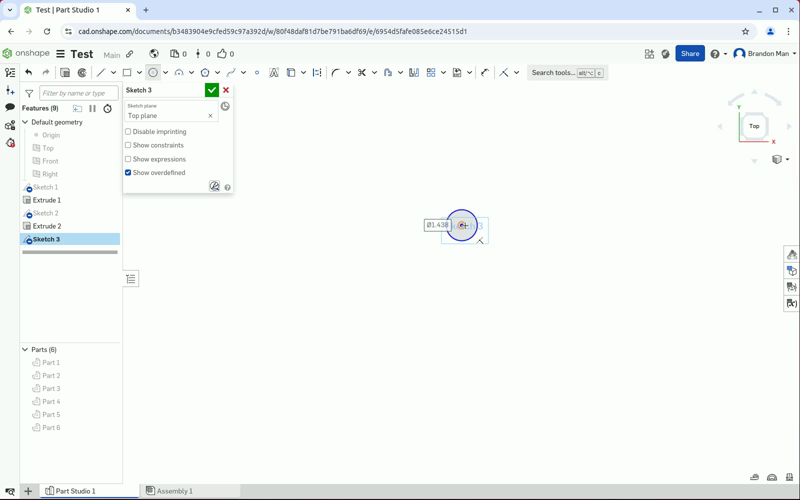
key(esc)
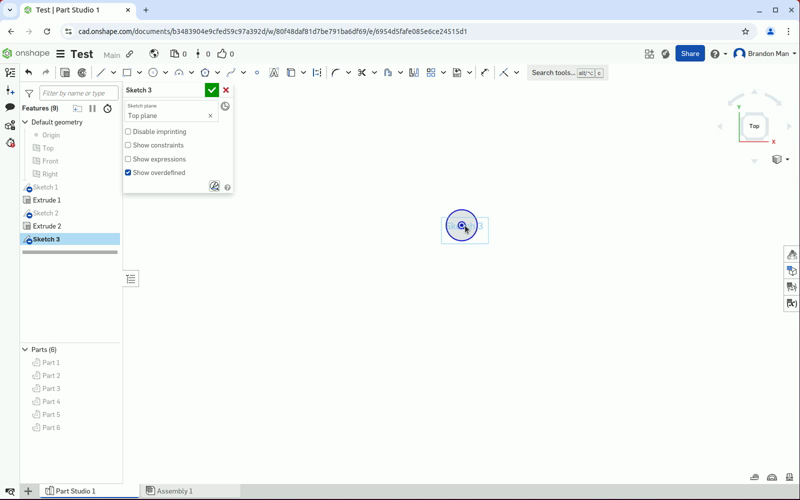
mouse_move(474, 229)
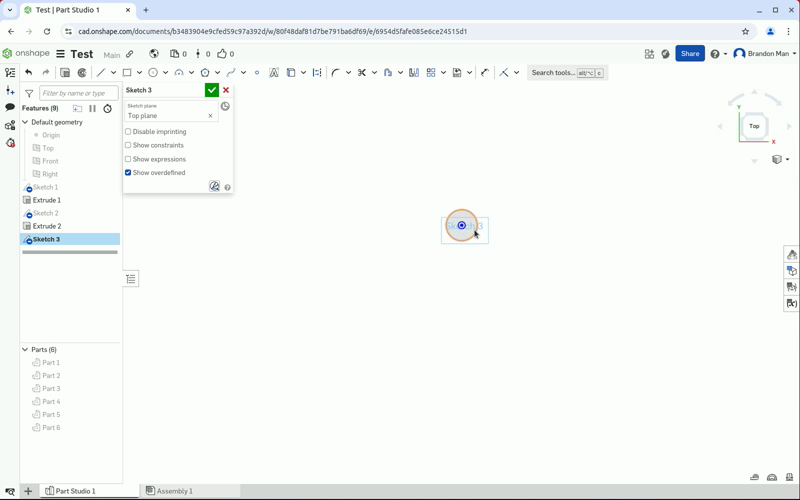
scroll(6)
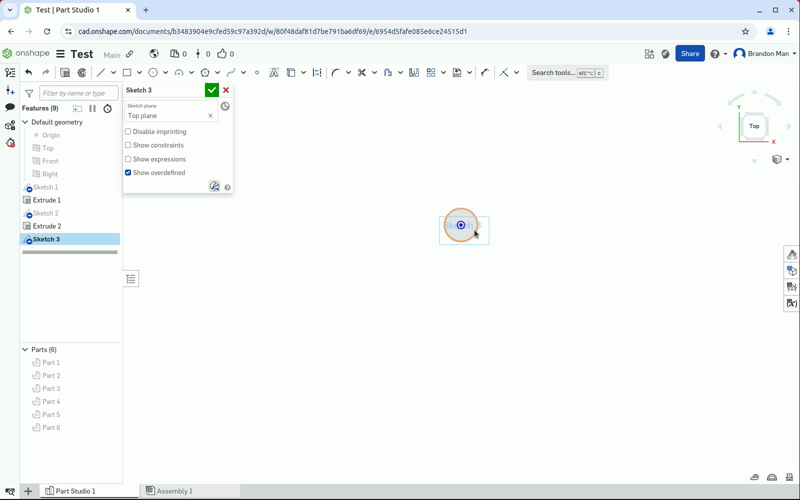
scroll(6)
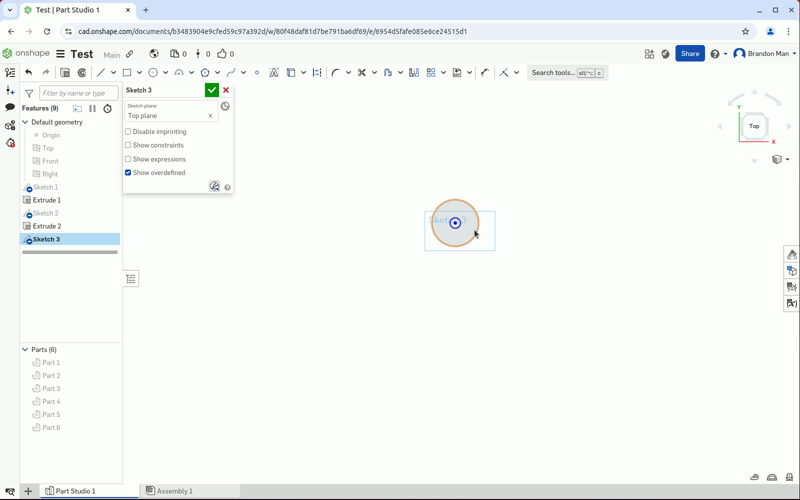
scroll(6)
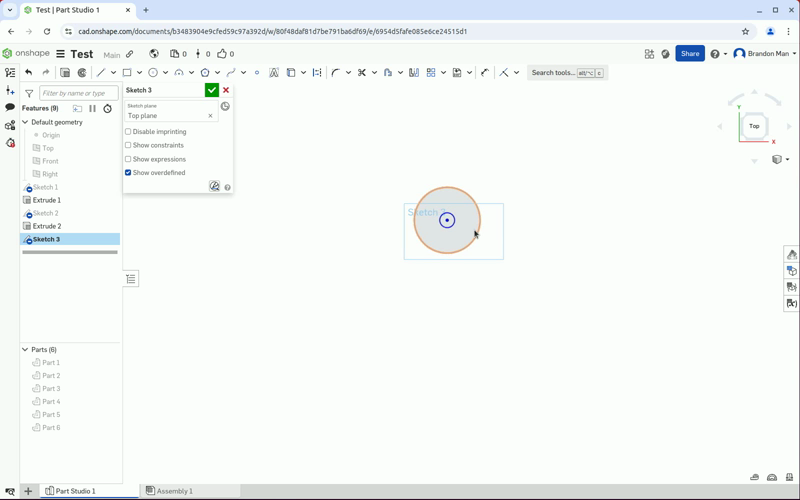
scroll(6)
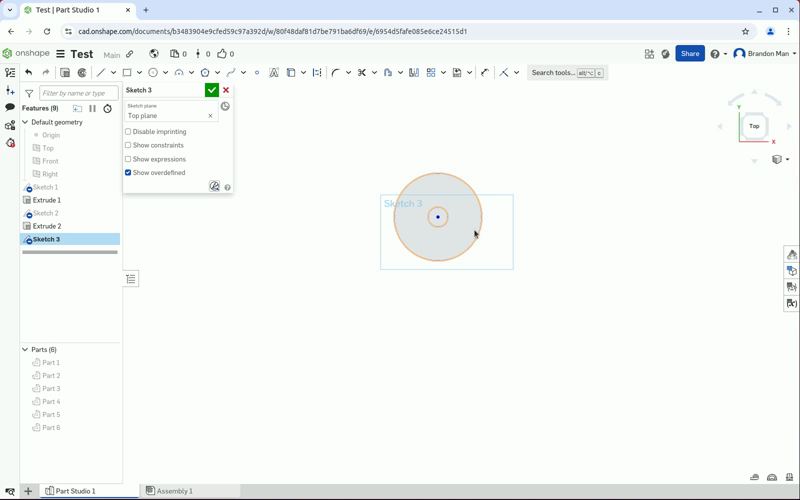
scroll(6)
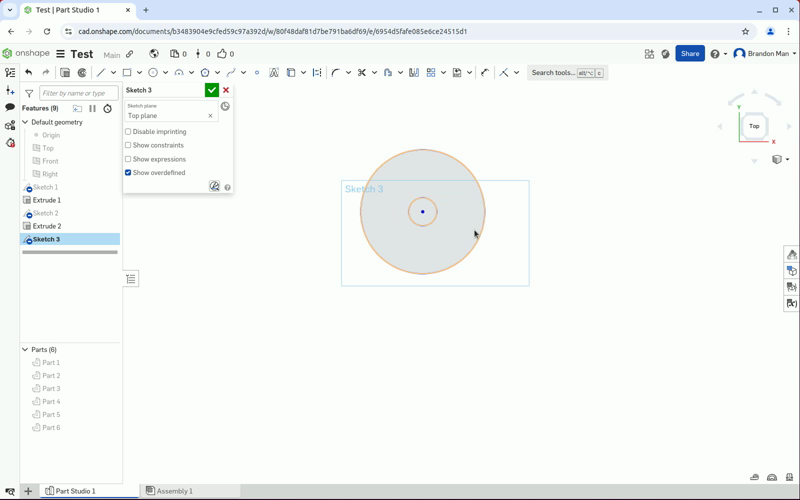
scroll(6)
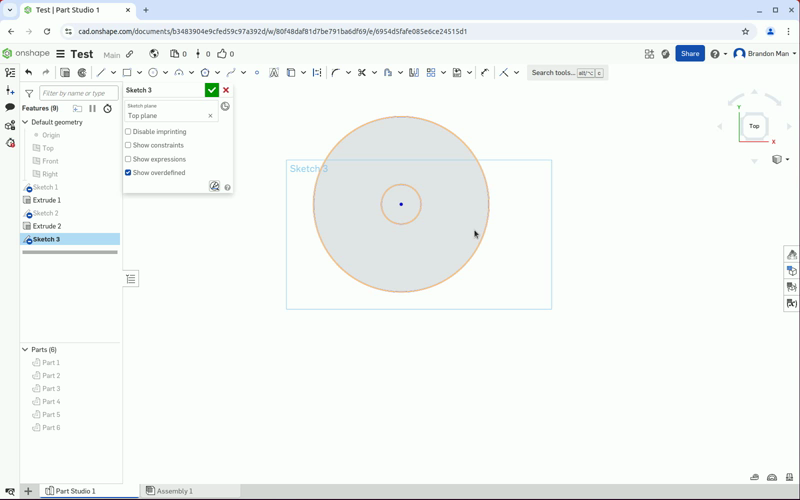
scroll(6)
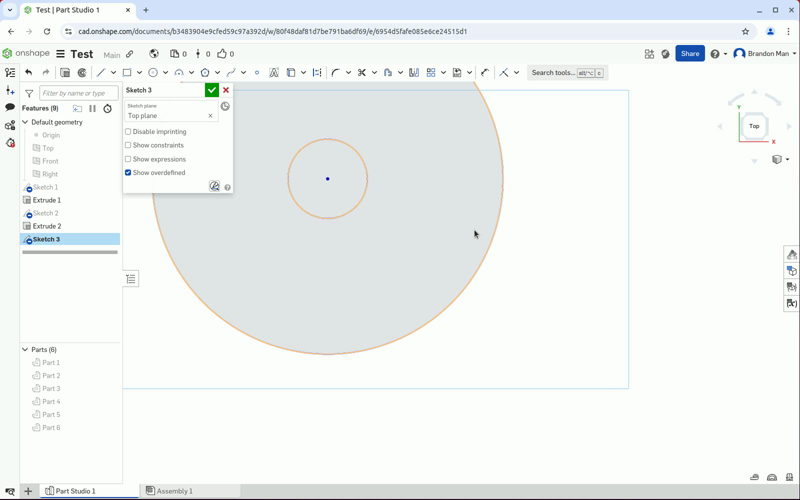
click(474, 229)
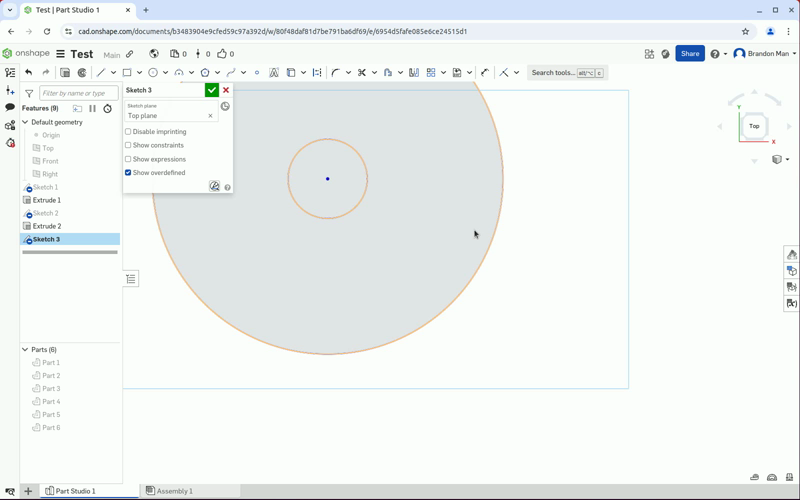
scroll(-6)
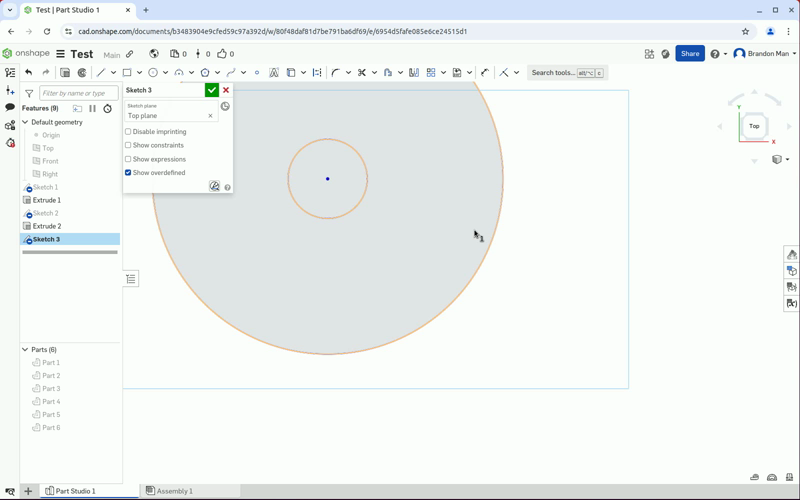
scroll(-6)
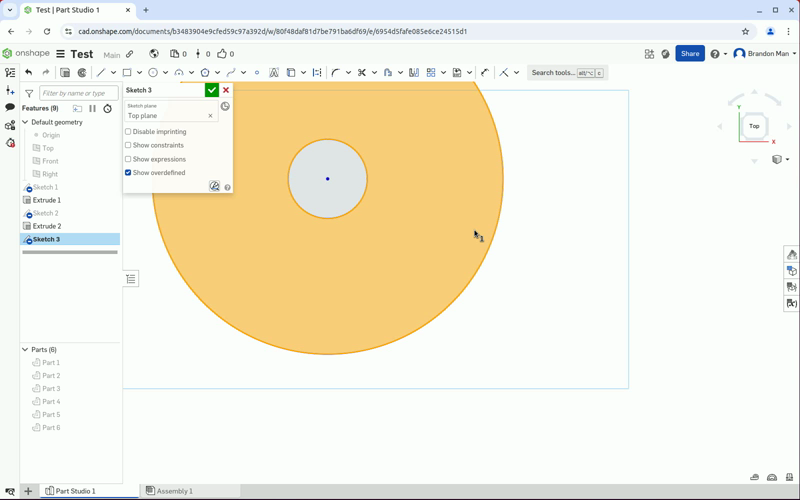
scroll(-6)
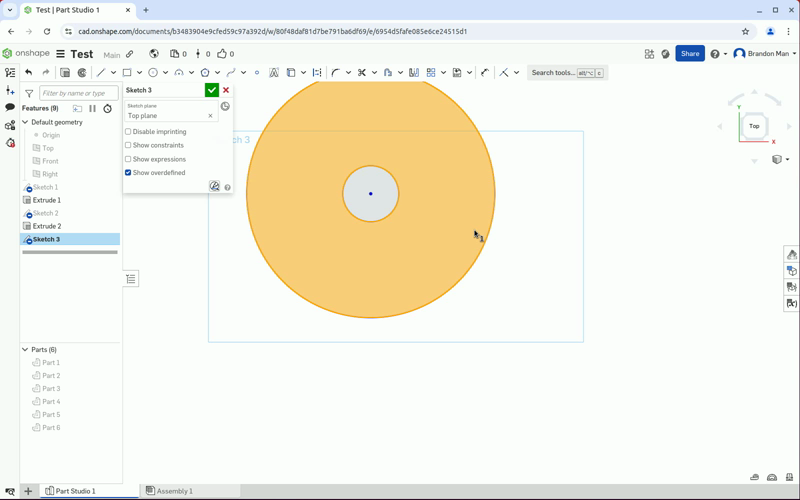
scroll(-6)
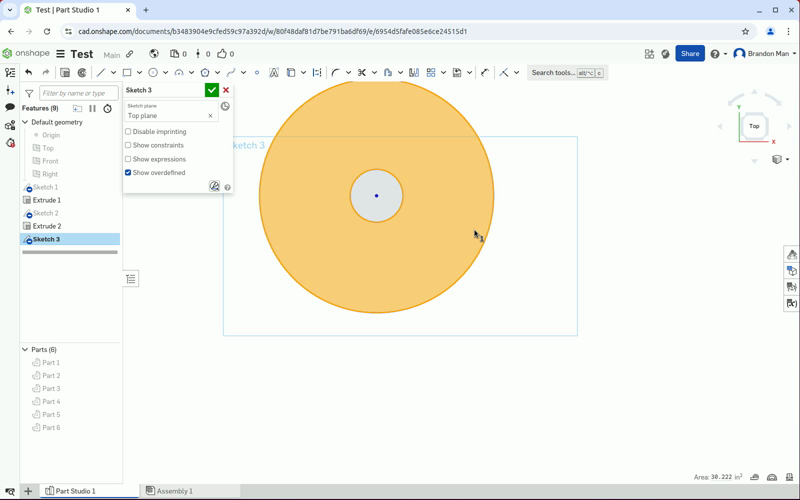
scroll(-6)
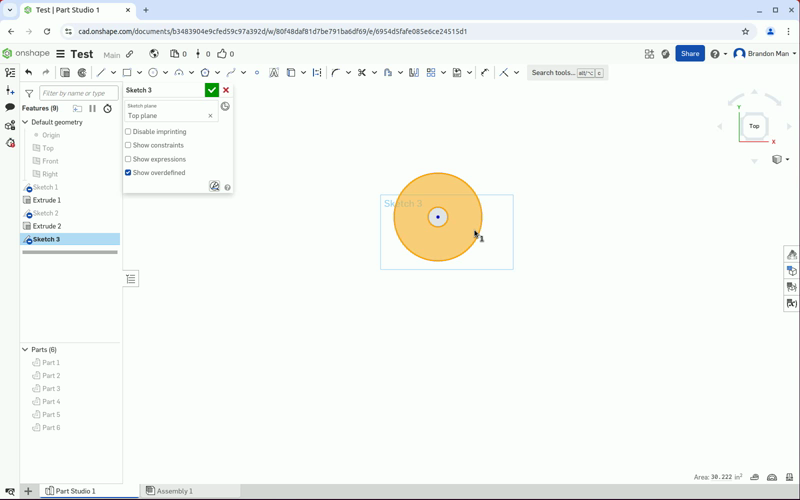
scroll(-6)
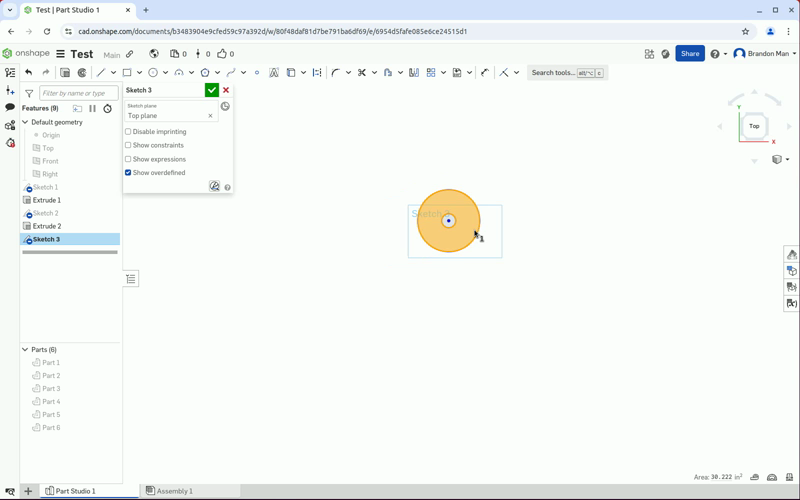
scroll(-6)
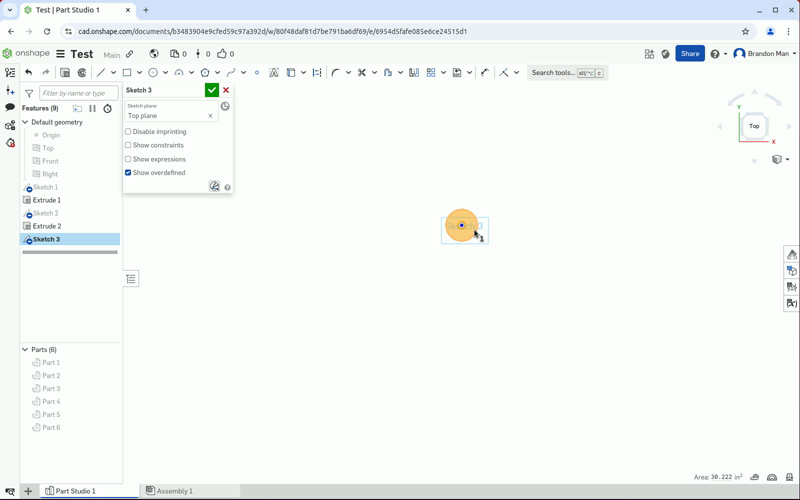
mouse_move(73, 352)
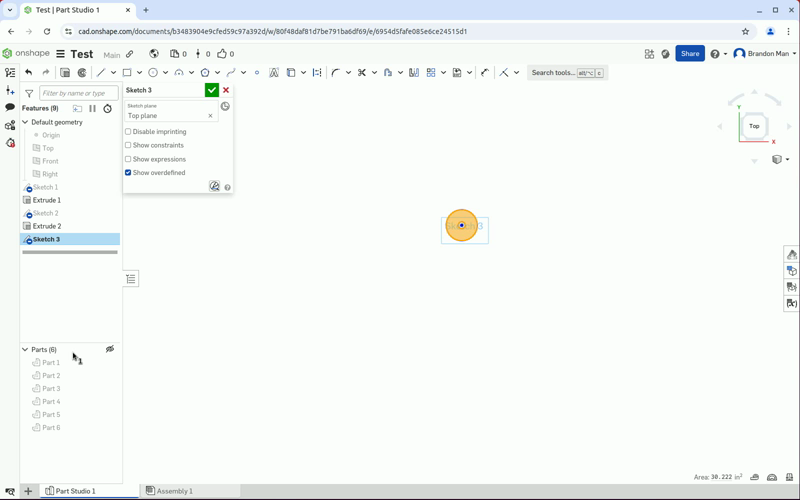
key(shift+y)
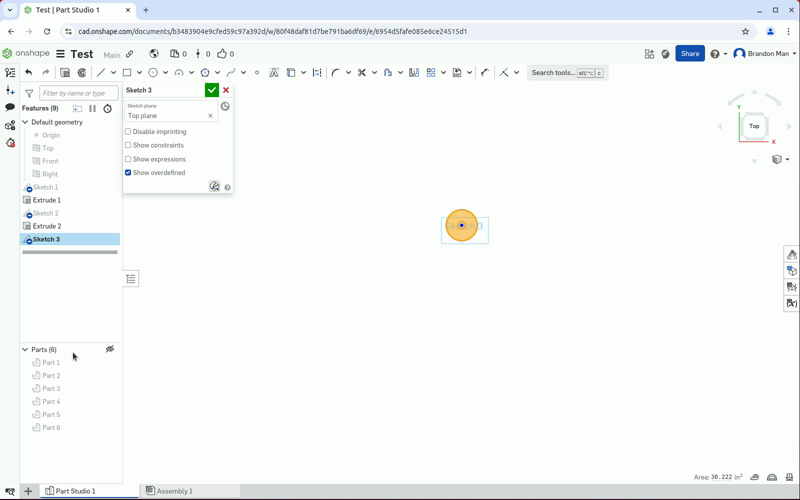
key(shift+e)
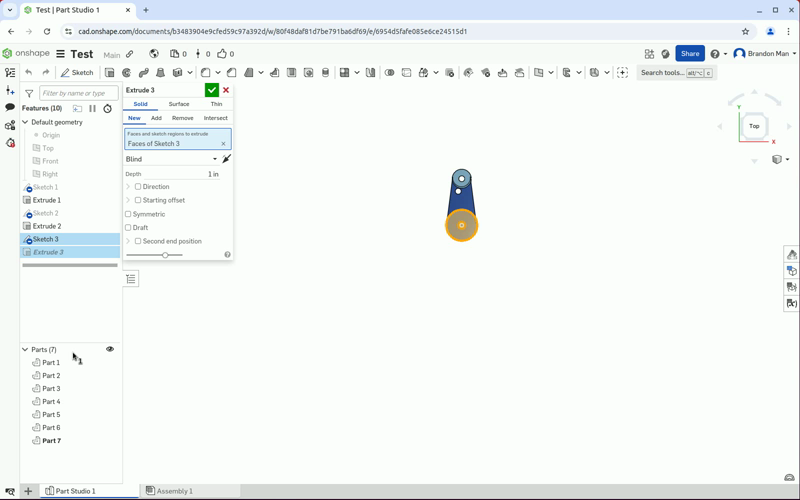
mouse_move(143, 106)
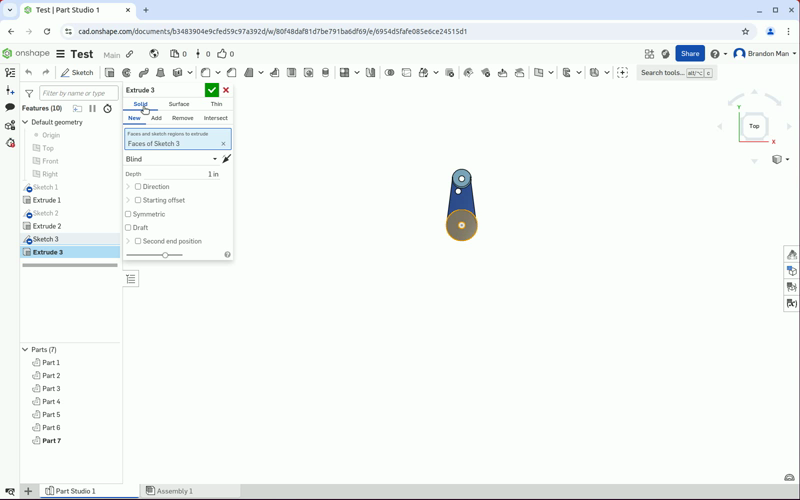
click(143, 106)
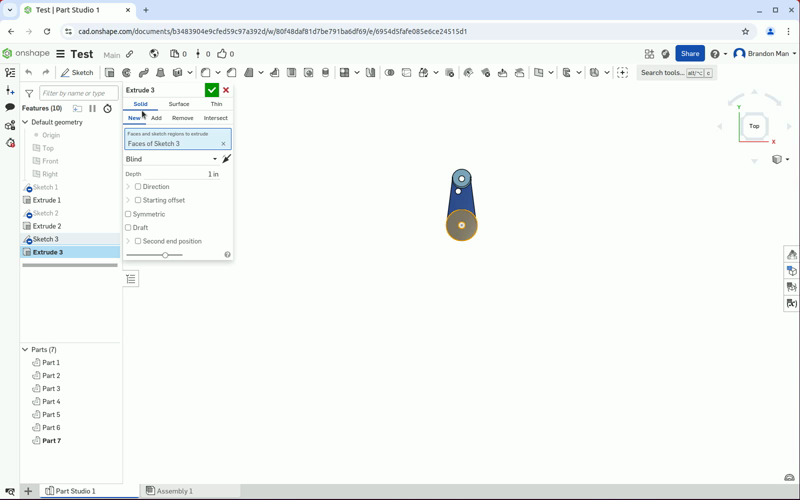
mouse_move(137, 120)
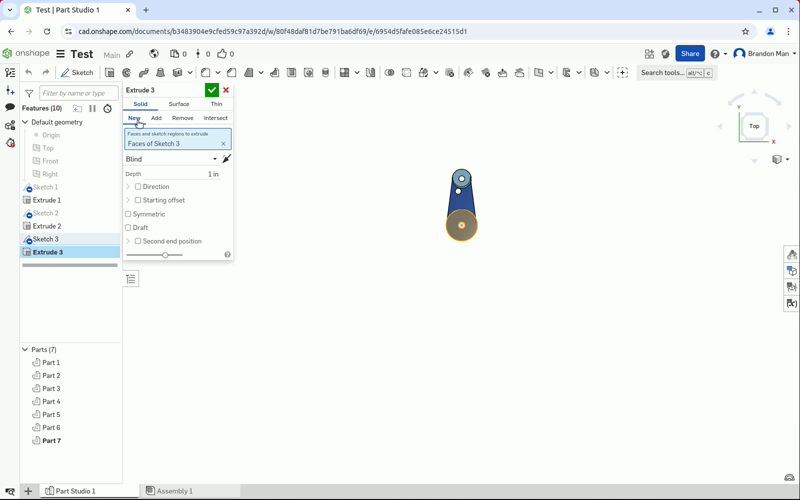
click(137, 120)
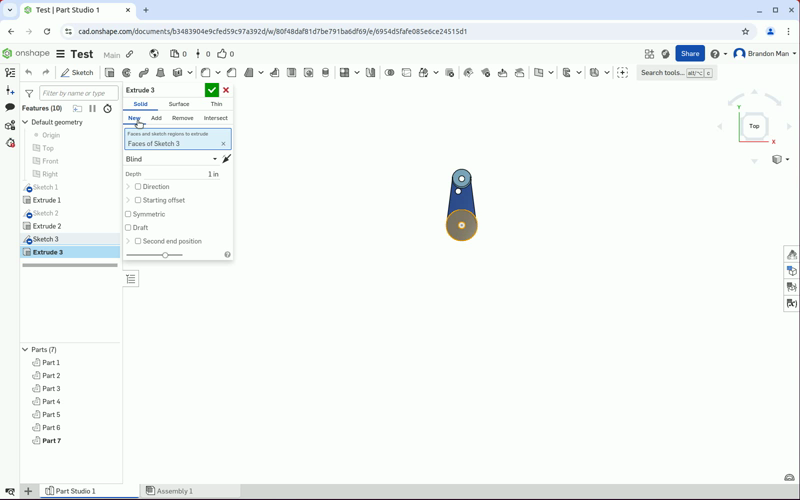
key(tab, 4)
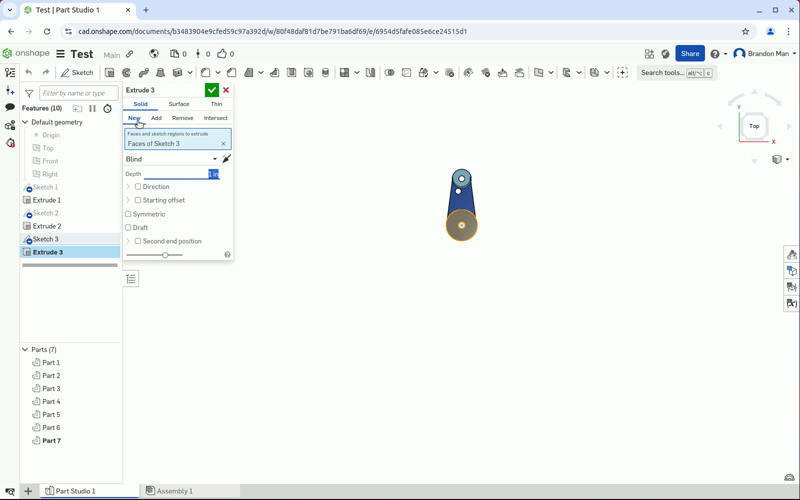
text(0.481)
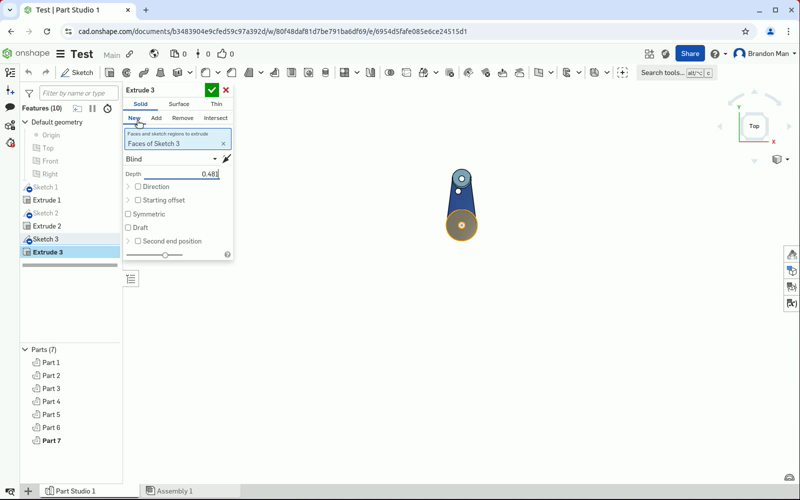
key(enter)
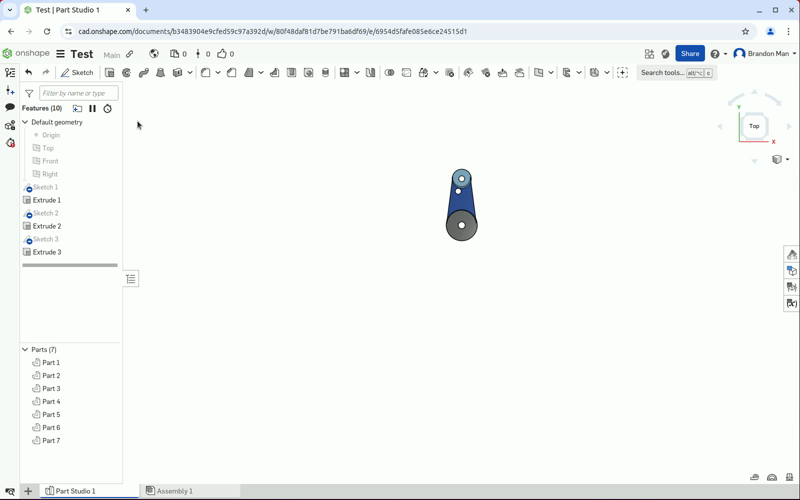
key(shift+h)
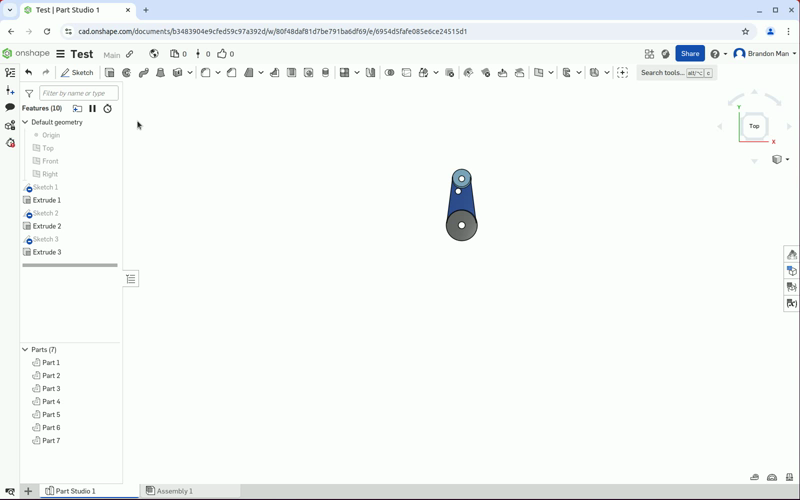
key(shift+h)
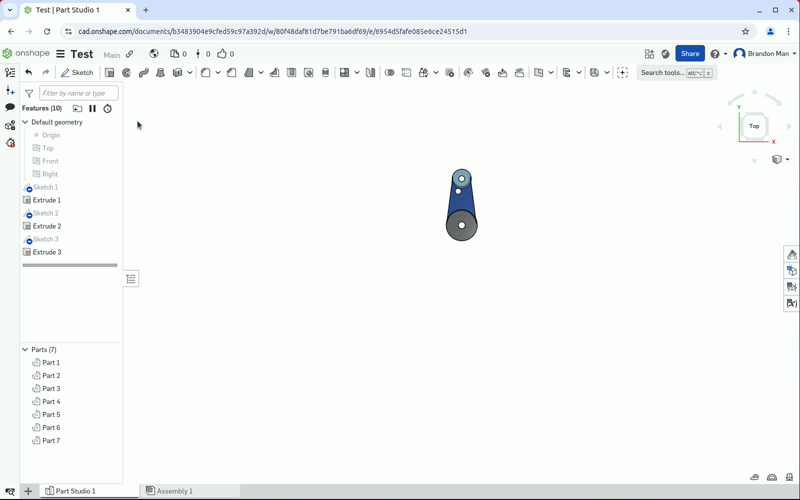
mouse_move(73, 189)
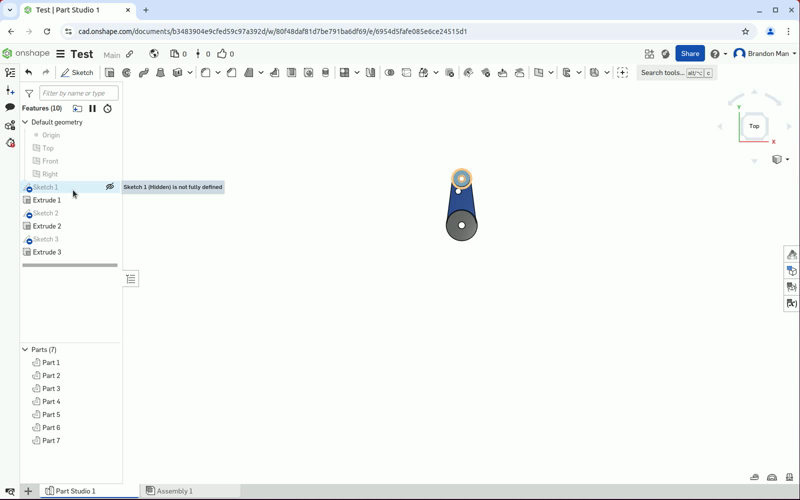
click(73, 189)
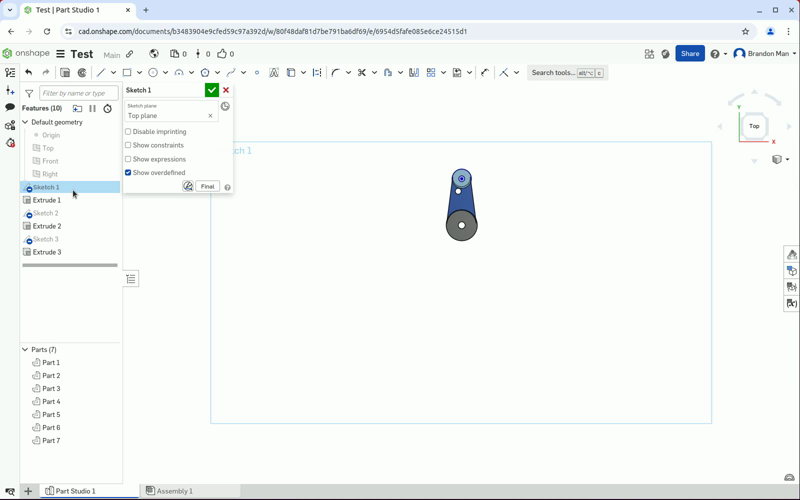
mouse_move(229, 92)
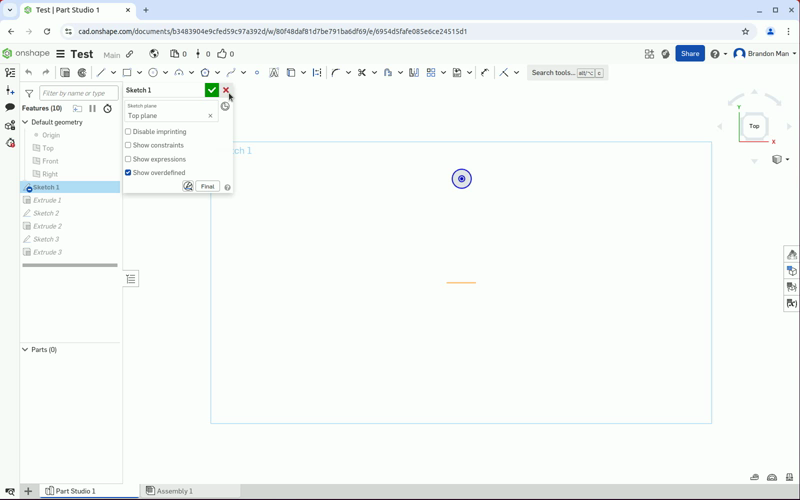
click(229, 92)
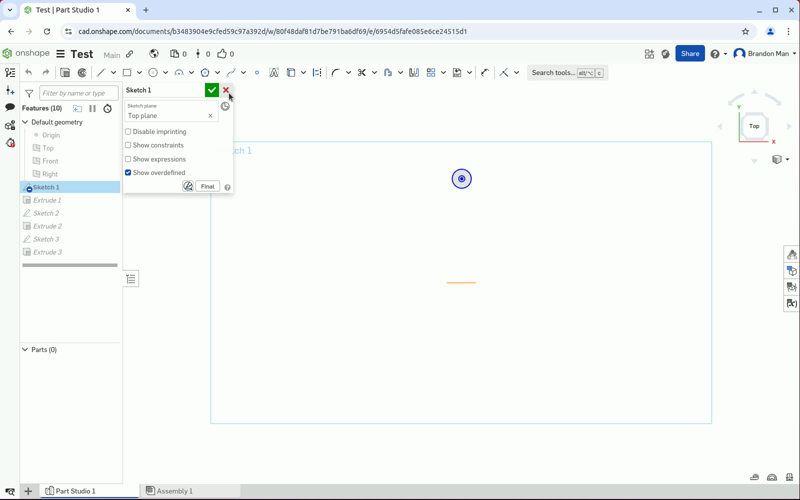
key(shift+s)
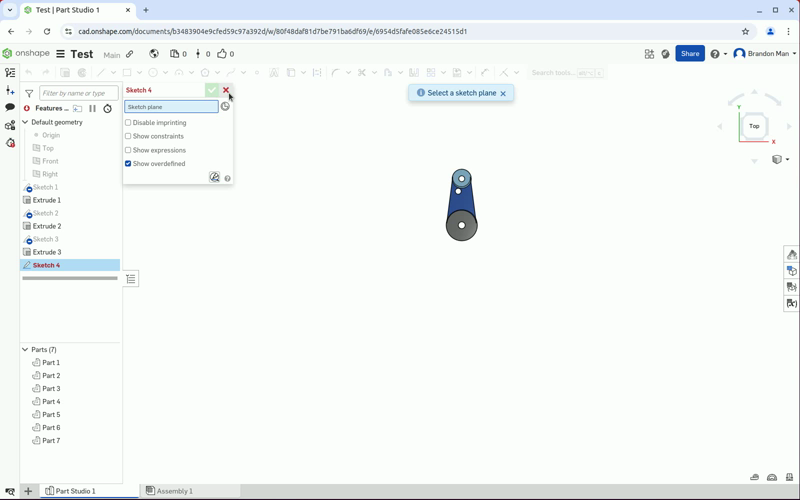
mouse_move(73, 150)
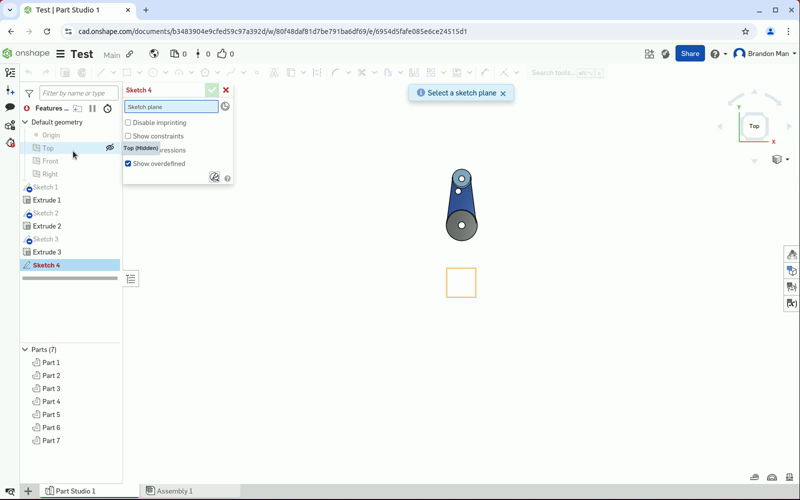
click(73, 150)
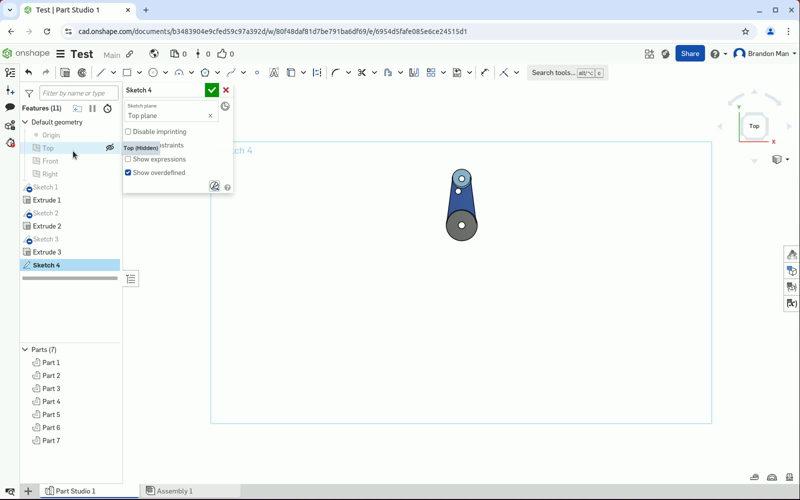
mouse_move(73, 352)
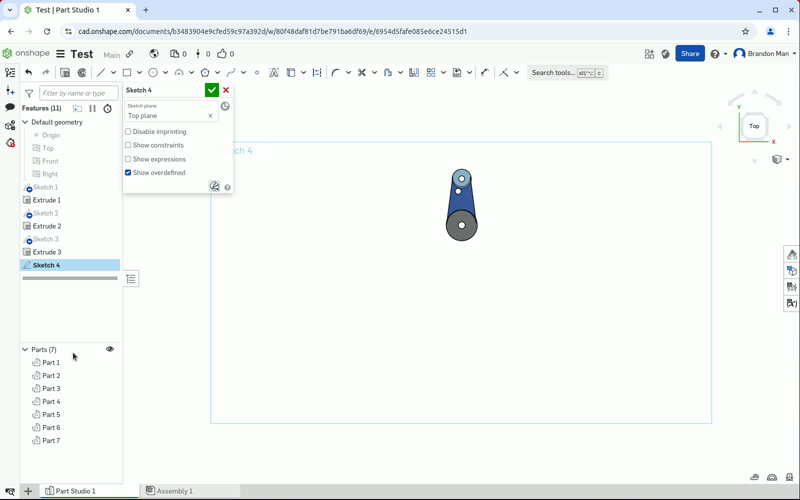
key(y)
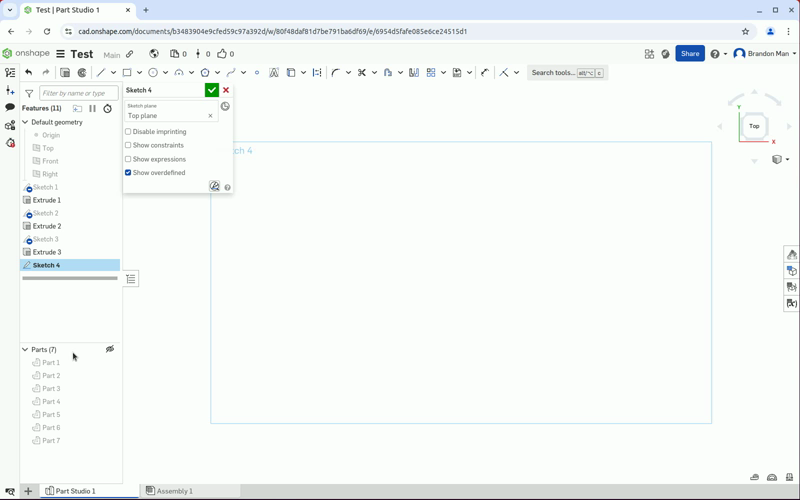
key(l)
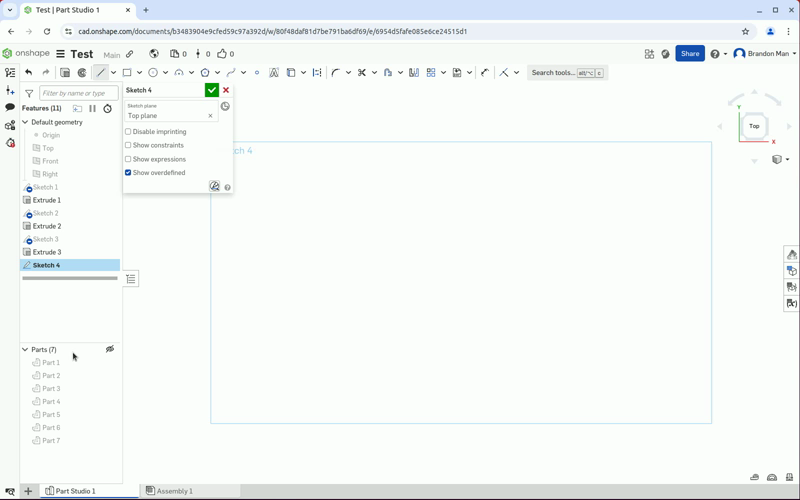
key_down(shift)
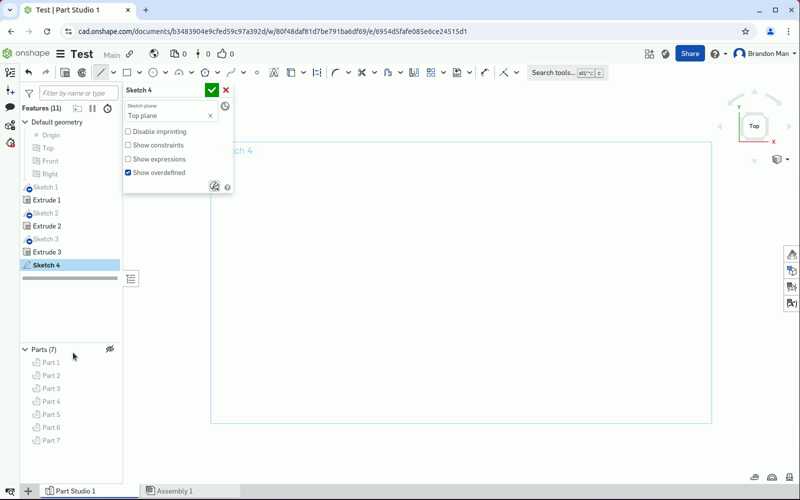
mouse_move(446, 226)
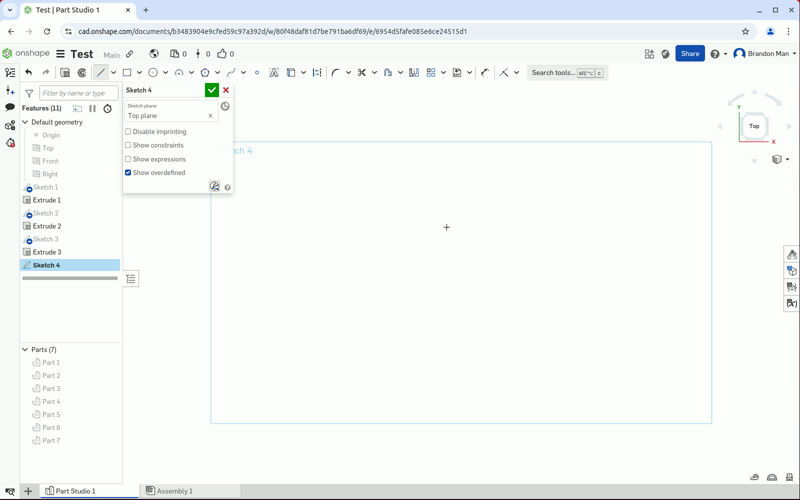
click(446, 226)
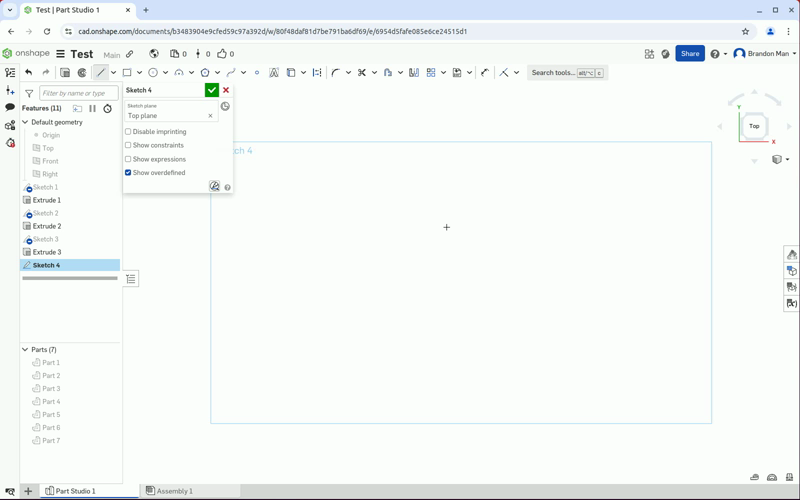
key_up(shift)
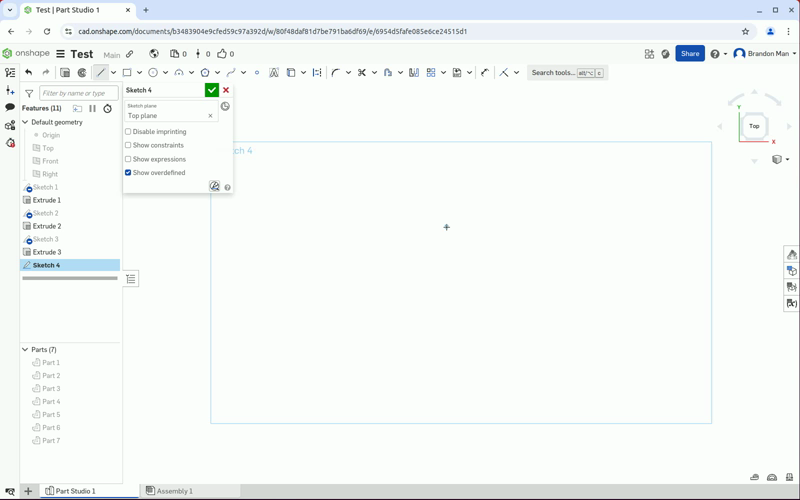
key_down(shift)
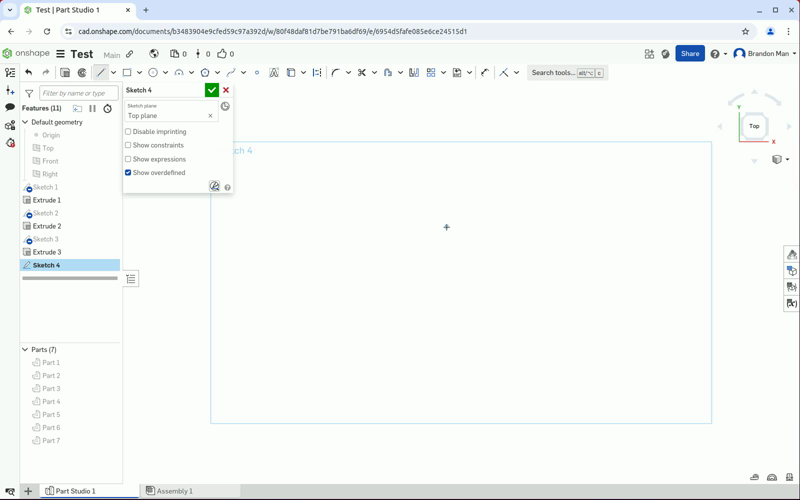
mouse_move(476, 226)
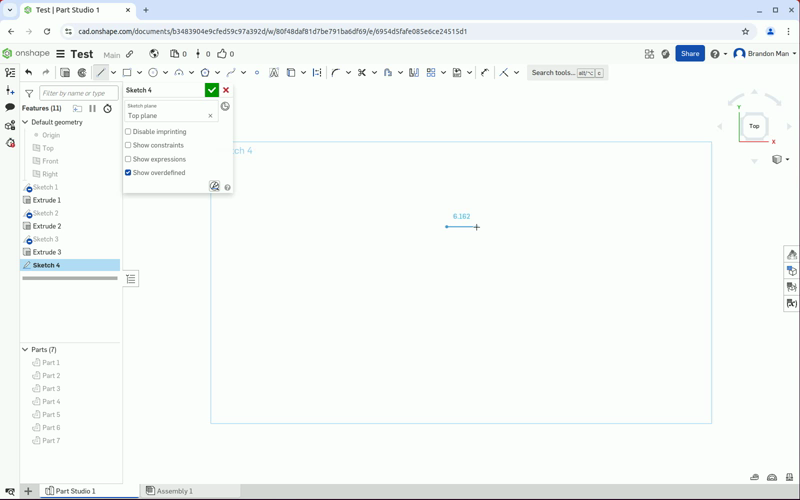
mouse_move(452, 284)
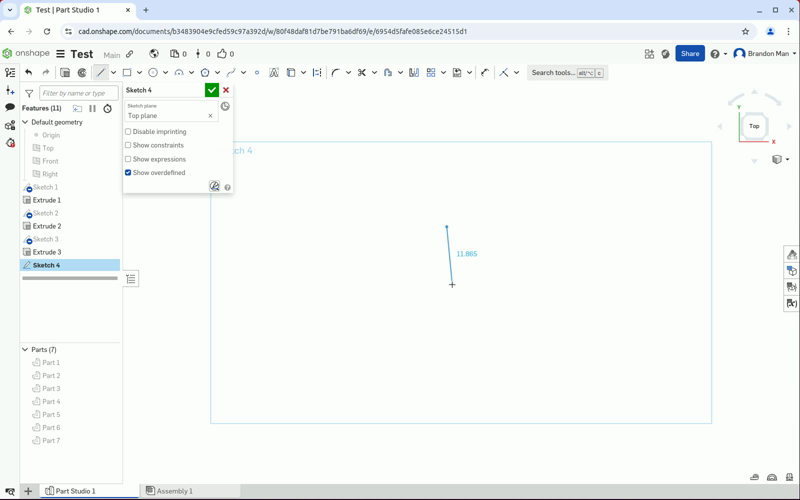
click(452, 284)
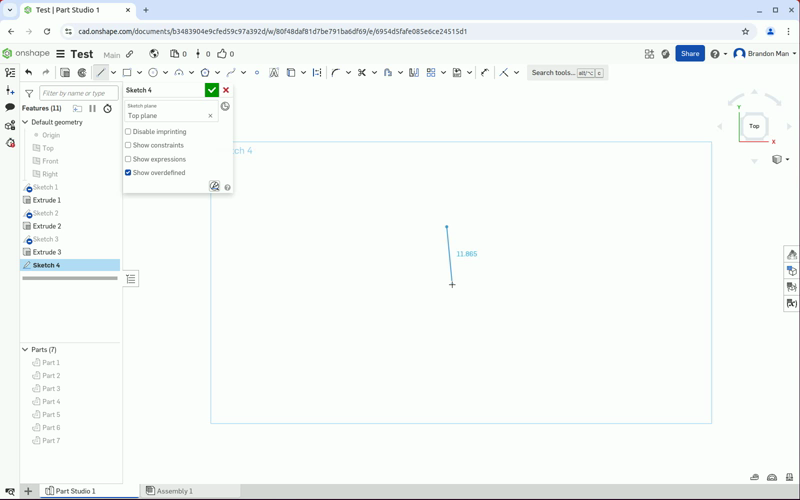
key_up(shift)
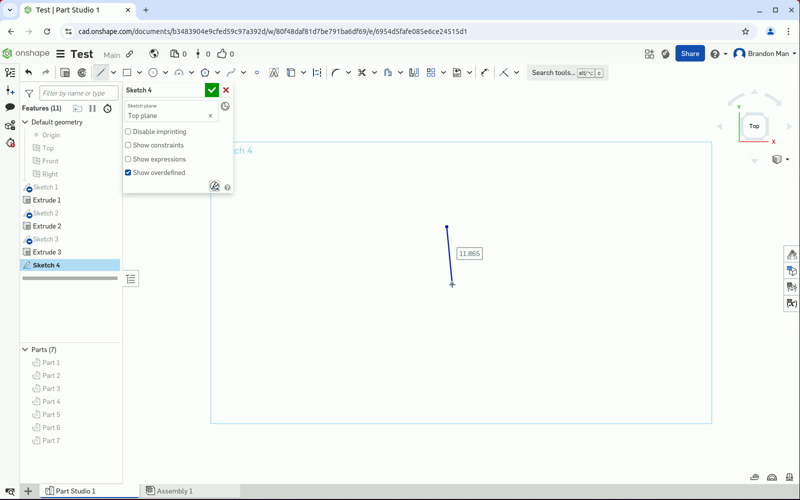
key(esc)
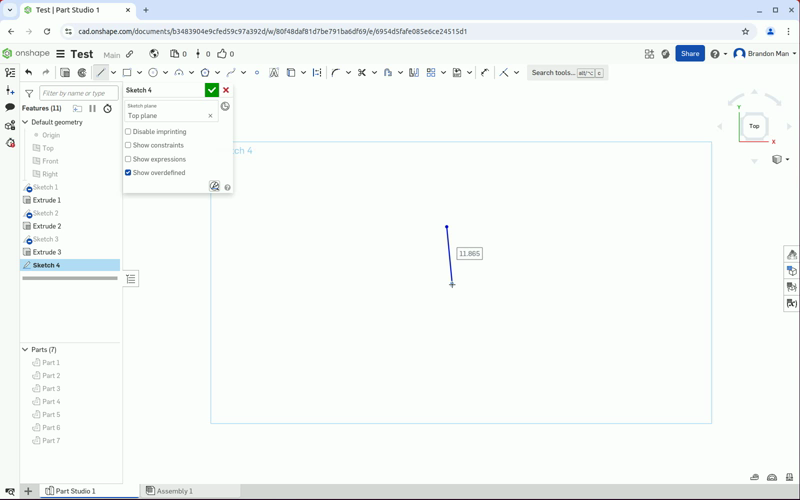
key(a)
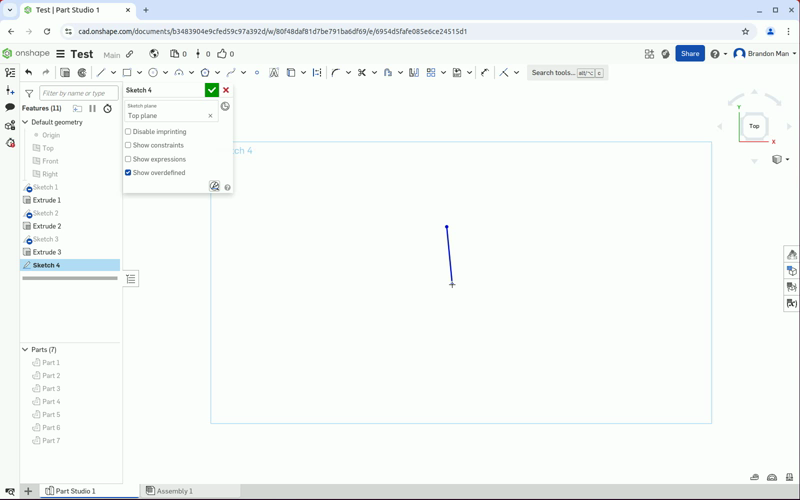
mouse_move(452, 284)
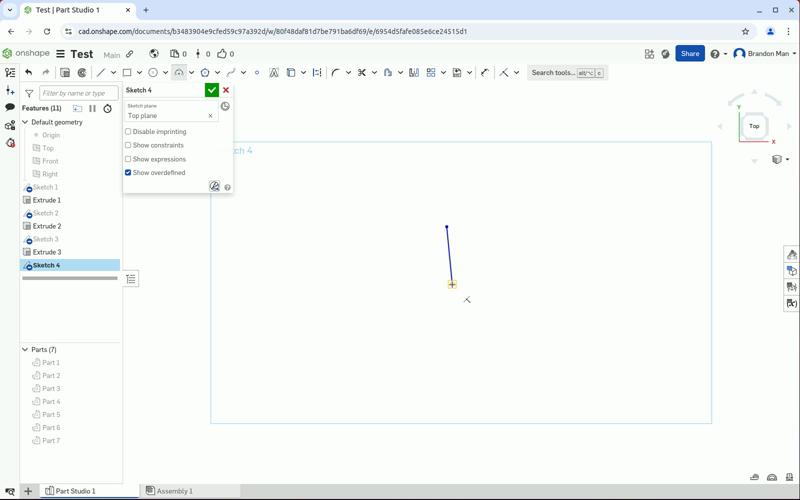
click(452, 284)
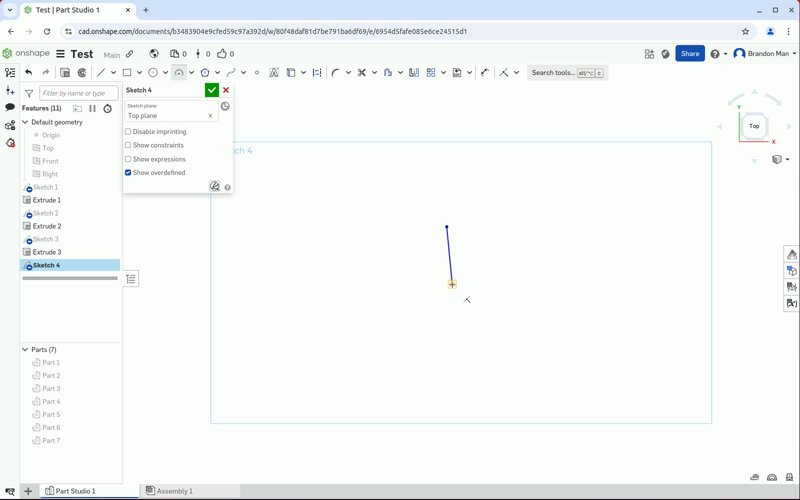
key_down(shift)
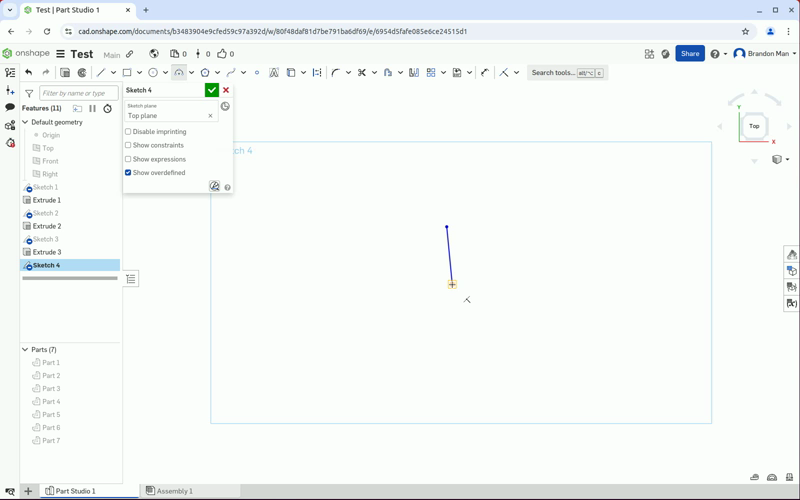
mouse_move(461, 291)
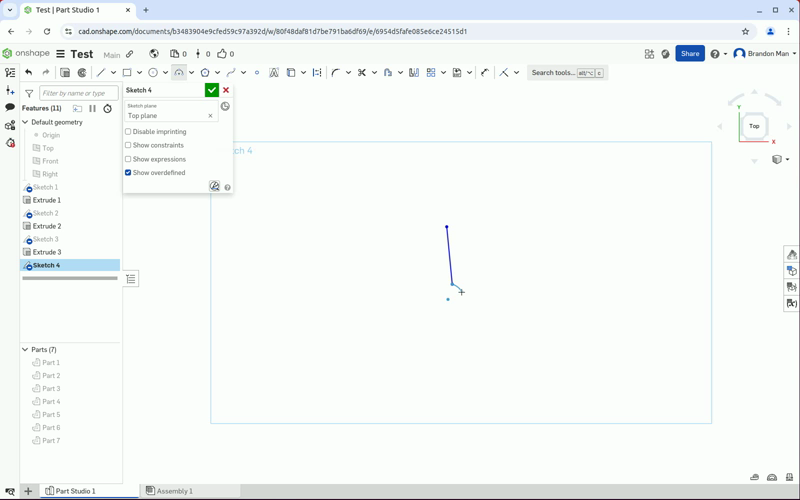
click(461, 291)
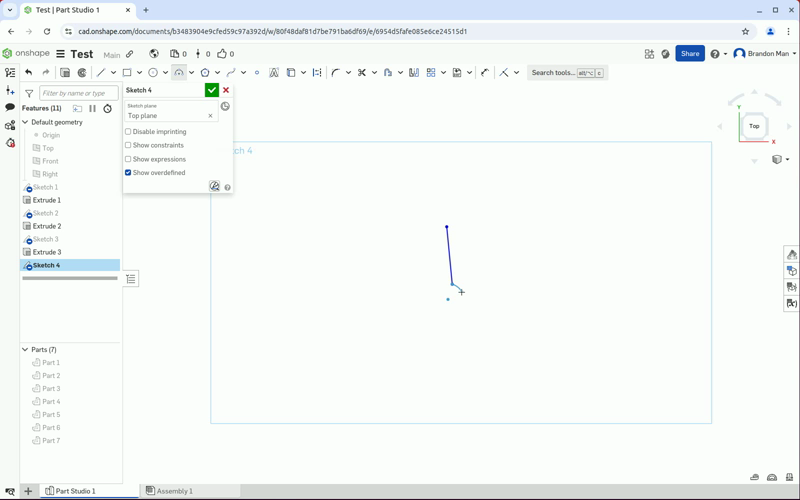
mouse_move(466, 276)
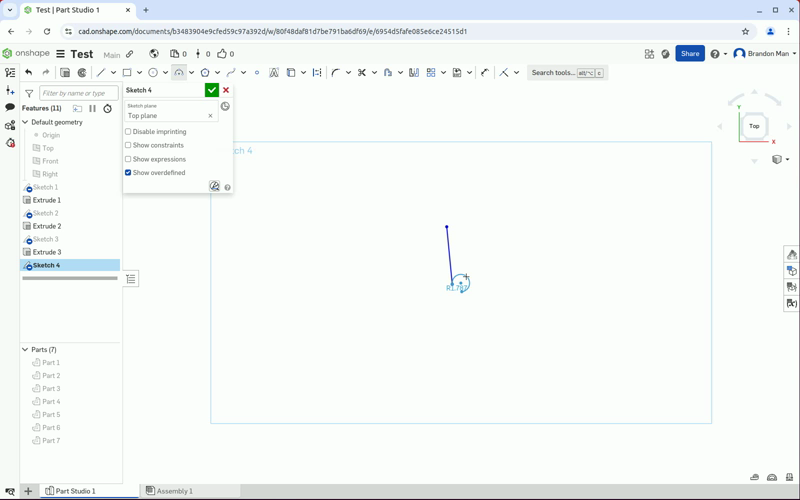
click(466, 276)
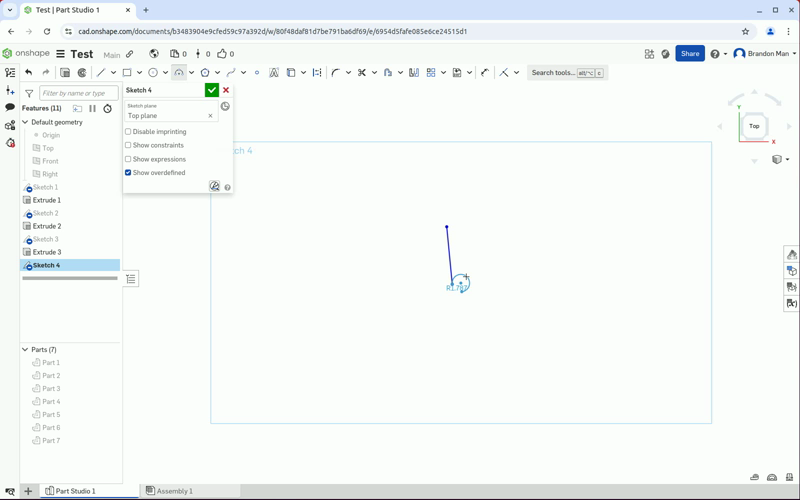
key_up(shift)
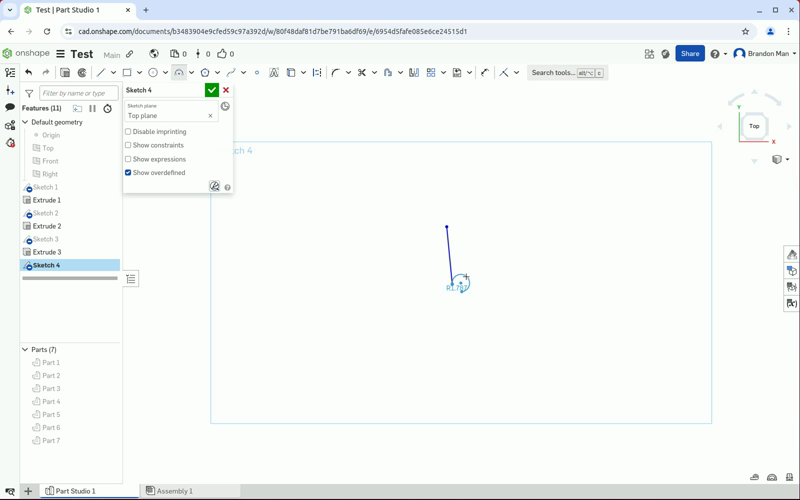
key(esc)
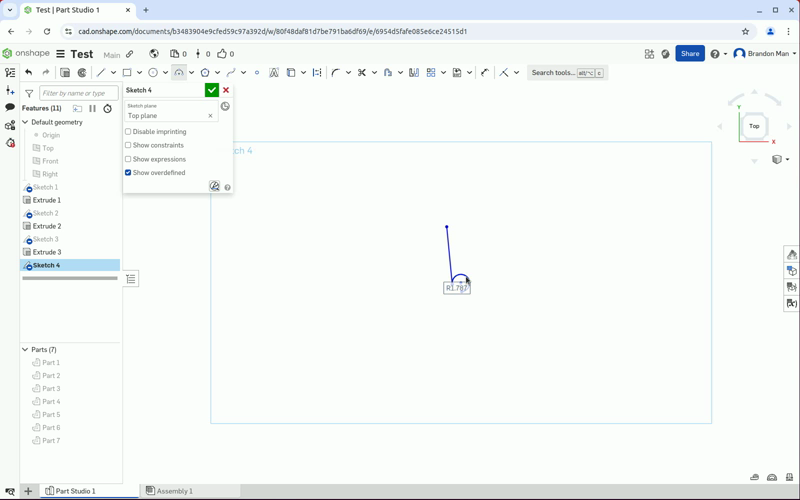
key(l)
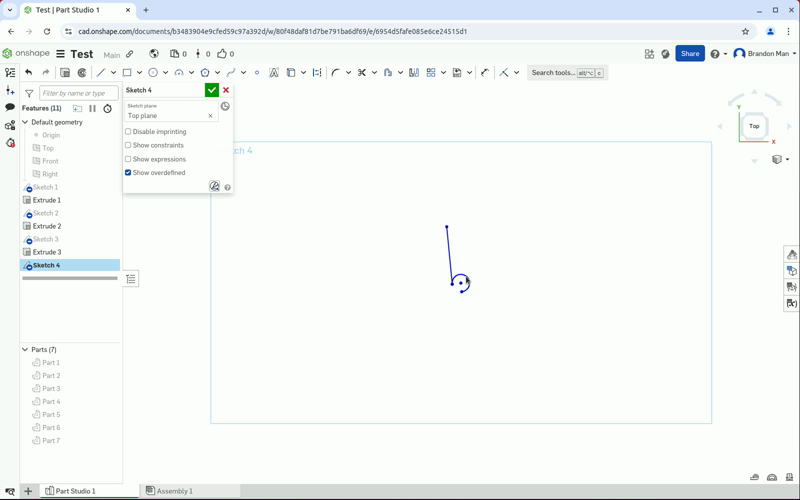
mouse_move(461, 291)
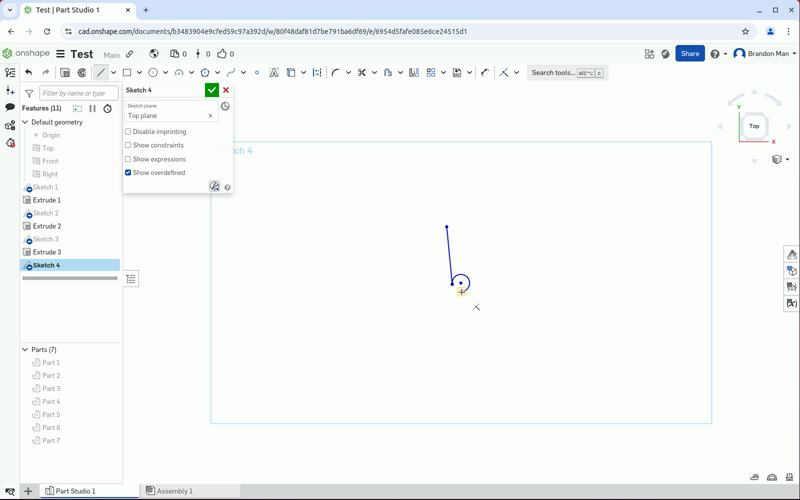
click(461, 291)
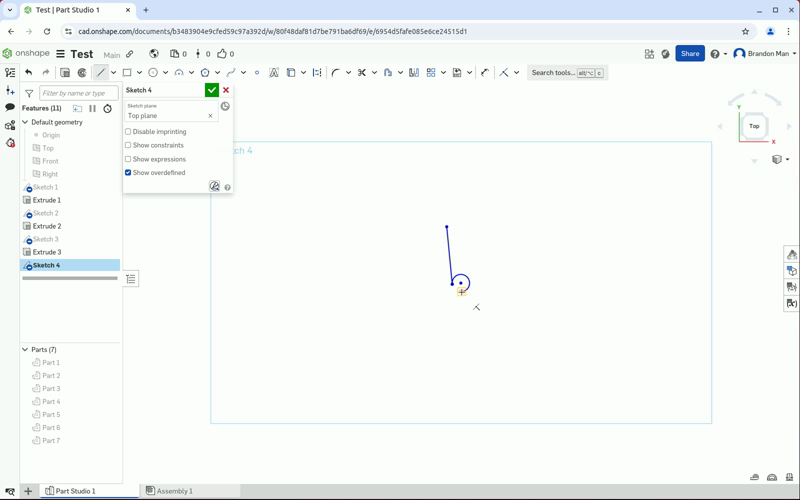
key_down(shift)
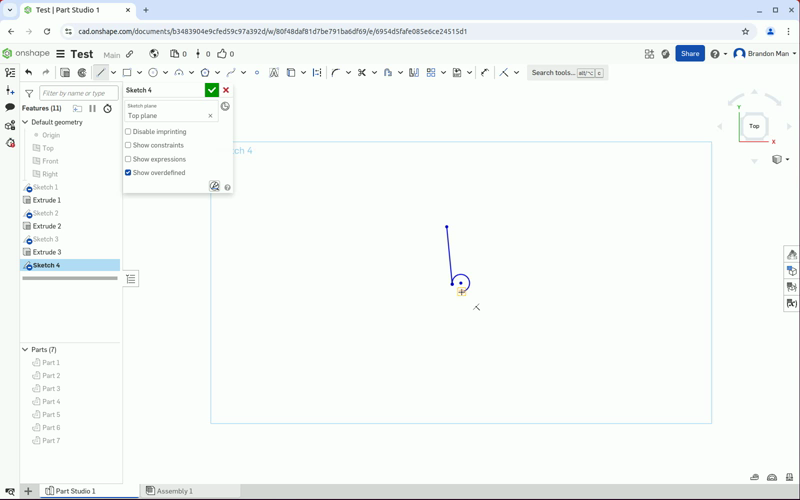
mouse_move(491, 291)
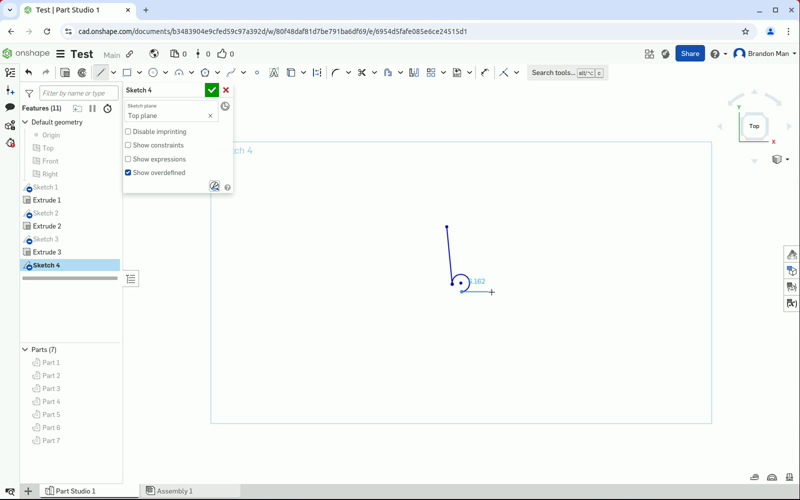
mouse_move(502, 290)
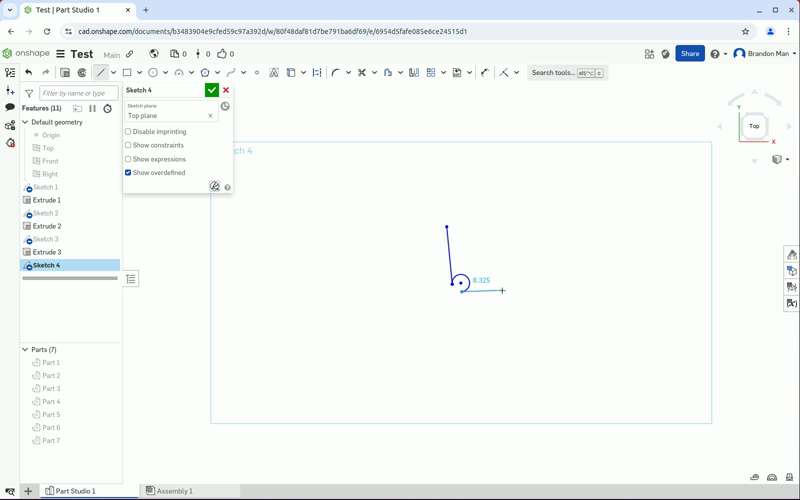
click(502, 290)
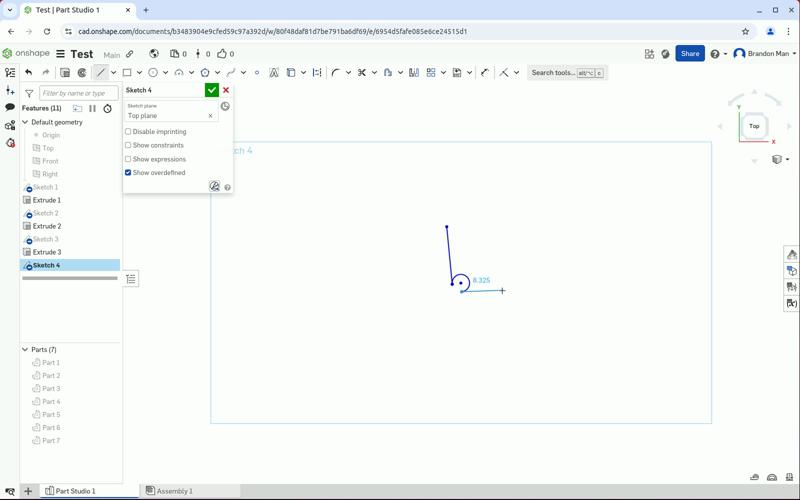
key_up(shift)
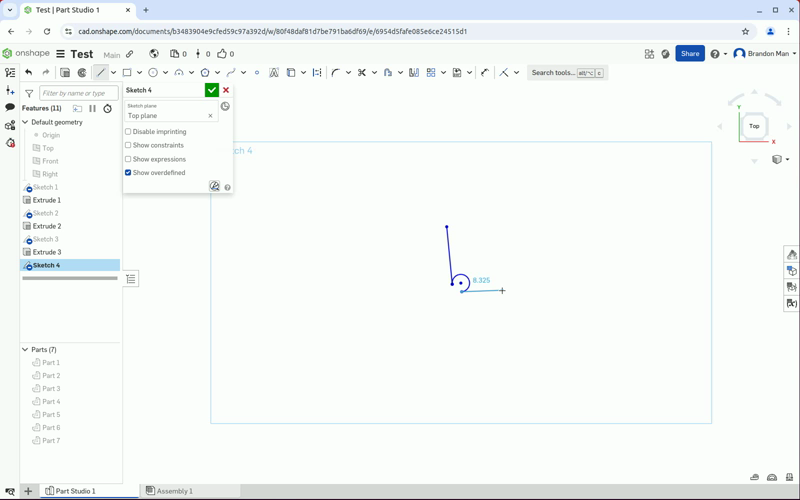
key(esc)
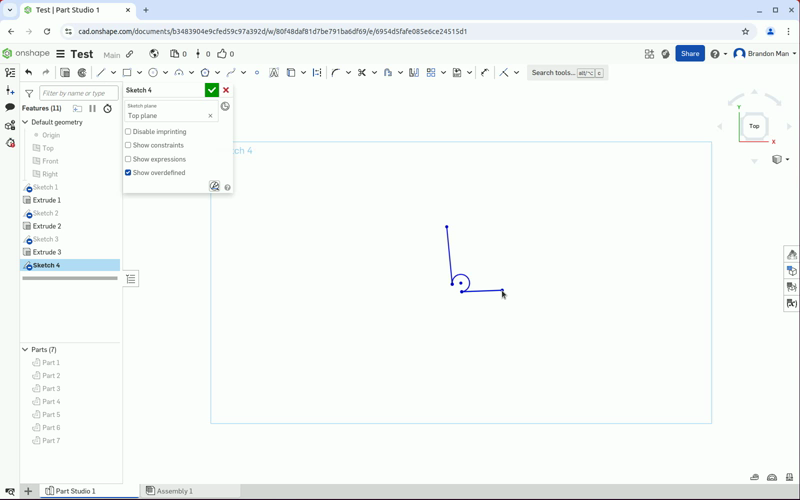
key(a)
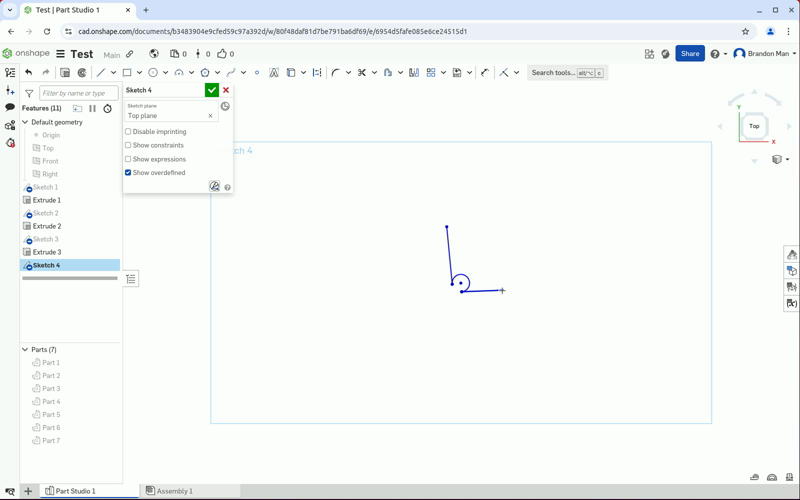
mouse_move(502, 290)
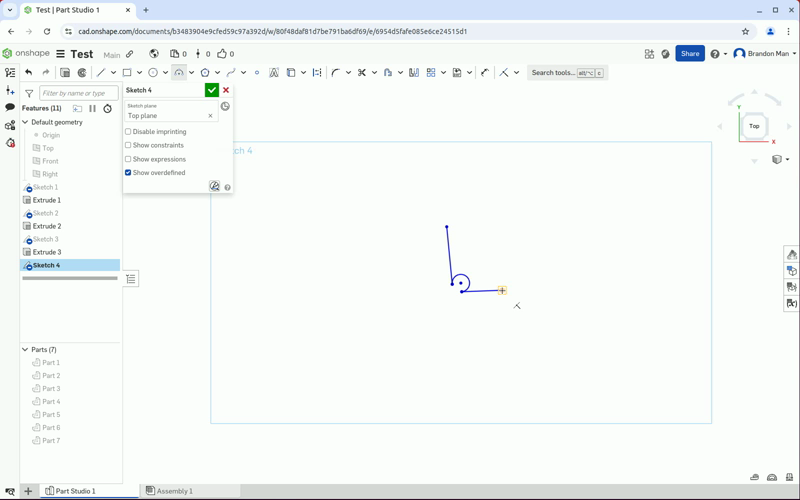
click(502, 290)
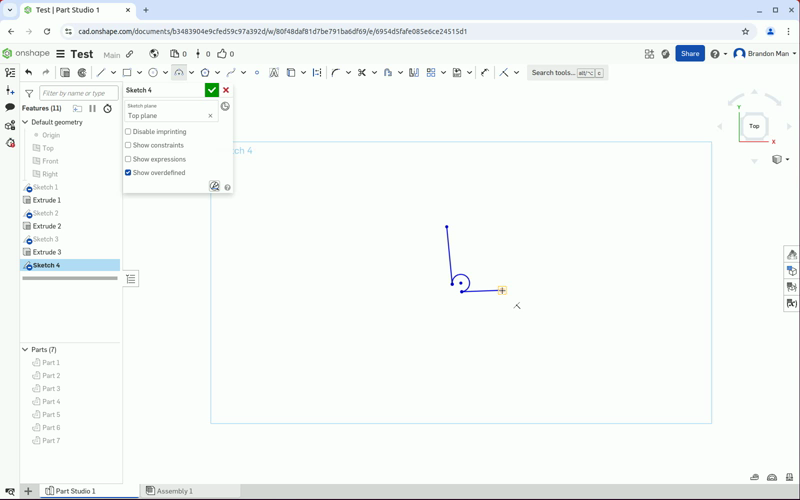
key_down(shift)
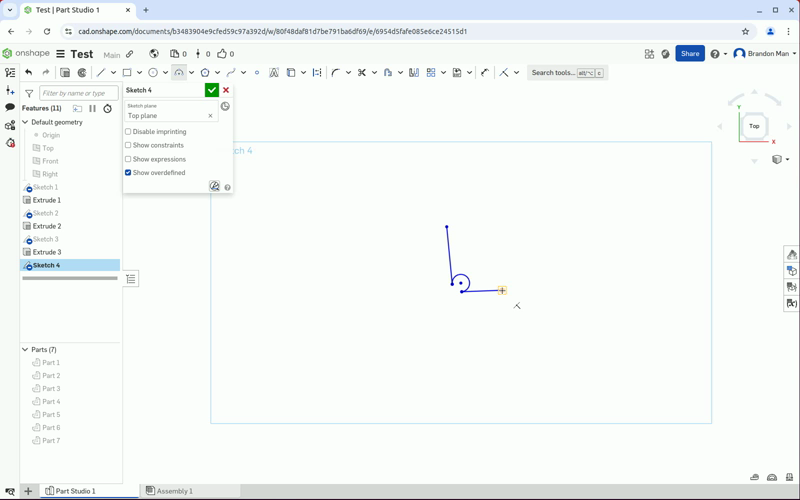
mouse_move(502, 276)
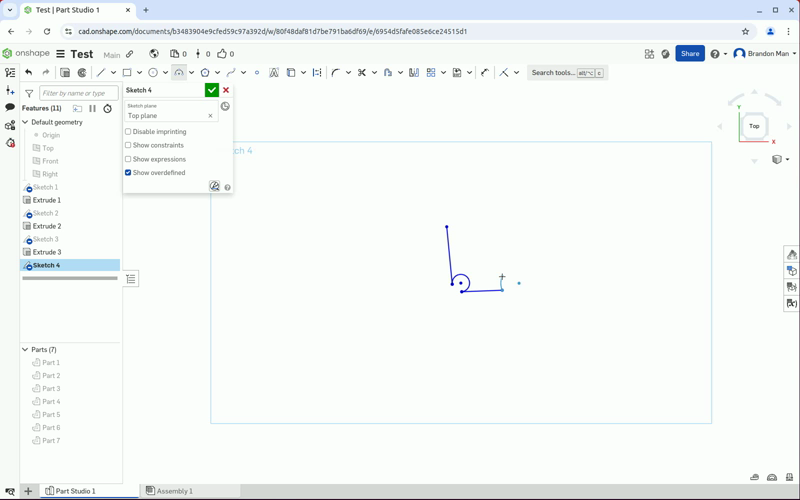
click(502, 276)
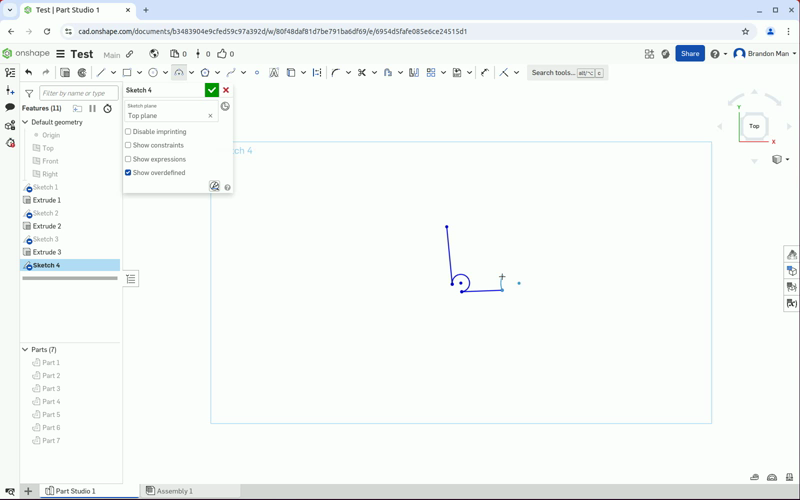
mouse_move(494, 282)
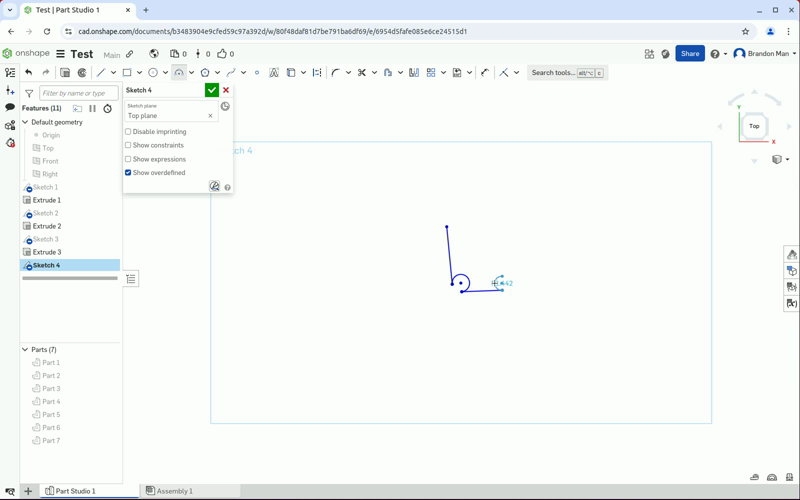
click(494, 282)
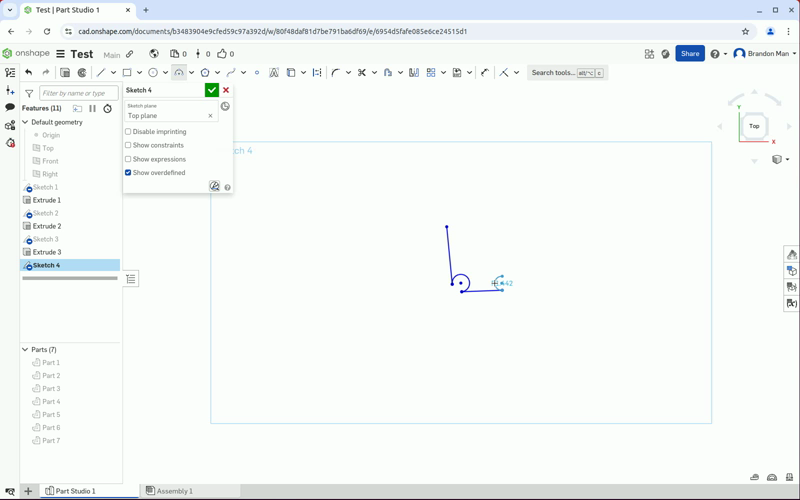
key_up(shift)
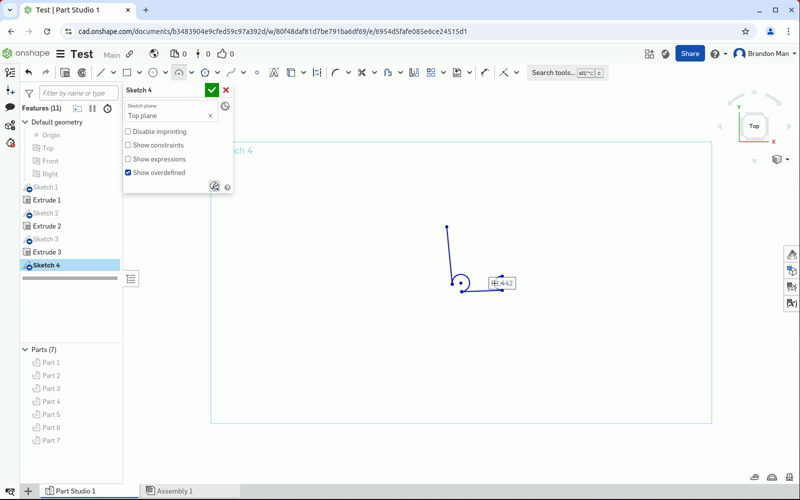
key(esc)
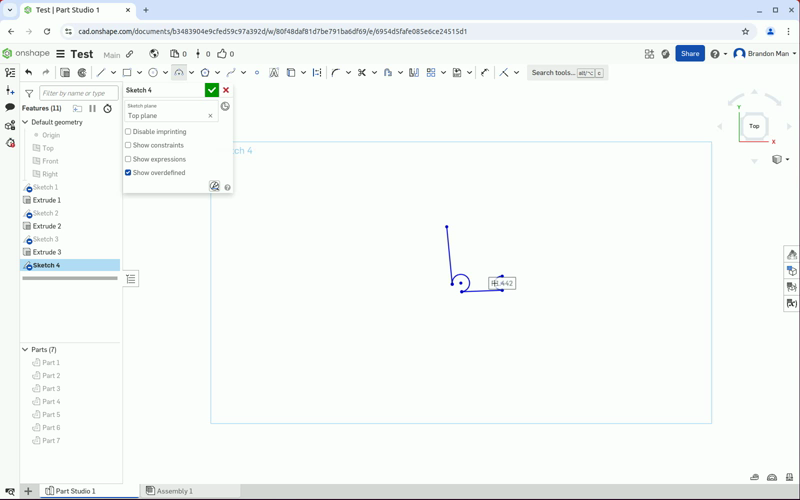
key(l)
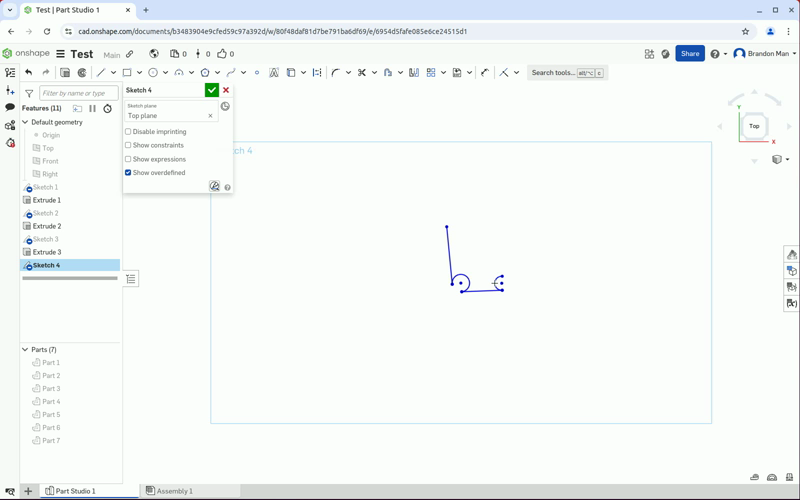
mouse_move(502, 276)
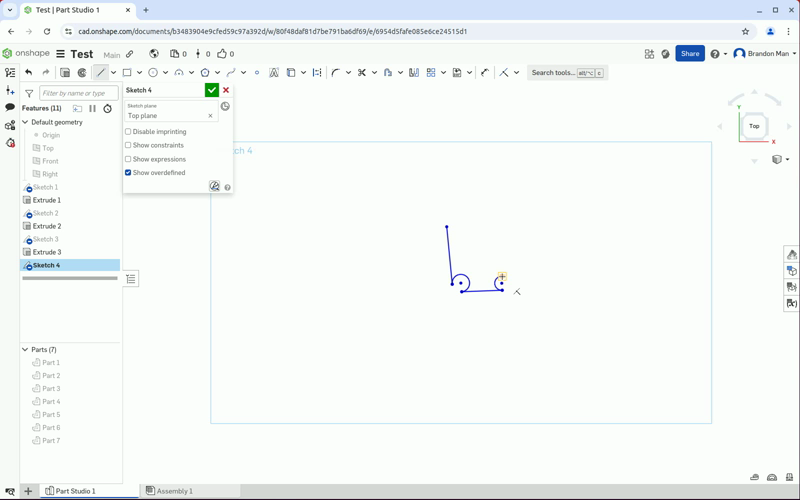
click(502, 276)
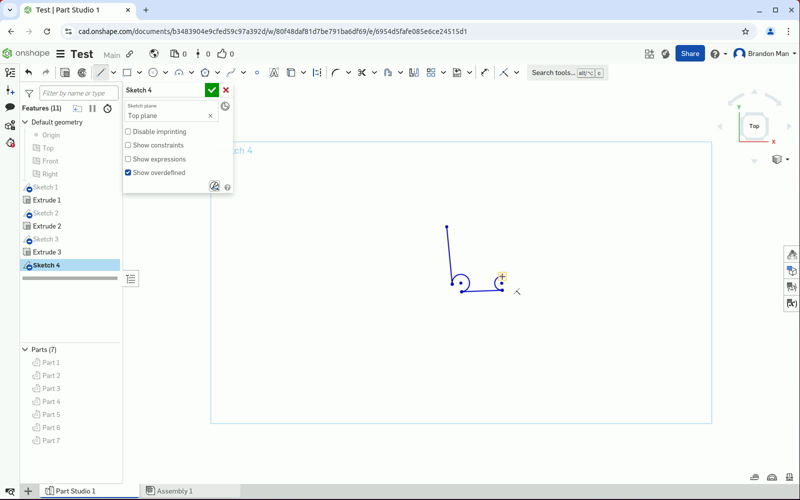
key_down(shift)
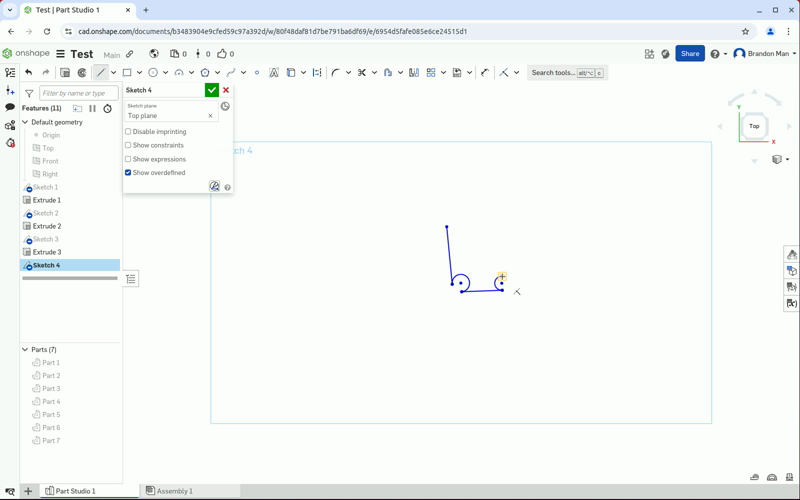
mouse_move(532, 276)
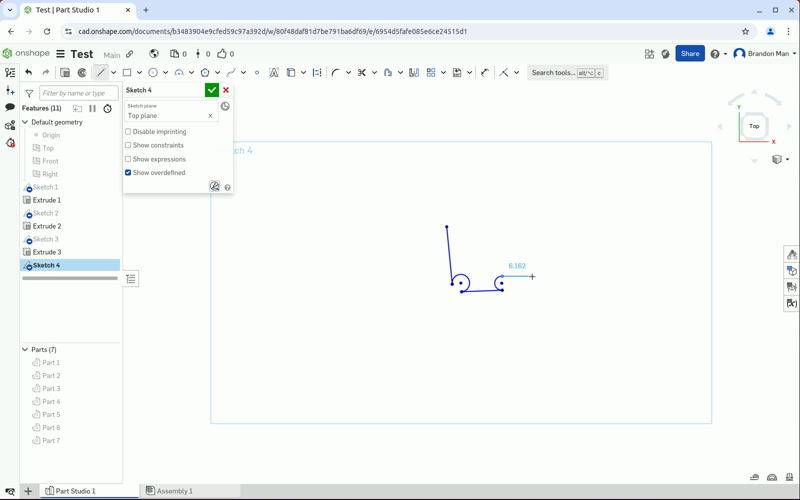
mouse_move(478, 275)
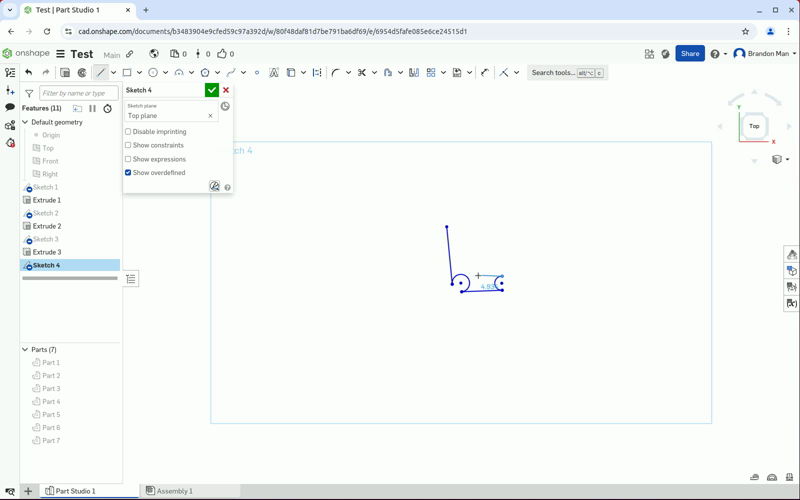
click(478, 275)
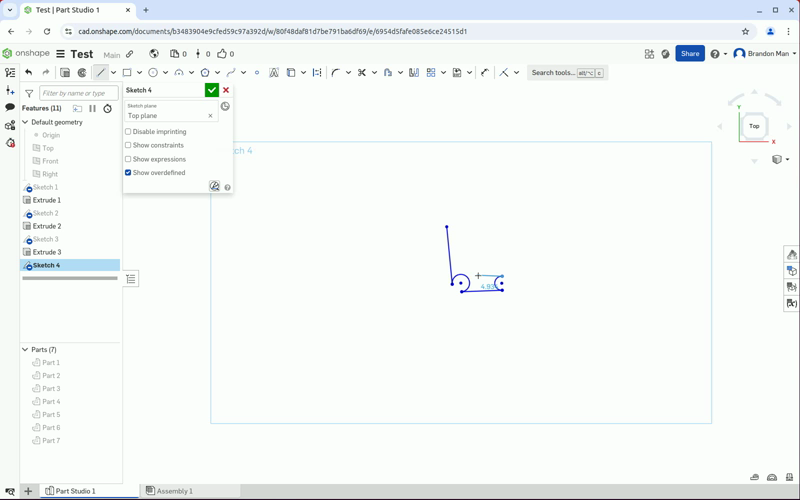
key_up(shift)
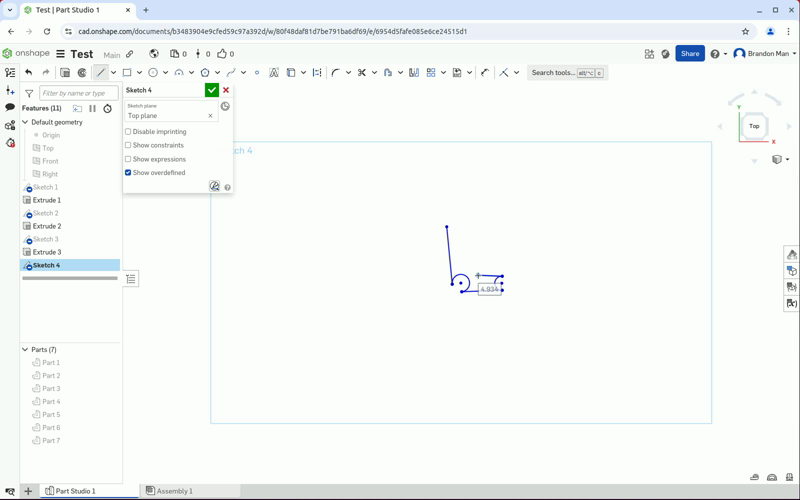
key(esc)
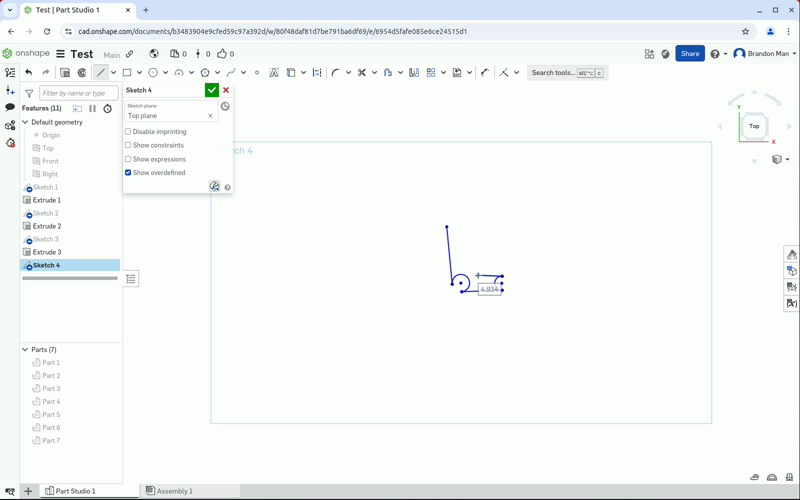
key(a)
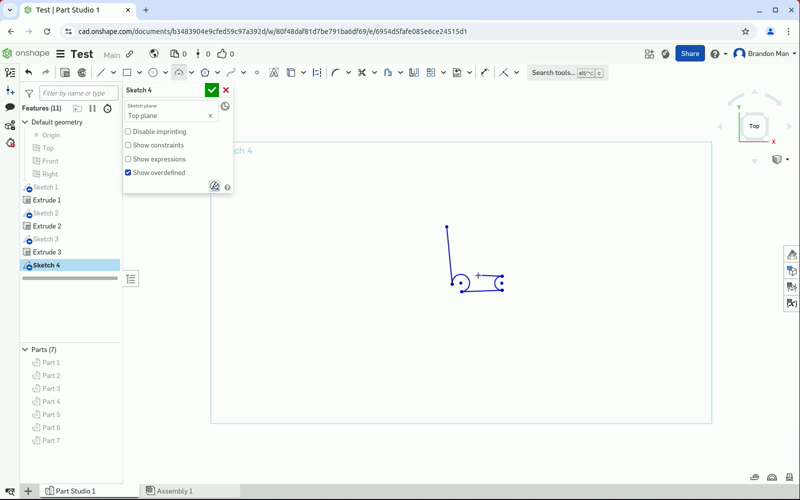
mouse_move(478, 275)
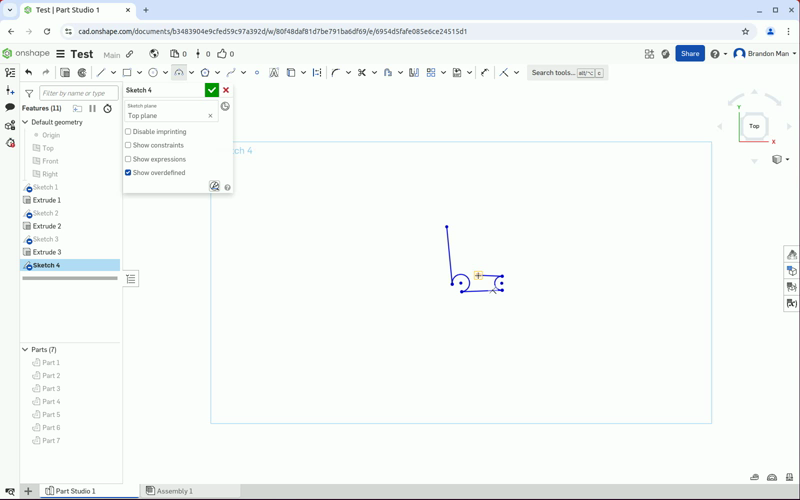
click(478, 275)
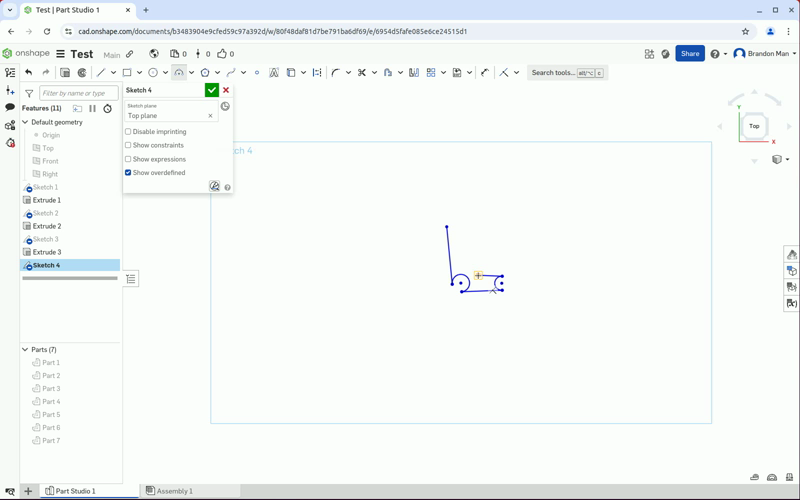
key_down(shift)
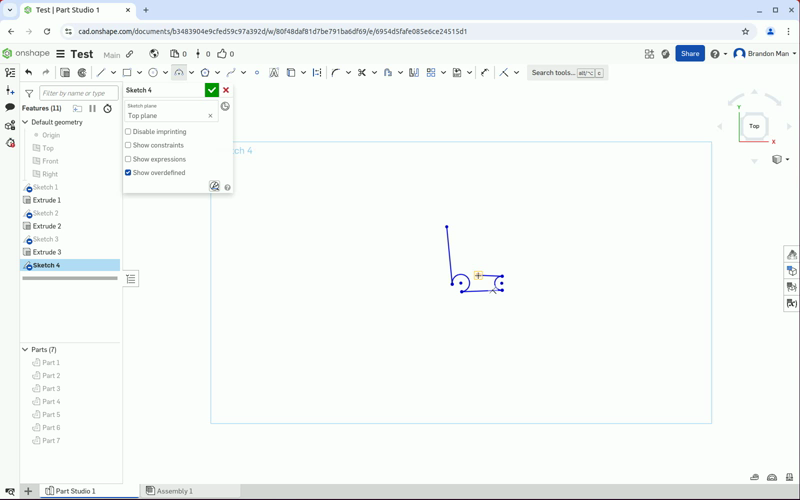
mouse_move(471, 267)
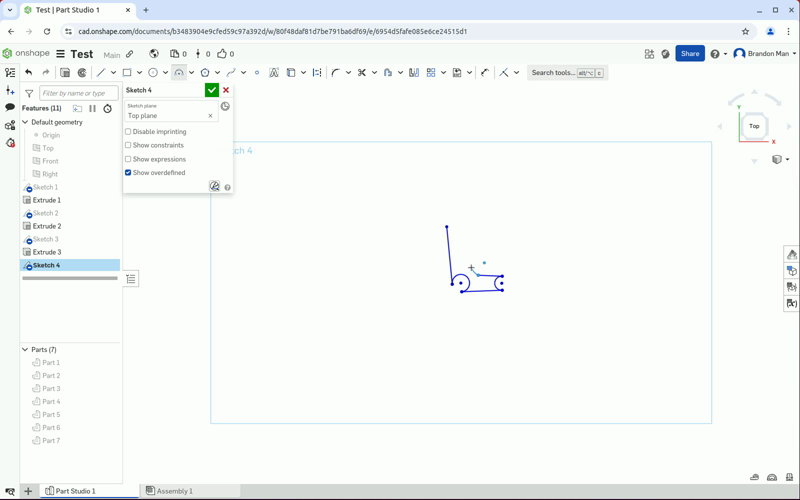
click(471, 267)
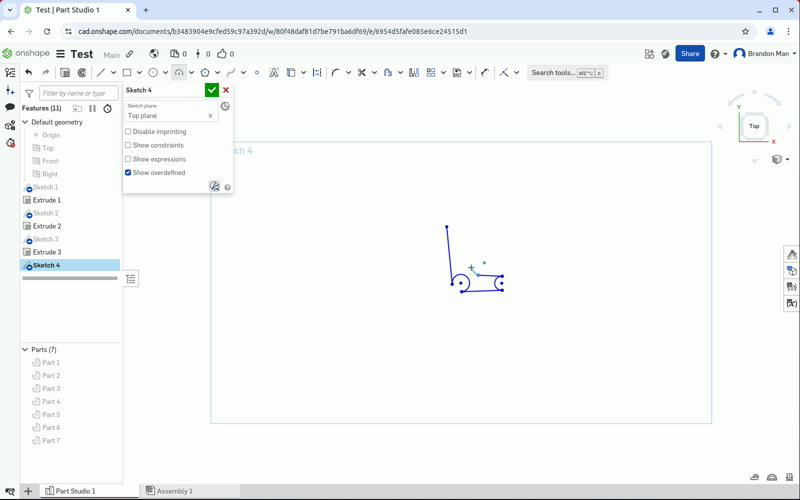
mouse_move(472, 272)
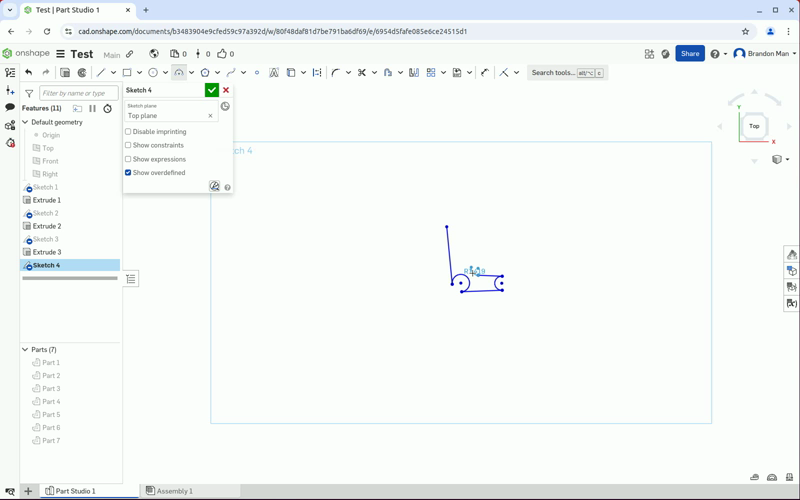
click(472, 272)
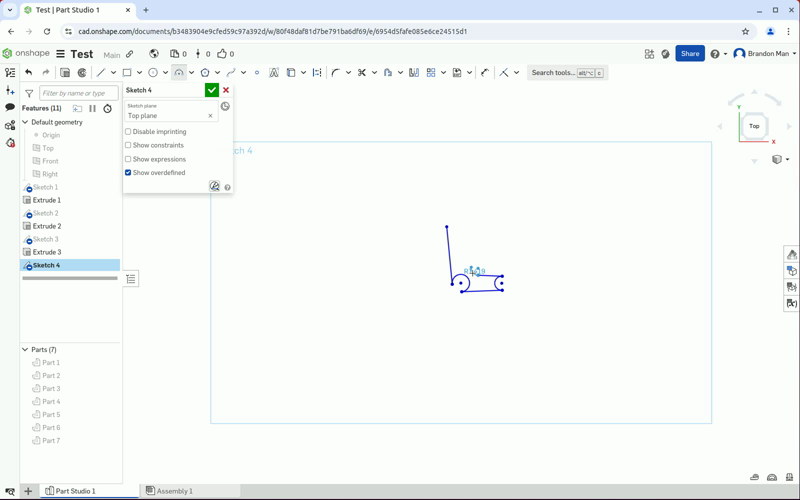
key_up(shift)
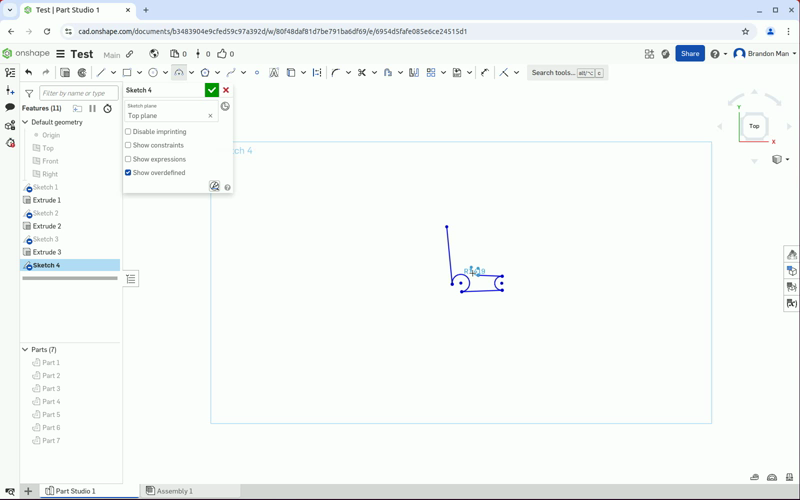
key(esc)
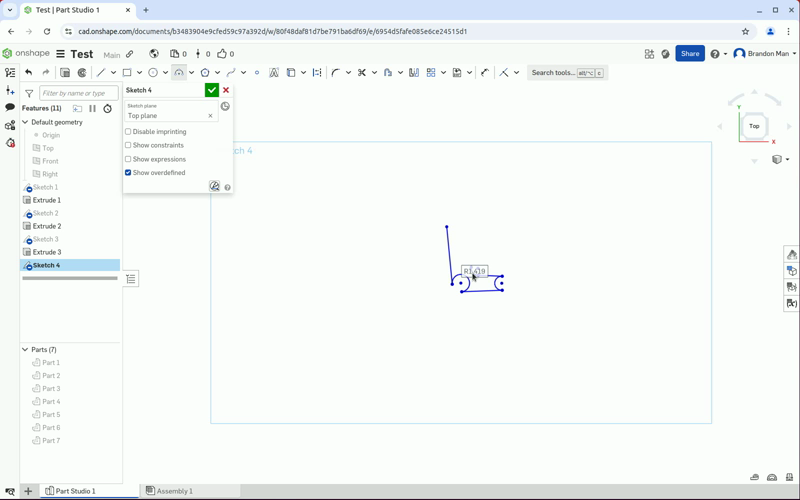
key(l)
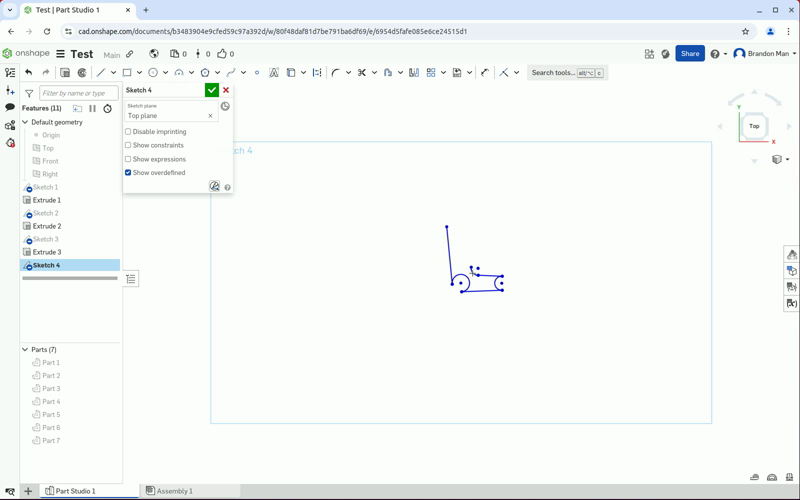
mouse_move(471, 267)
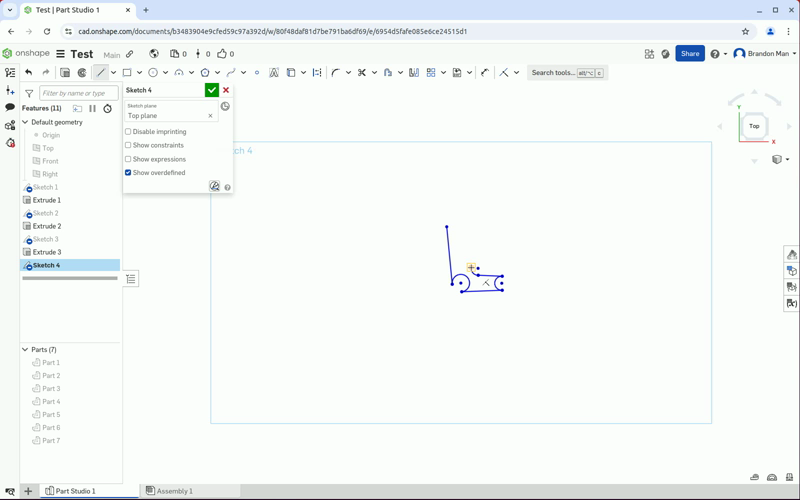
click(471, 267)
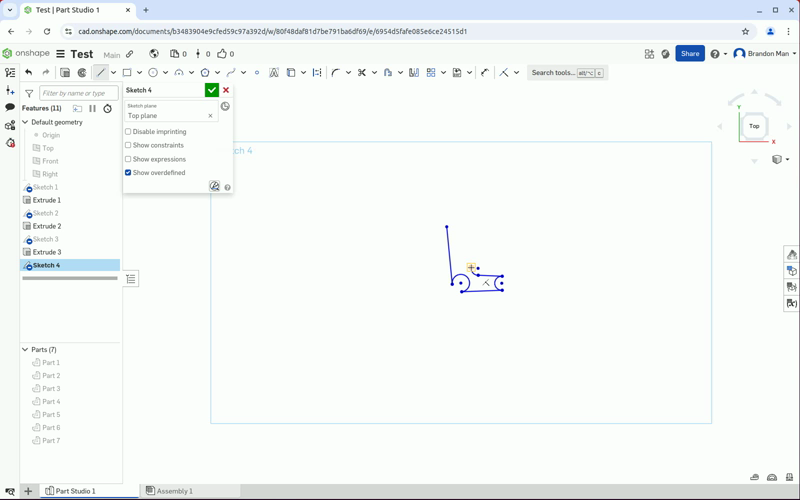
key_down(shift)
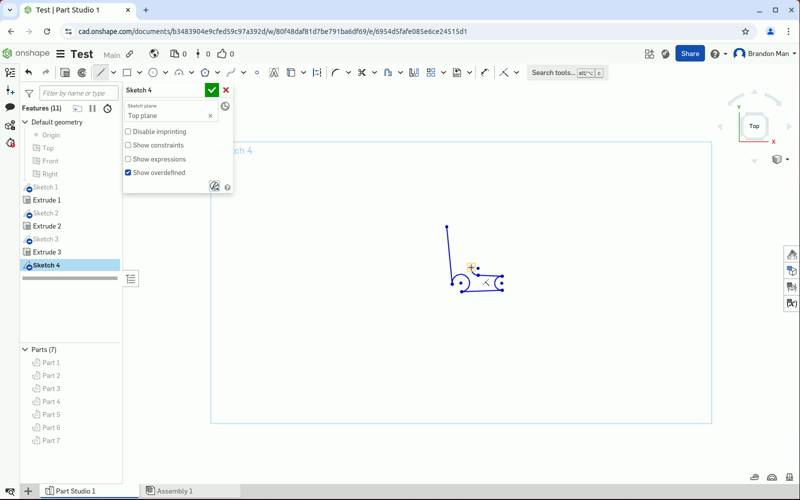
mouse_move(501, 267)
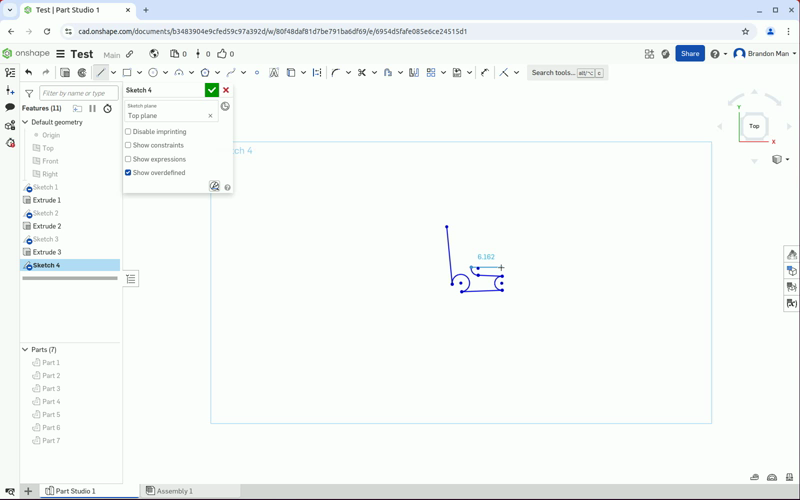
mouse_move(475, 226)
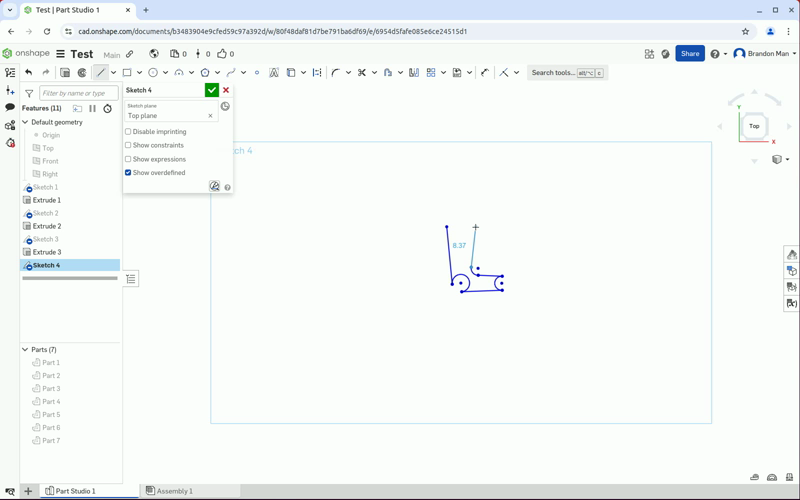
click(475, 226)
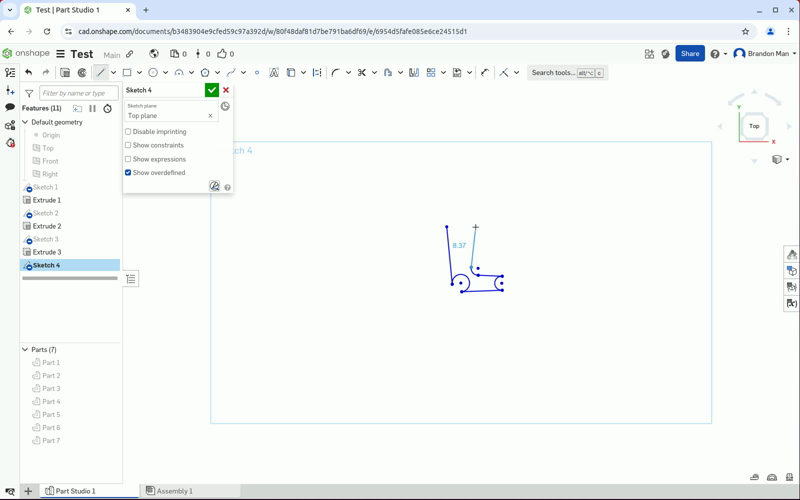
key_up(shift)
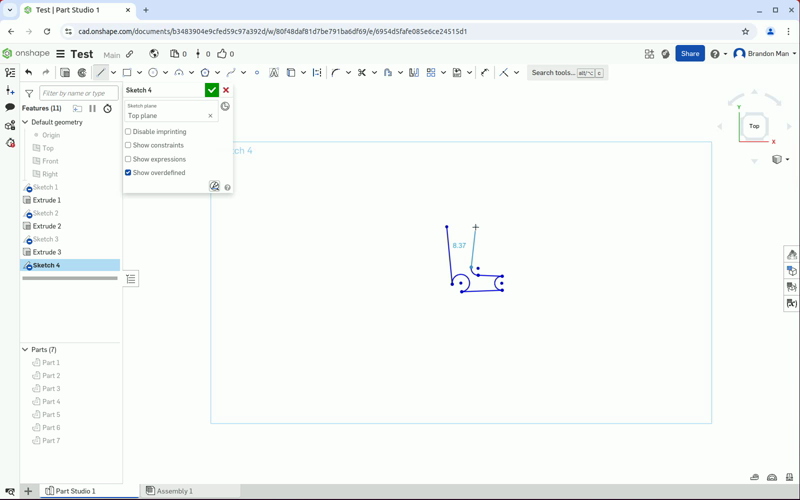
key(esc)
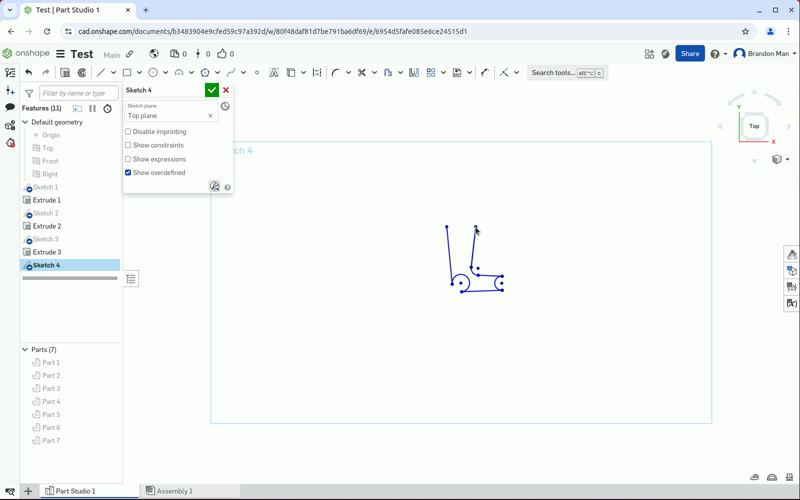
key(a)
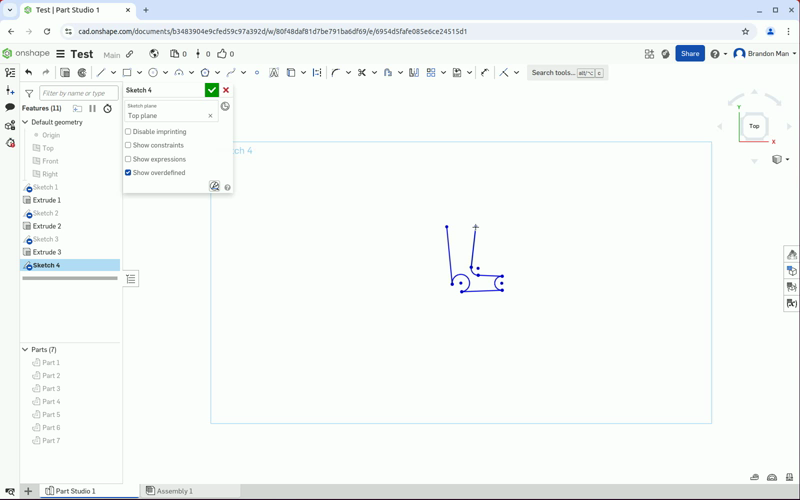
mouse_move(475, 226)
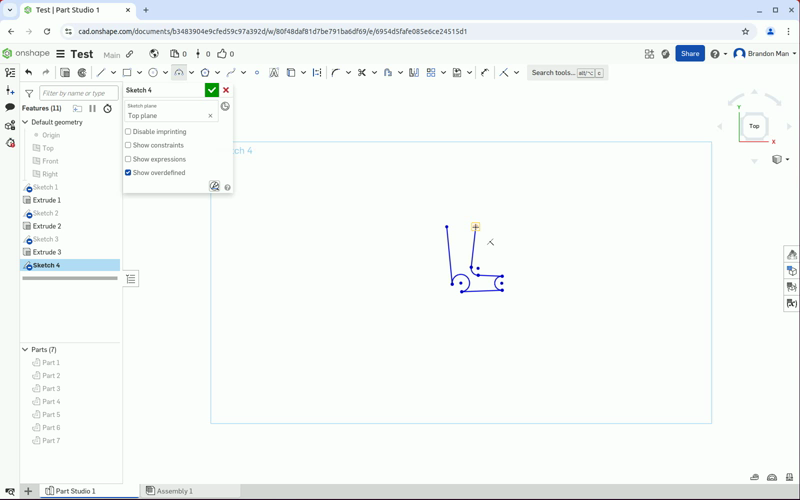
click(475, 226)
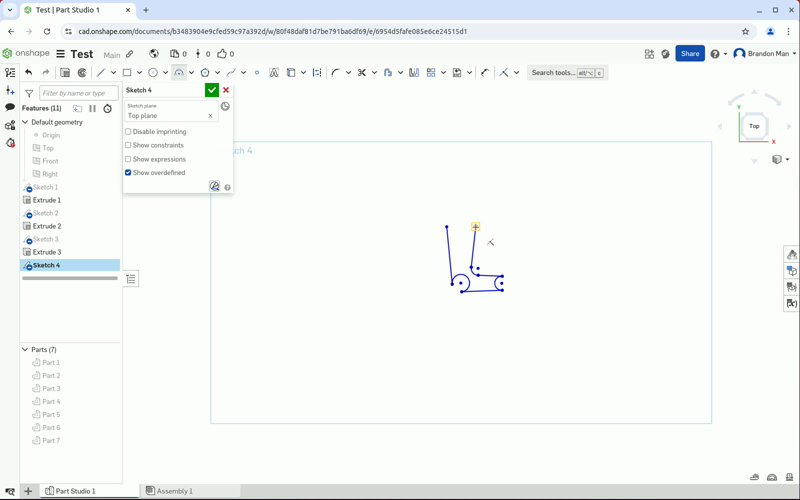
mouse_move(446, 226)
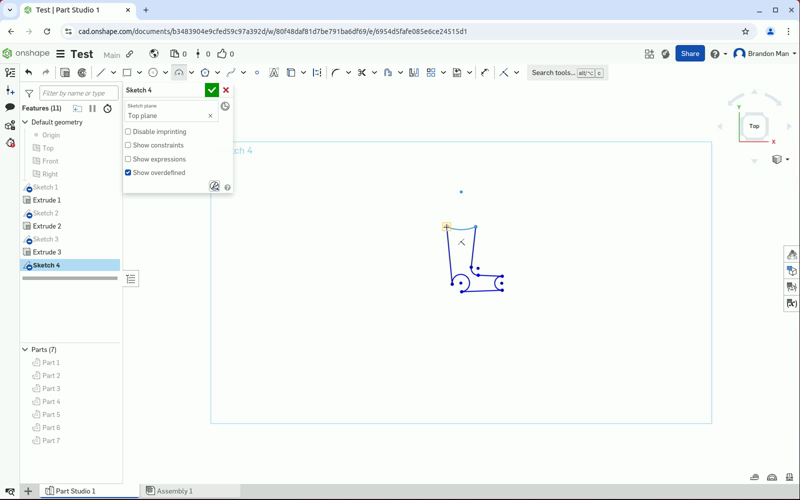
click(446, 226)
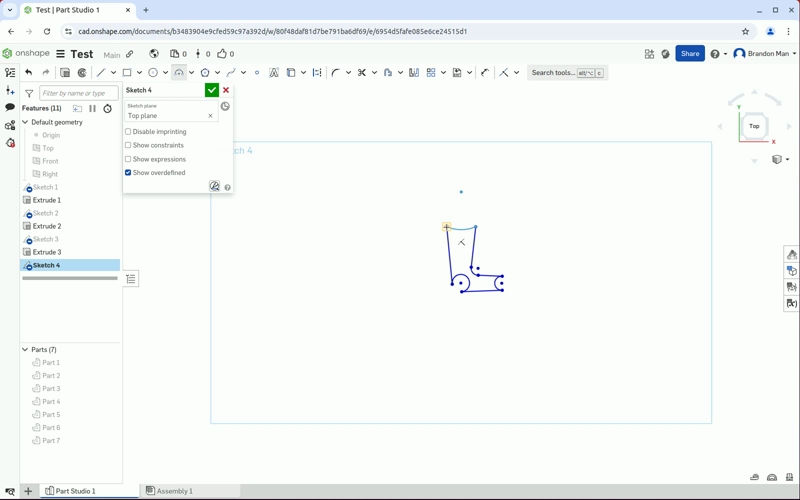
key_down(shift)
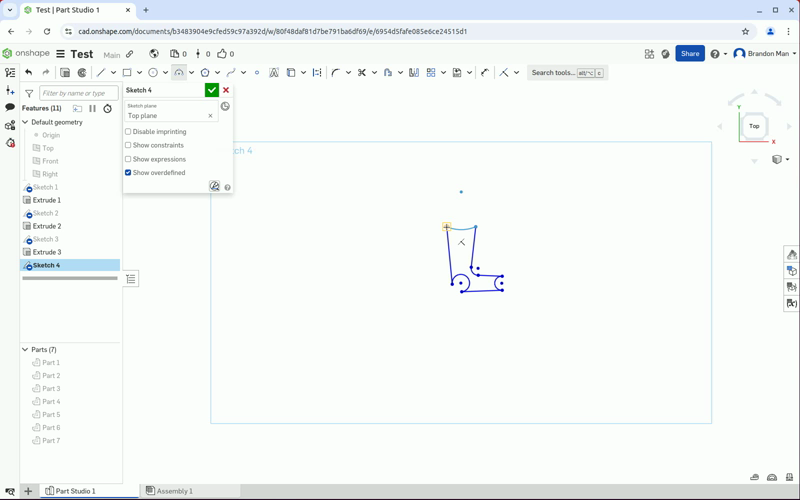
mouse_move(461, 239)
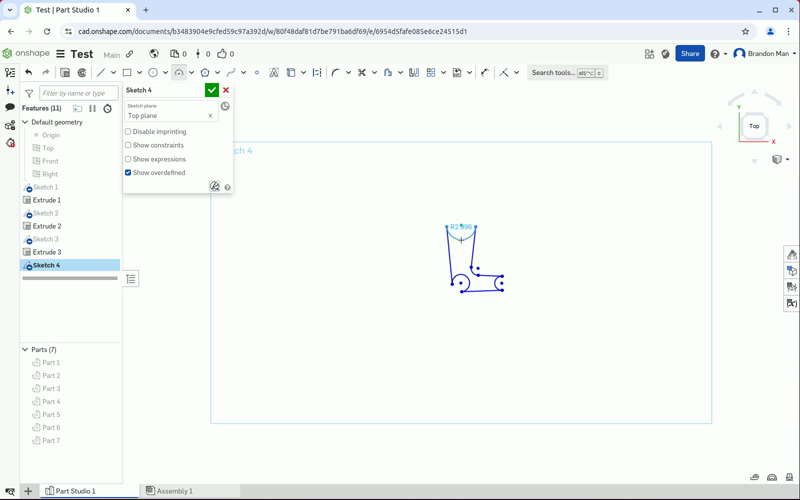
click(461, 239)
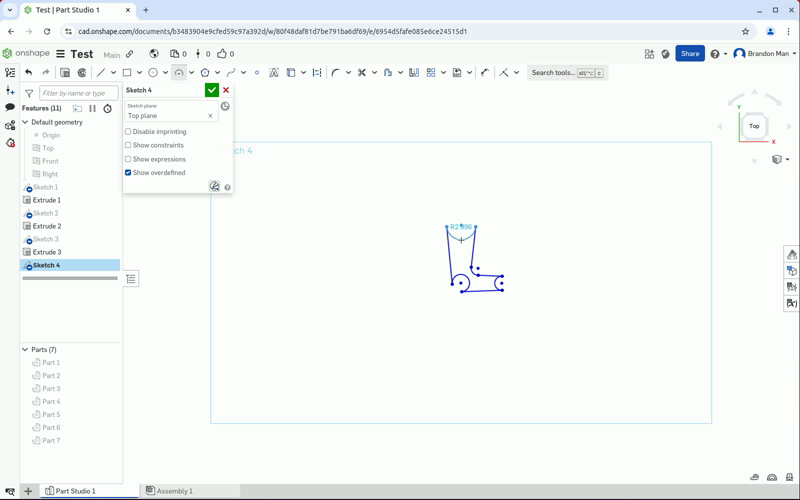
key_up(shift)
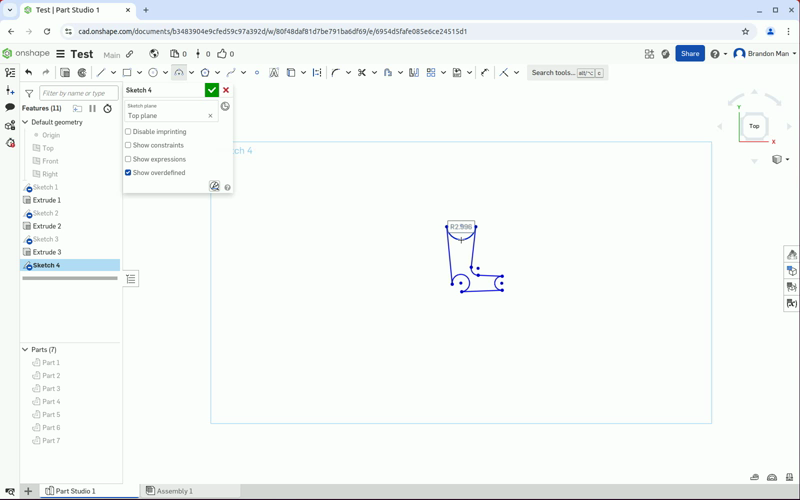
key(esc)
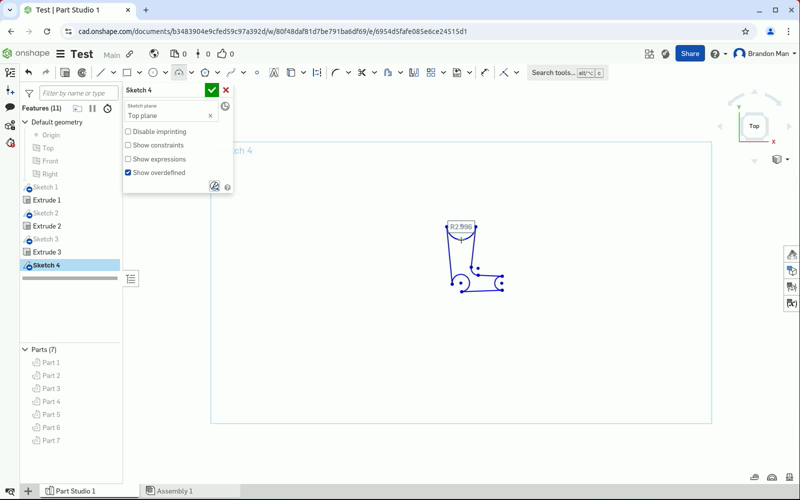
mouse_move(454, 245)
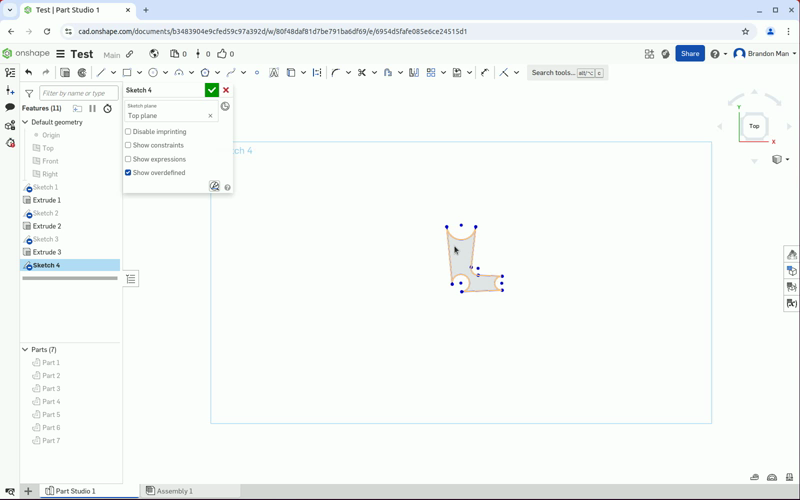
scroll(6)
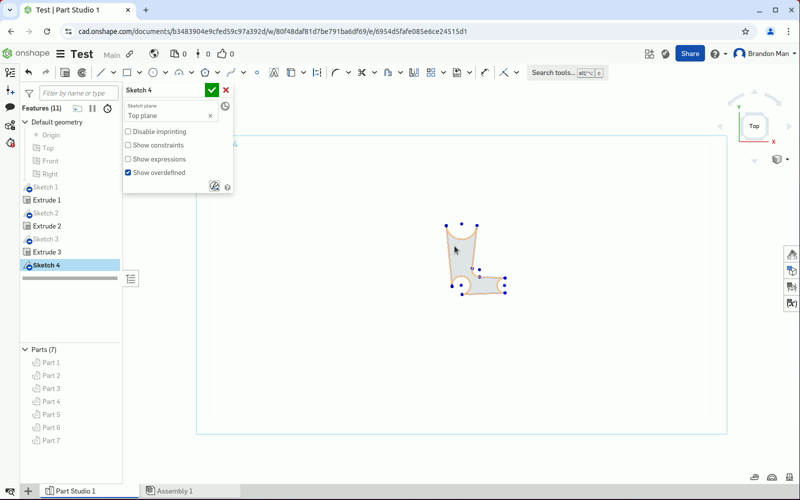
scroll(6)
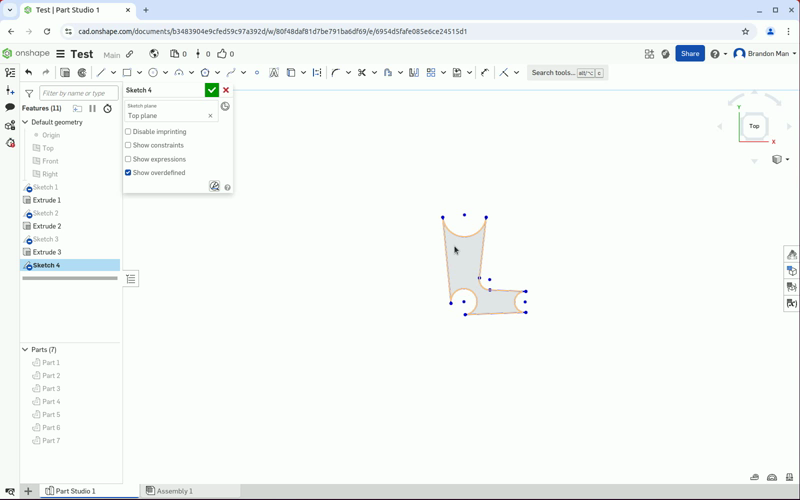
scroll(6)
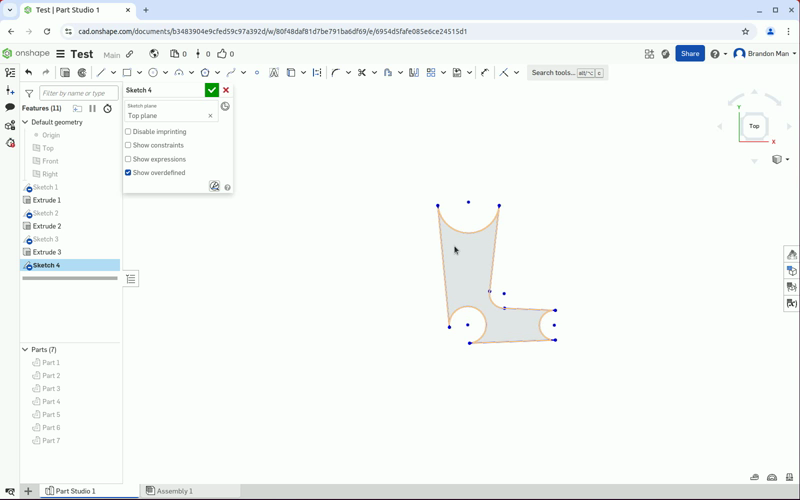
scroll(6)
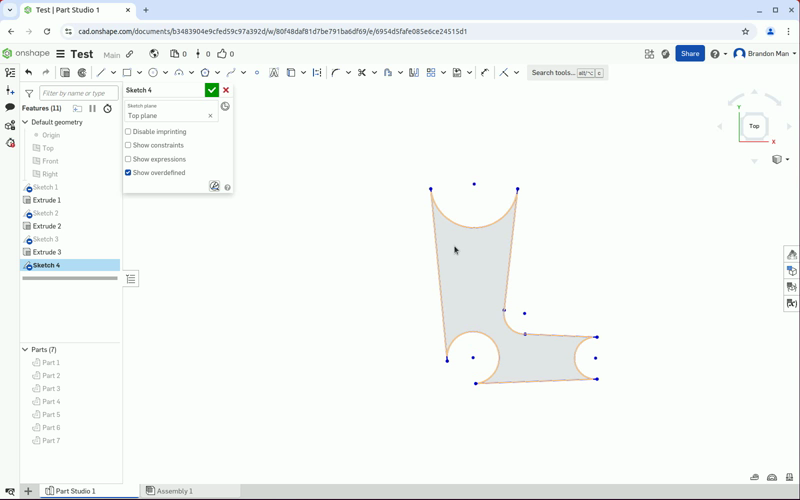
scroll(6)
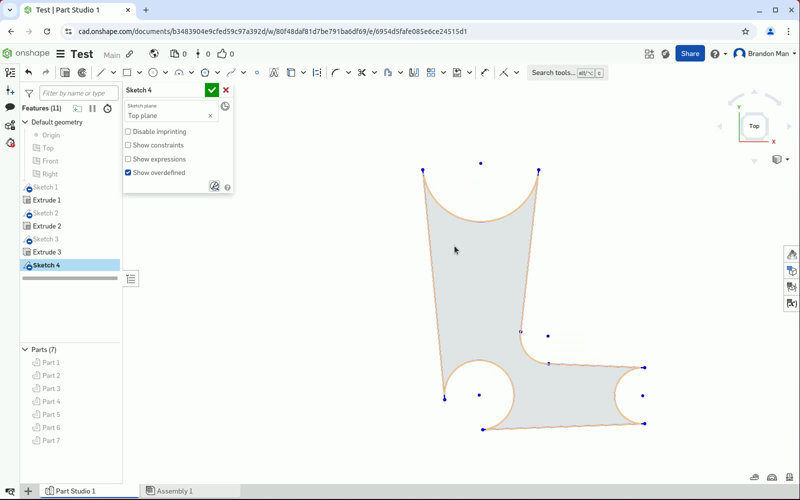
scroll(6)
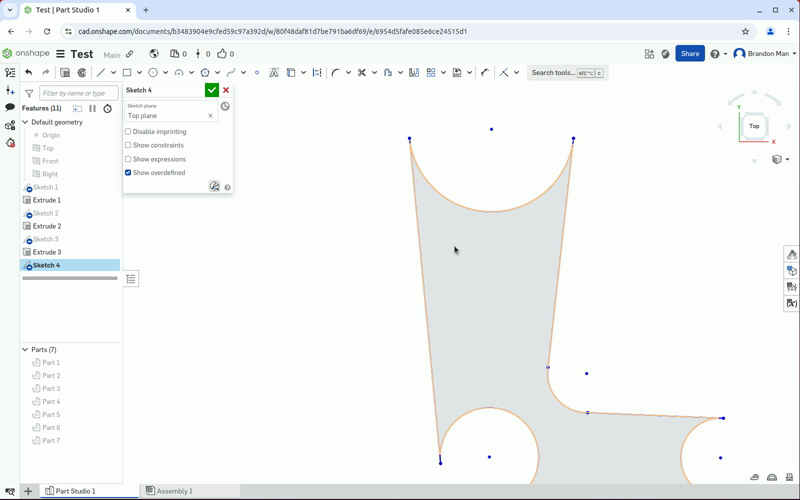
scroll(6)
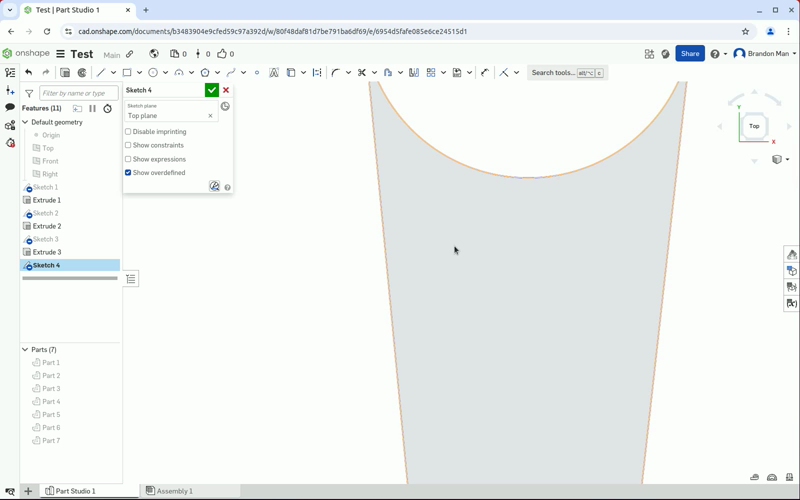
click(454, 245)
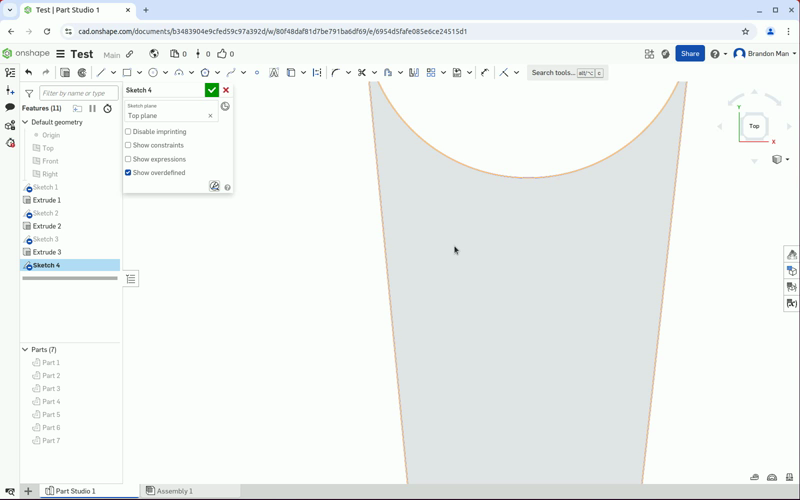
scroll(-6)
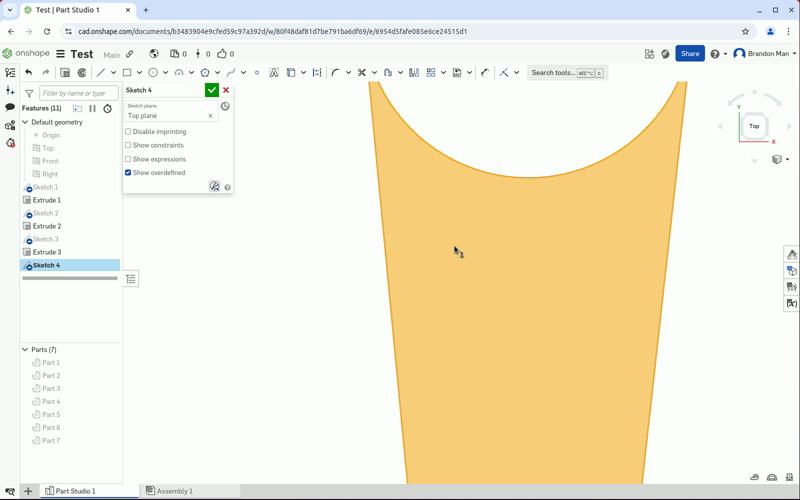
scroll(-6)
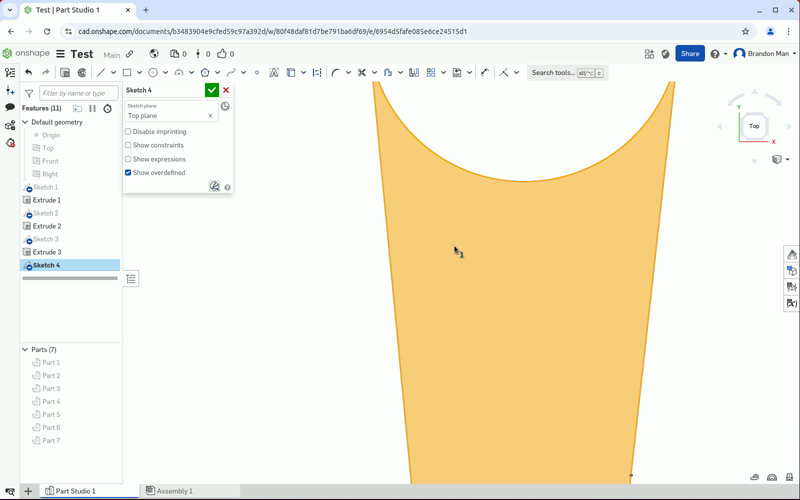
scroll(-6)
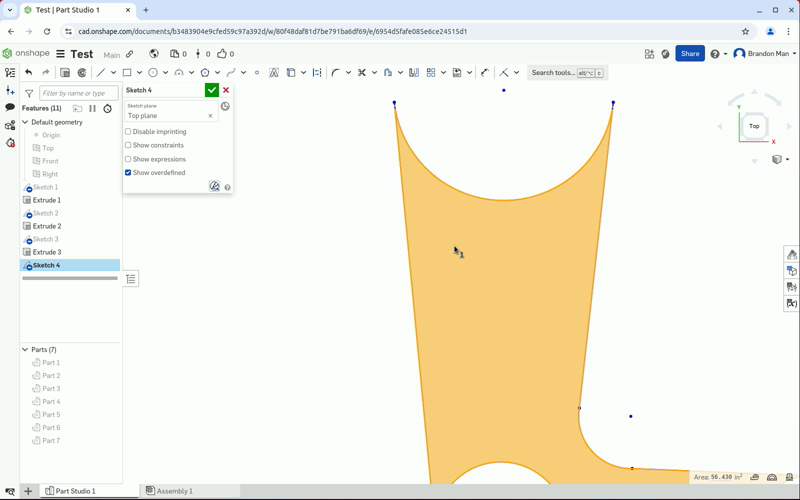
scroll(-6)
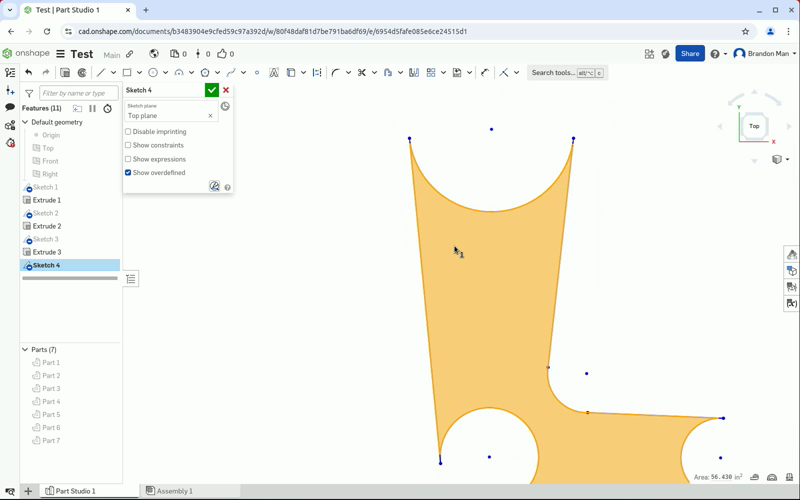
scroll(-6)
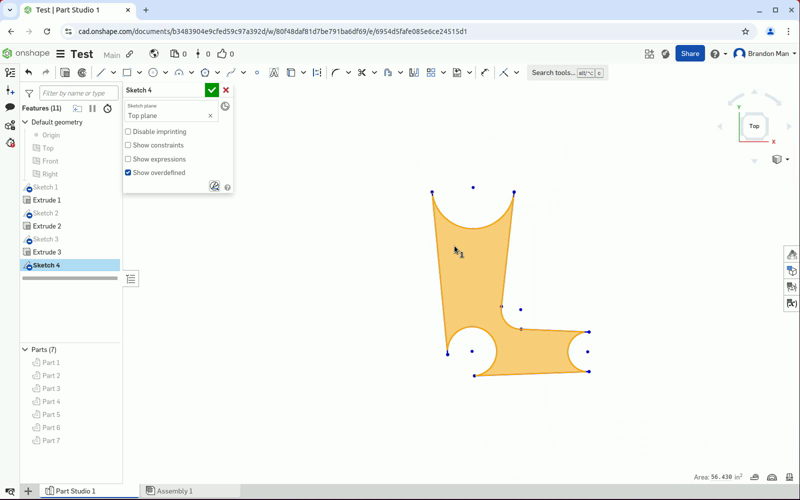
scroll(-6)
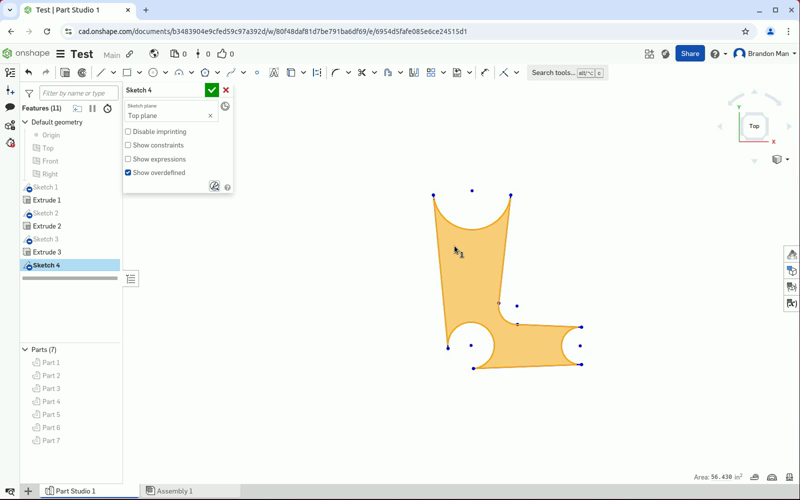
scroll(-6)
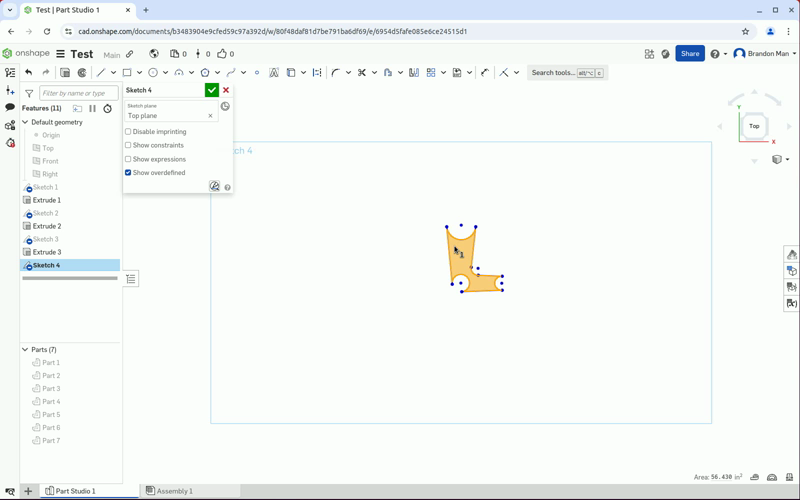
mouse_move(73, 352)
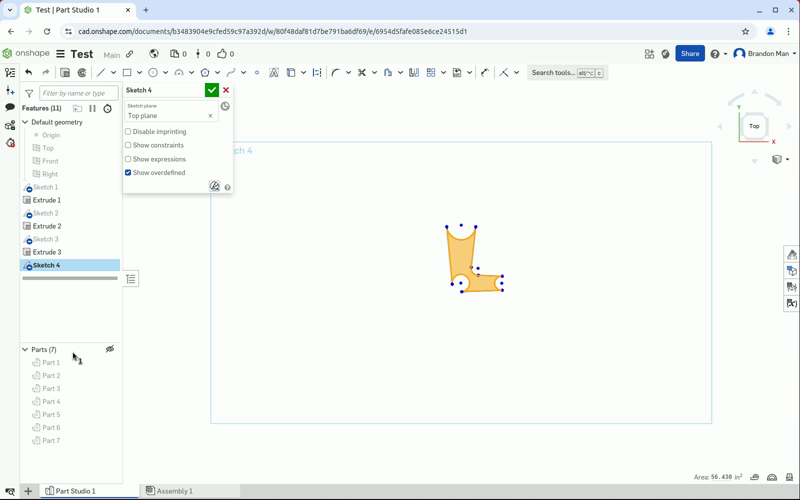
key(shift+y)
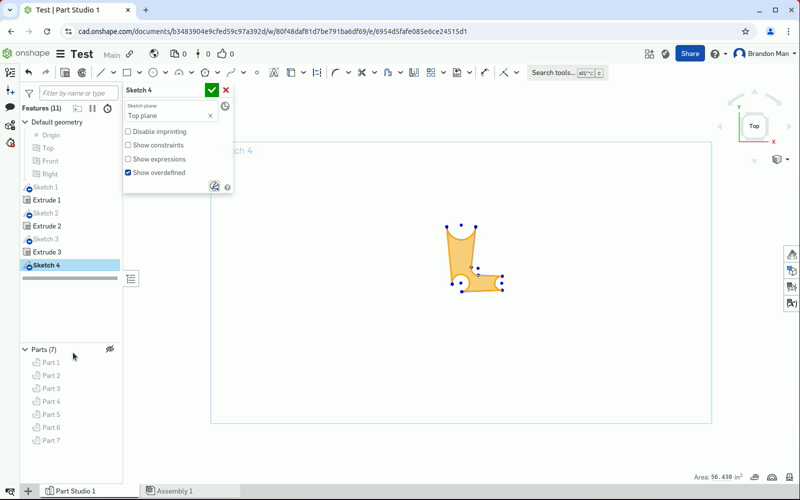
key(shift+e)
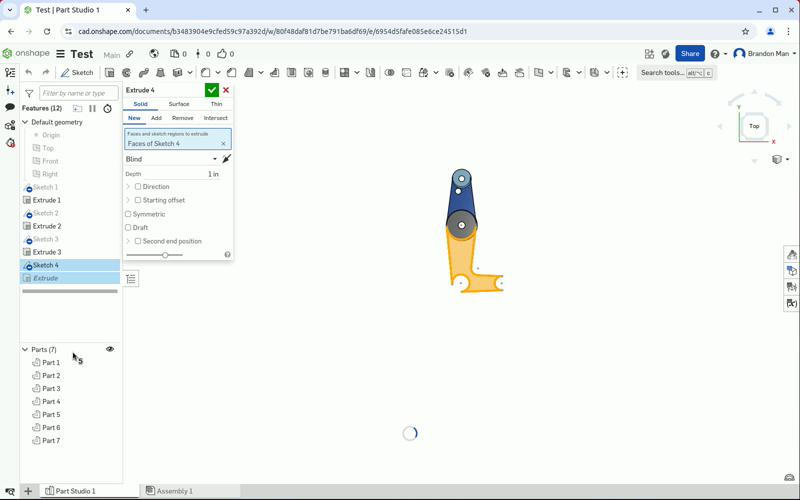
mouse_move(143, 106)
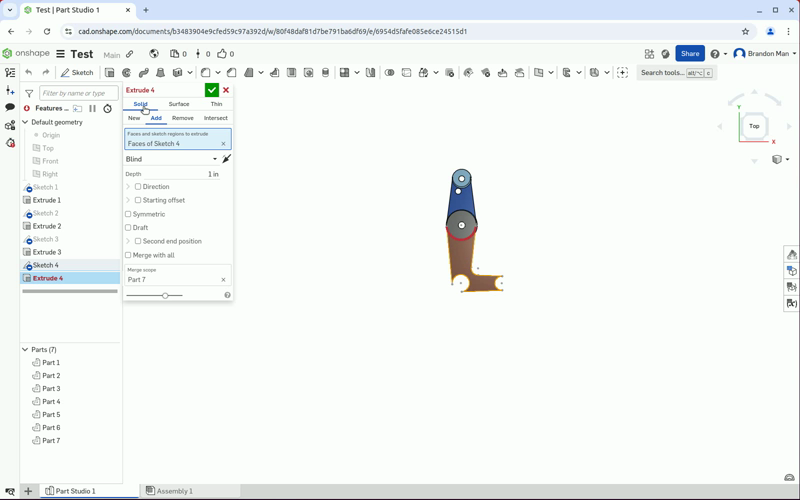
click(143, 106)
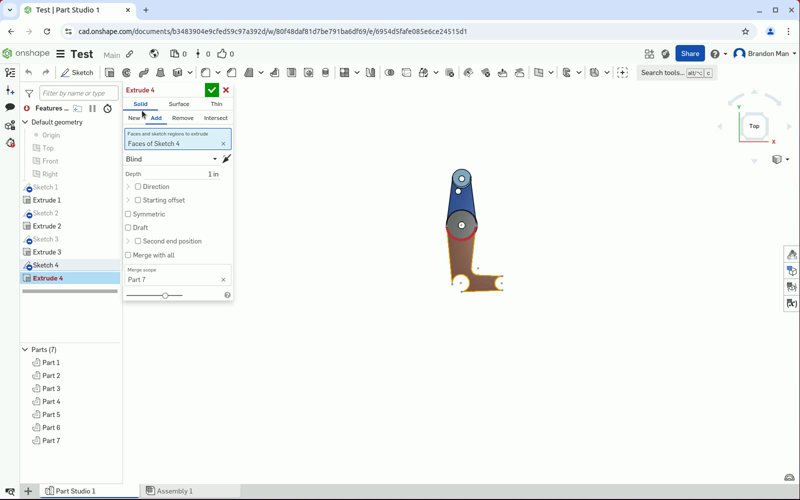
mouse_move(137, 120)
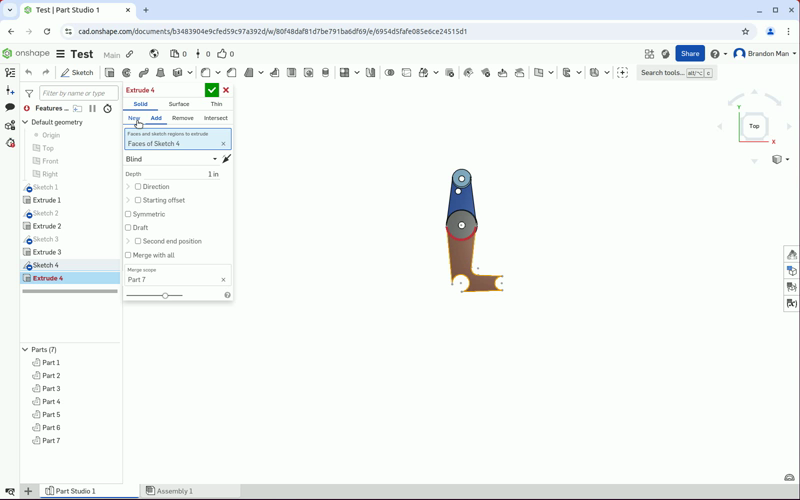
click(137, 120)
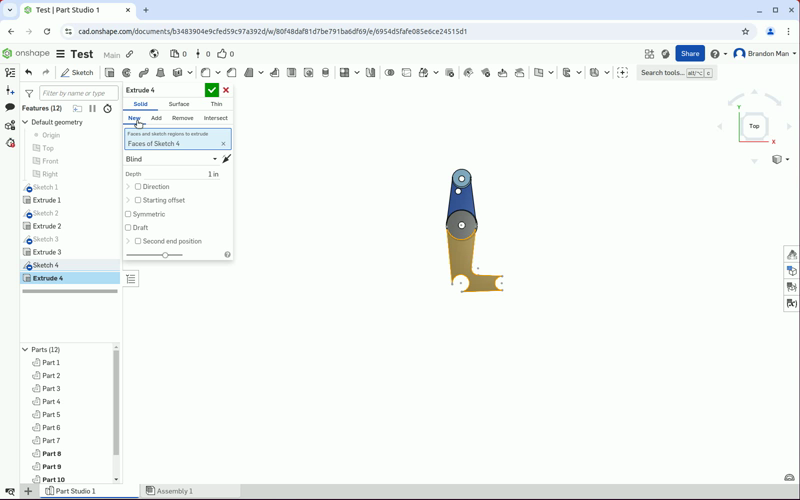
key(tab, 4)
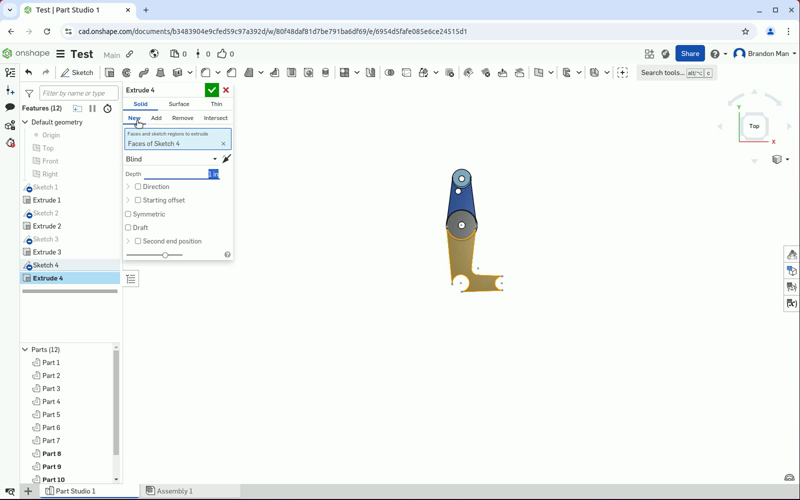
text(0.481)
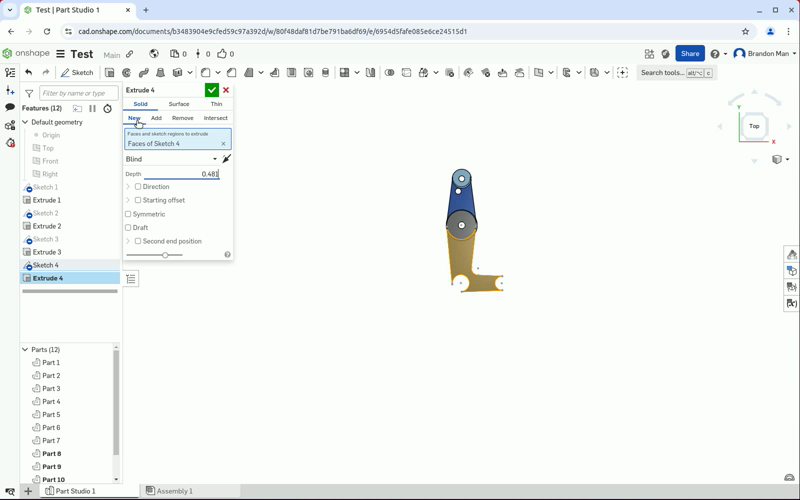
key(enter)
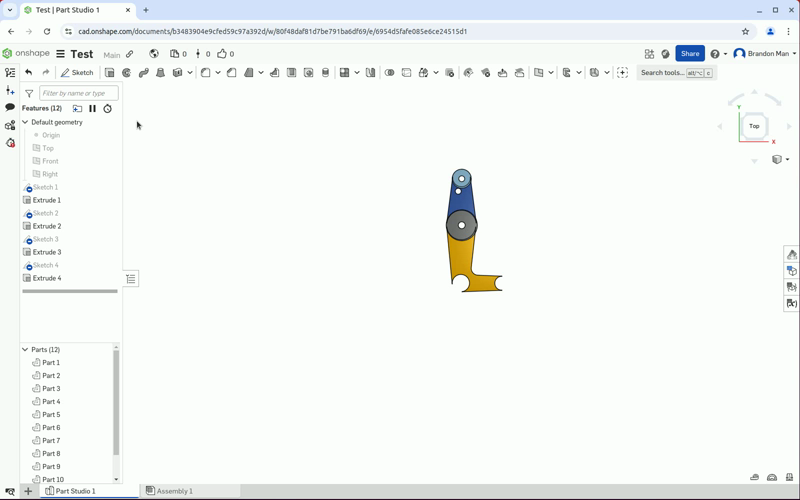
key(shift+h)
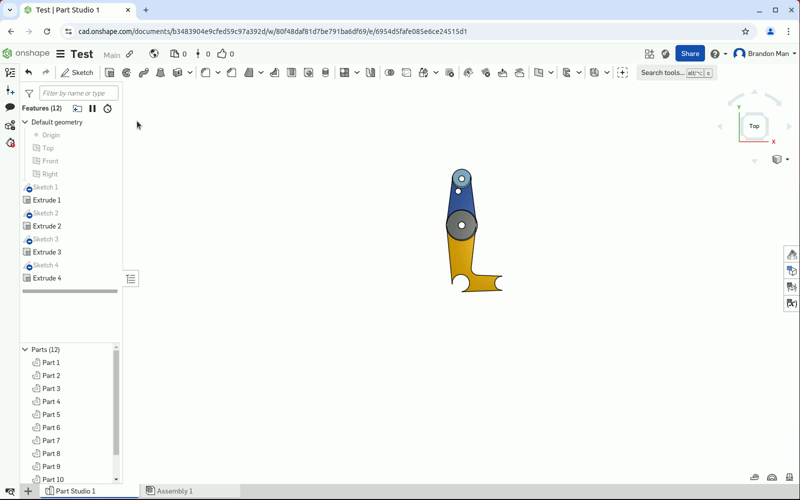
key(shift+h)
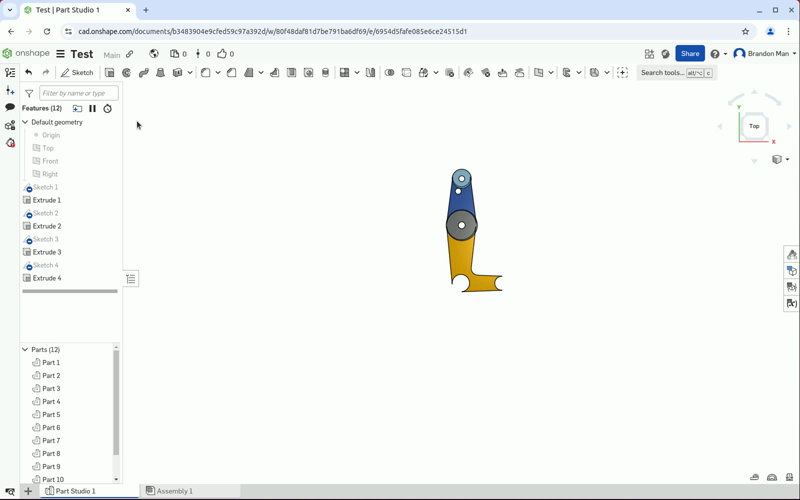
mouse_move(73, 189)
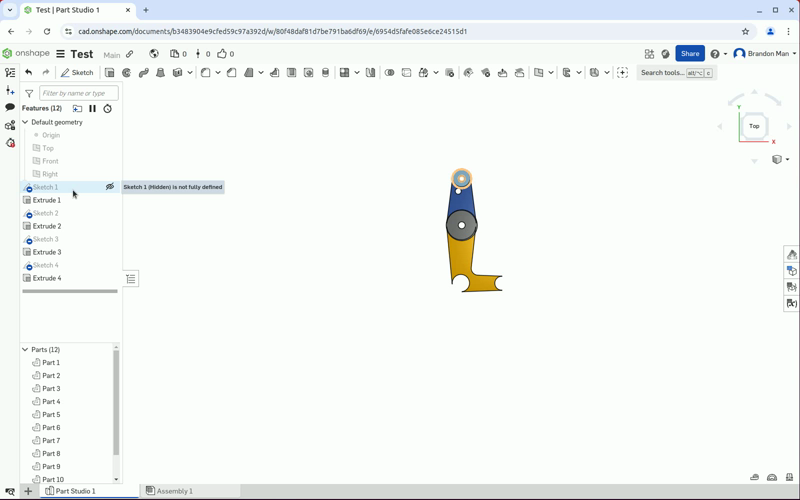
click(73, 189)
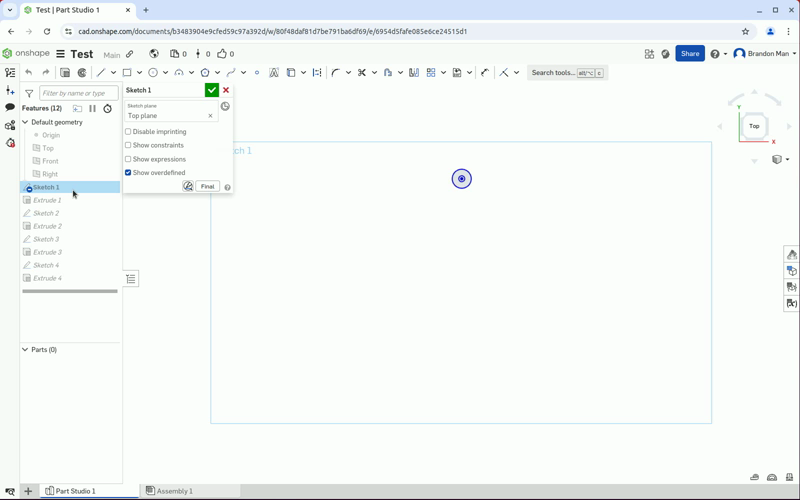
mouse_move(229, 92)
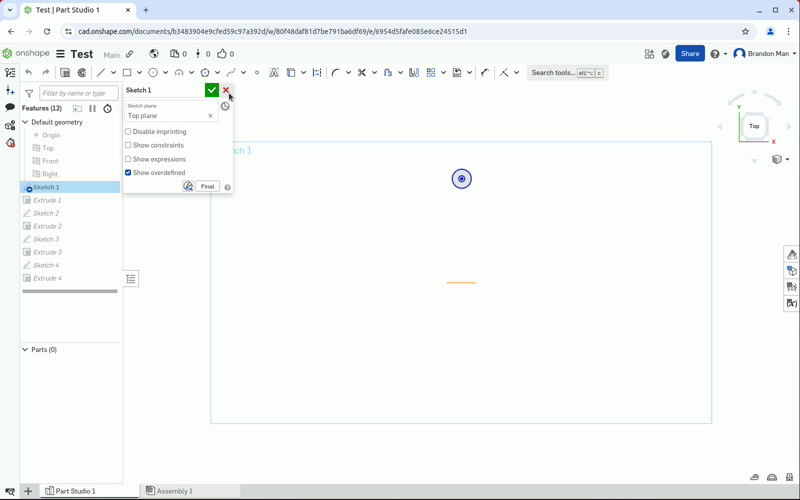
click(229, 92)
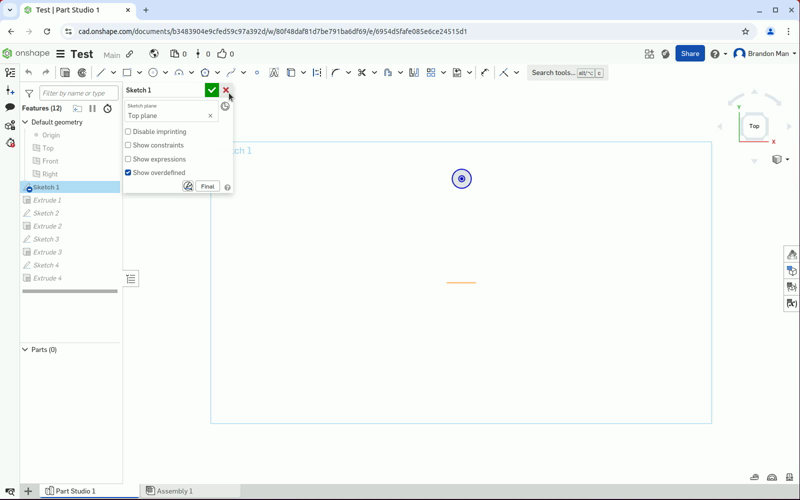
key(shift+s)
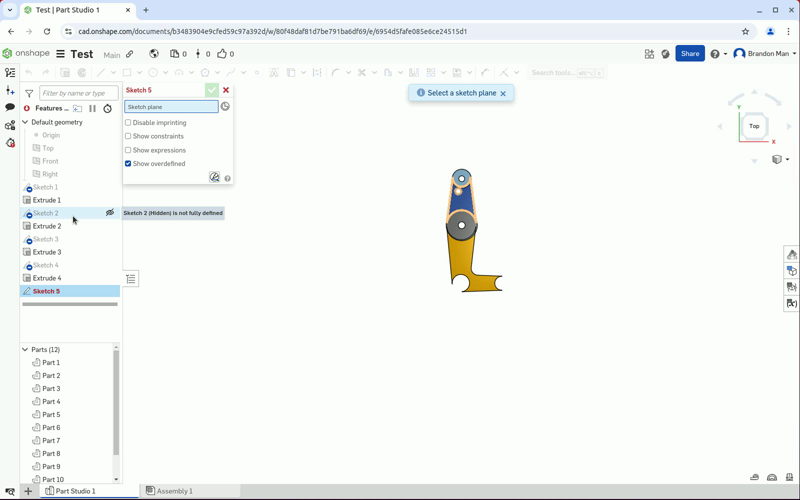
scroll(3)
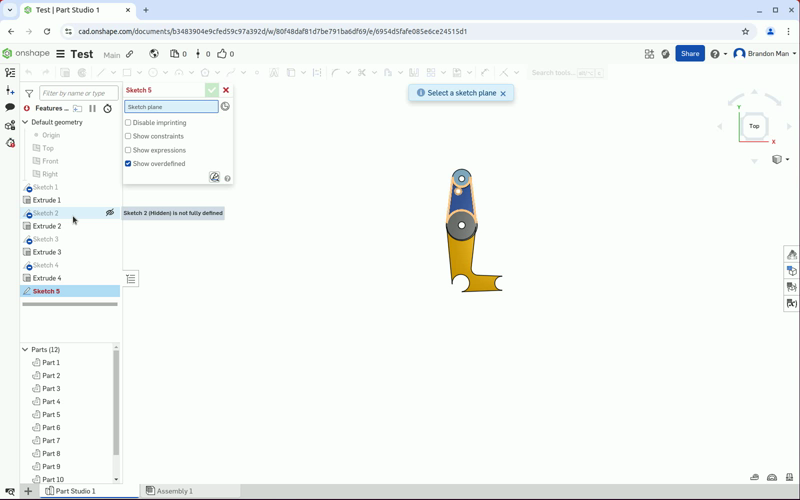
mouse_move(73, 150)
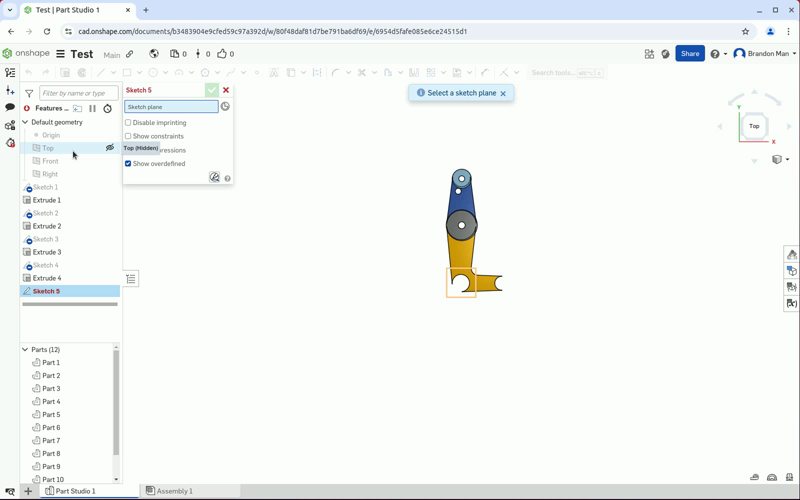
click(73, 150)
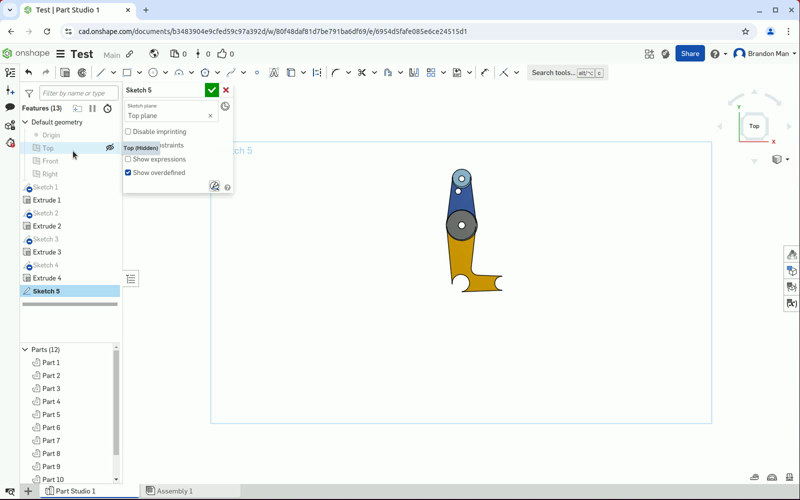
mouse_move(69, 352)
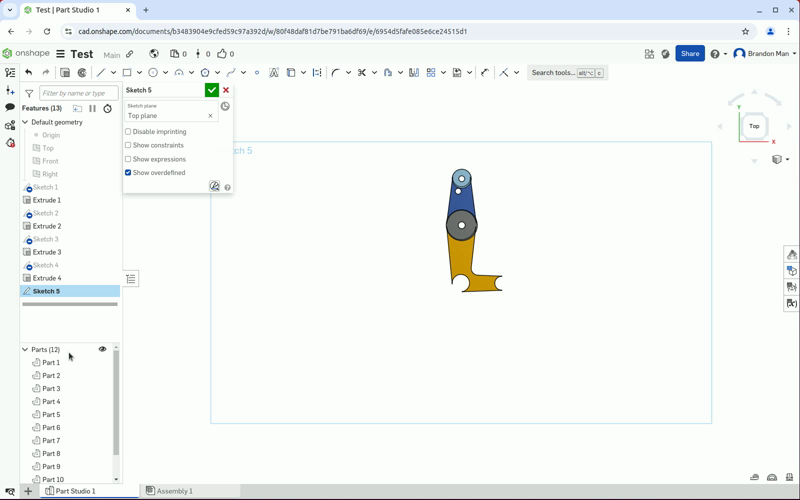
key(y)
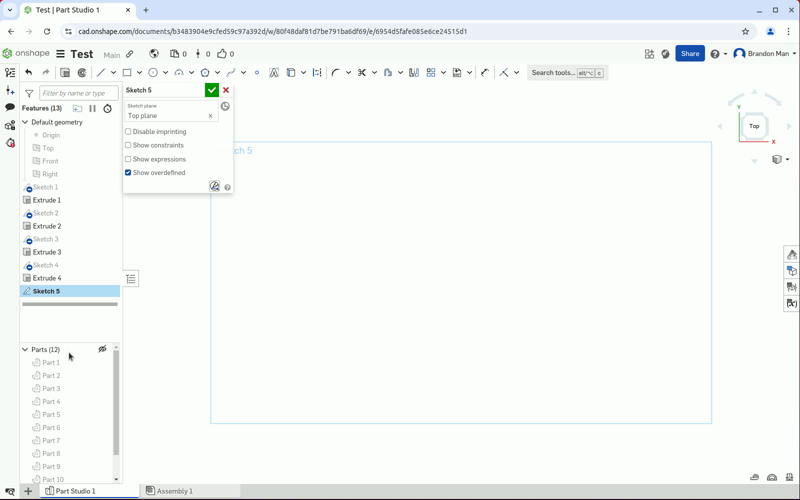
key(l)
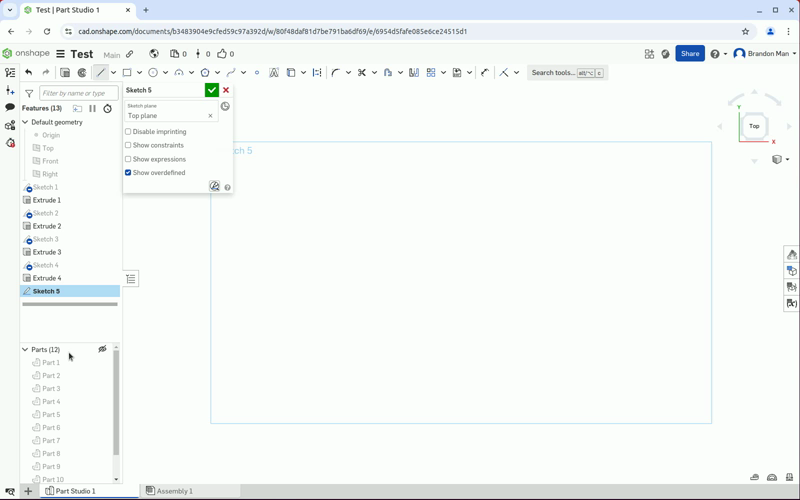
key_down(shift)
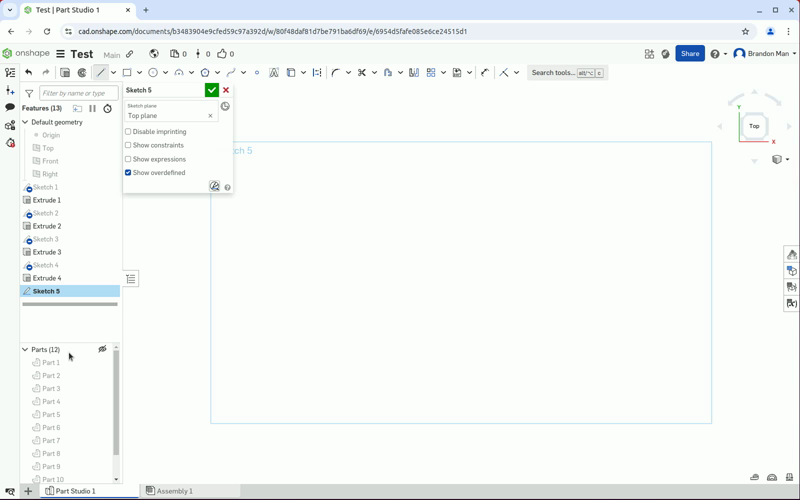
mouse_move(460, 291)
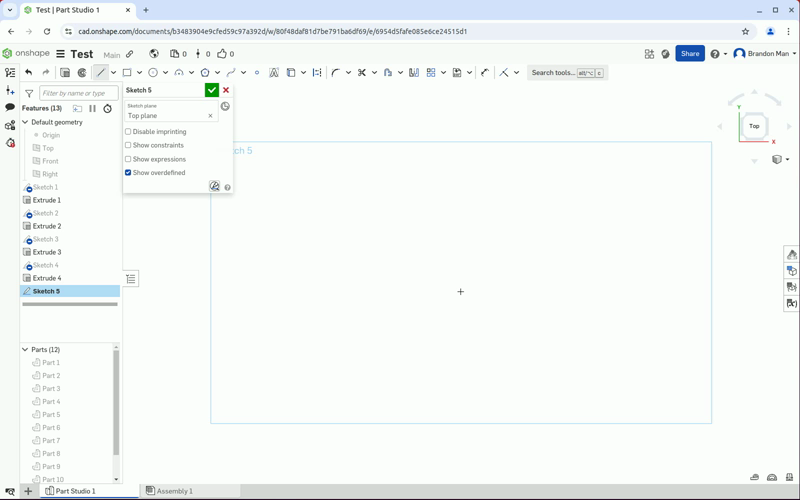
click(460, 291)
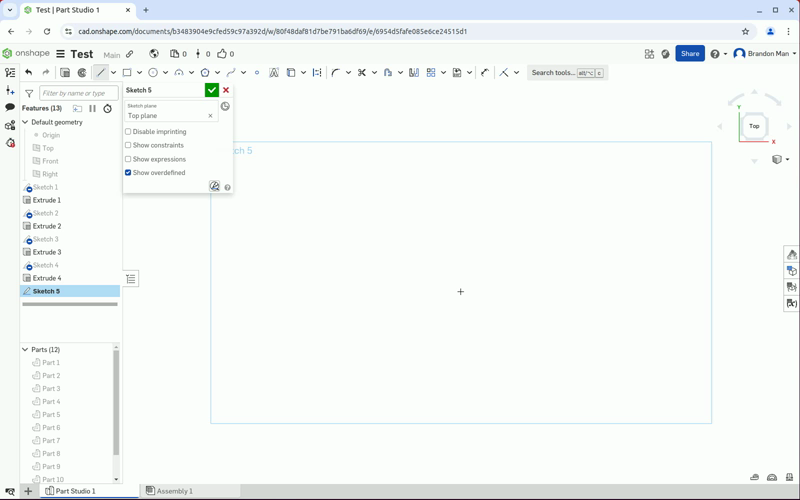
key_up(shift)
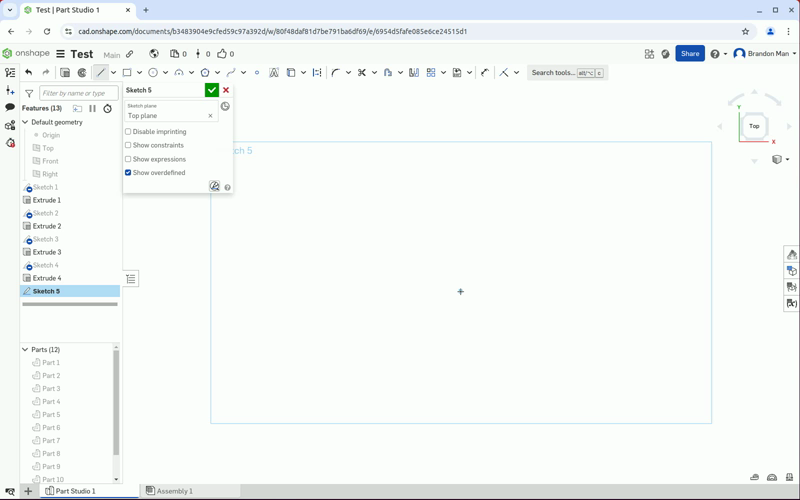
key_down(shift)
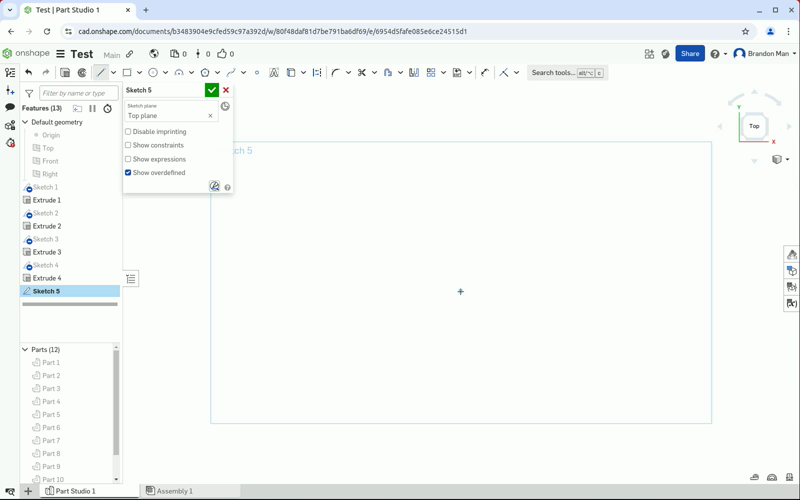
mouse_move(490, 291)
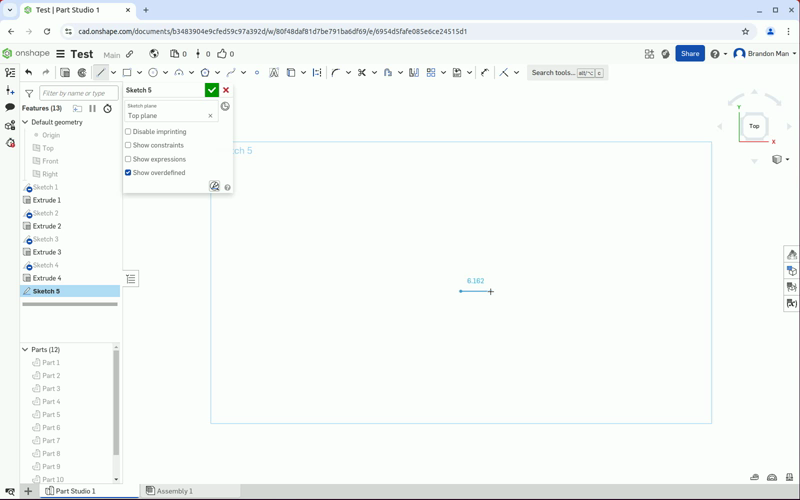
mouse_move(461, 291)
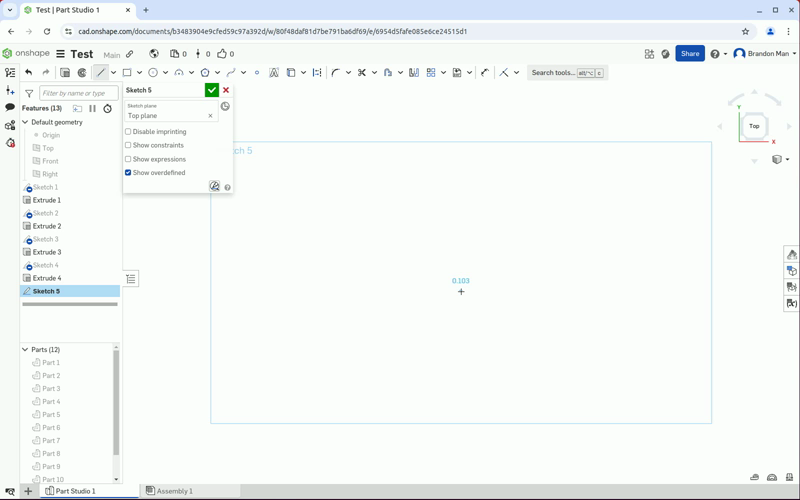
scroll(6)
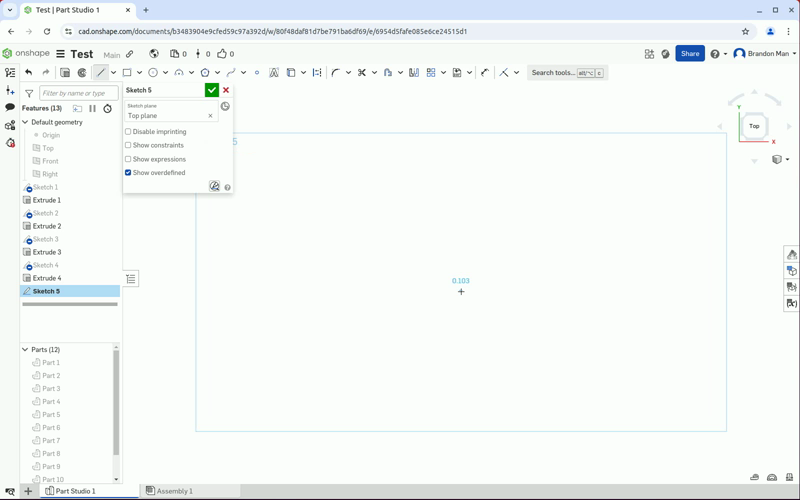
scroll(6)
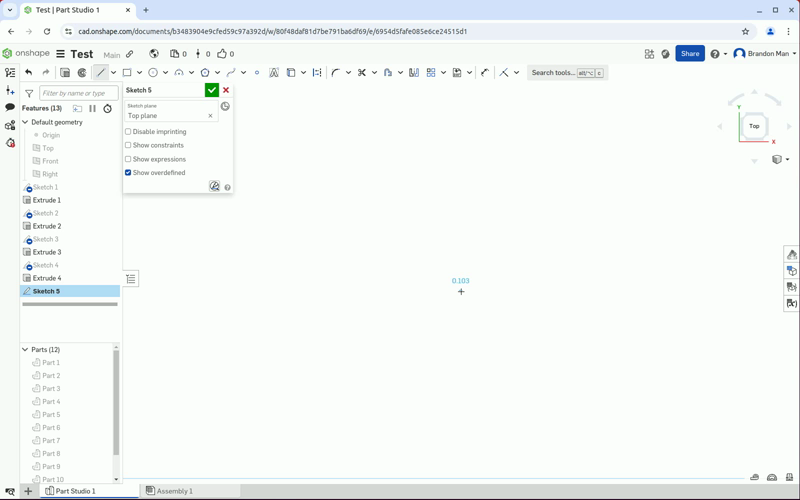
scroll(6)
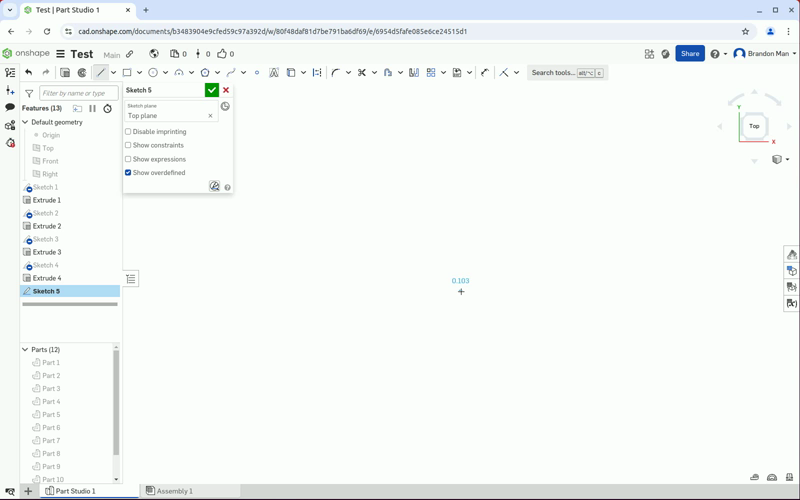
scroll(6)
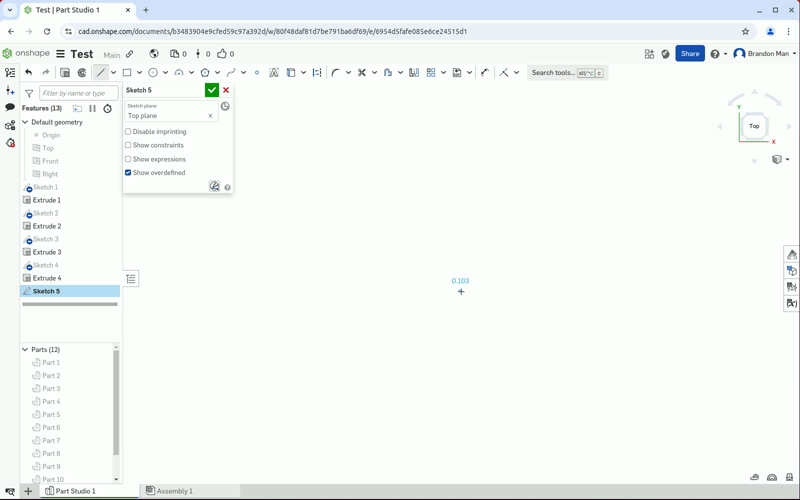
scroll(6)
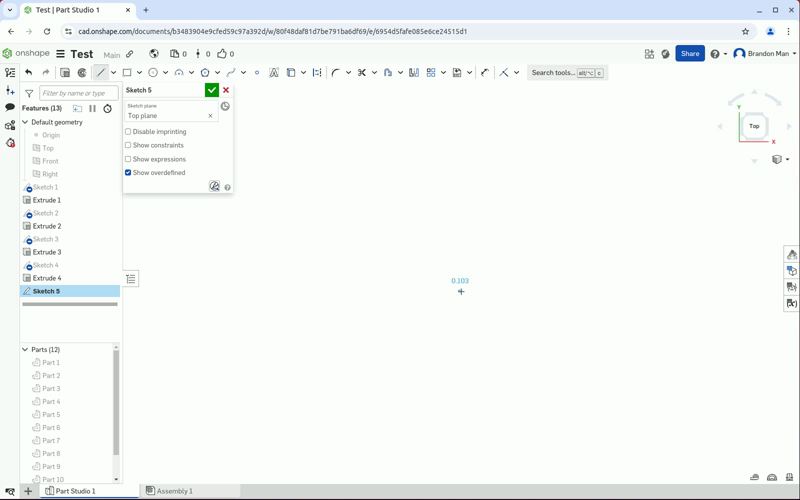
scroll(6)
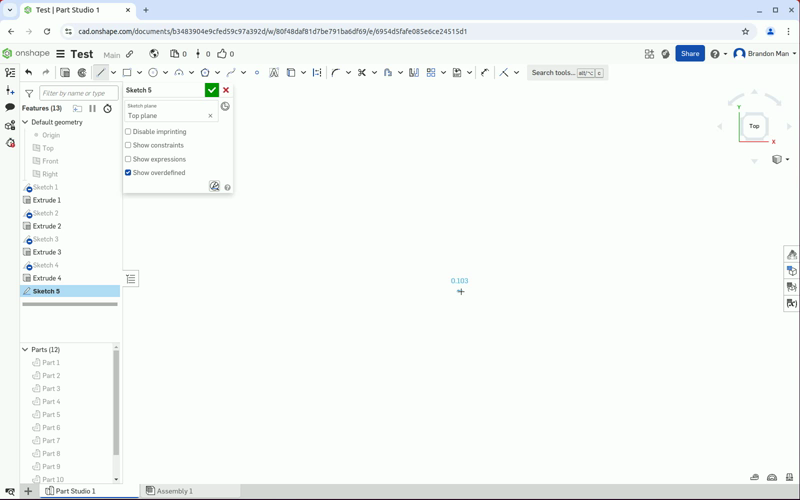
scroll(6)
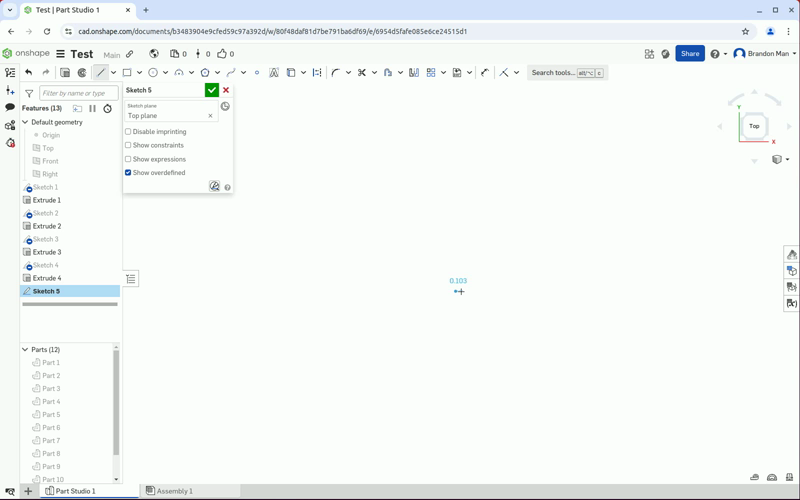
click(461, 291)
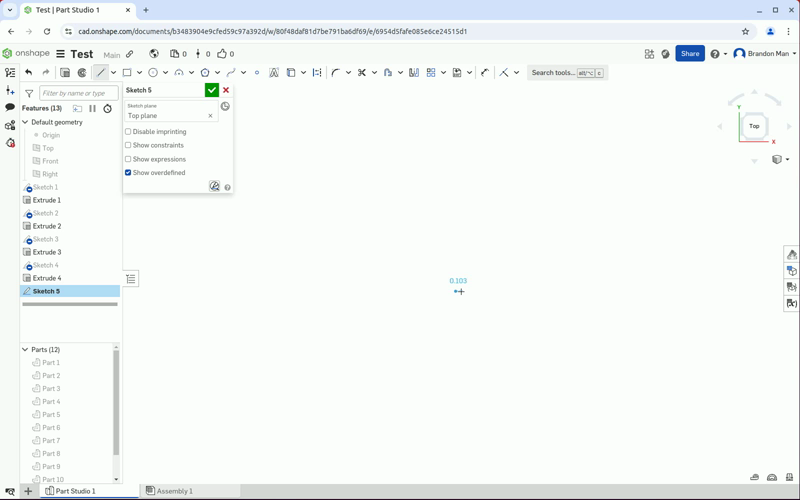
scroll(-6)
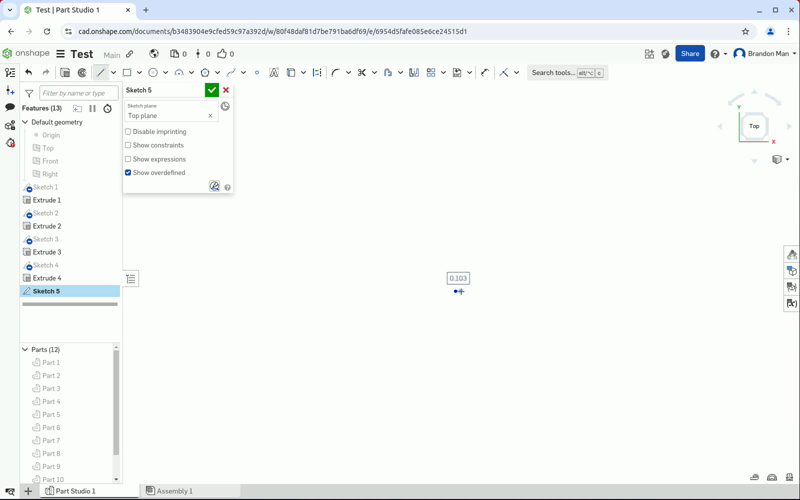
scroll(-6)
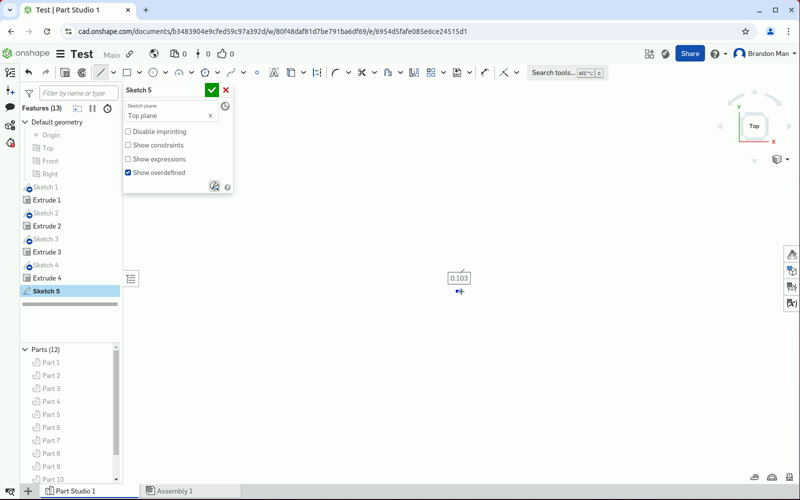
scroll(-6)
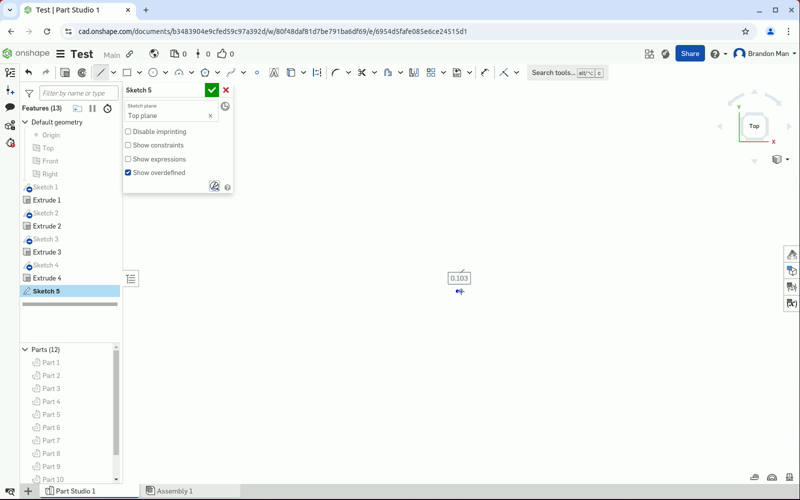
scroll(-6)
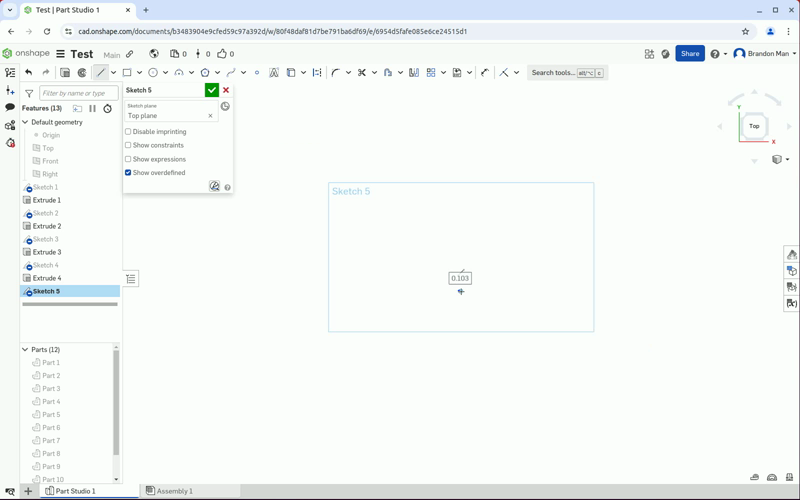
scroll(-6)
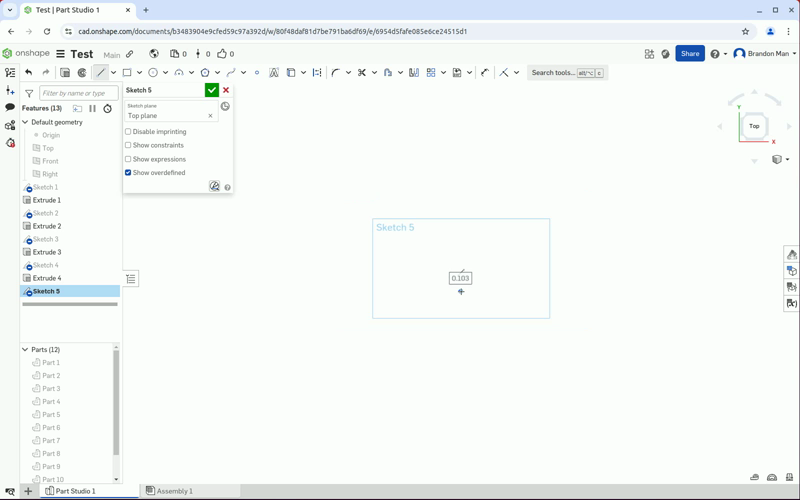
scroll(-6)
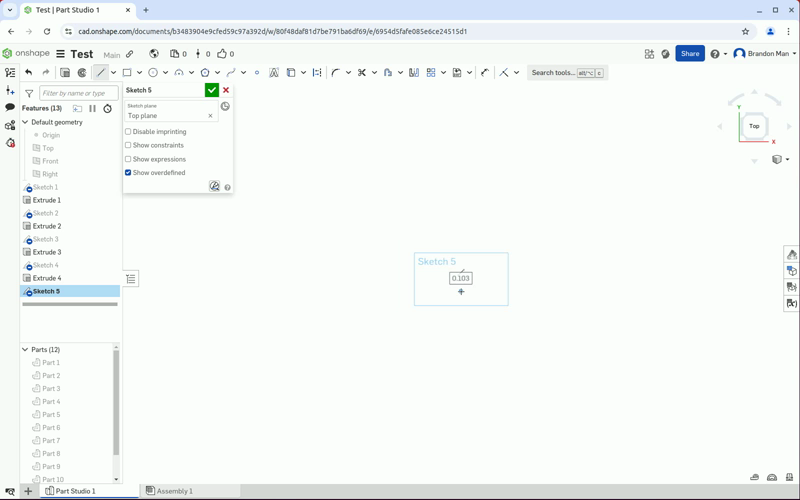
scroll(-6)
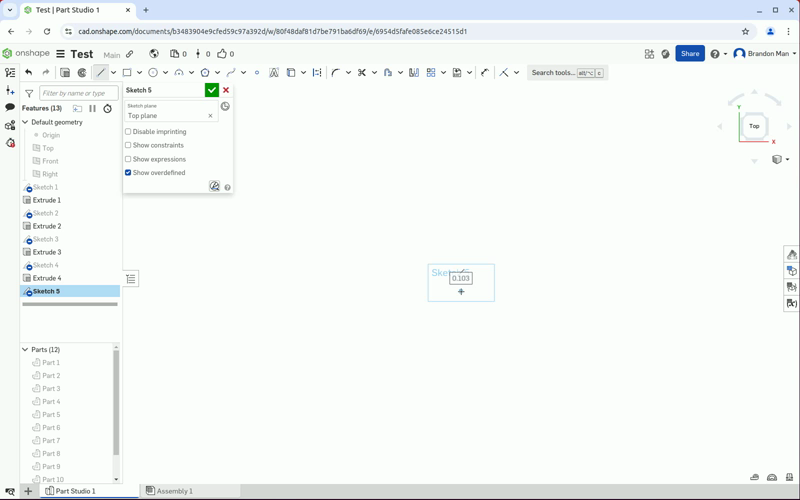
key_up(shift)
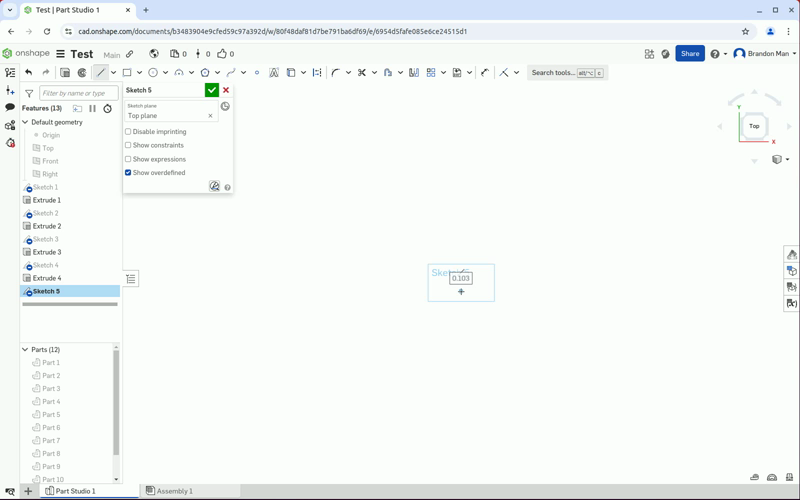
key(esc)
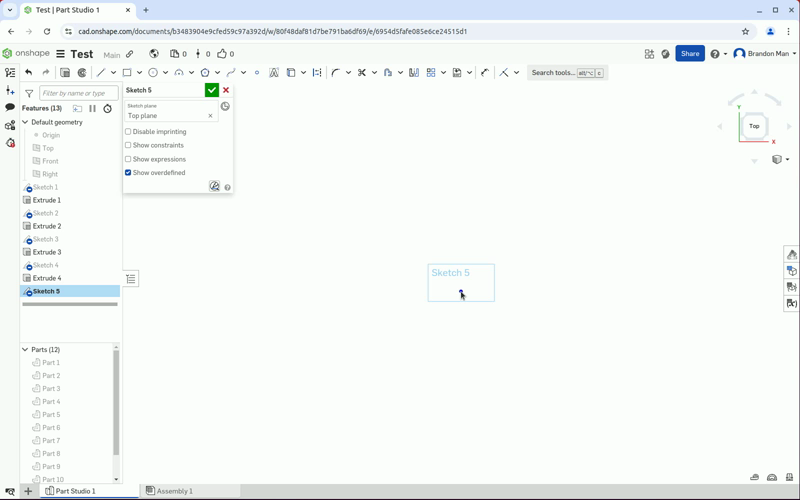
key(a)
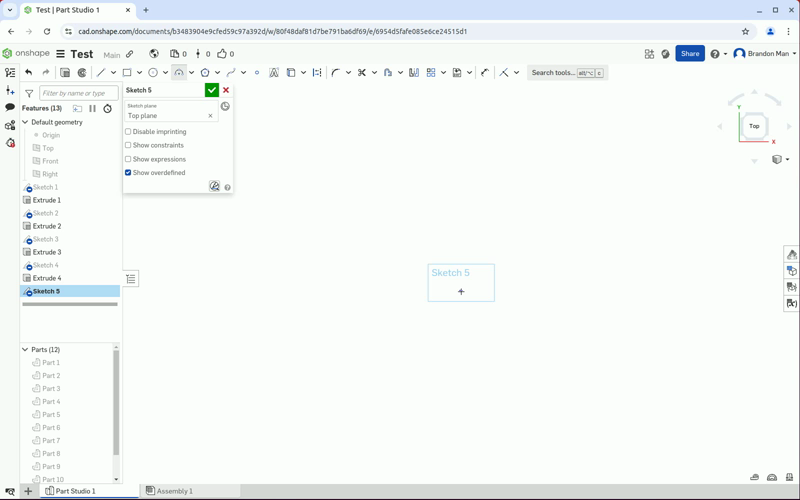
mouse_move(461, 291)
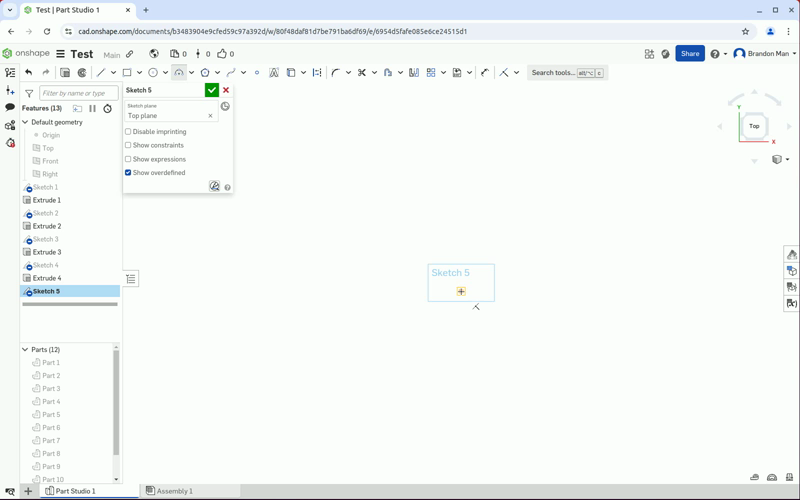
scroll(6)
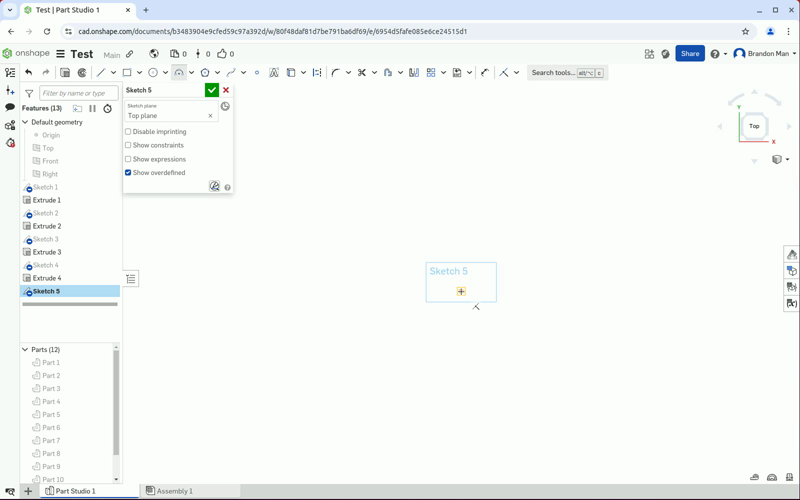
scroll(6)
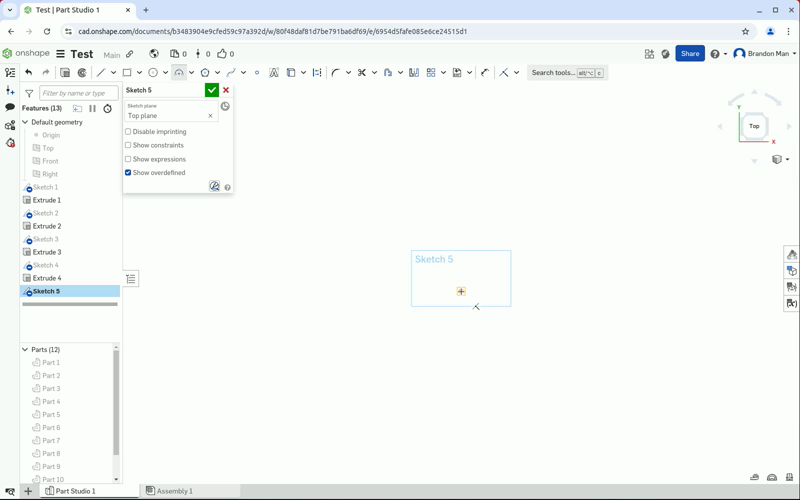
scroll(6)
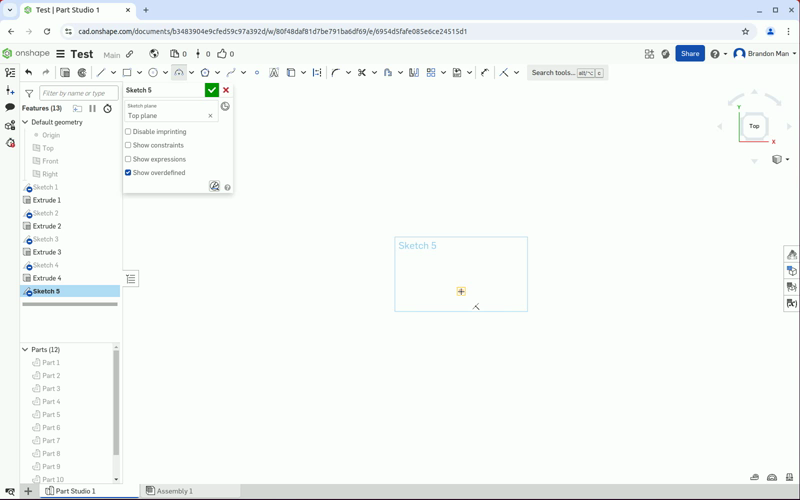
scroll(6)
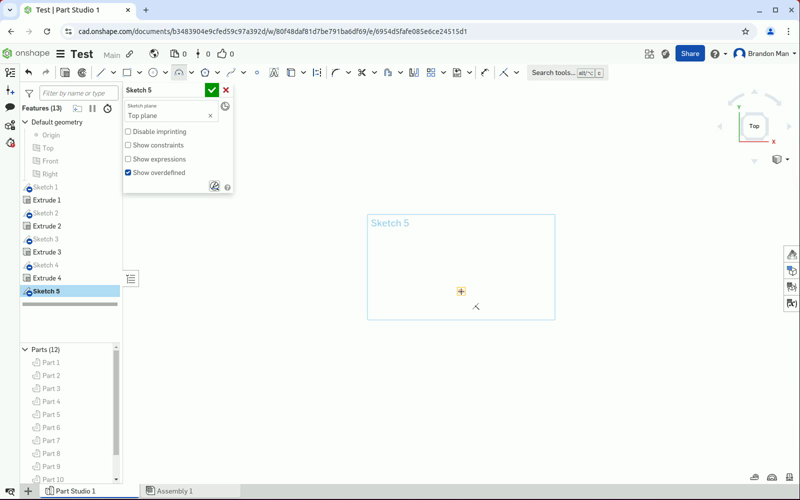
scroll(6)
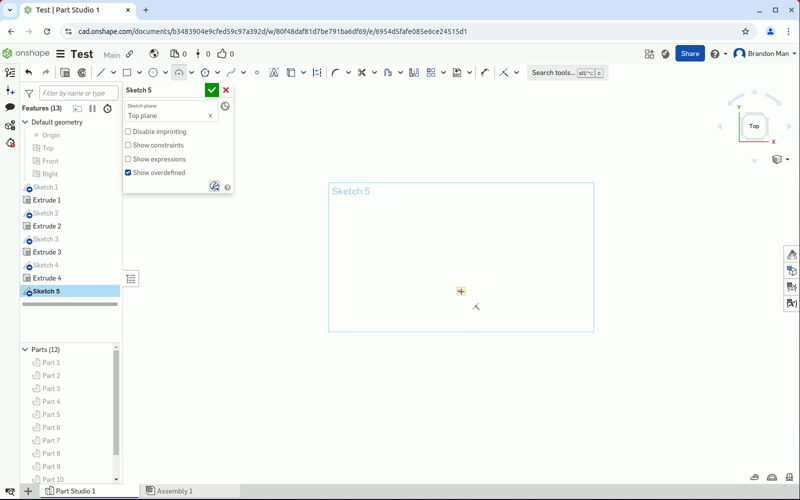
scroll(6)
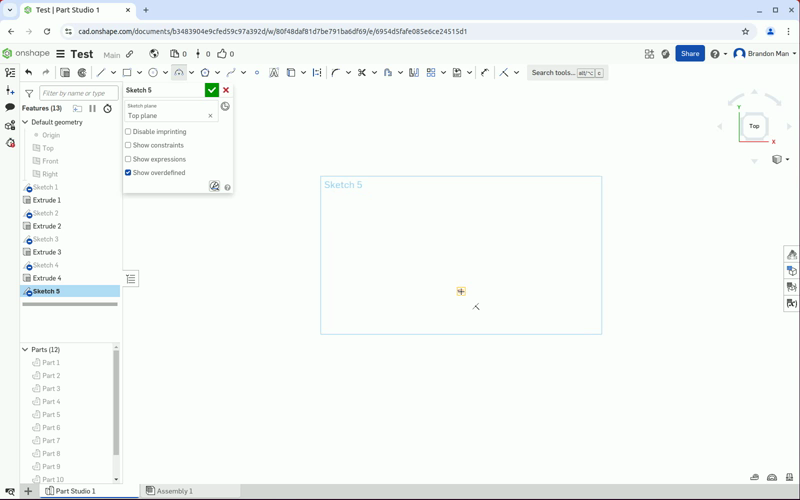
scroll(6)
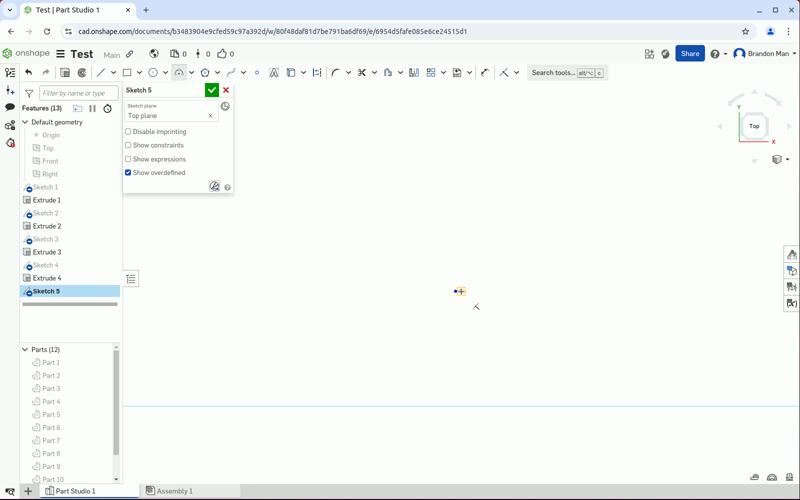
click(461, 291)
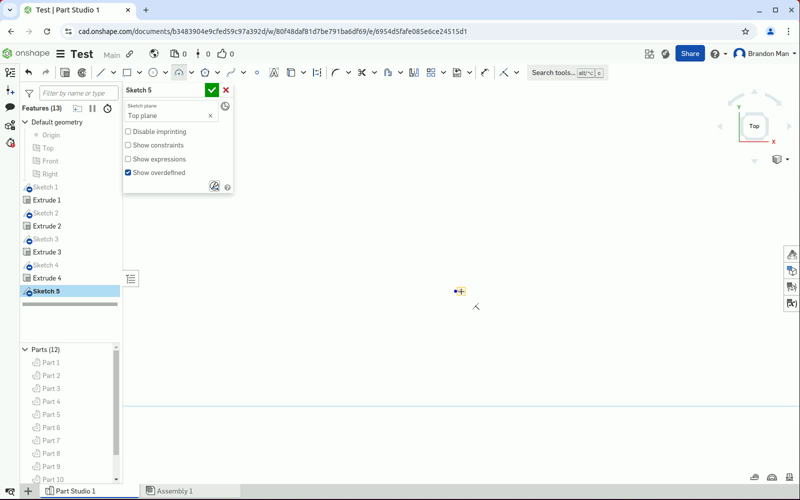
scroll(-6)
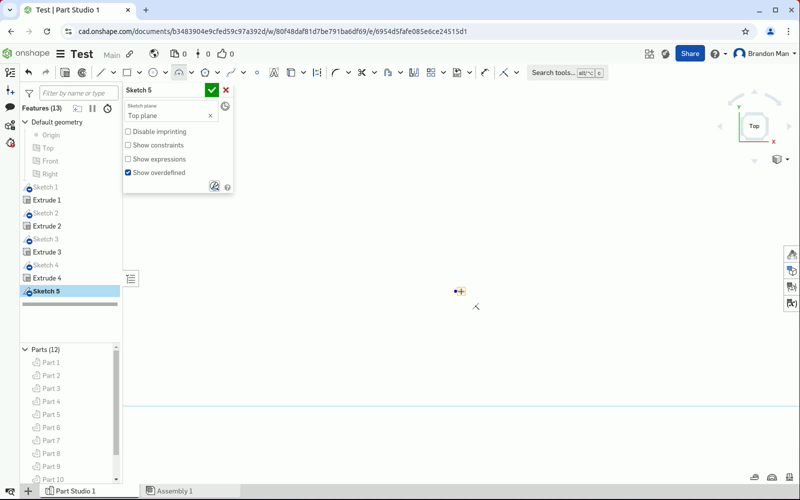
scroll(-6)
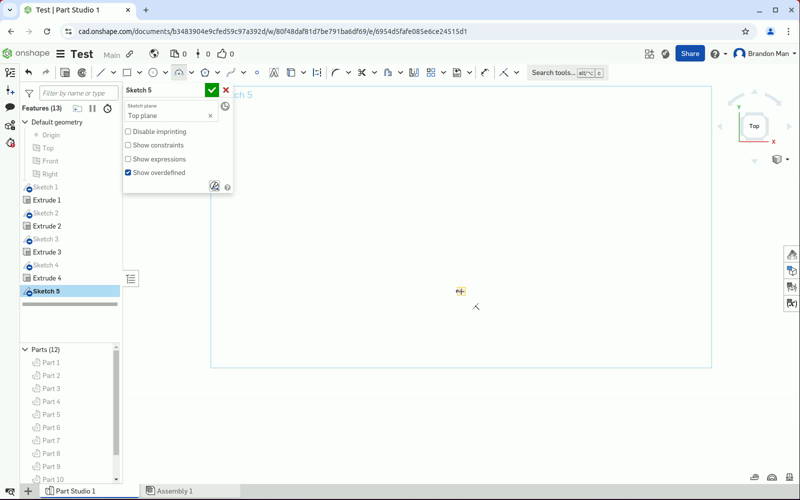
scroll(-6)
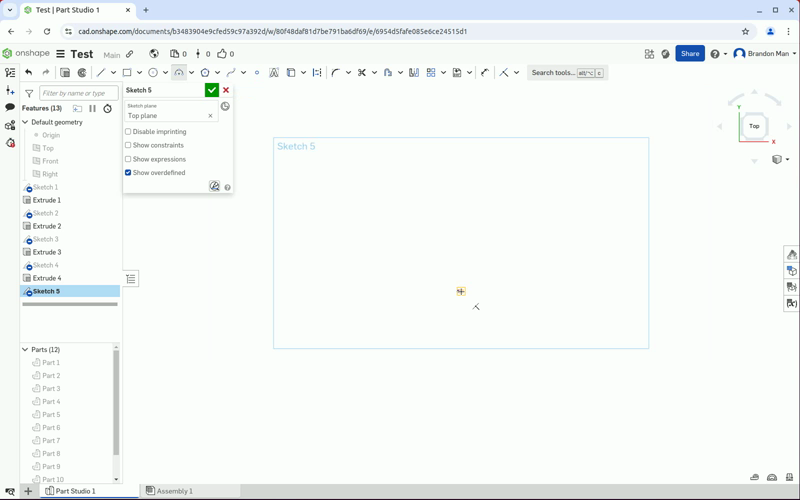
scroll(-6)
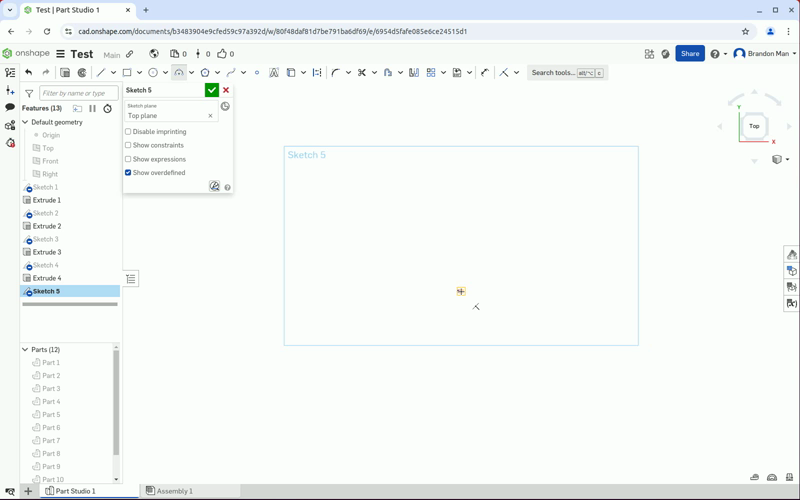
scroll(-6)
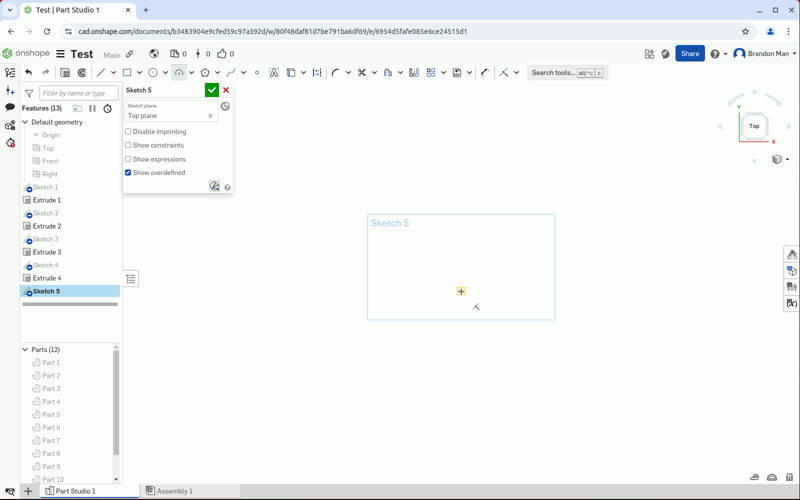
scroll(-6)
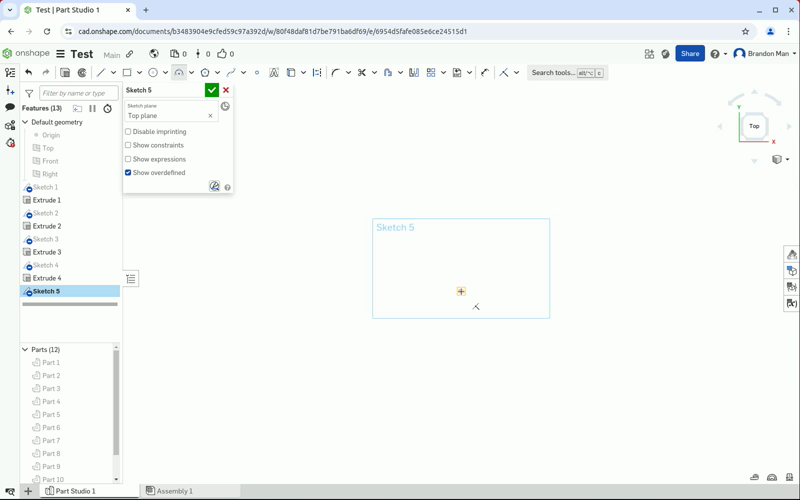
scroll(-6)
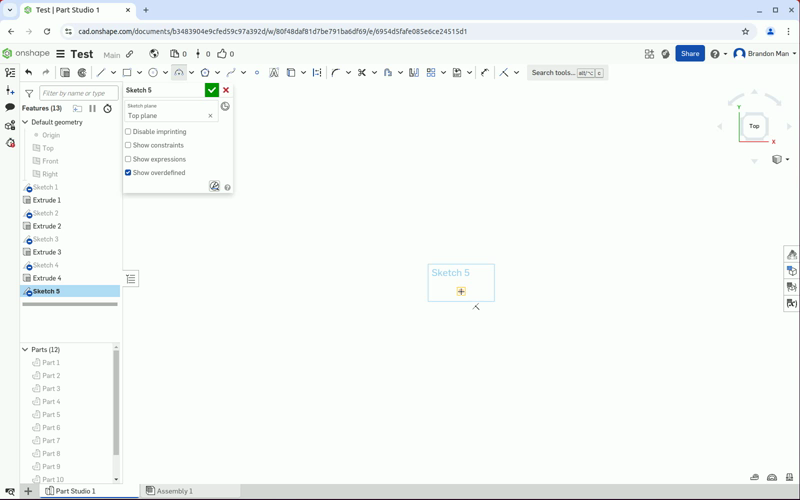
mouse_move(460, 291)
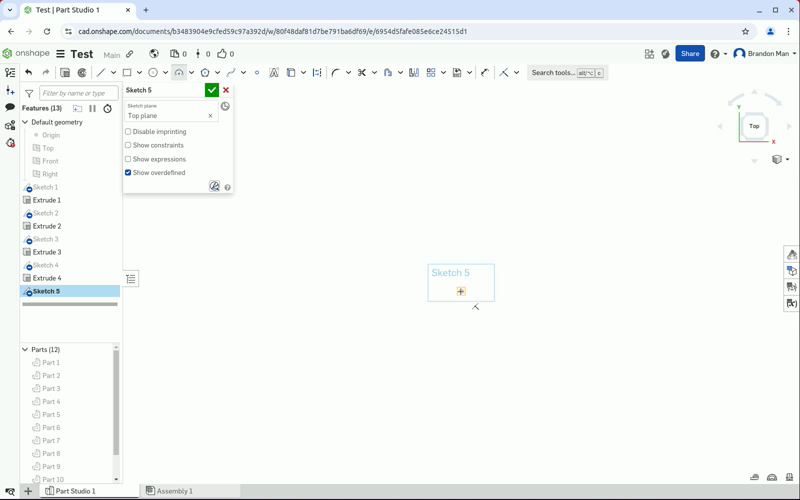
scroll(6)
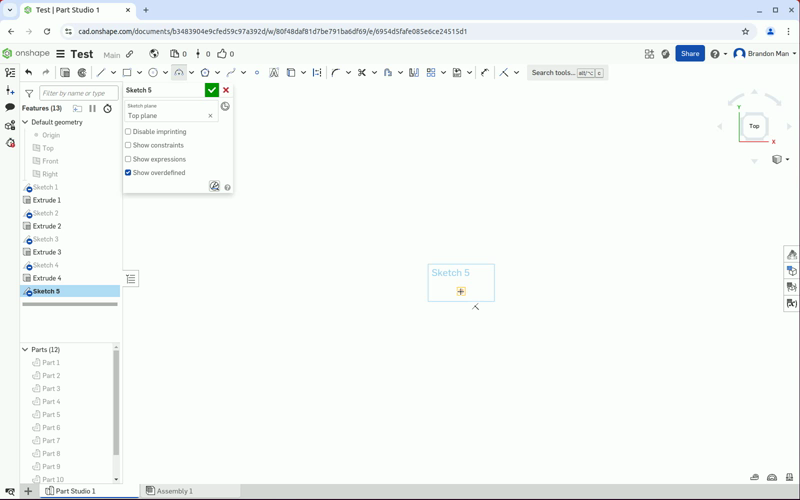
scroll(6)
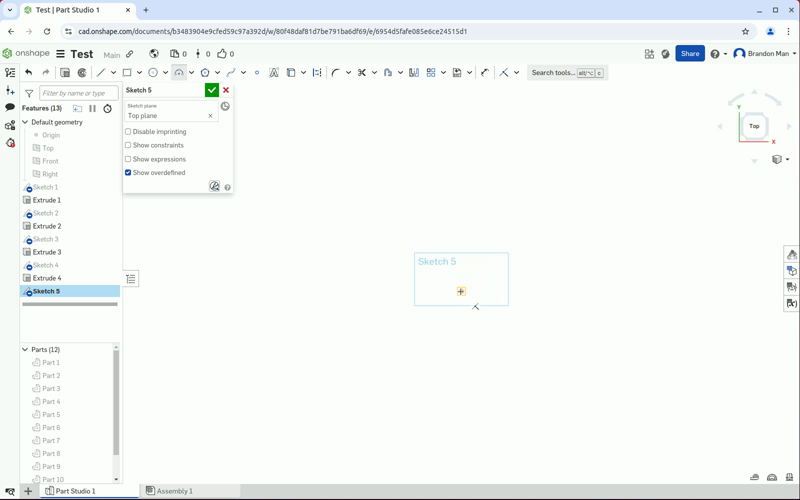
scroll(6)
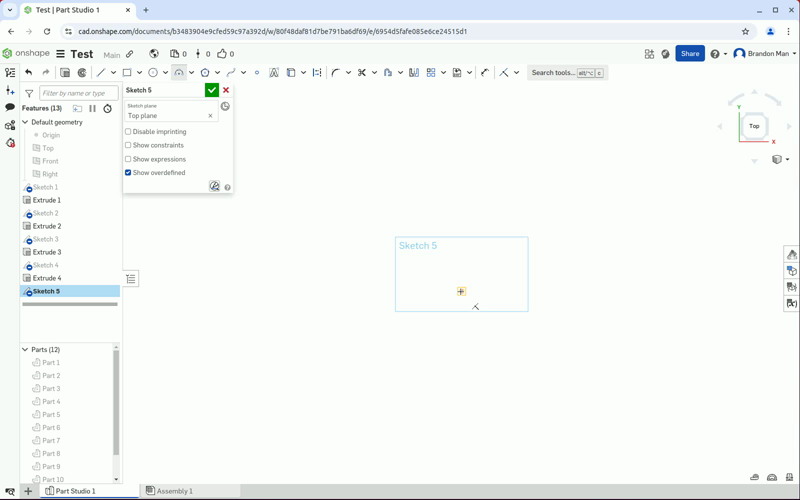
scroll(6)
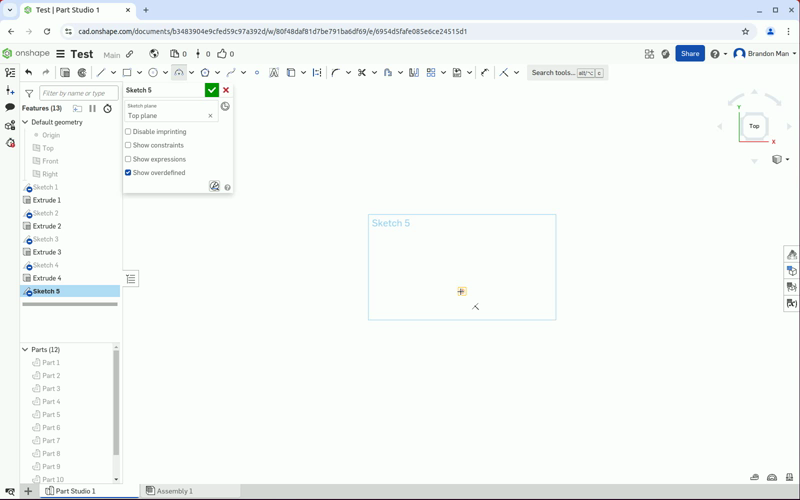
scroll(6)
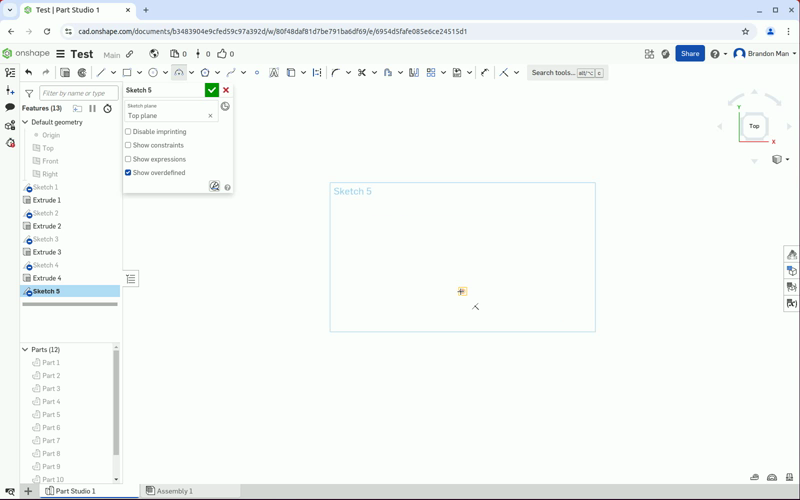
scroll(6)
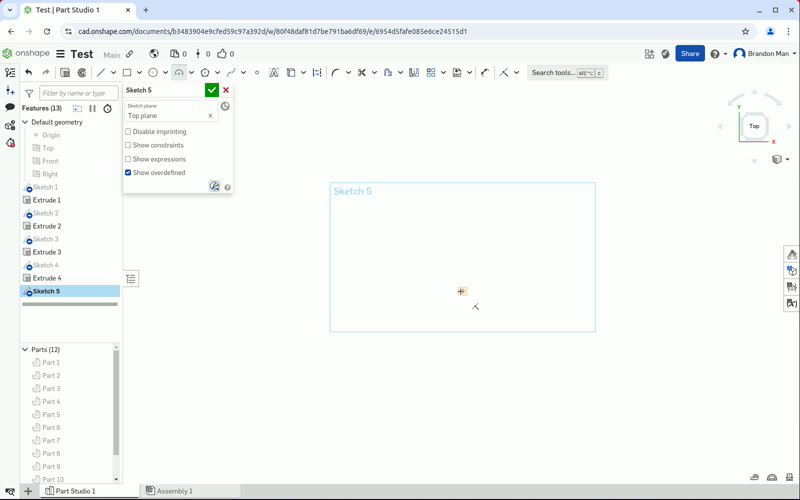
scroll(6)
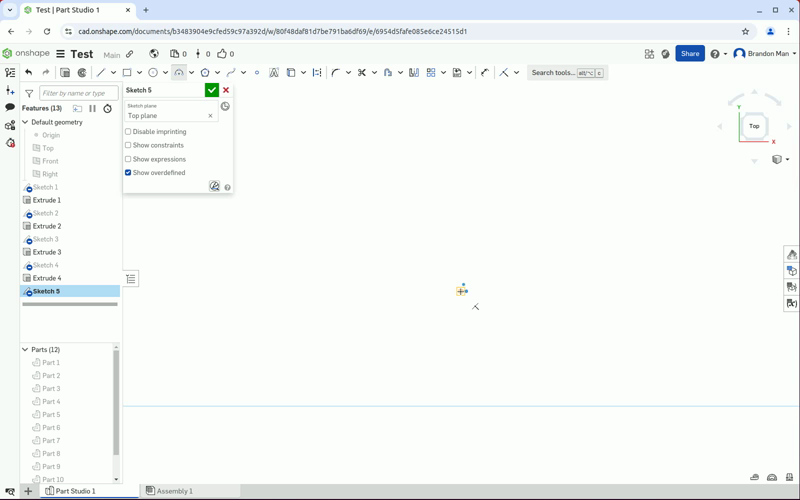
click(460, 291)
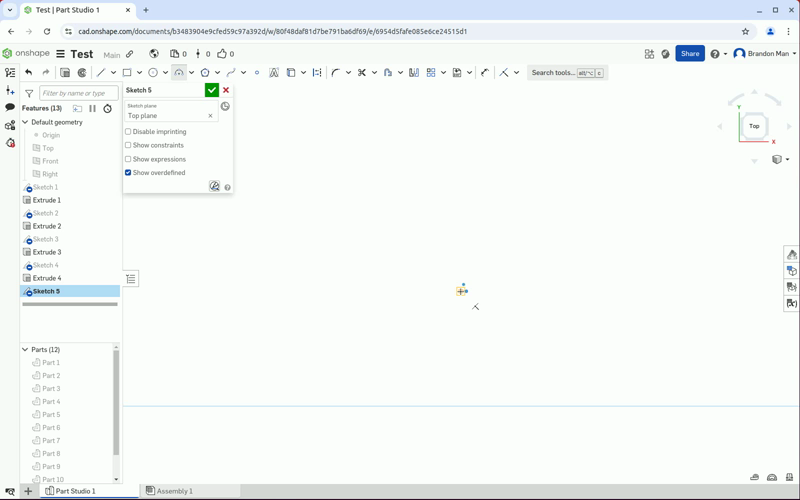
scroll(-6)
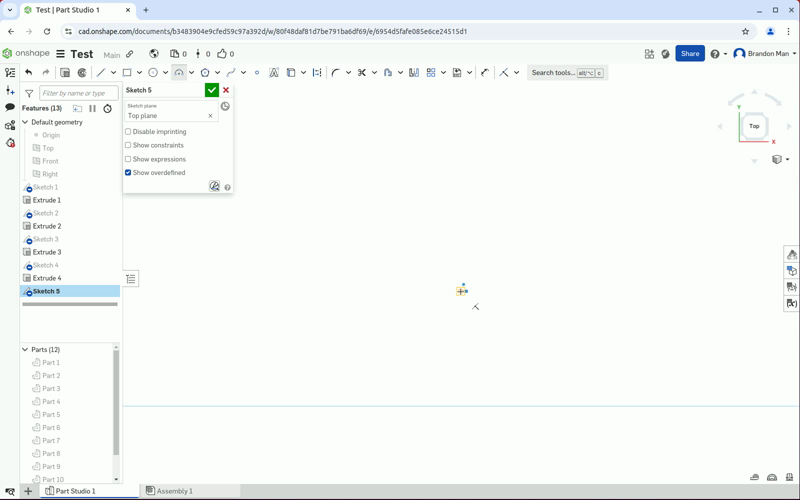
scroll(-6)
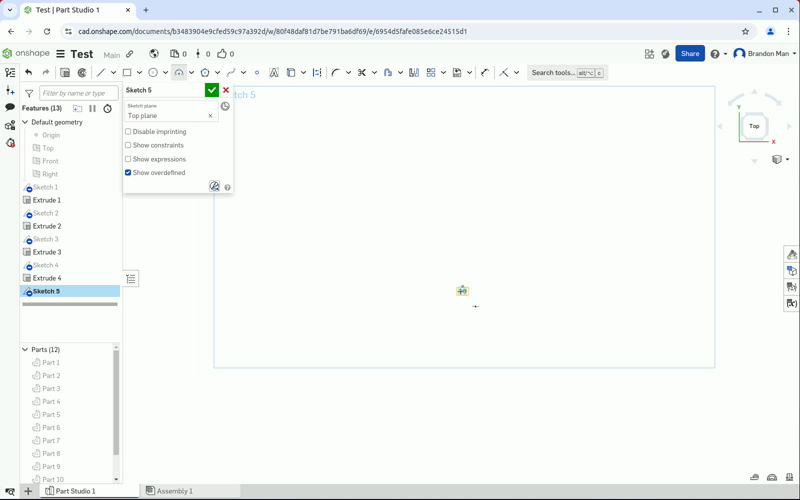
scroll(-6)
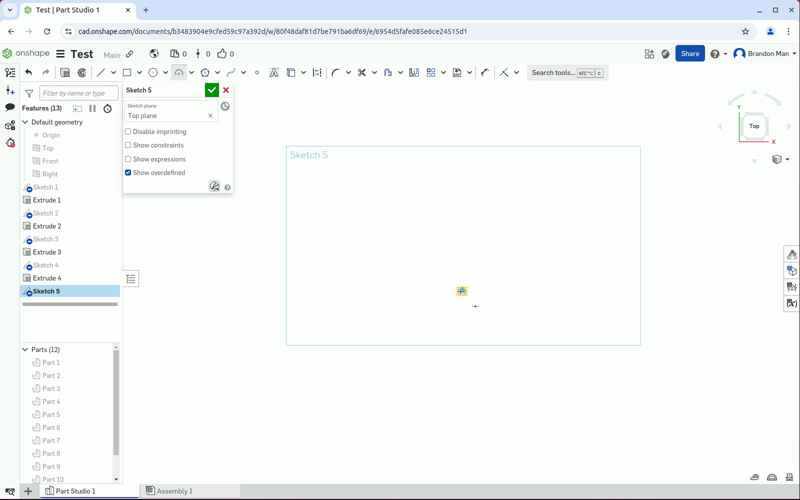
scroll(-6)
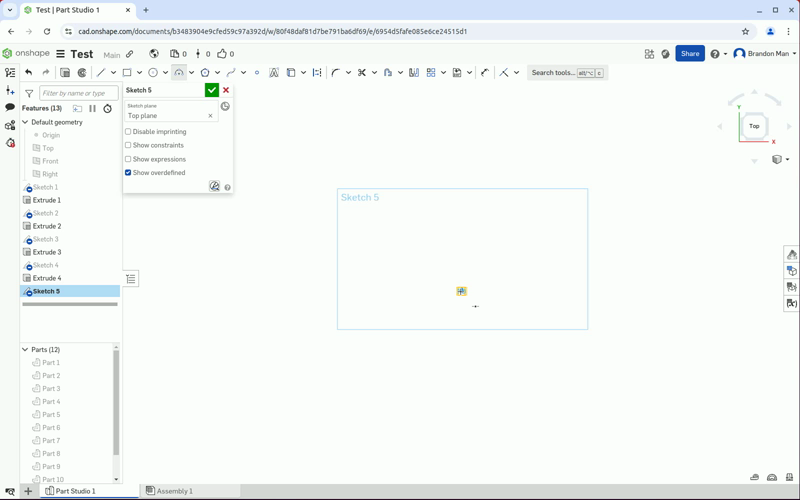
scroll(-6)
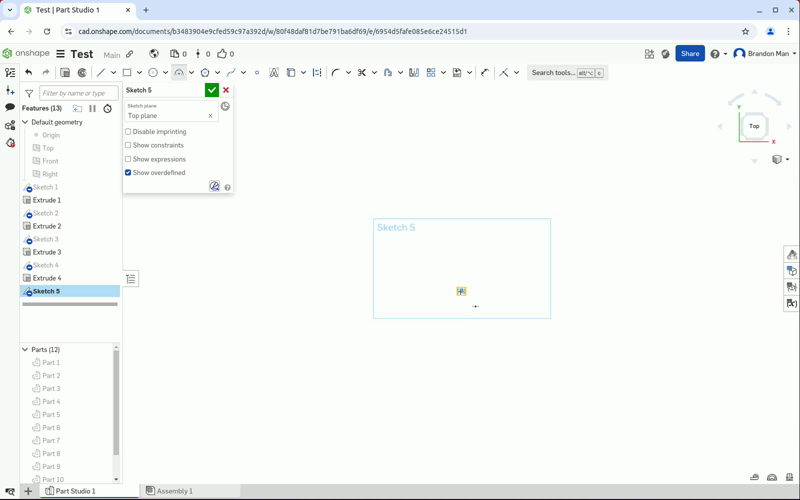
scroll(-6)
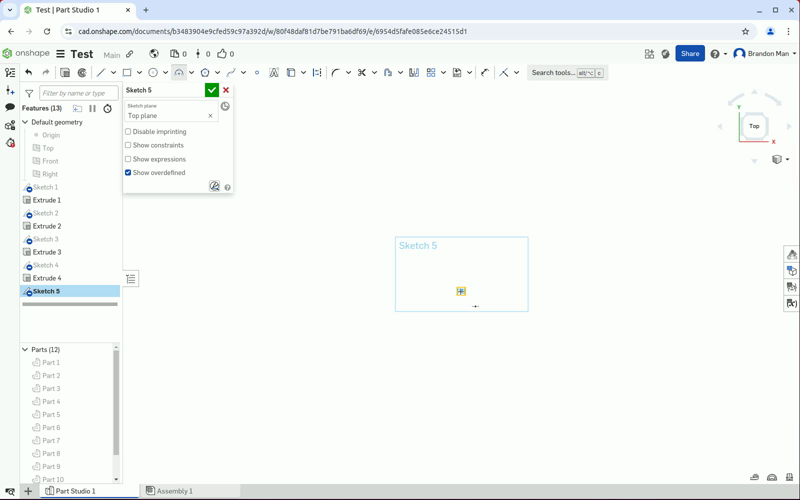
scroll(-6)
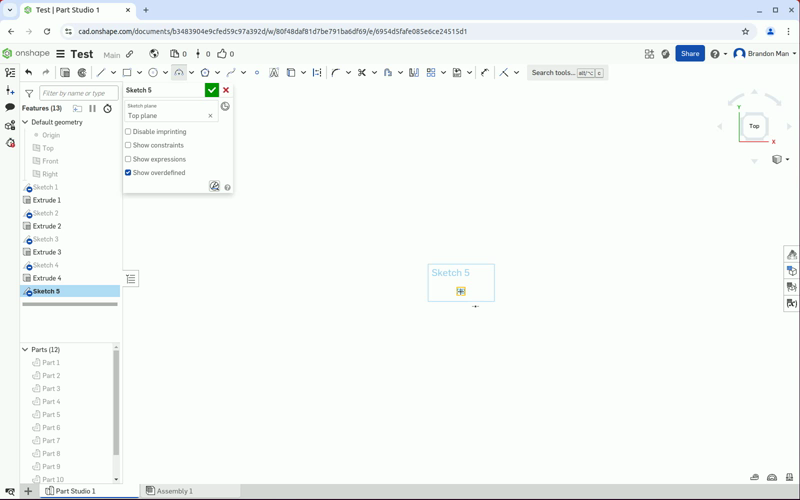
key_down(shift)
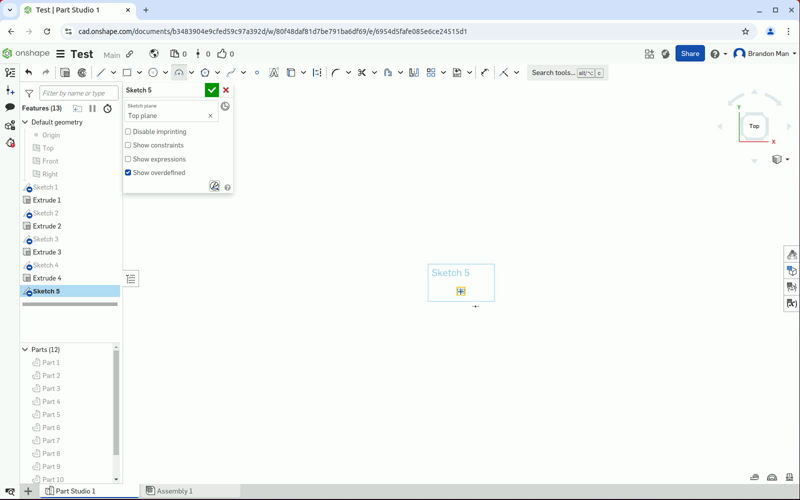
mouse_move(461, 275)
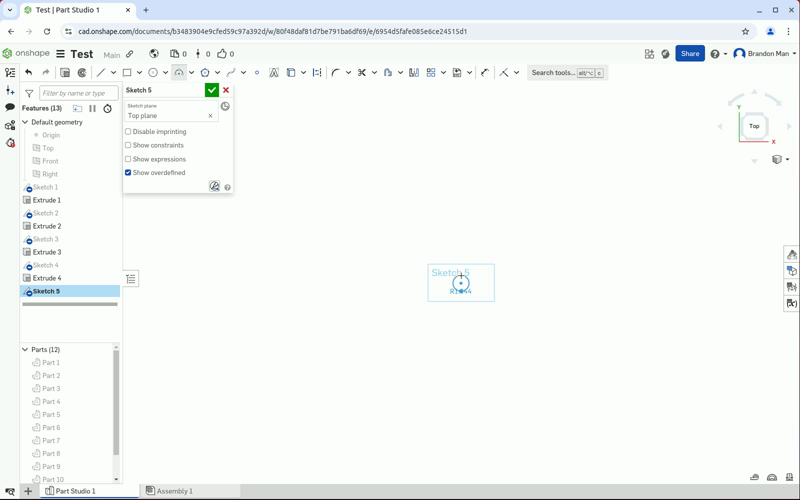
scroll(6)
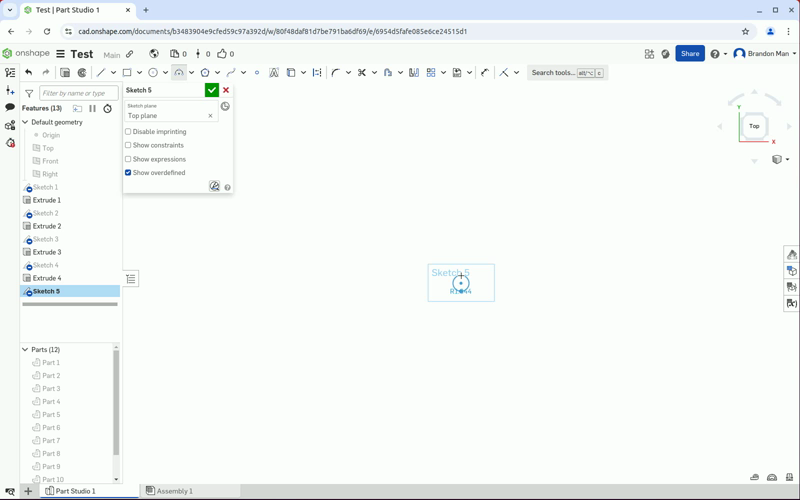
scroll(6)
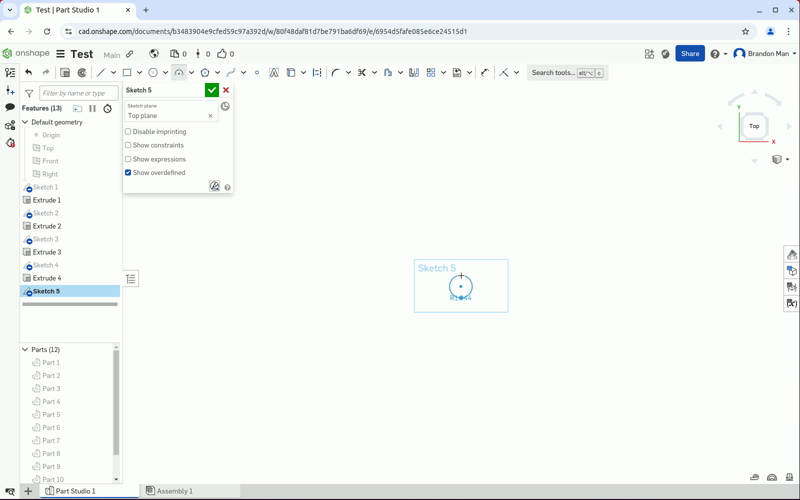
scroll(6)
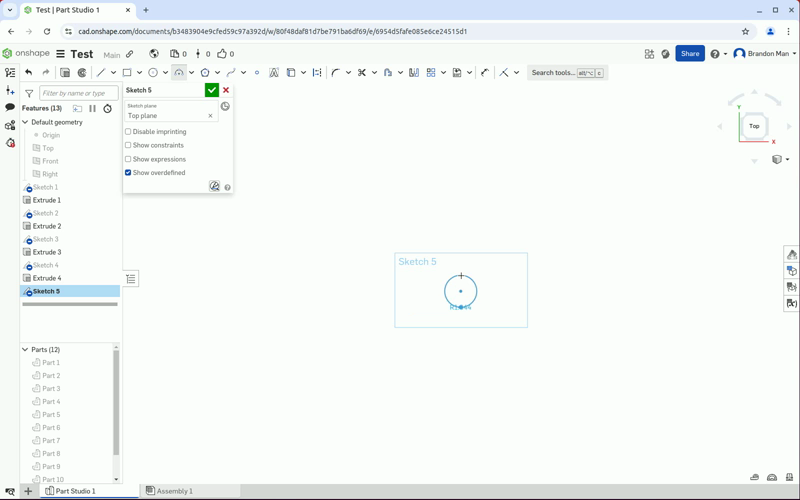
scroll(6)
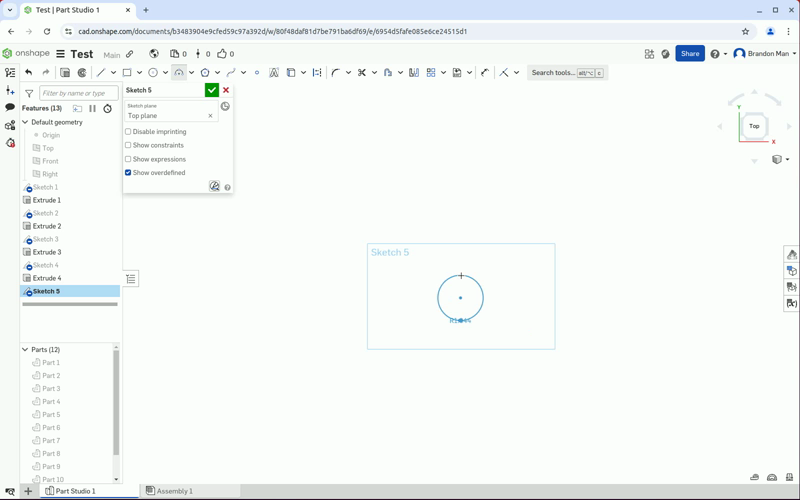
scroll(6)
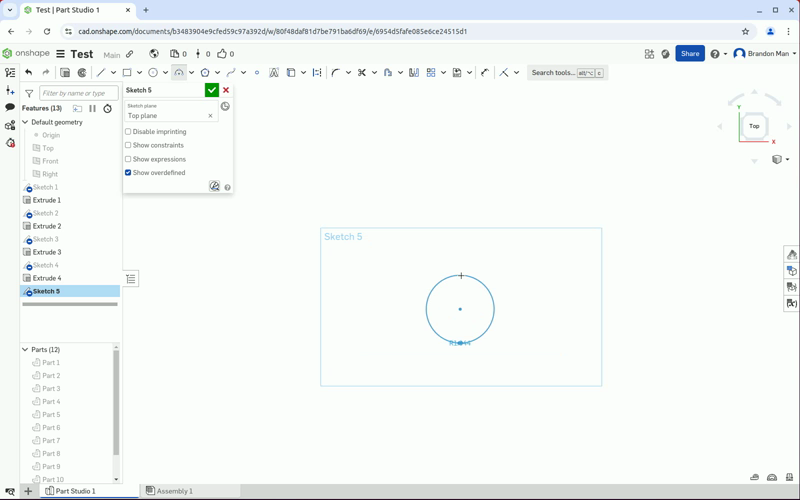
scroll(6)
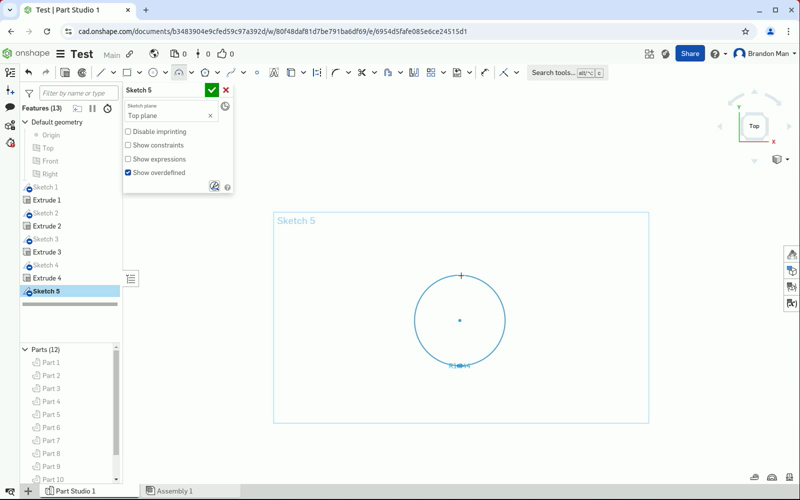
scroll(6)
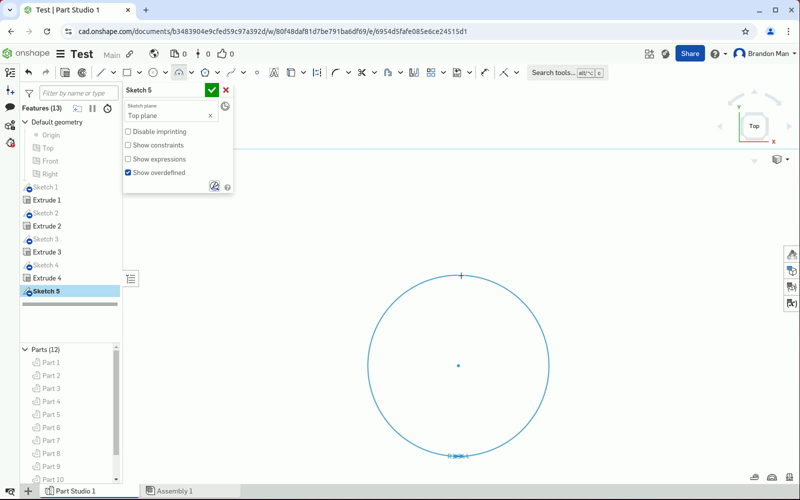
click(461, 275)
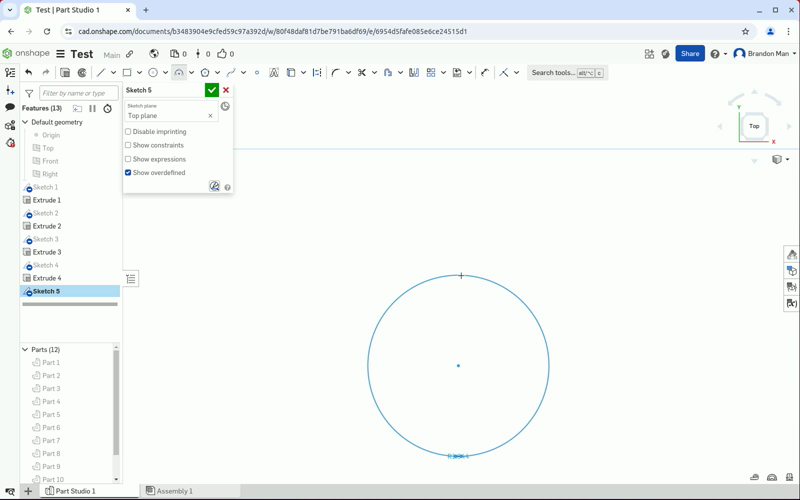
scroll(-6)
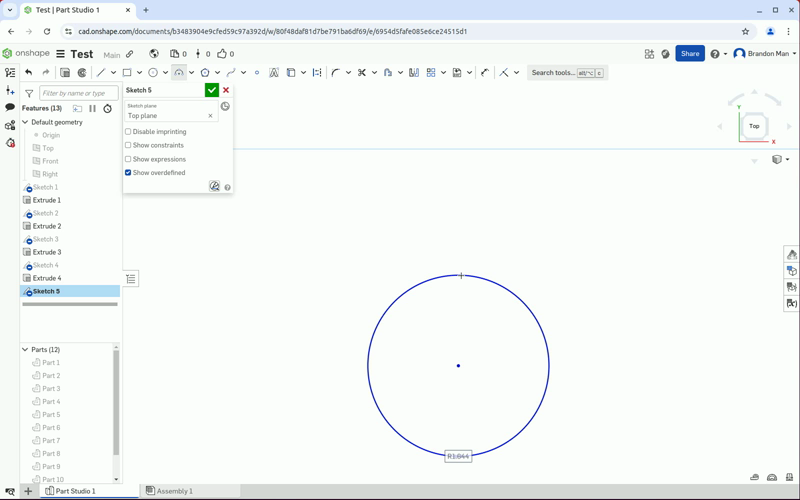
scroll(-6)
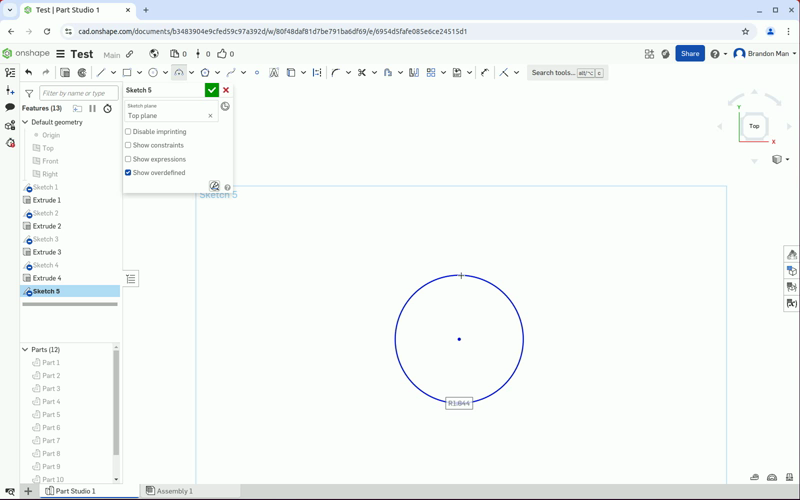
scroll(-6)
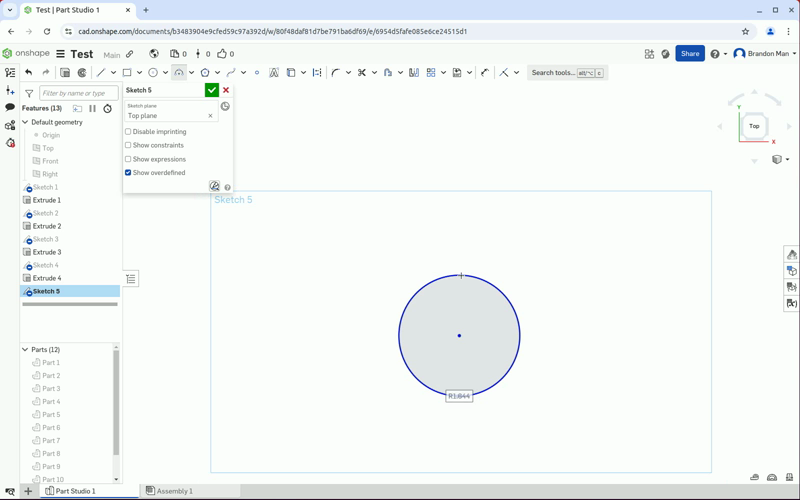
scroll(-6)
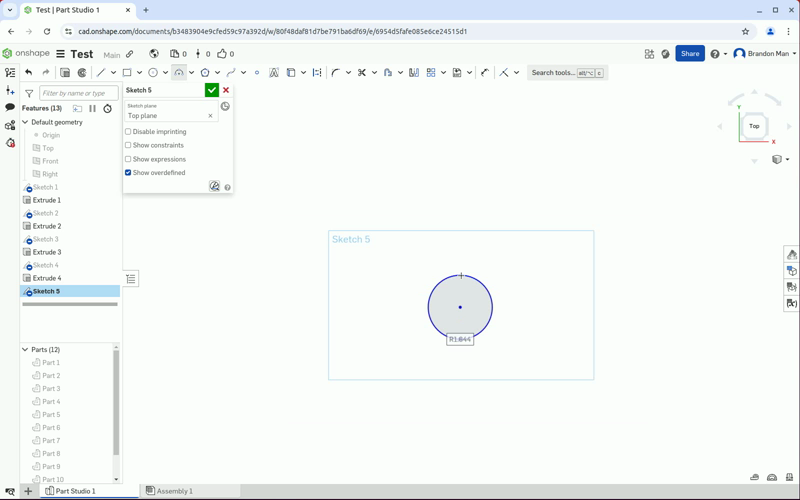
scroll(-6)
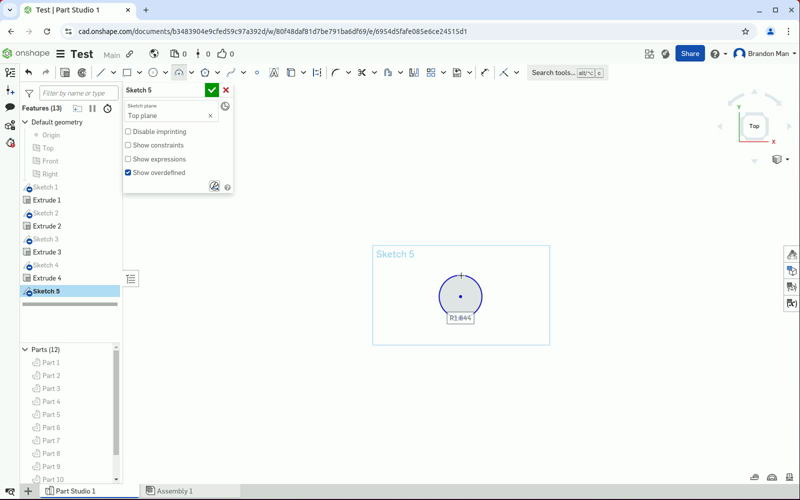
scroll(-6)
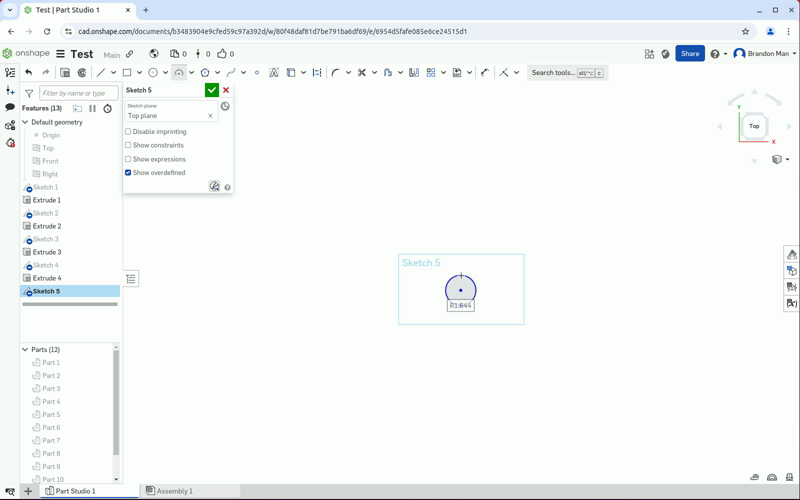
scroll(-6)
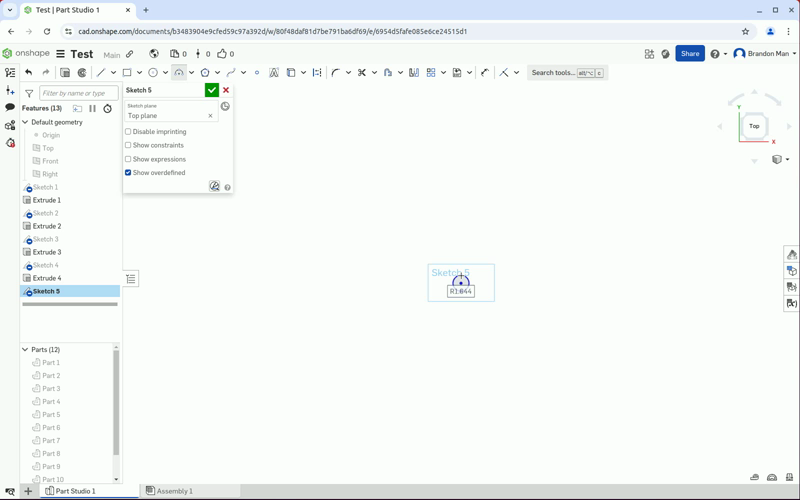
key_up(shift)
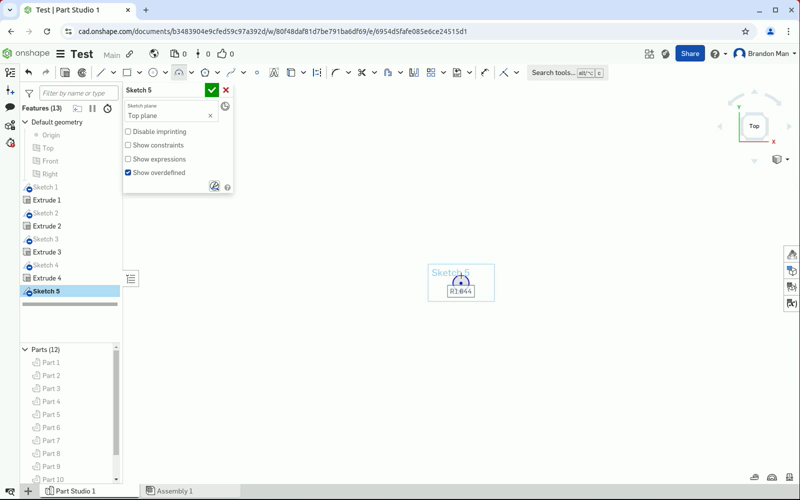
key(esc)
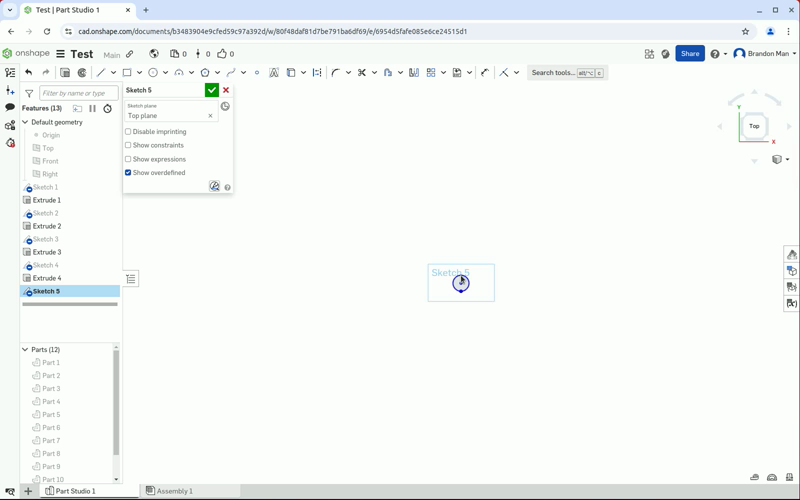
key(c)
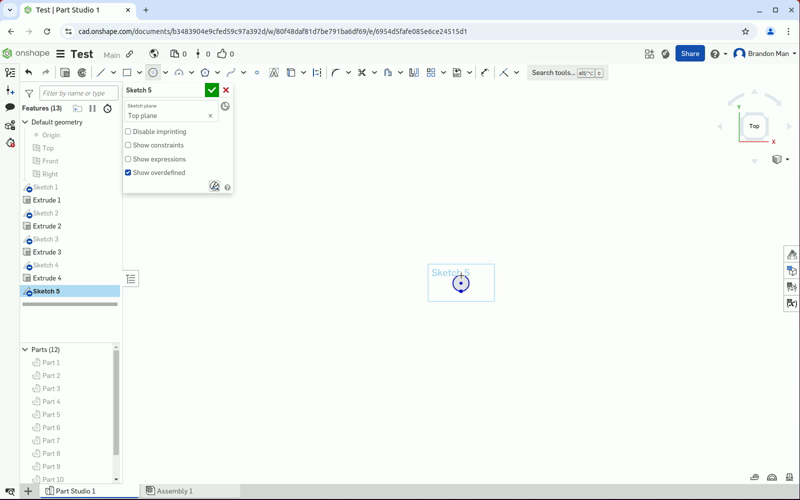
key_down(shift)
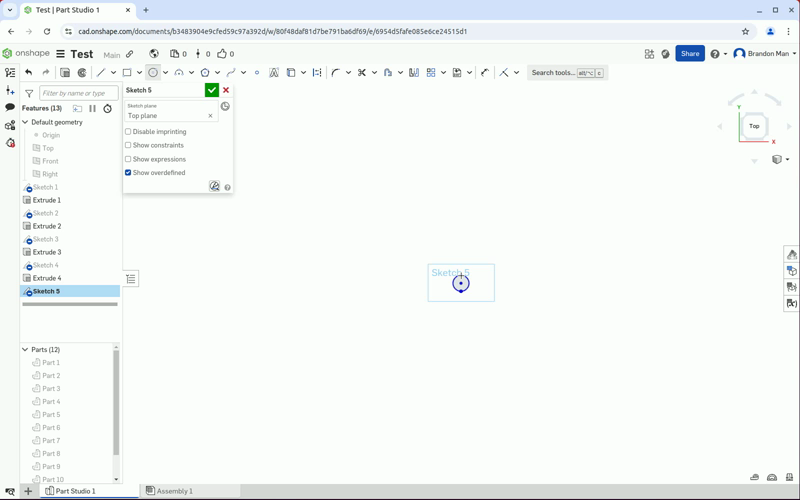
mouse_move(460, 281)
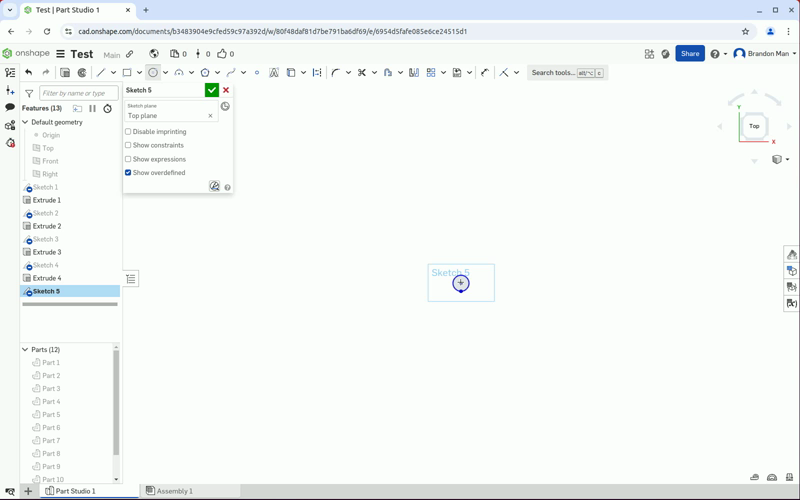
scroll(6)
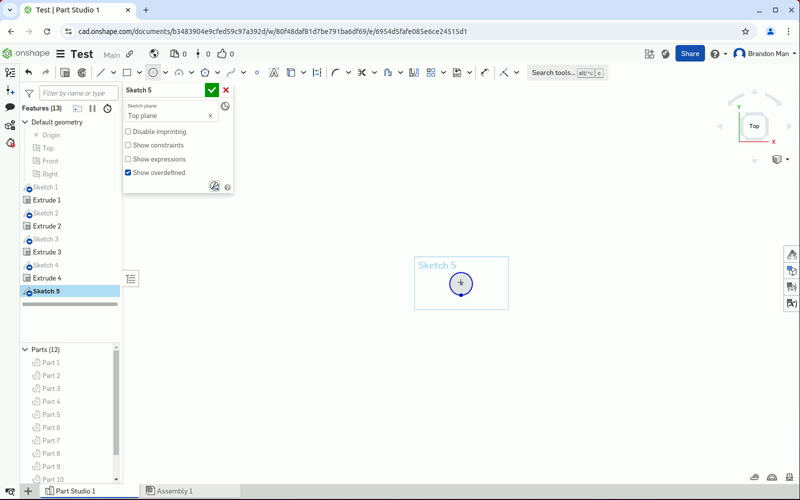
scroll(6)
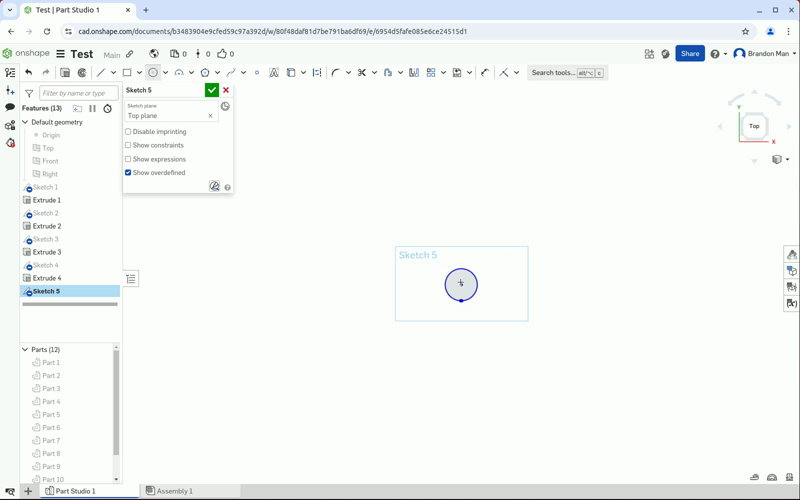
scroll(6)
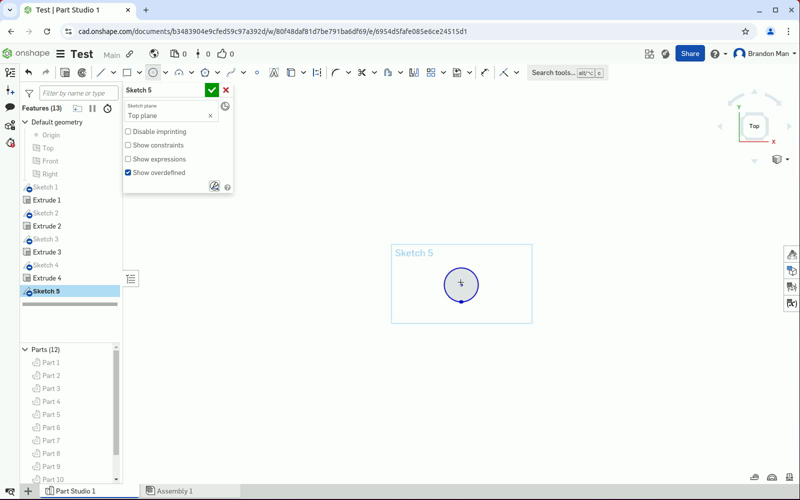
scroll(6)
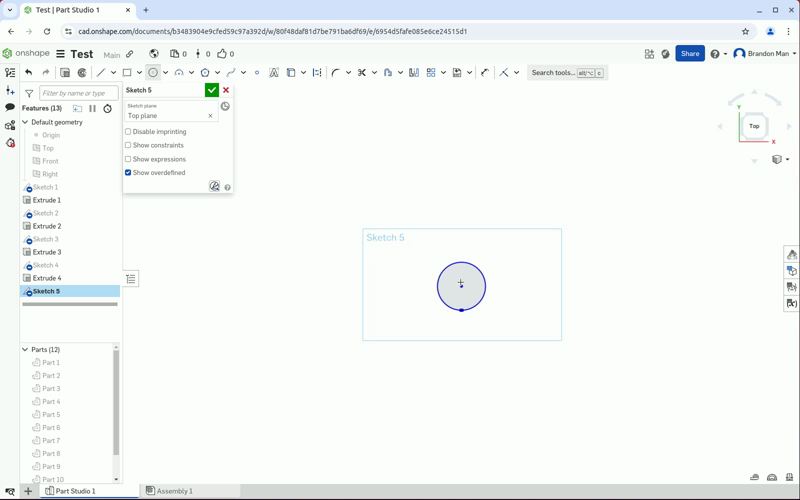
scroll(6)
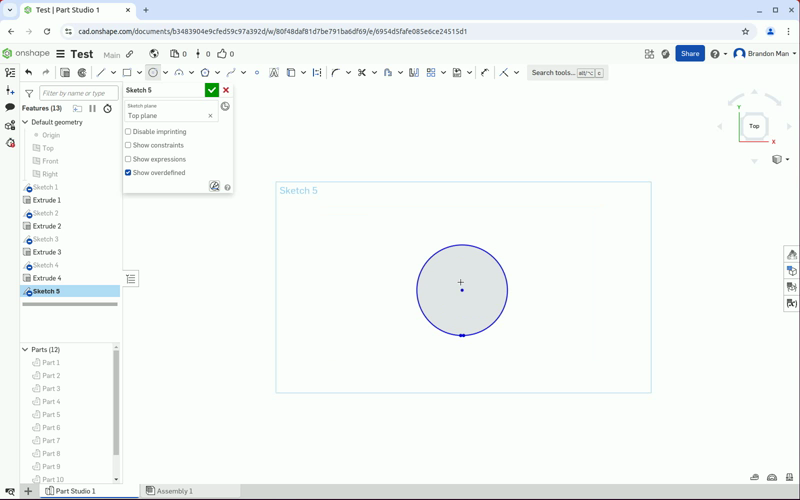
scroll(6)
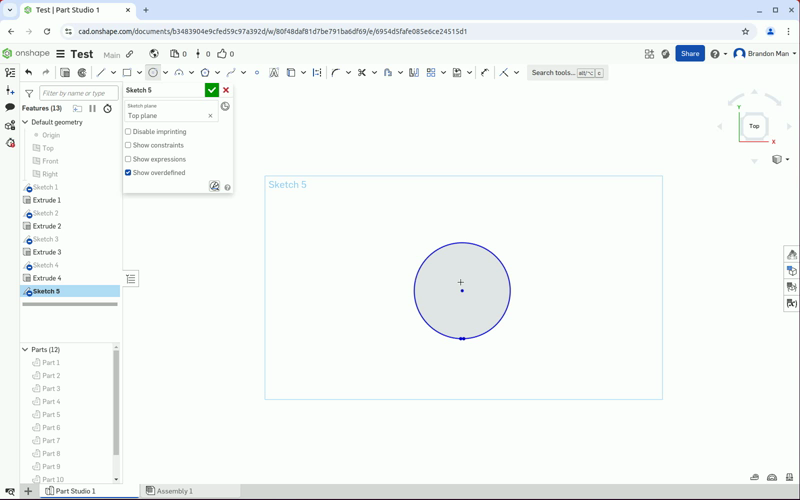
scroll(6)
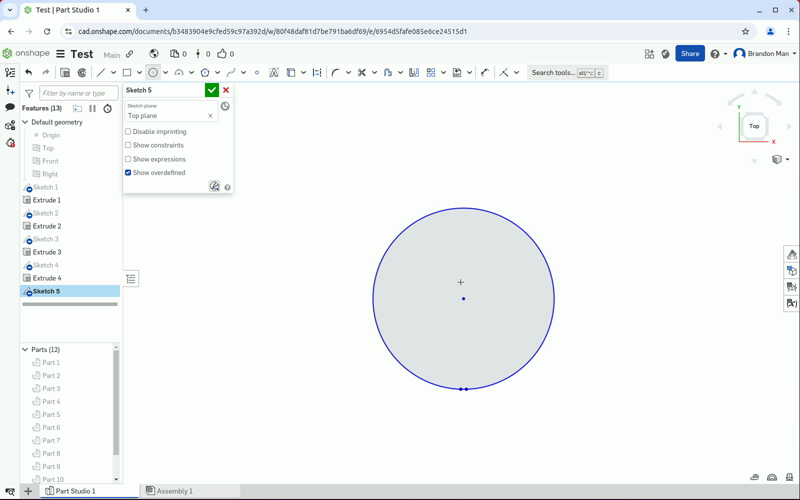
click(460, 281)
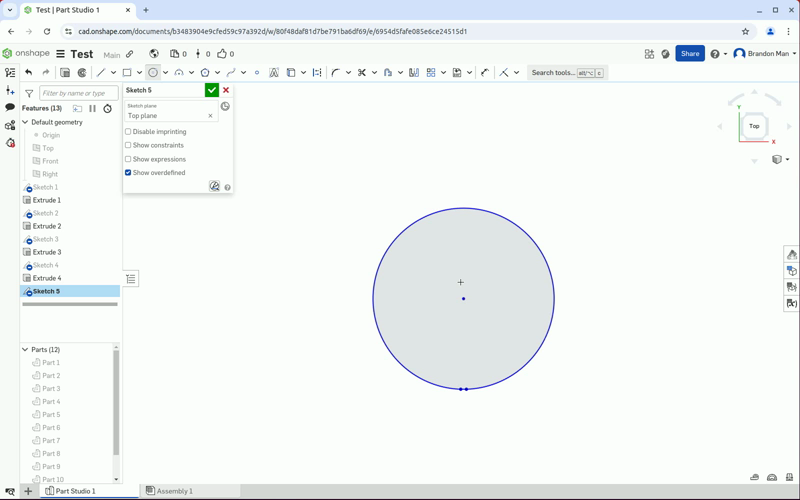
scroll(-6)
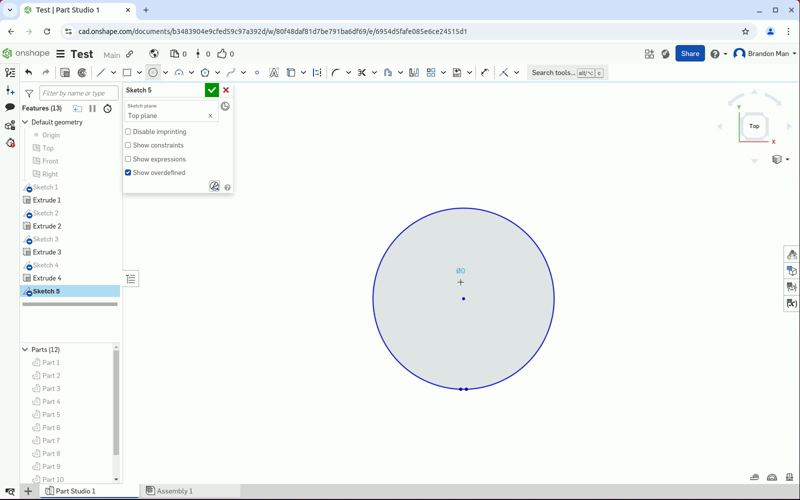
scroll(-6)
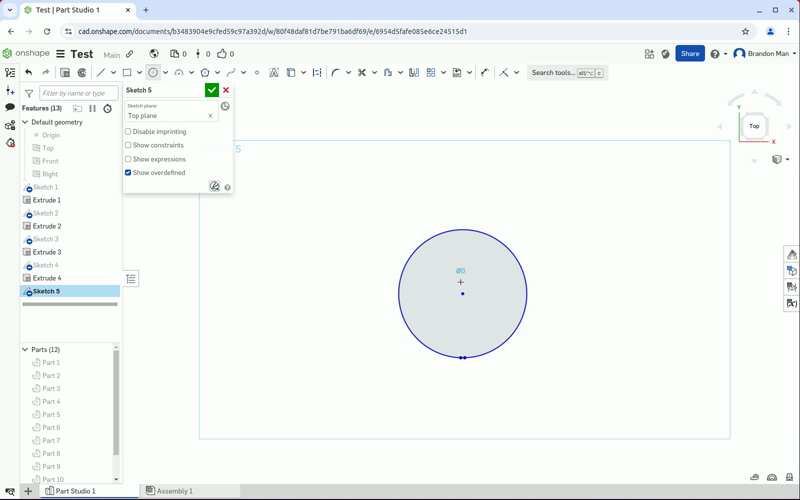
scroll(-6)
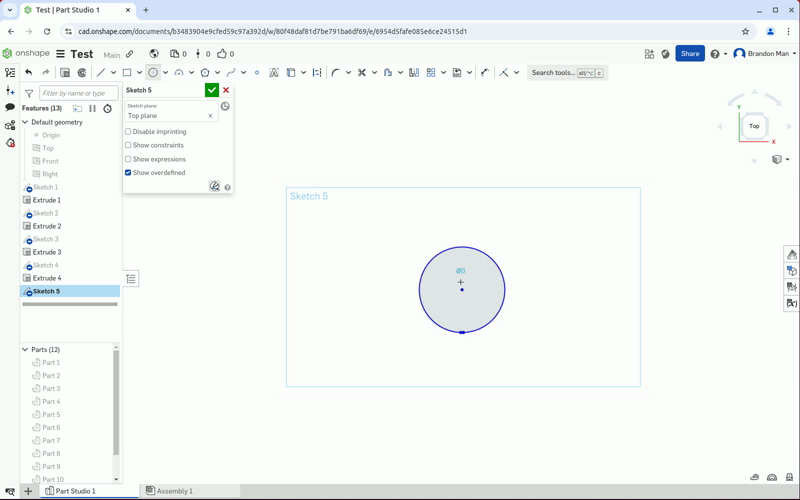
scroll(-6)
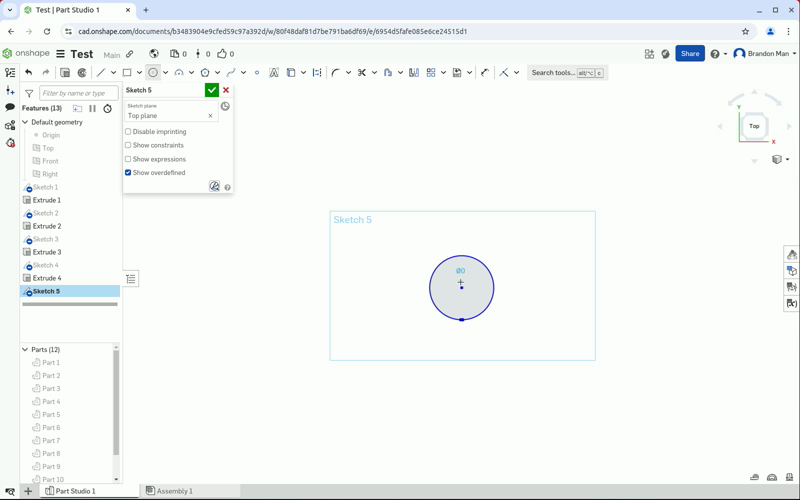
scroll(-6)
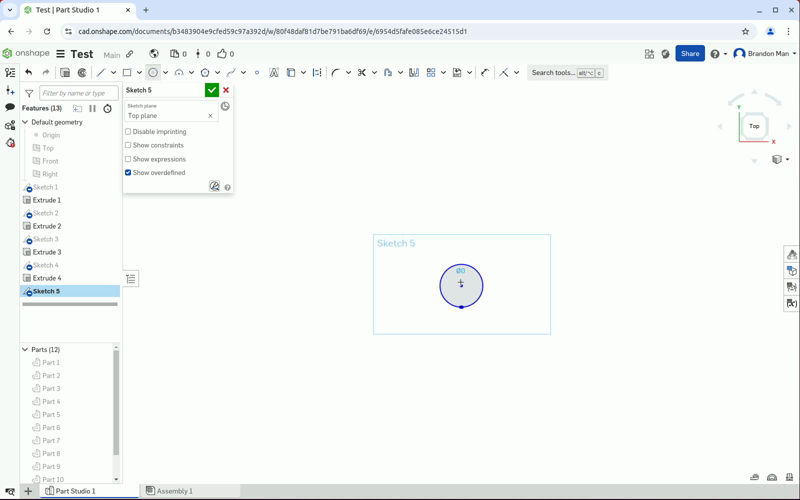
scroll(-6)
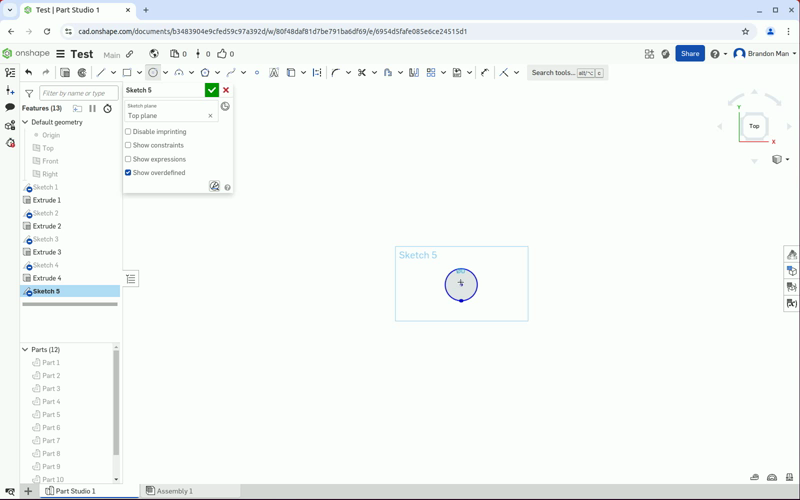
scroll(-6)
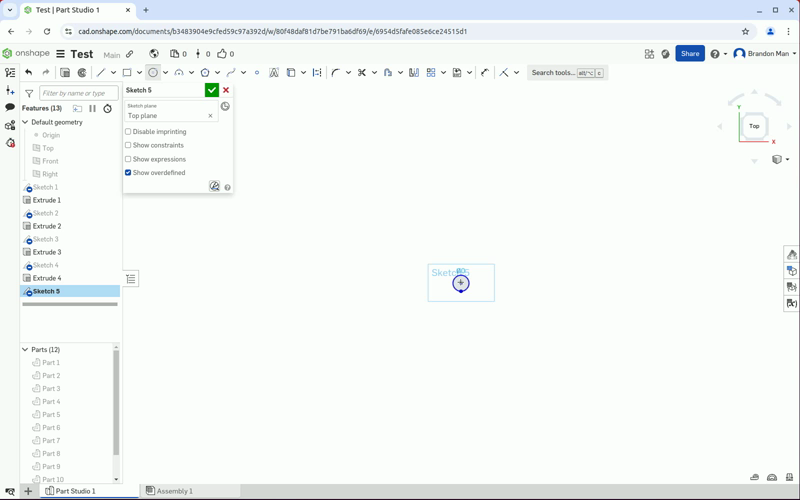
key_up(shift)
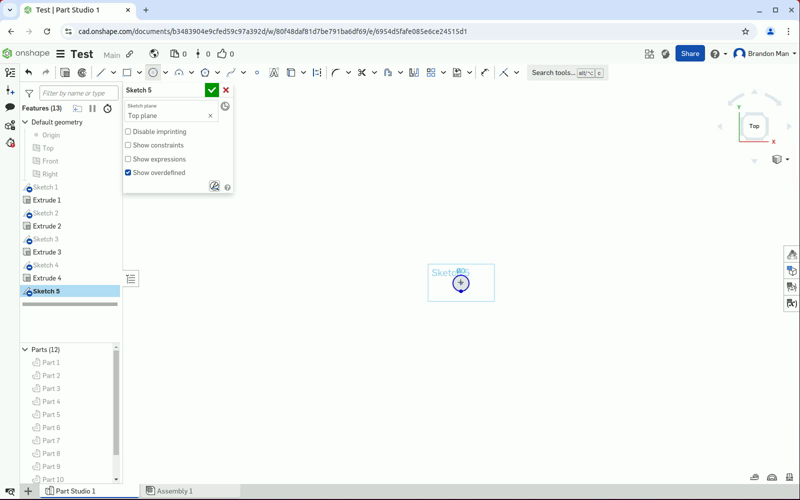
mouse_move(463, 281)
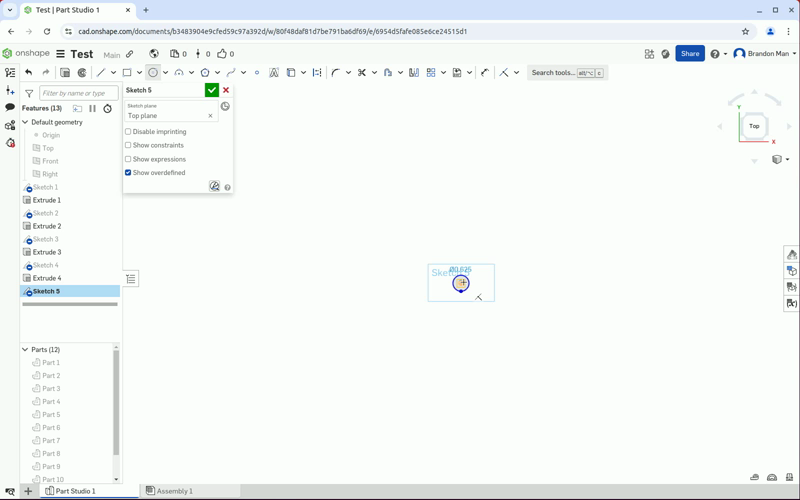
scroll(6)
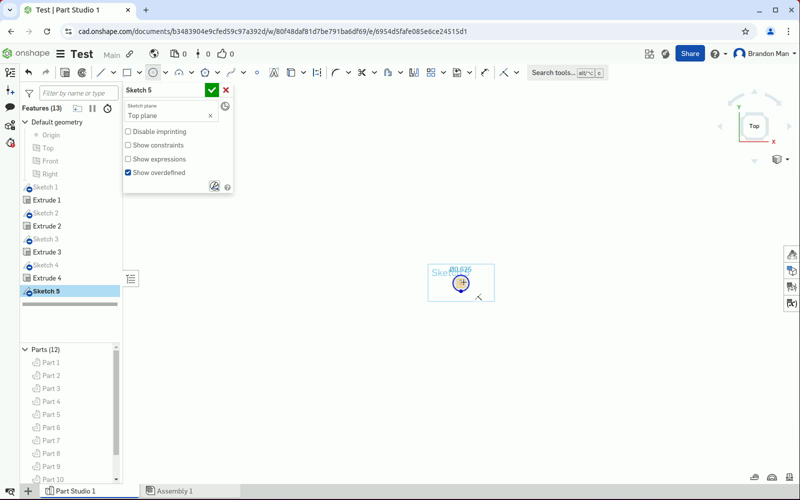
scroll(6)
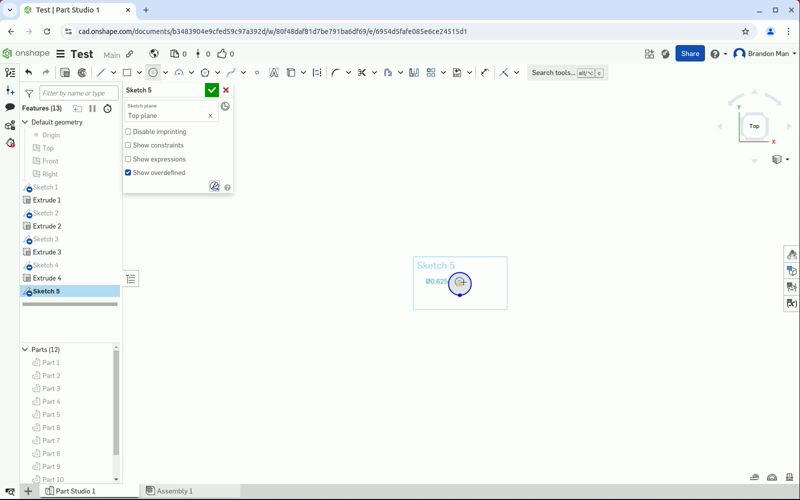
scroll(6)
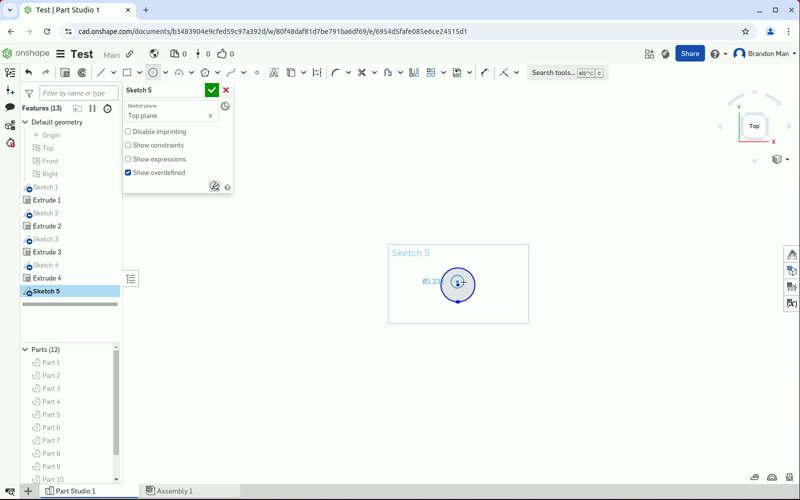
scroll(6)
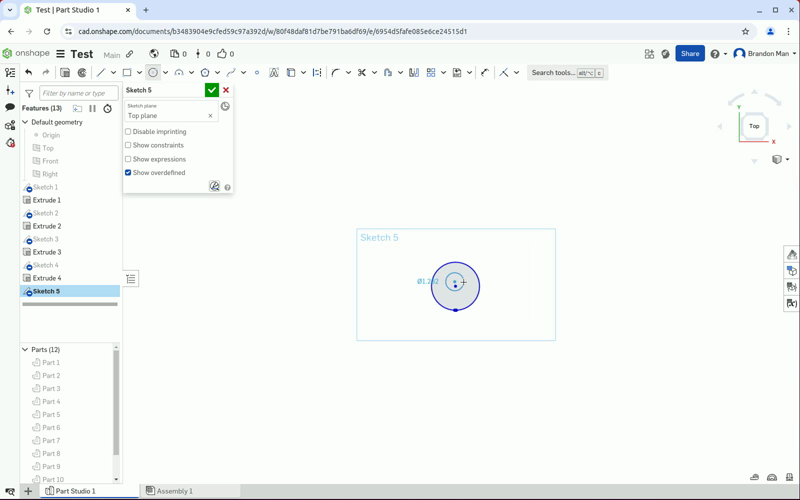
scroll(6)
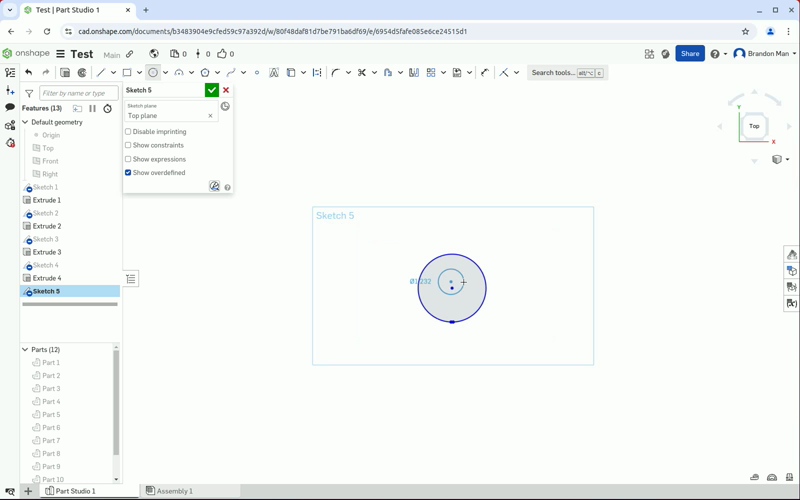
scroll(6)
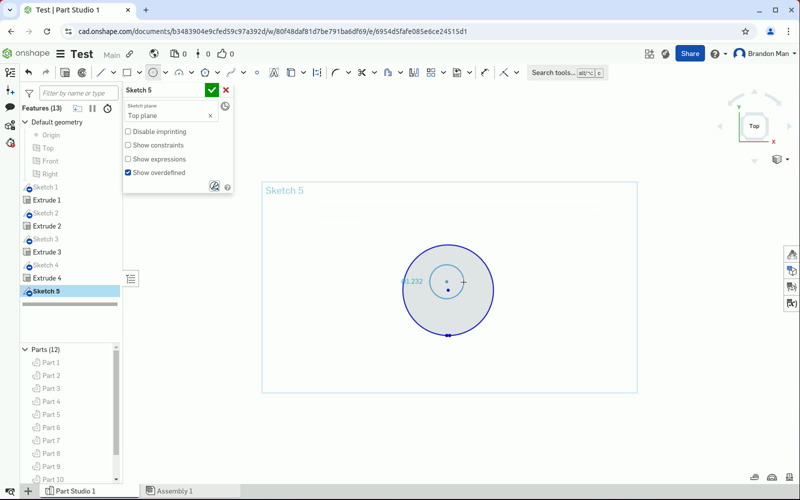
scroll(6)
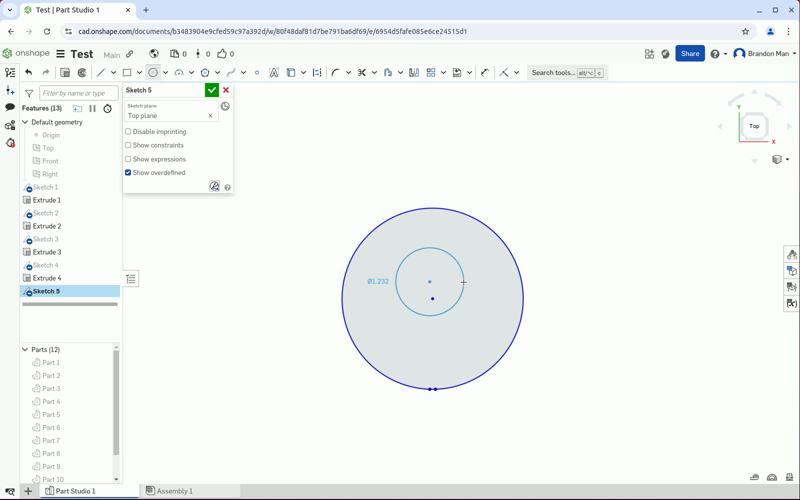
click(463, 281)
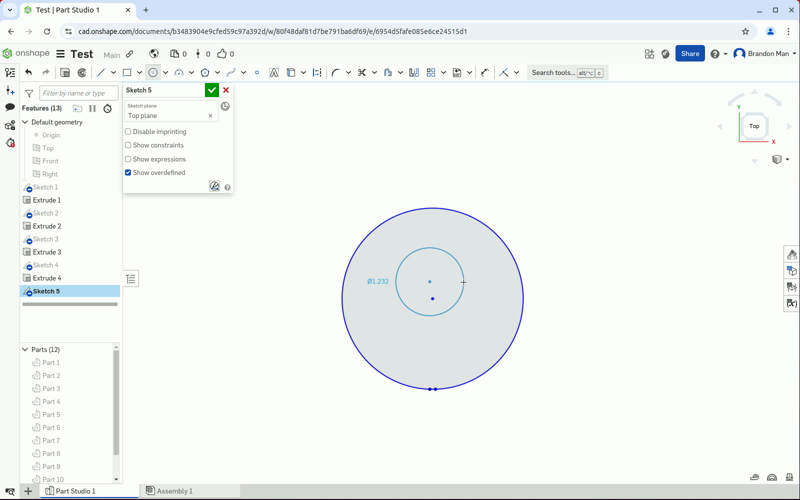
scroll(-6)
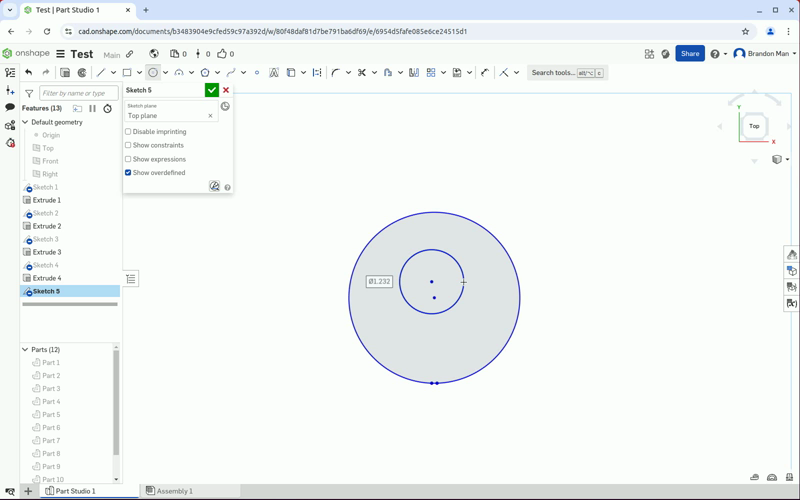
scroll(-6)
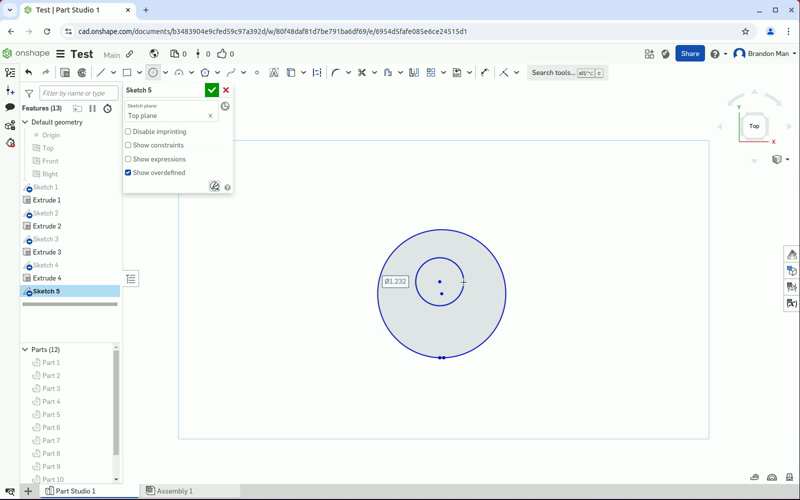
scroll(-6)
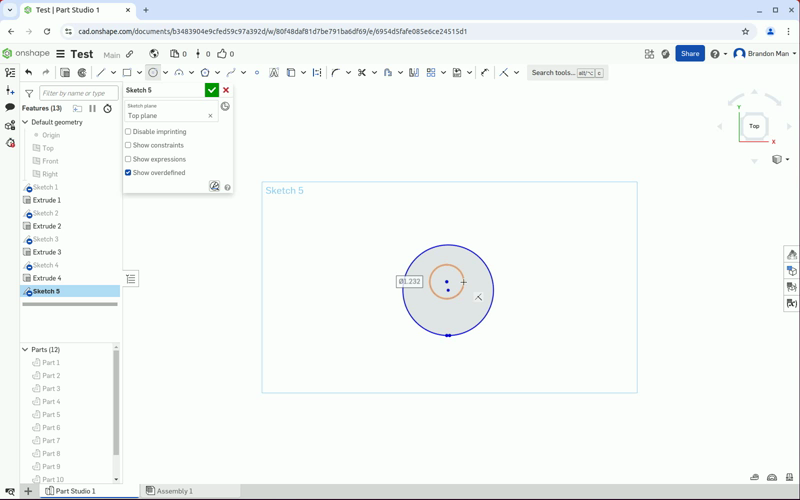
scroll(-6)
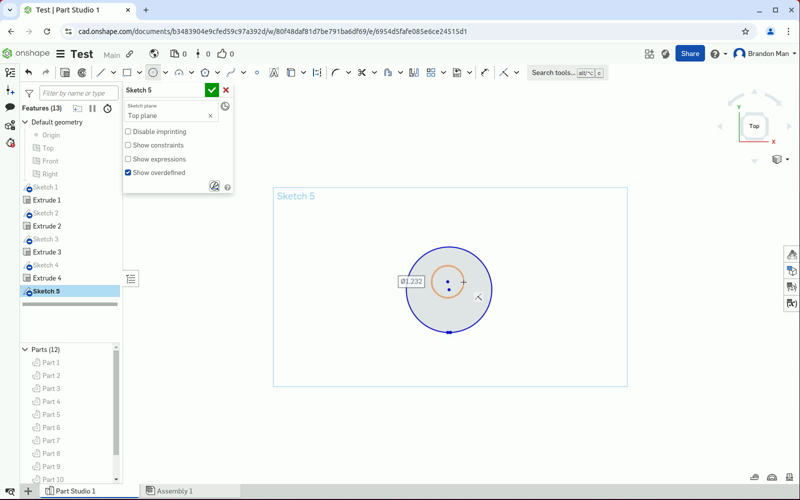
scroll(-6)
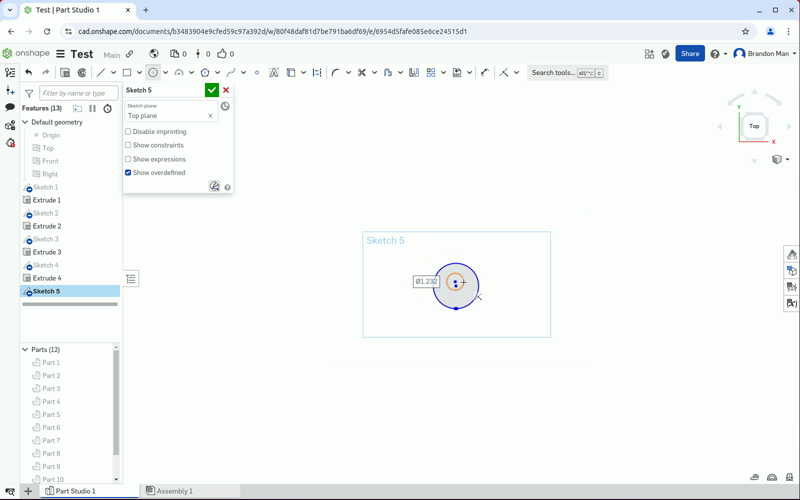
scroll(-6)
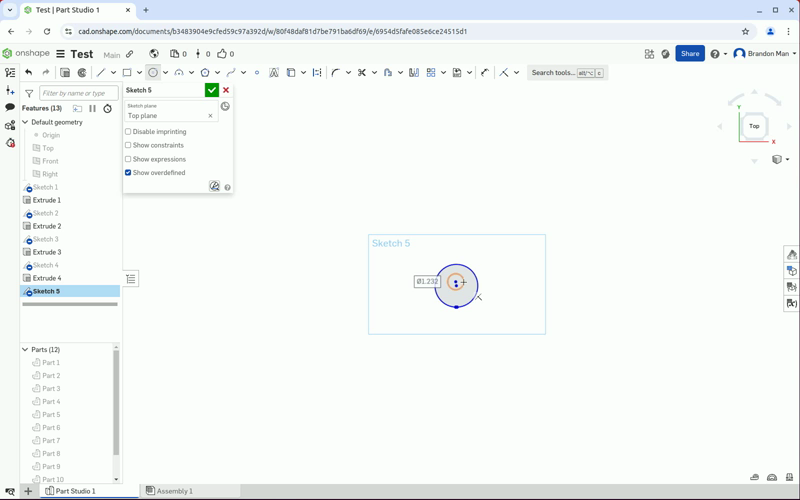
scroll(-6)
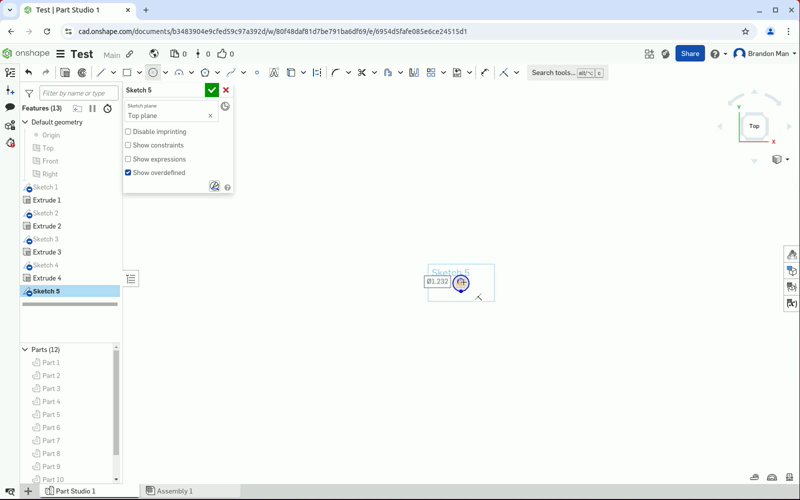
key(esc)
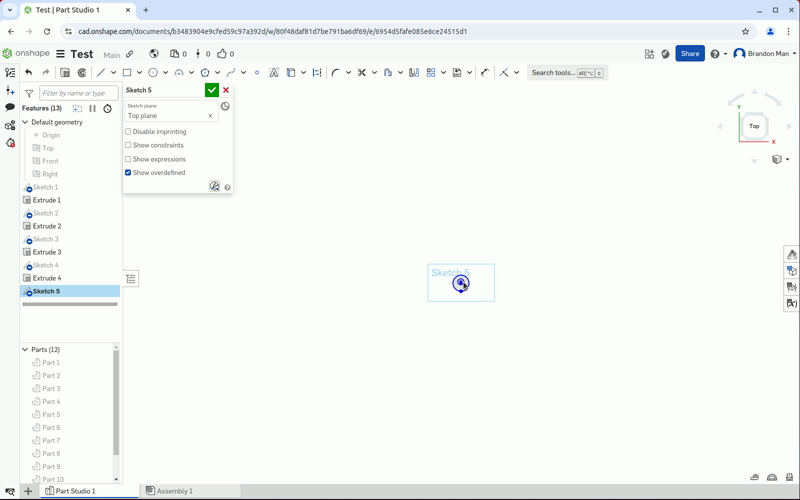
mouse_move(467, 287)
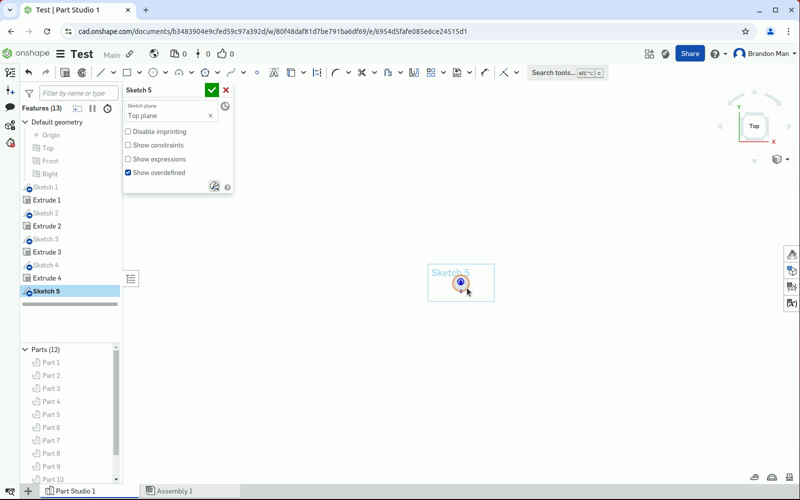
scroll(6)
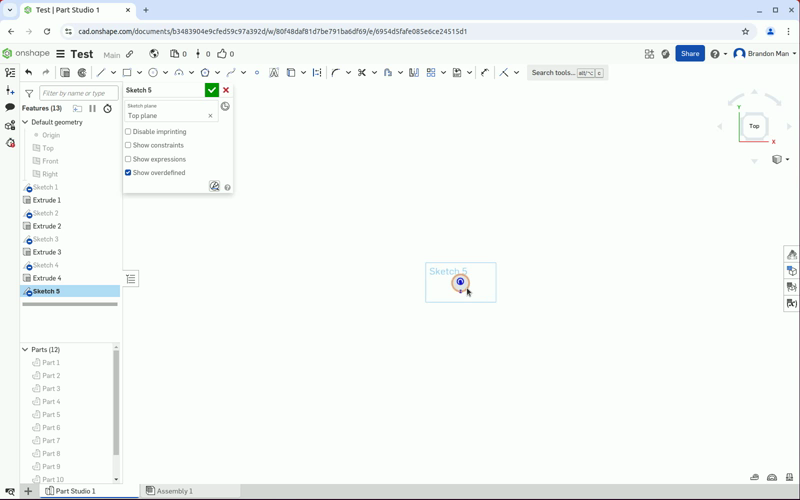
scroll(6)
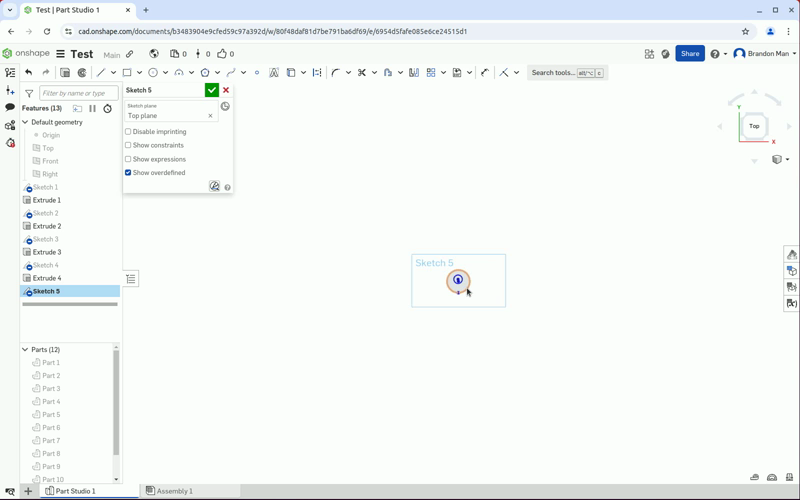
scroll(6)
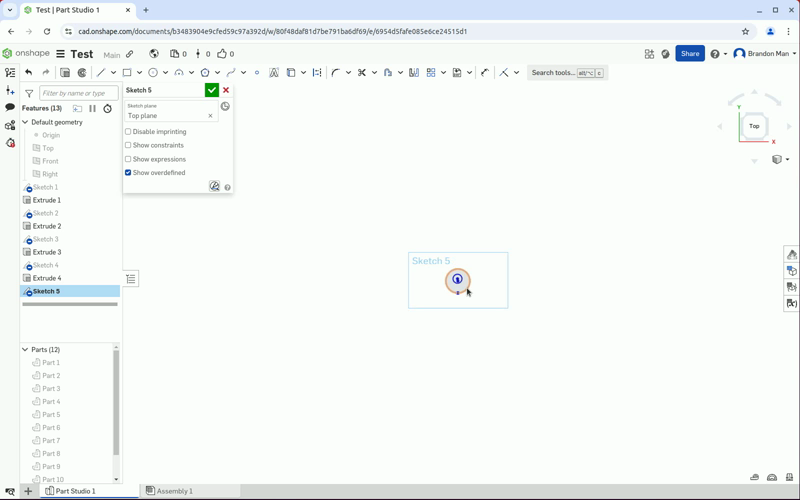
scroll(6)
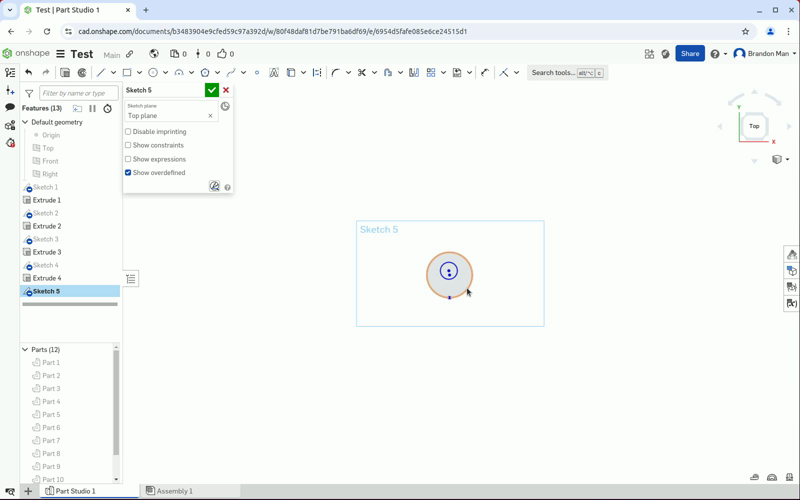
scroll(6)
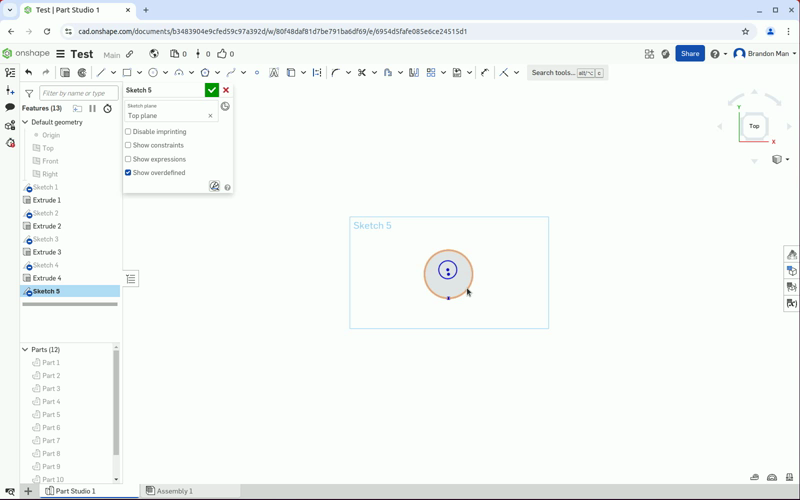
scroll(6)
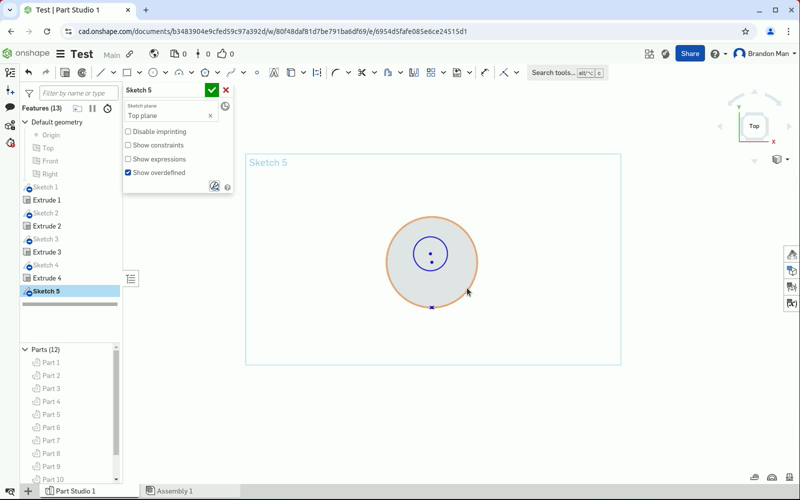
scroll(6)
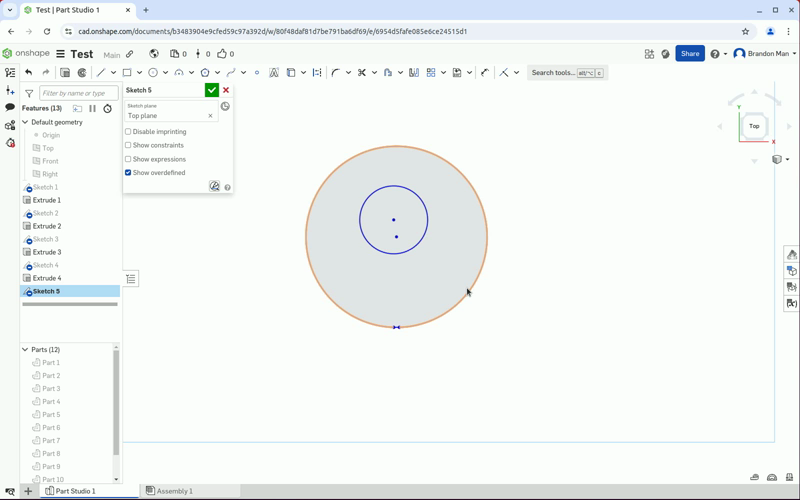
click(467, 287)
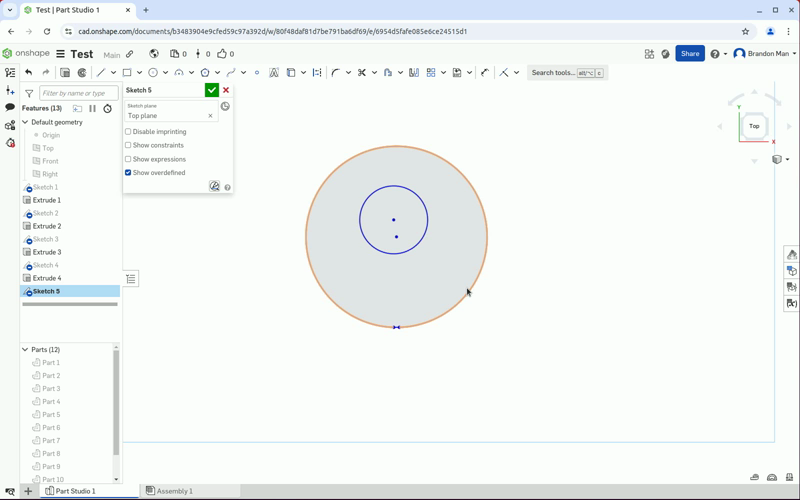
scroll(-6)
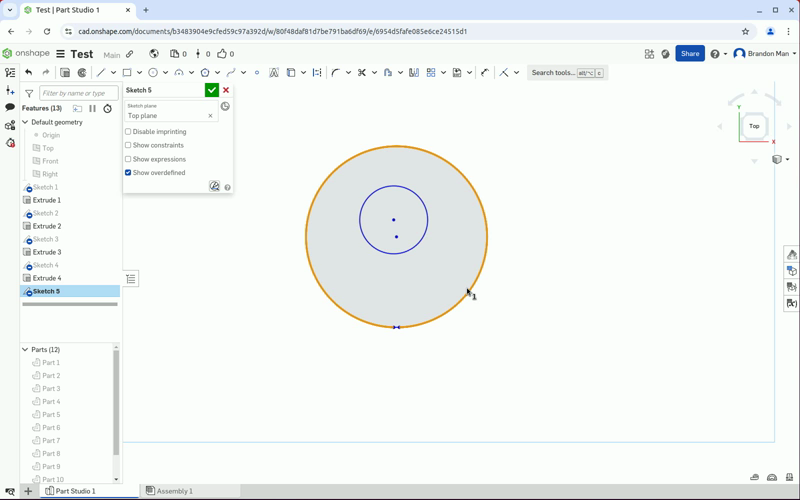
scroll(-6)
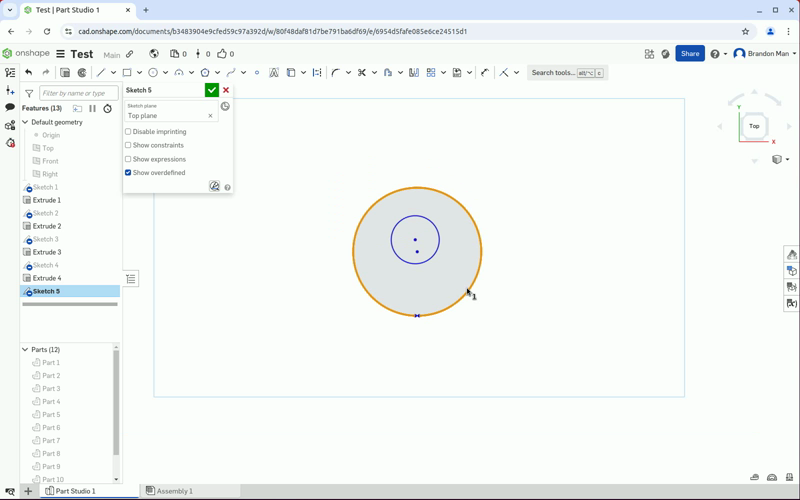
scroll(-6)
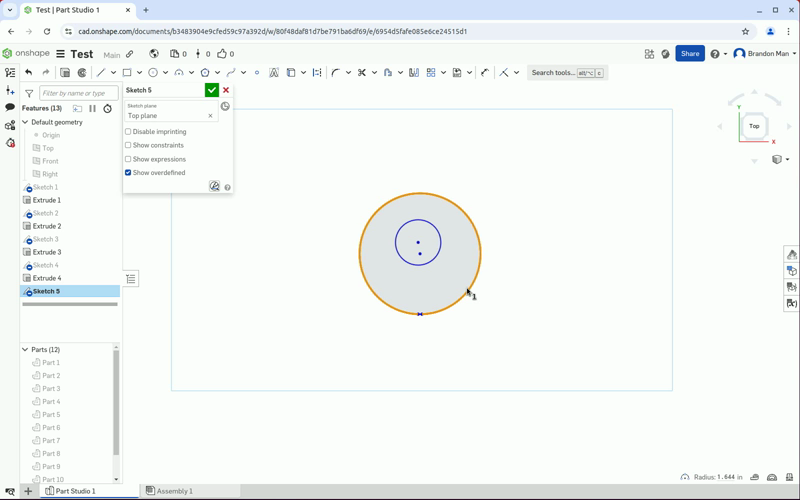
scroll(-6)
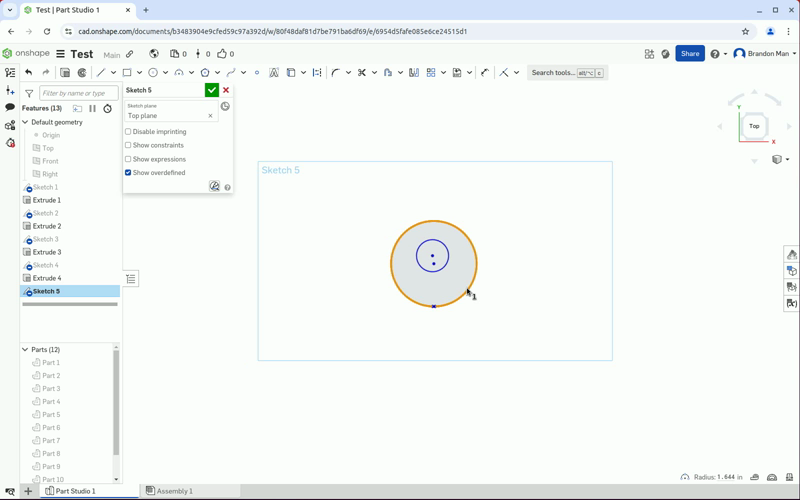
scroll(-6)
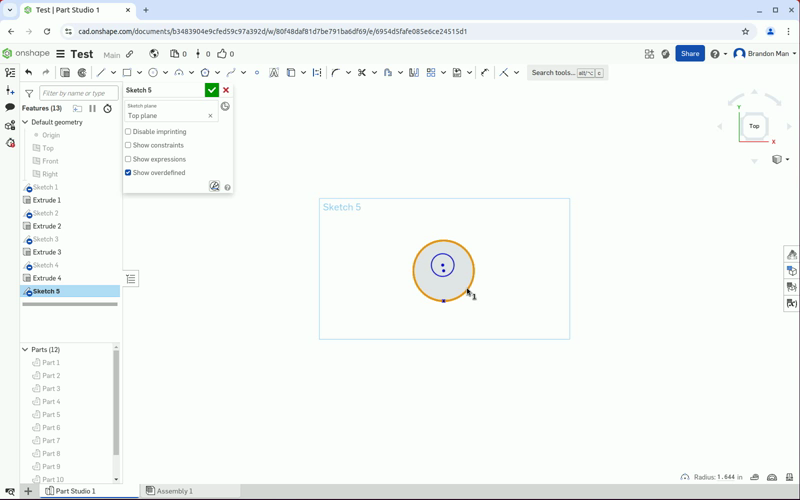
scroll(-6)
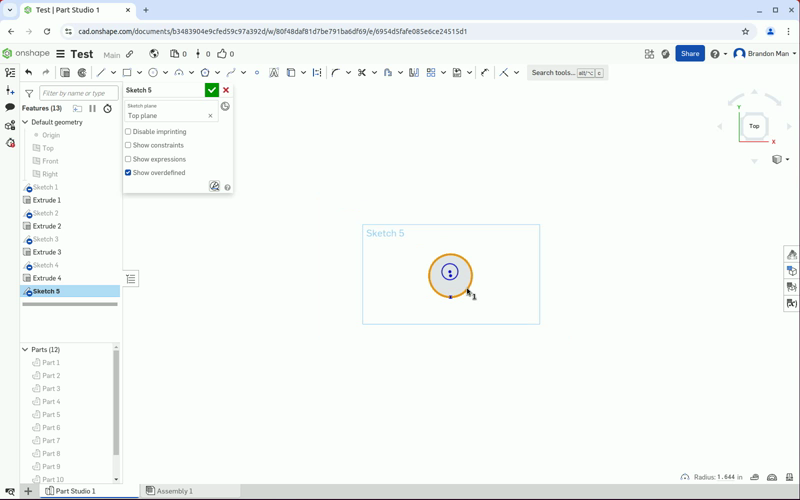
scroll(-6)
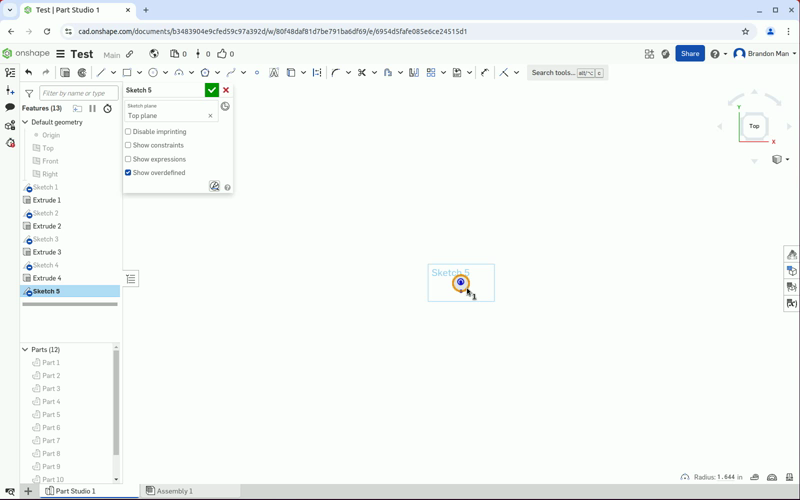
mouse_move(69, 352)
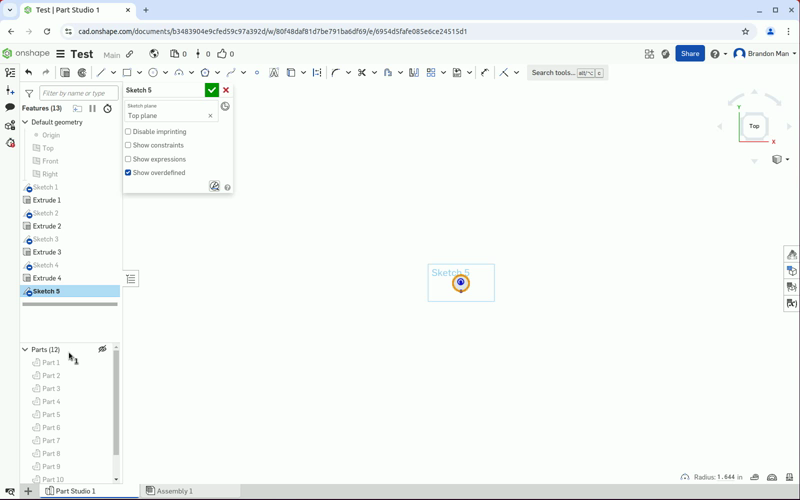
key(shift+y)
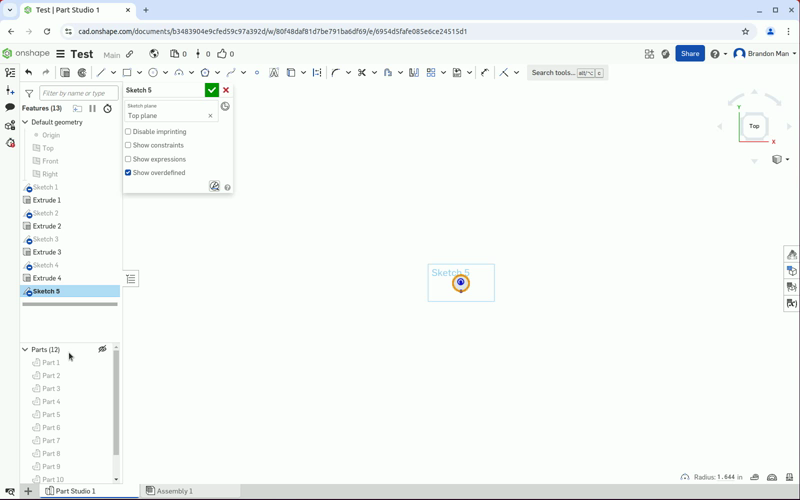
key(shift+e)
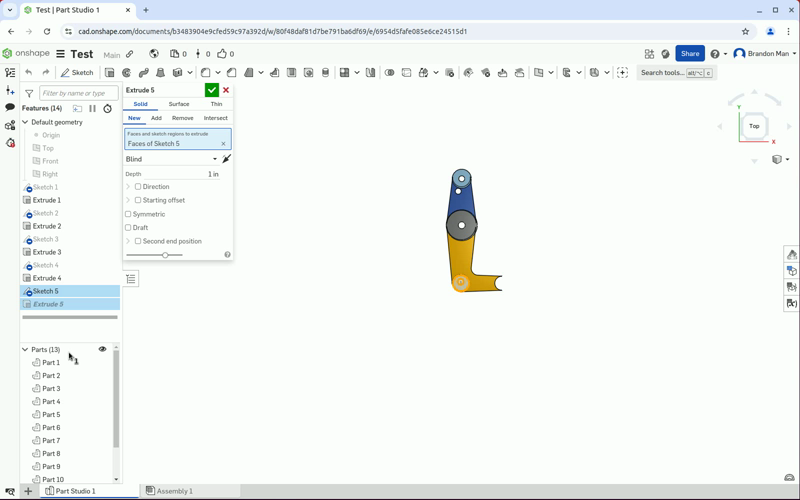
mouse_move(143, 106)
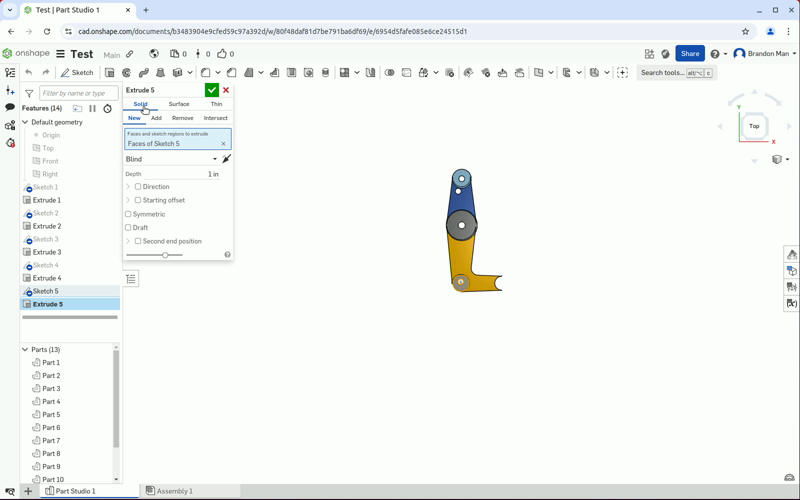
click(143, 106)
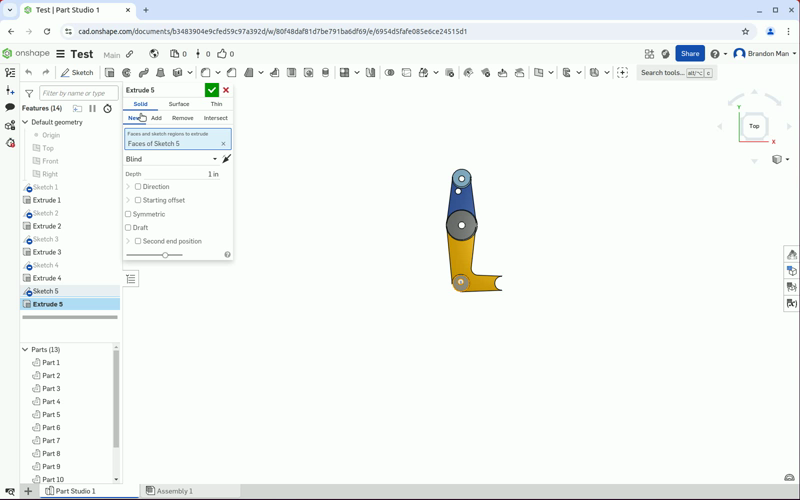
mouse_move(137, 120)
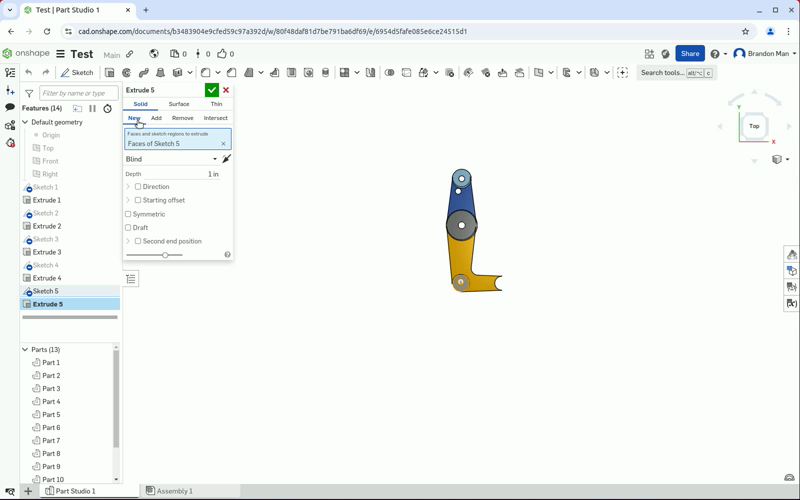
click(137, 120)
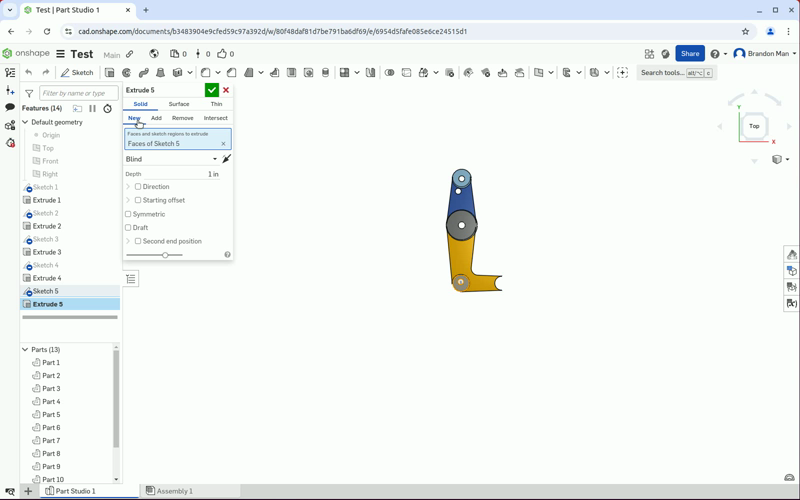
key(tab, 4)
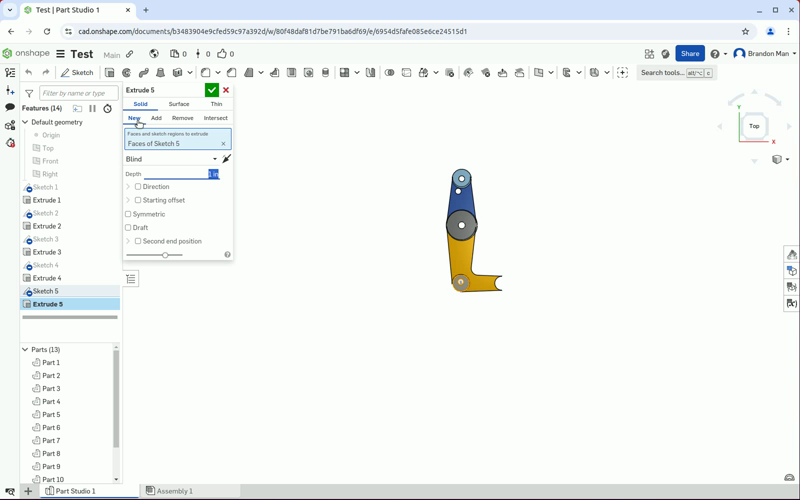
text(0.481)
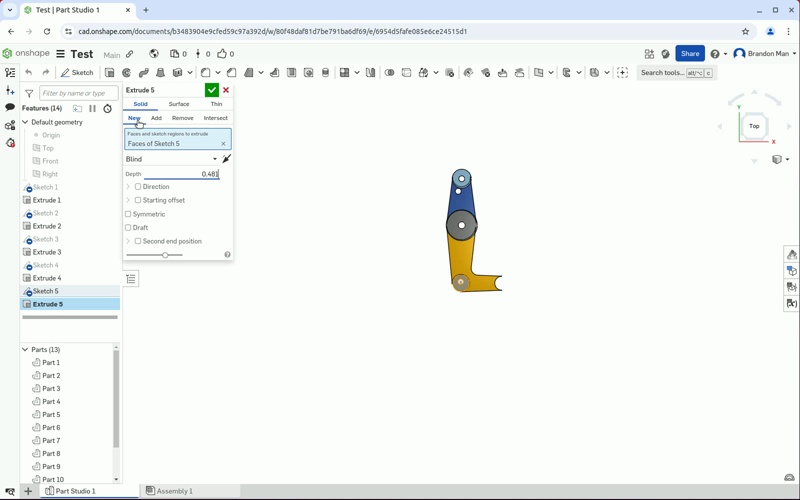
key(enter)
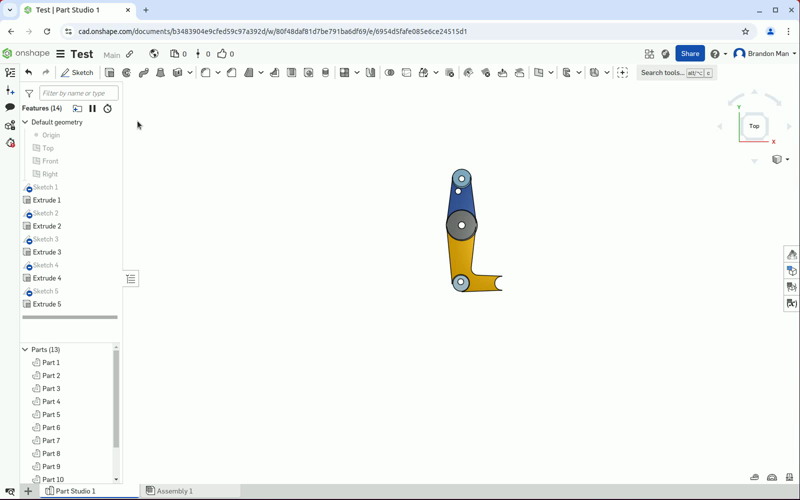
key(shift+h)
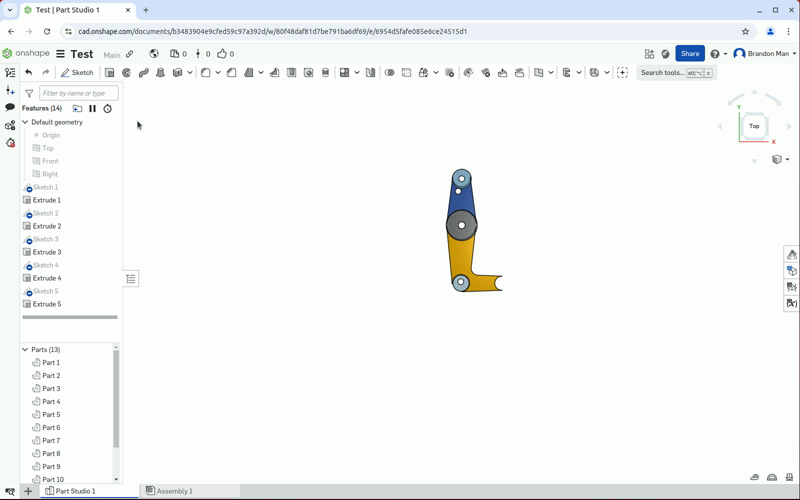
key(shift+h)
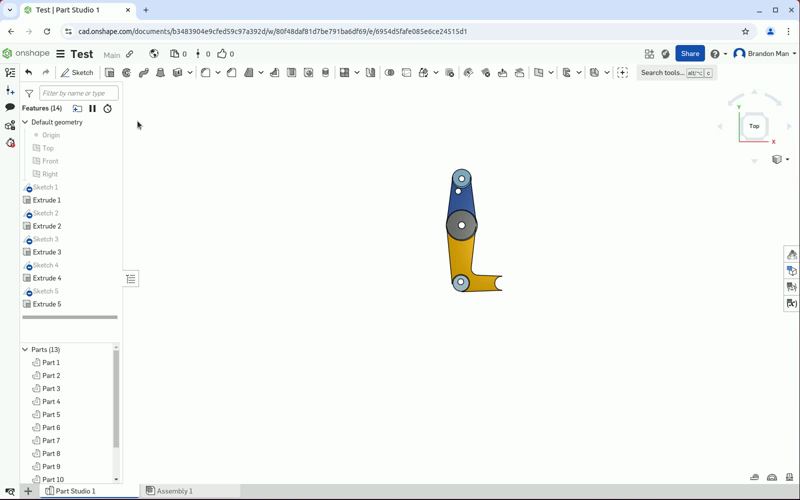
mouse_move(73, 189)
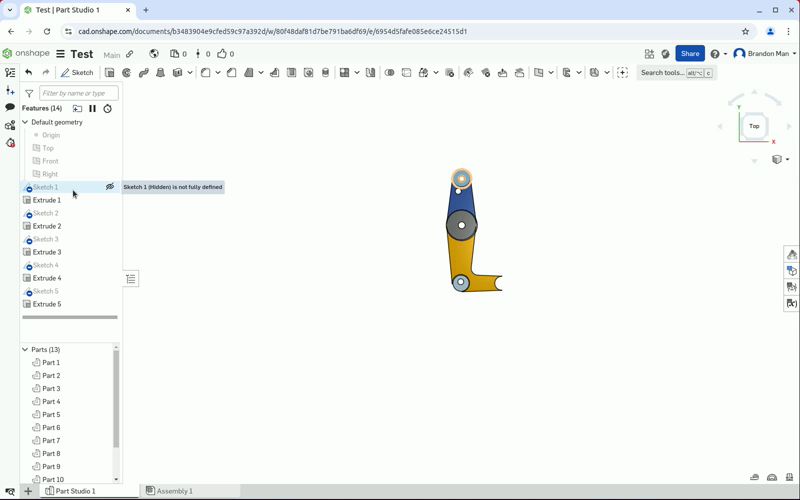
click(73, 189)
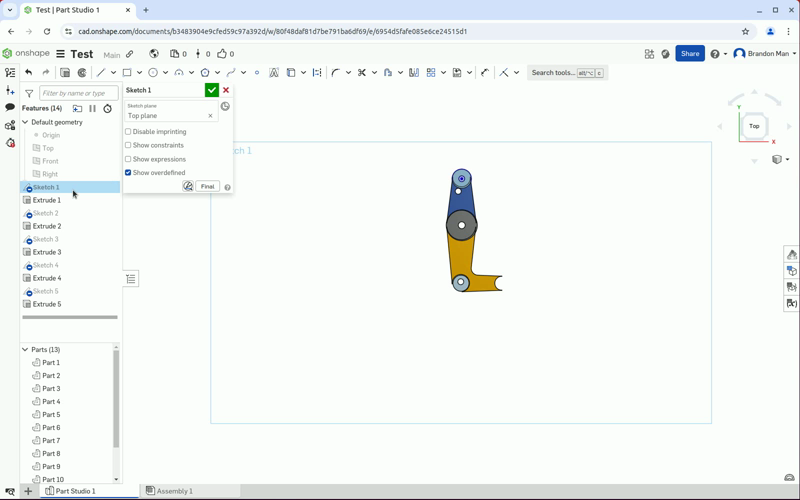
mouse_move(229, 92)
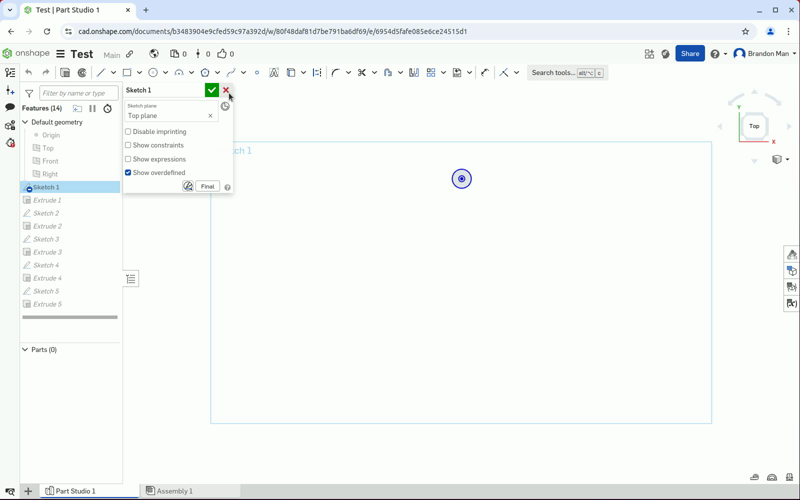
click(229, 92)
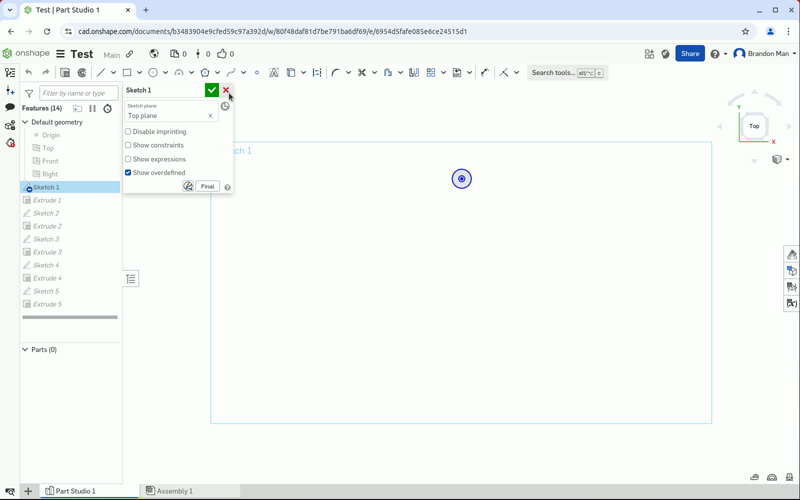
key(shift+s)
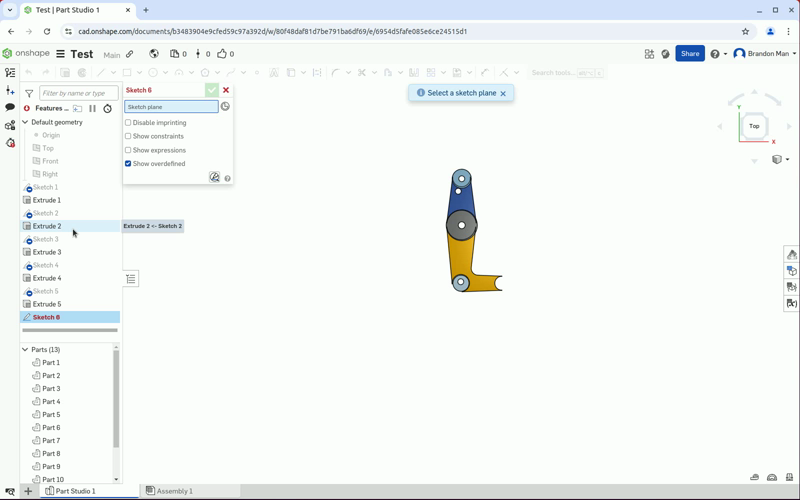
scroll(3)
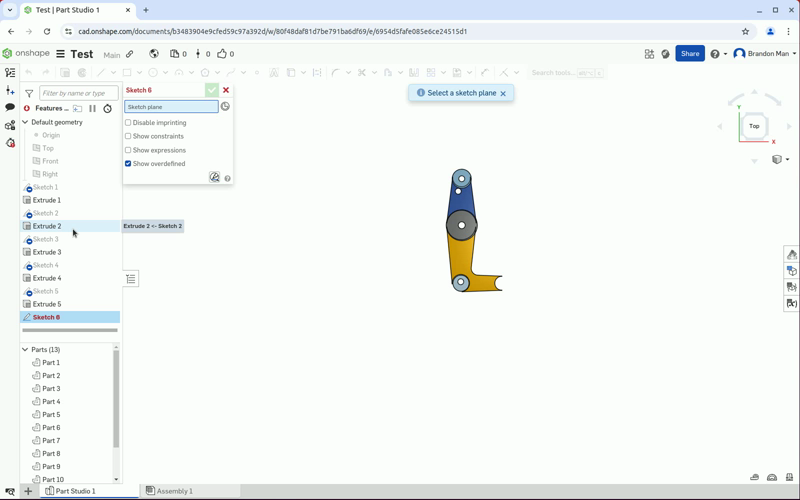
mouse_move(73, 150)
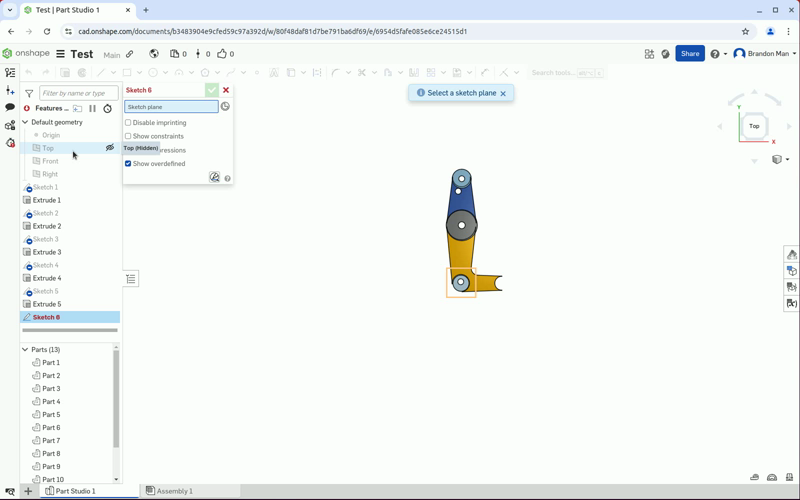
click(73, 150)
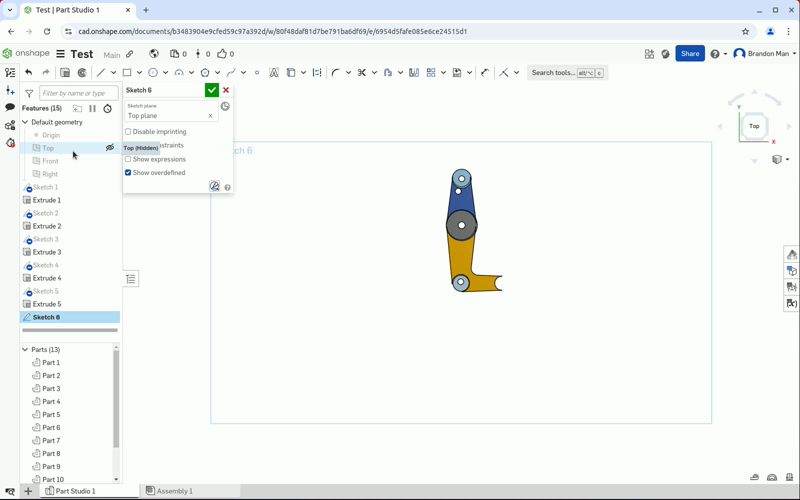
mouse_move(69, 352)
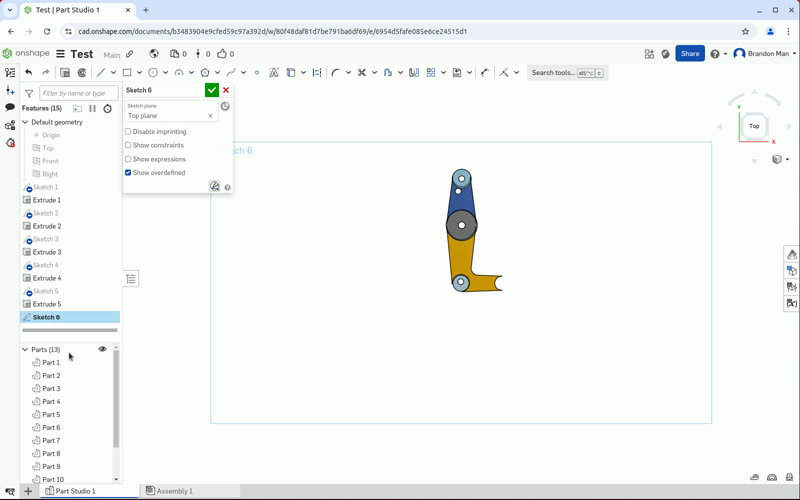
key(y)
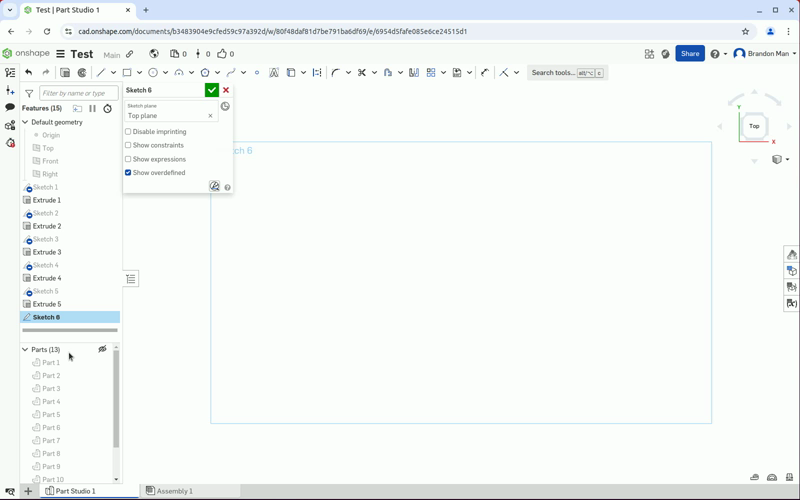
key(c)
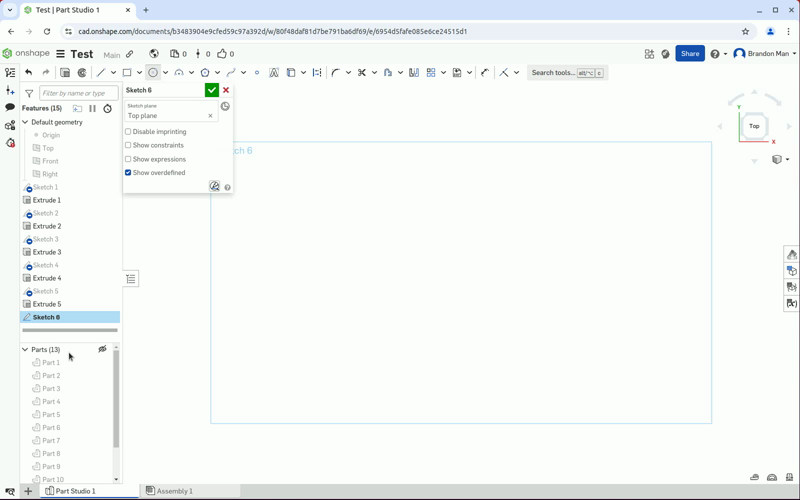
key_down(shift)
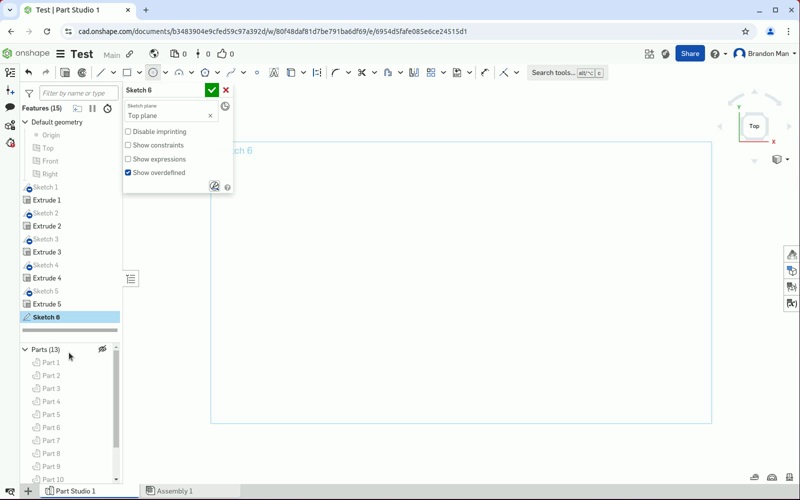
mouse_move(501, 282)
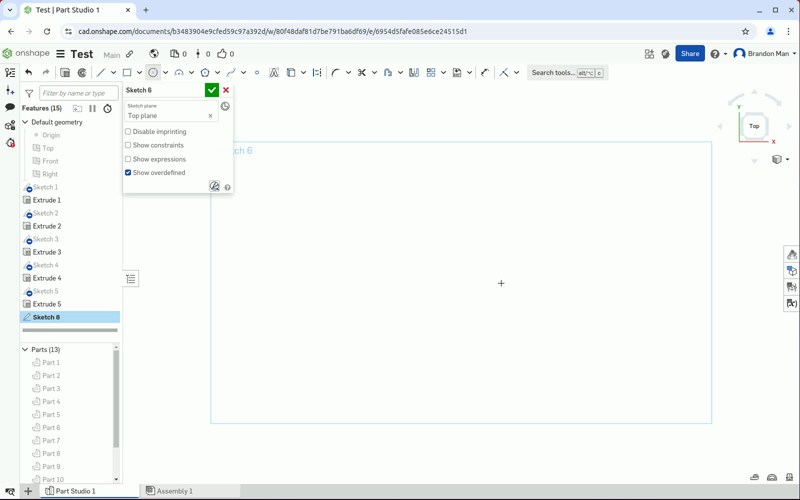
click(501, 282)
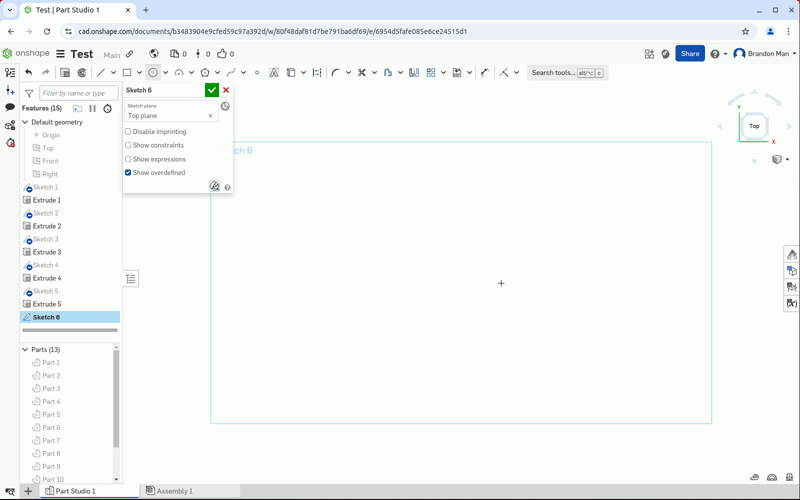
key_up(shift)
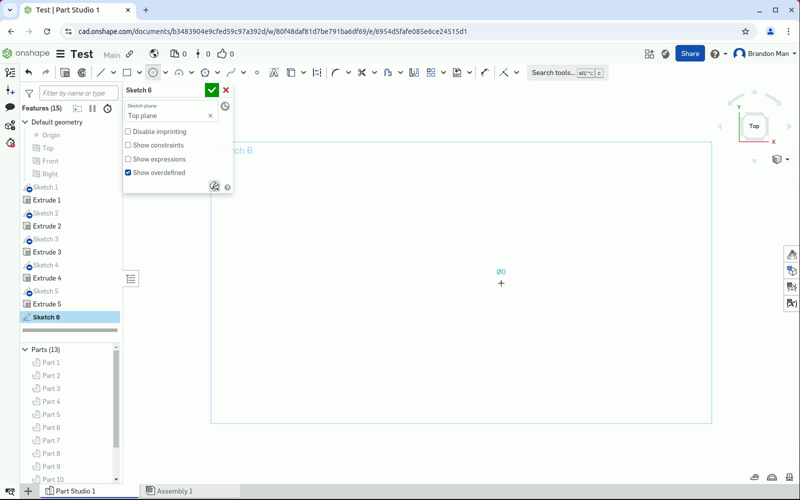
mouse_move(508, 282)
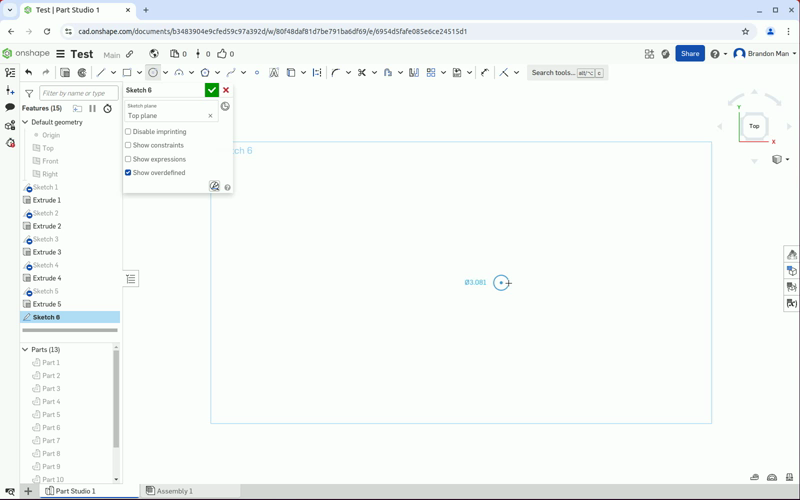
click(508, 282)
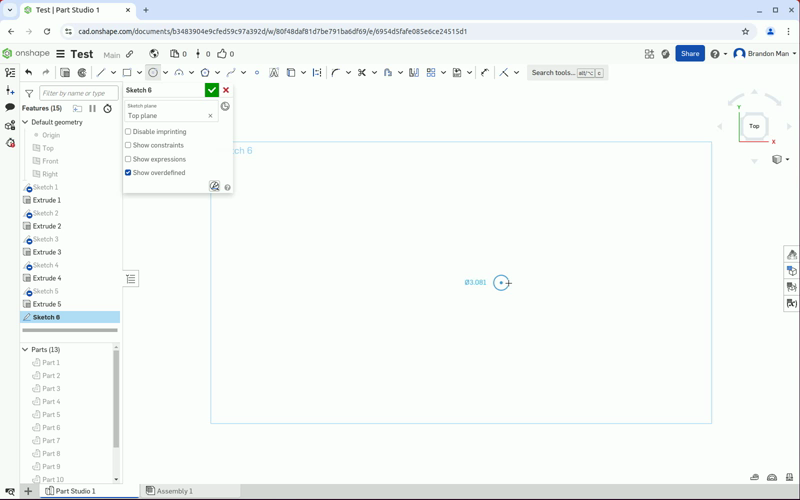
key(esc)
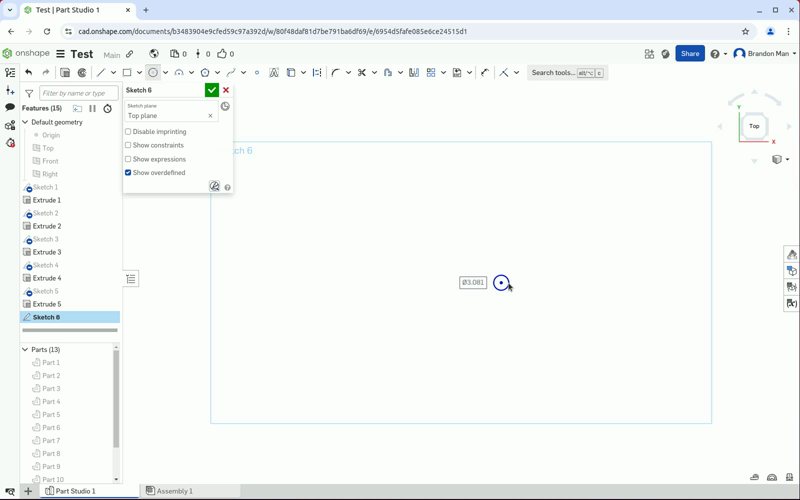
key(c)
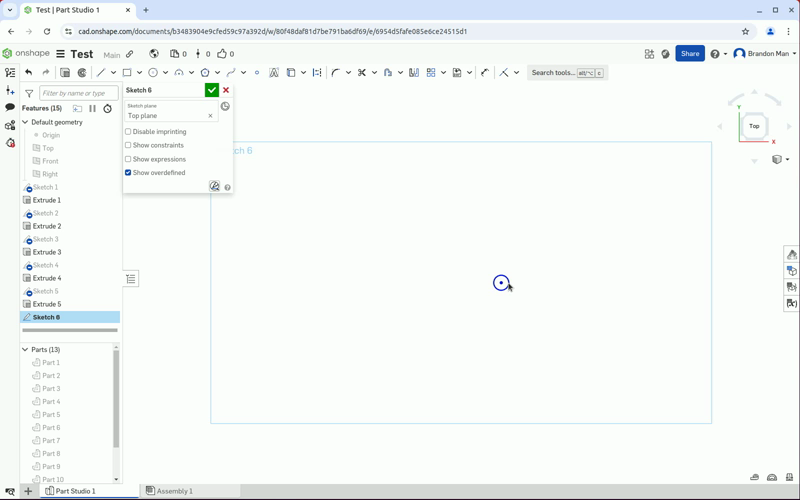
key_down(shift)
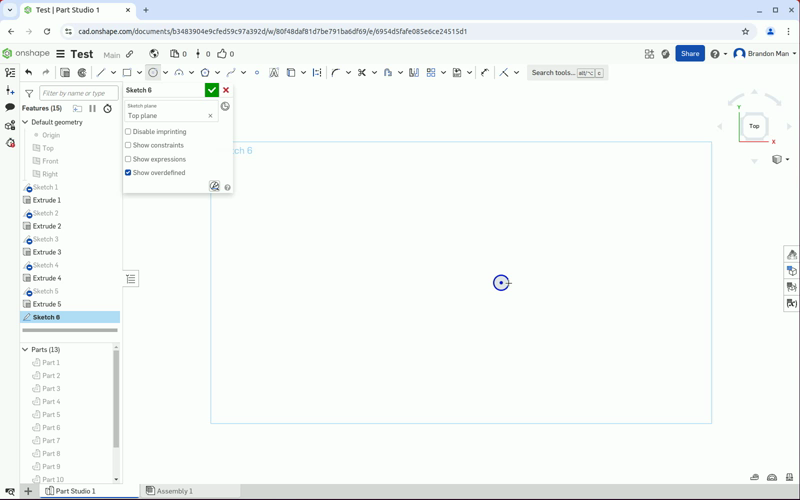
mouse_move(501, 282)
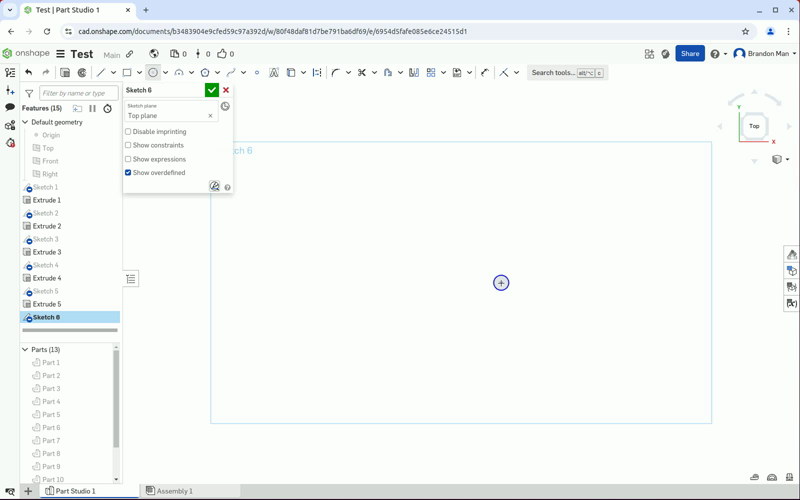
click(501, 282)
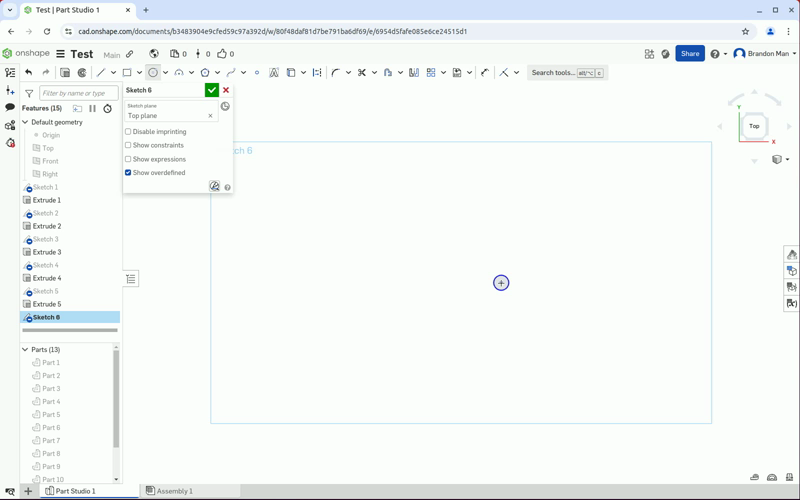
key_up(shift)
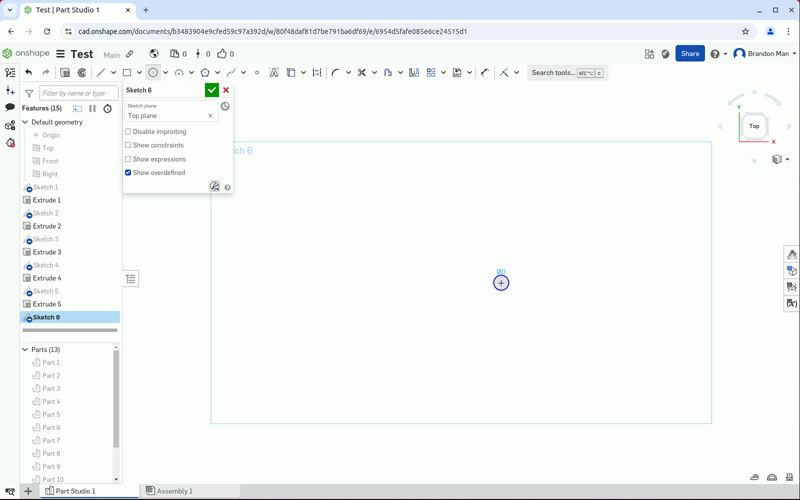
mouse_move(504, 282)
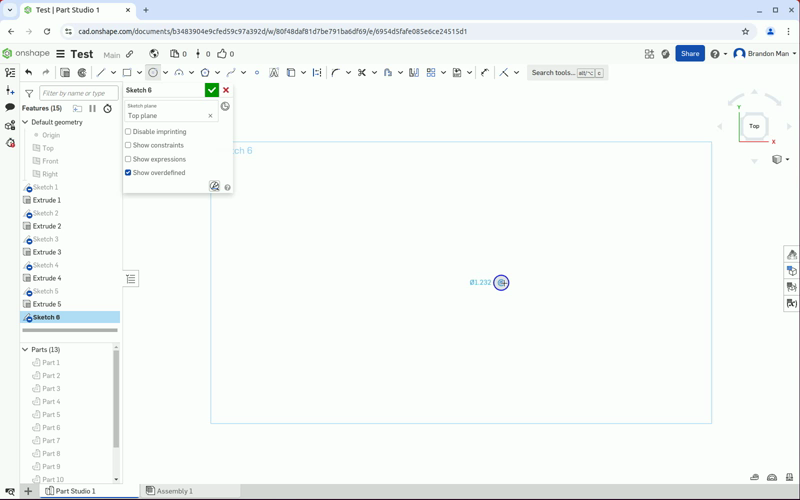
scroll(6)
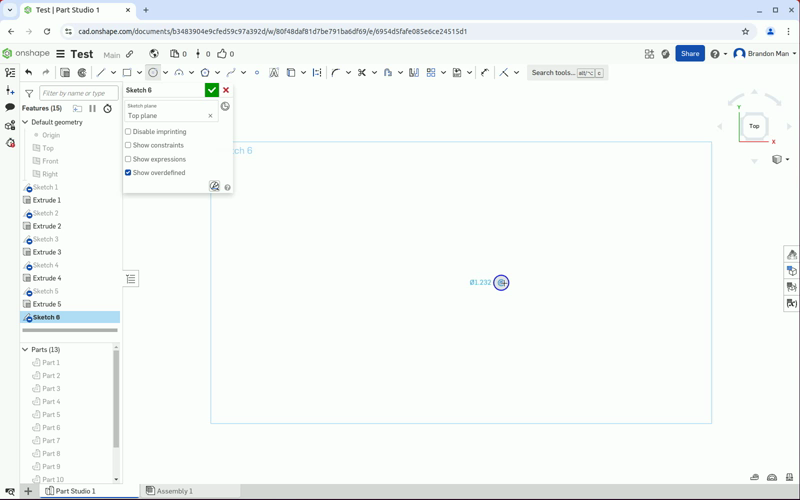
scroll(6)
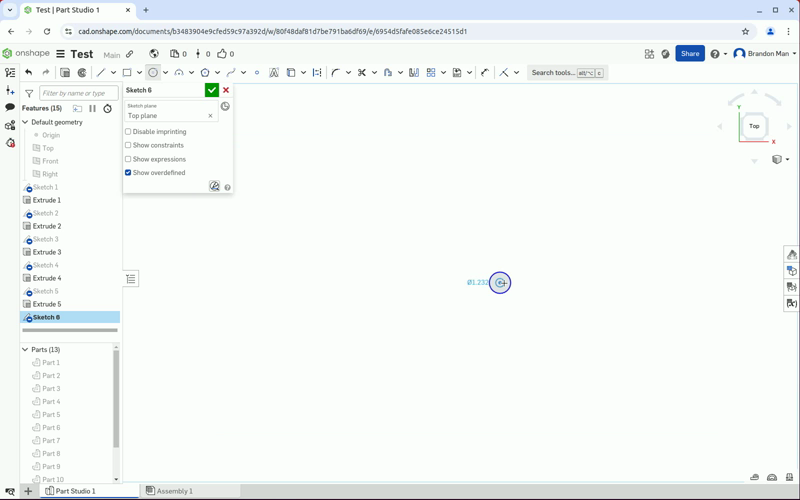
scroll(6)
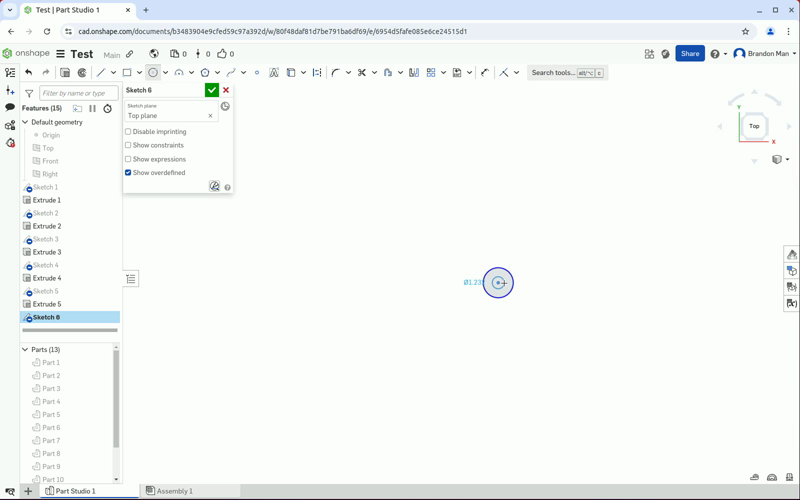
scroll(6)
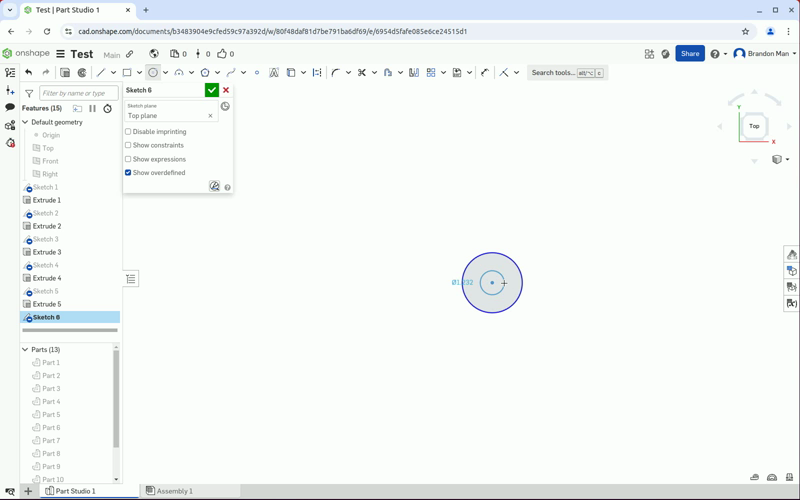
scroll(6)
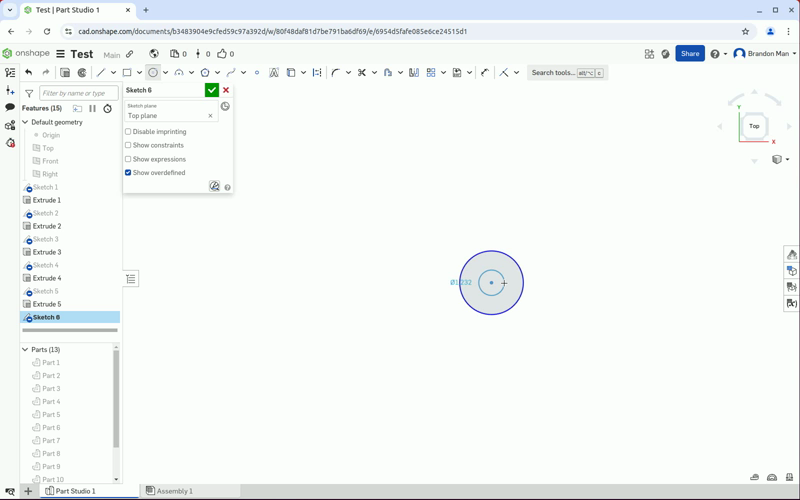
scroll(6)
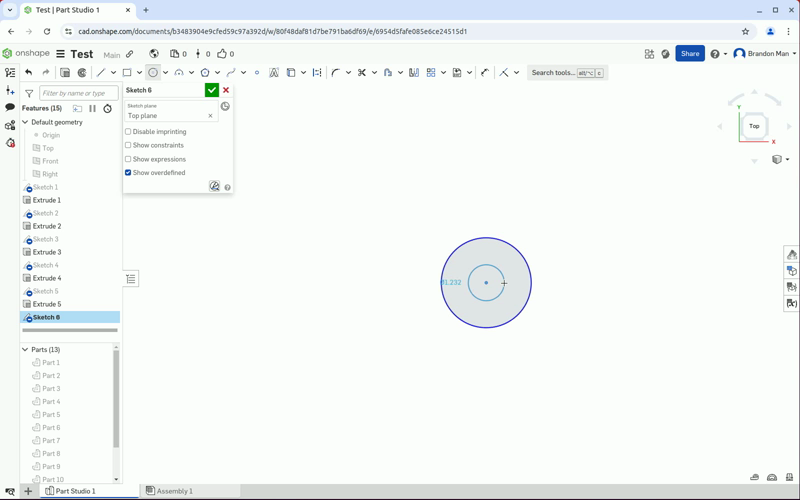
scroll(6)
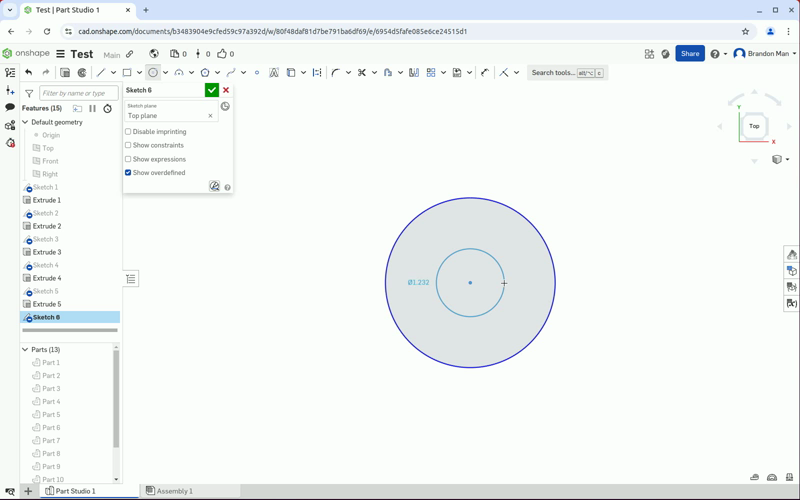
click(504, 282)
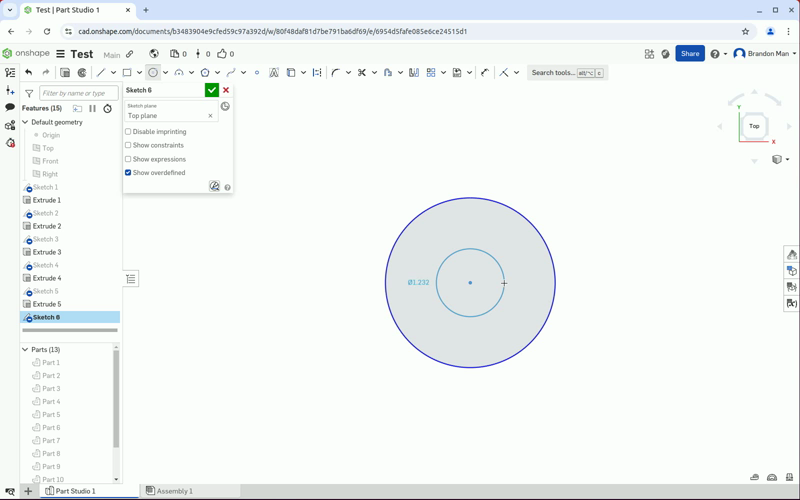
scroll(-6)
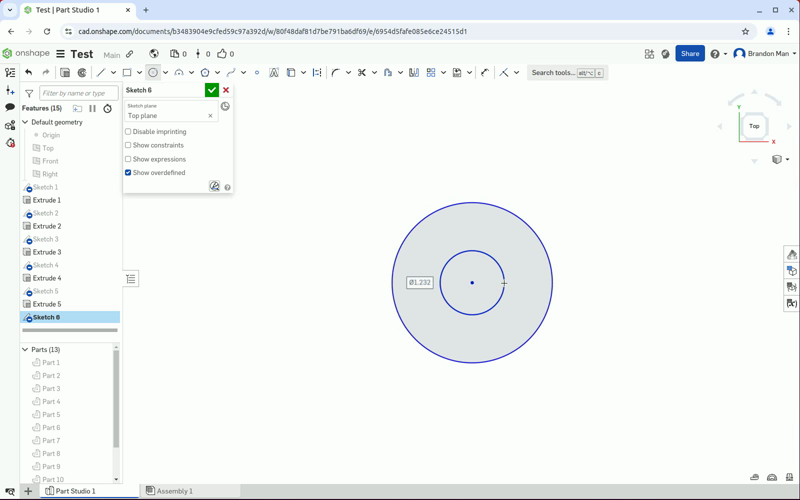
scroll(-6)
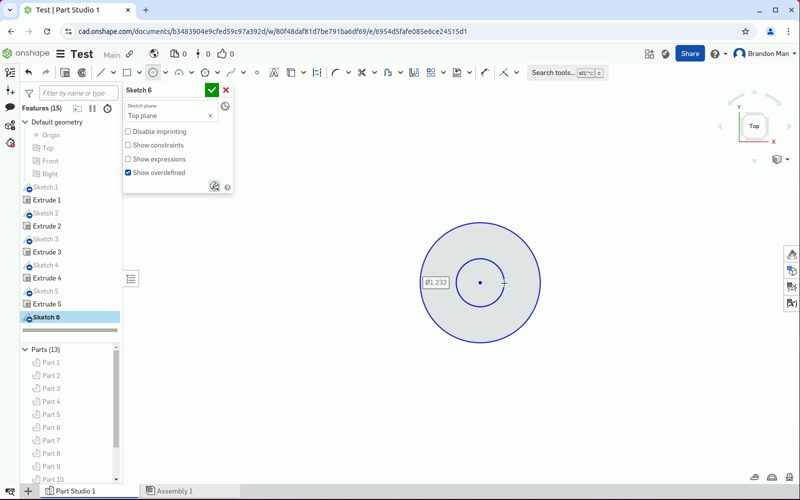
scroll(-6)
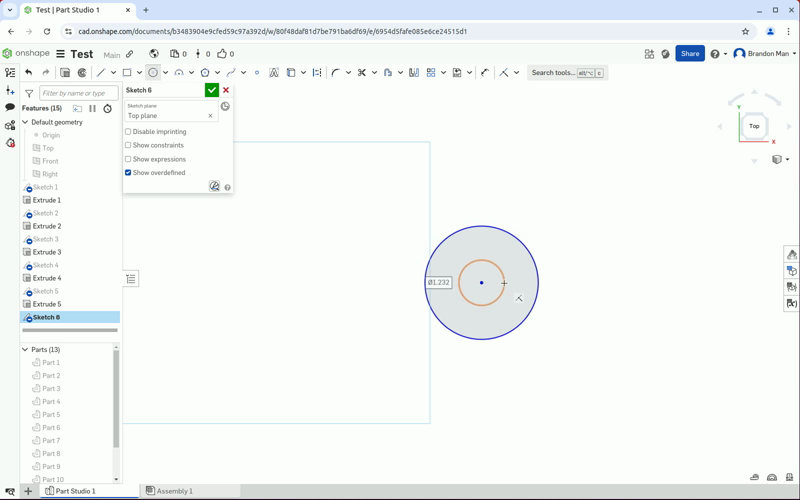
scroll(-6)
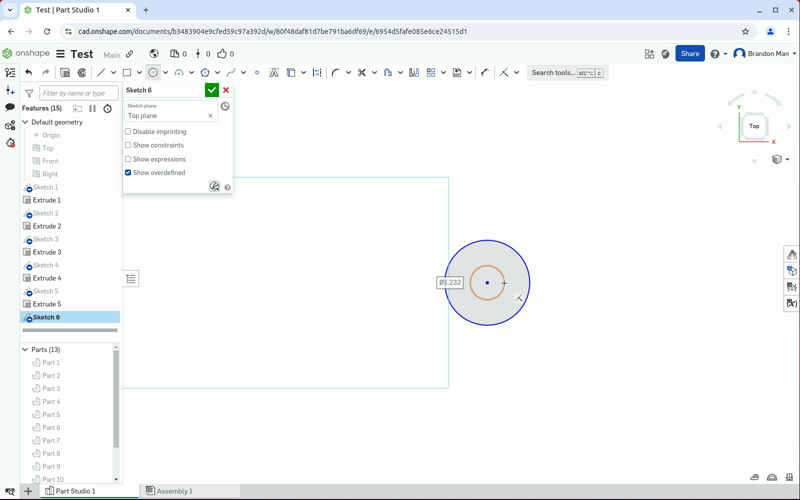
scroll(-6)
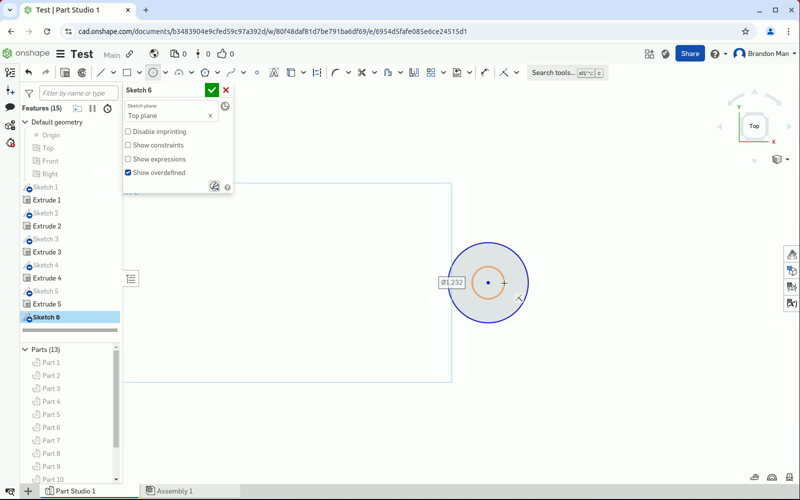
scroll(-6)
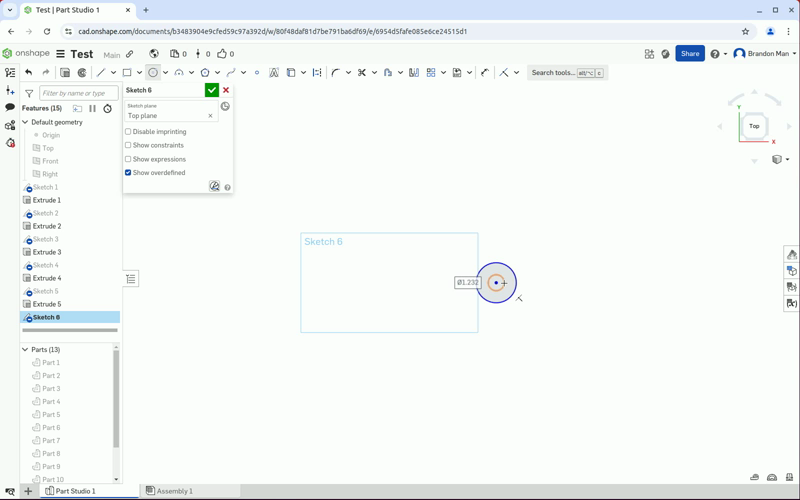
scroll(-6)
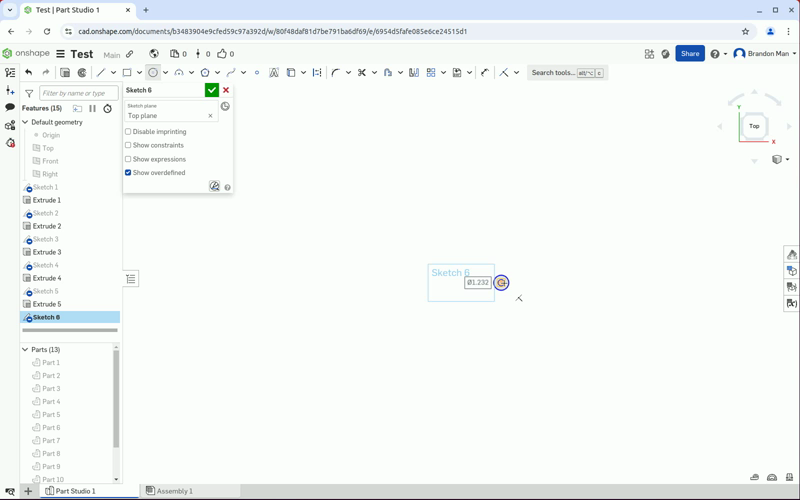
key(esc)
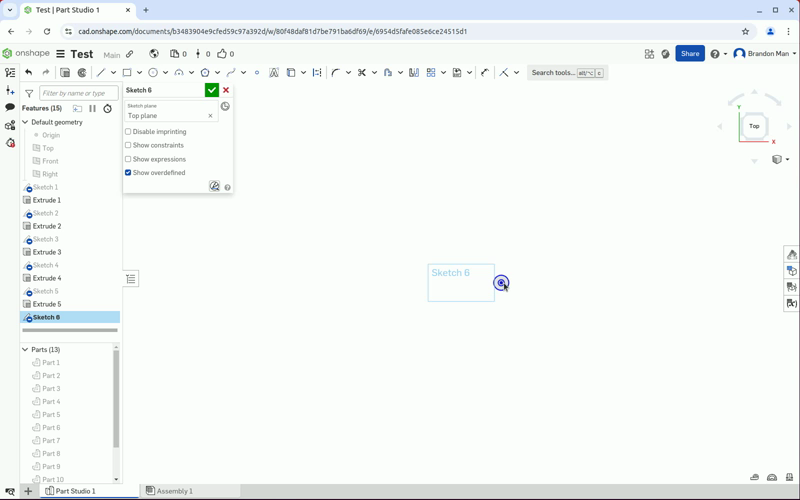
mouse_move(505, 287)
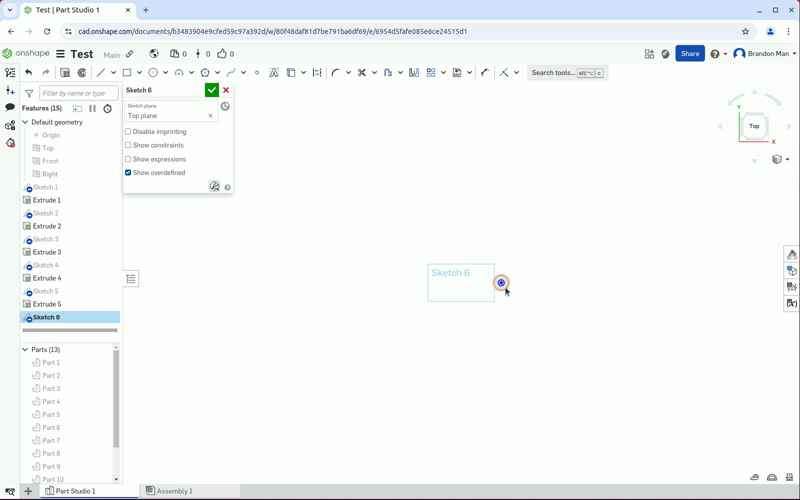
scroll(6)
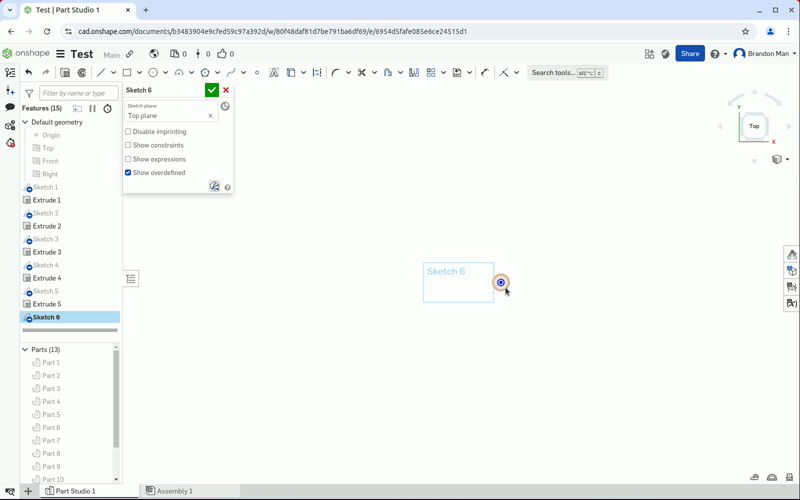
scroll(6)
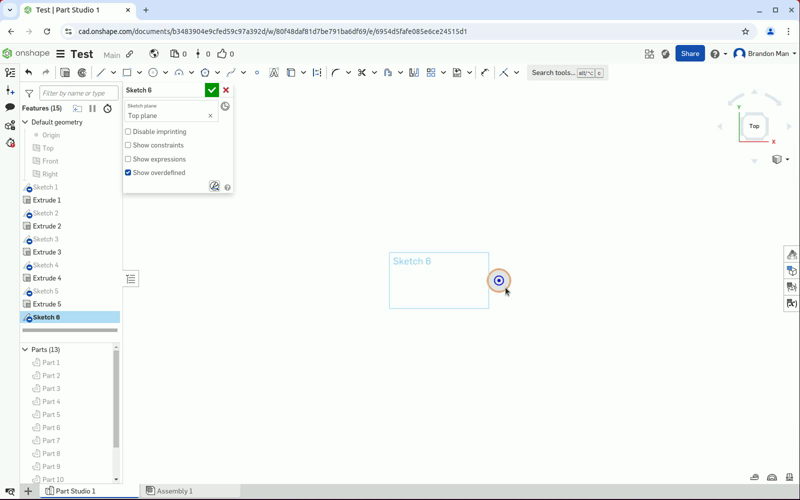
scroll(6)
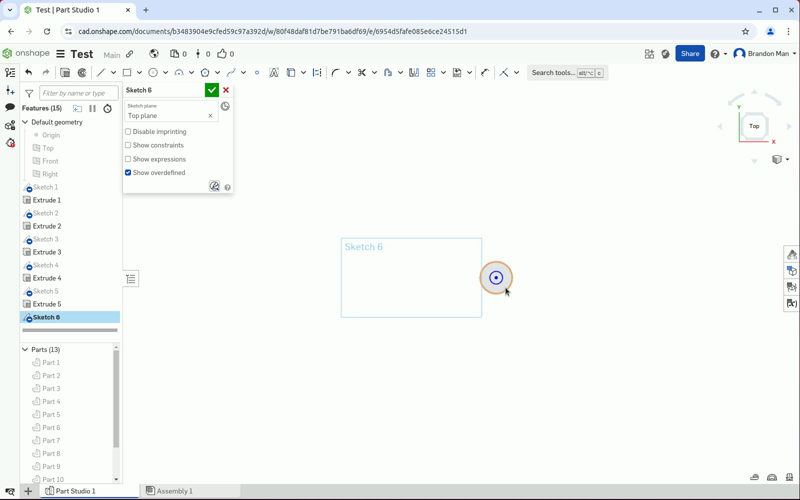
scroll(6)
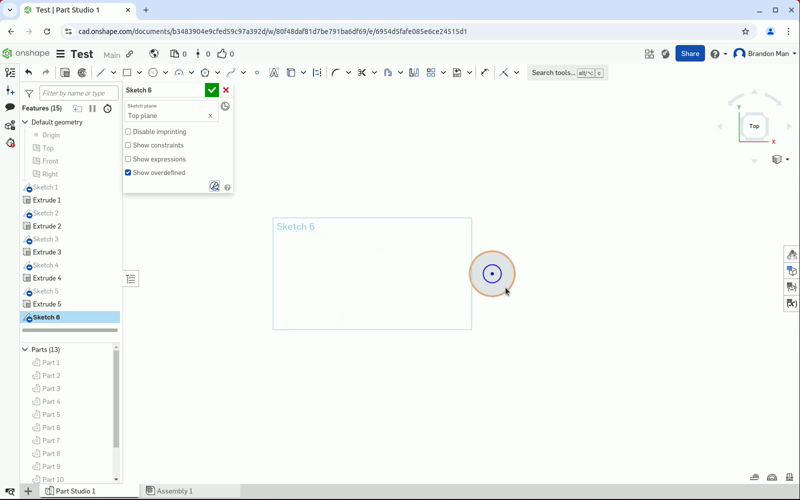
scroll(6)
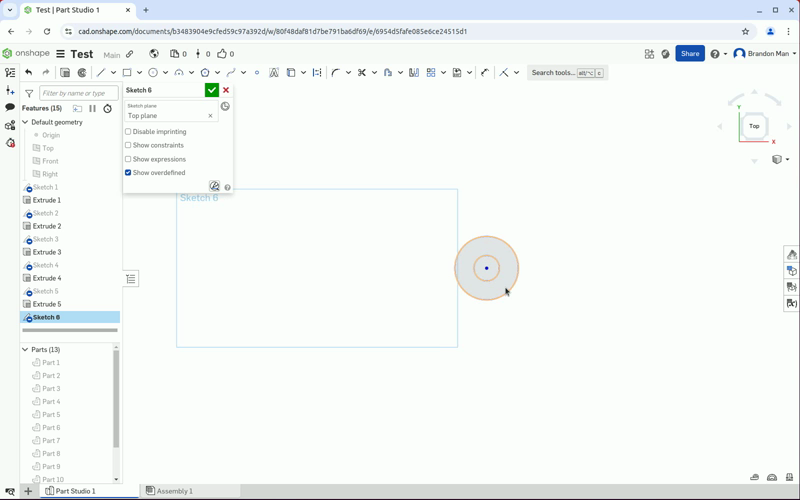
scroll(6)
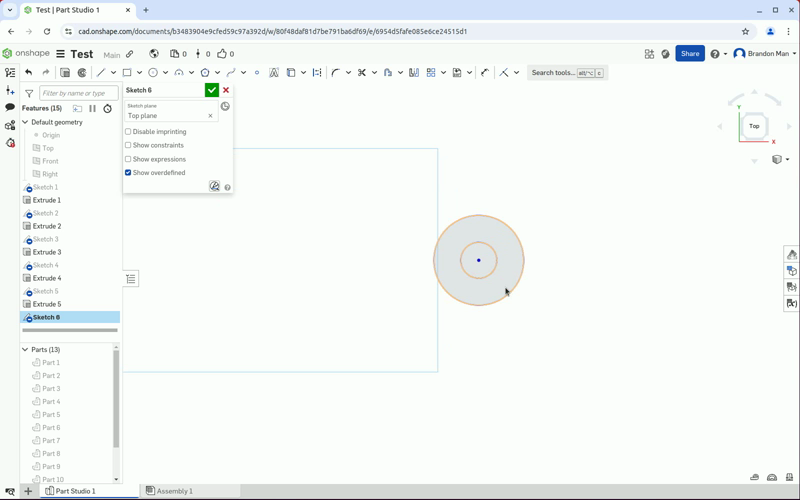
scroll(6)
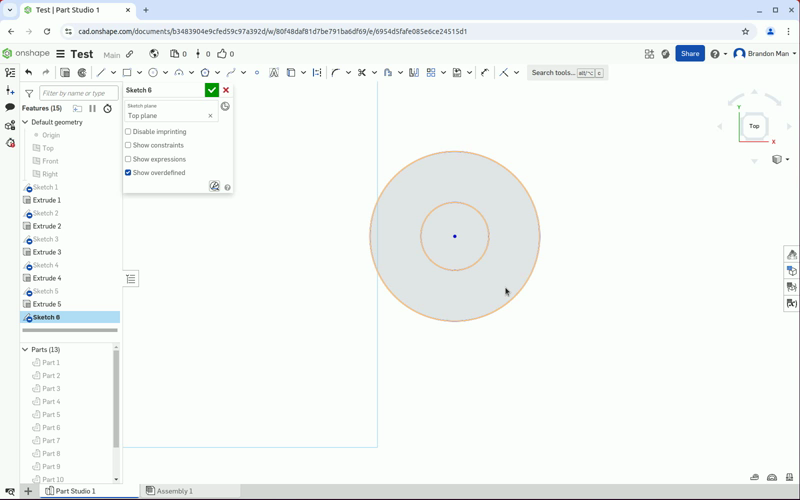
click(505, 287)
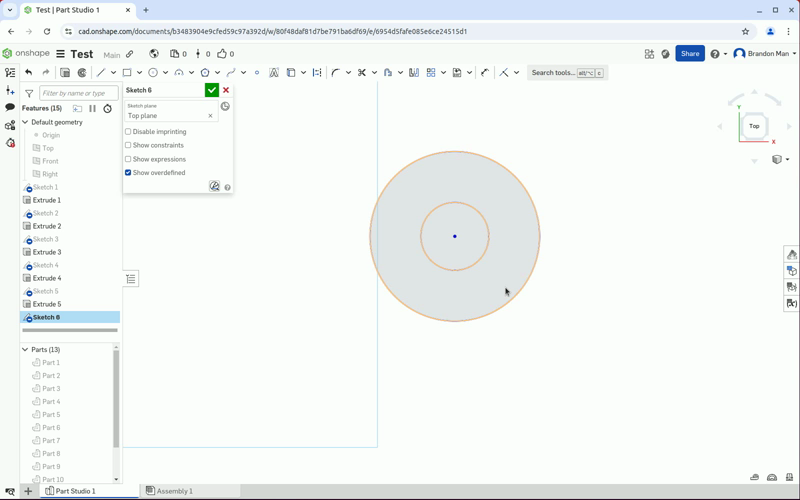
scroll(-6)
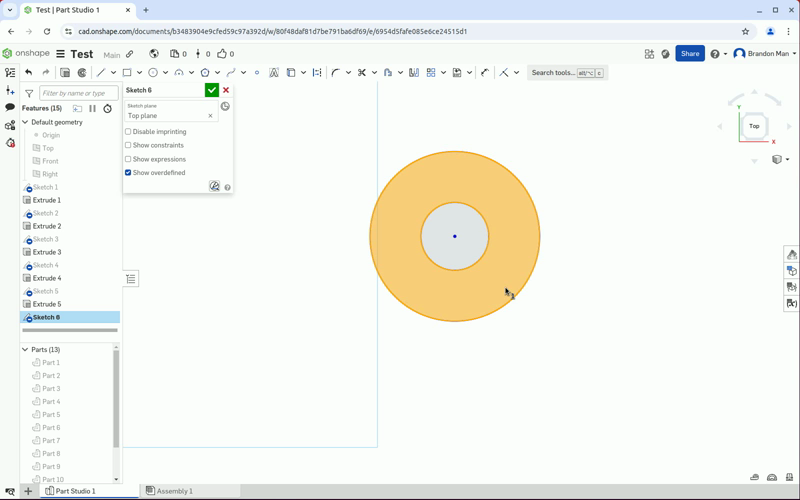
scroll(-6)
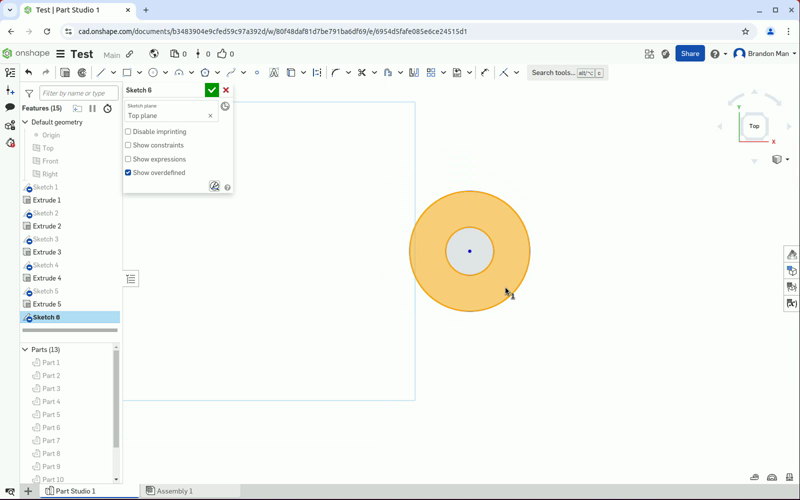
scroll(-6)
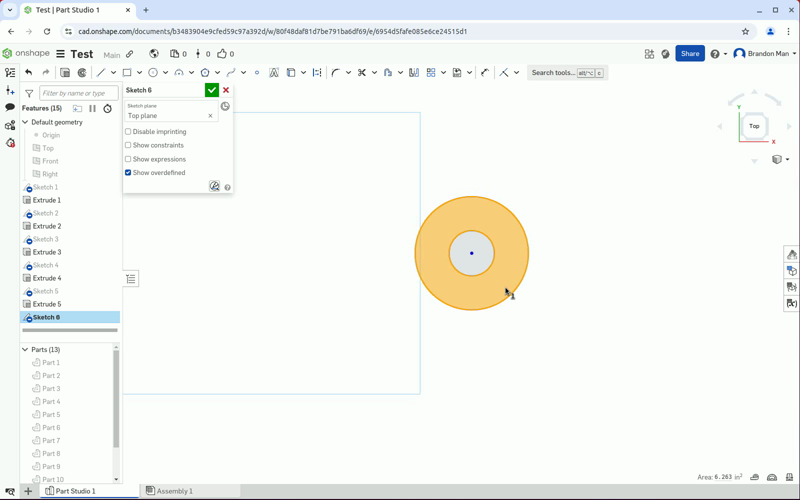
scroll(-6)
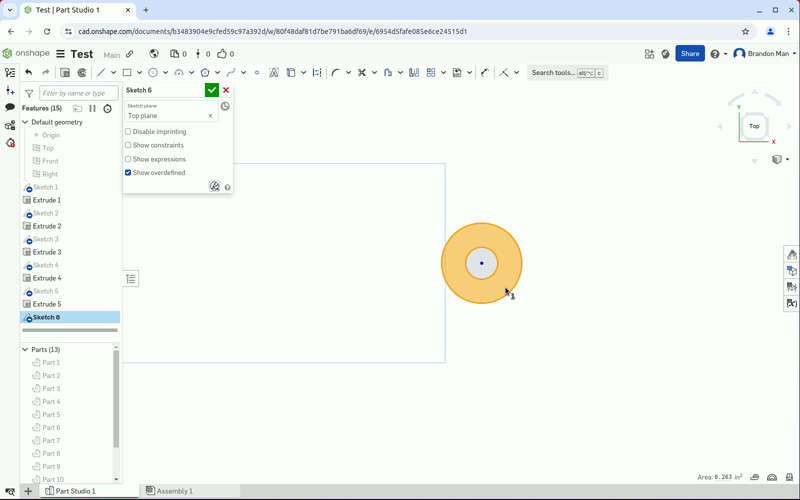
scroll(-6)
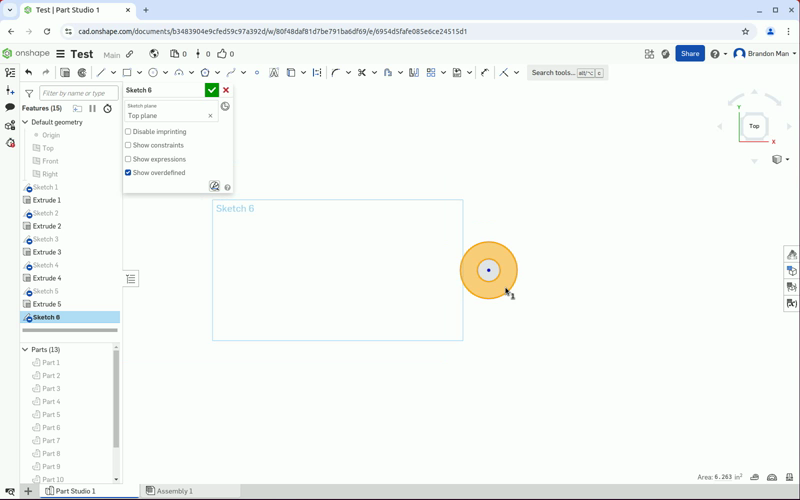
scroll(-6)
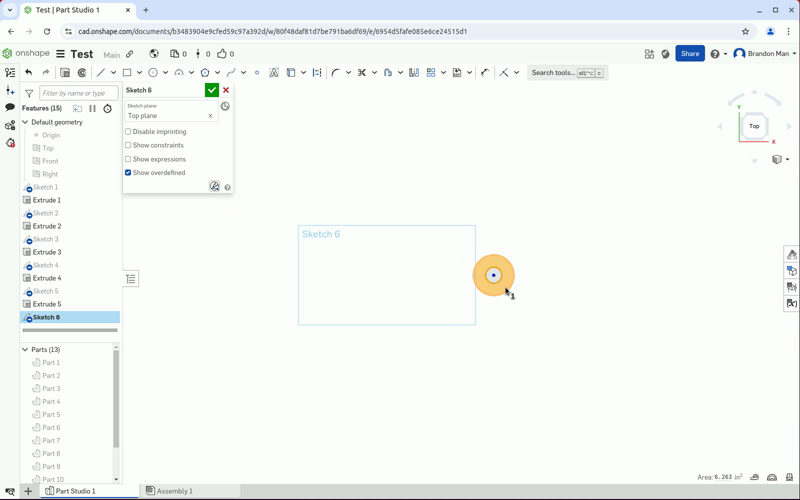
scroll(-6)
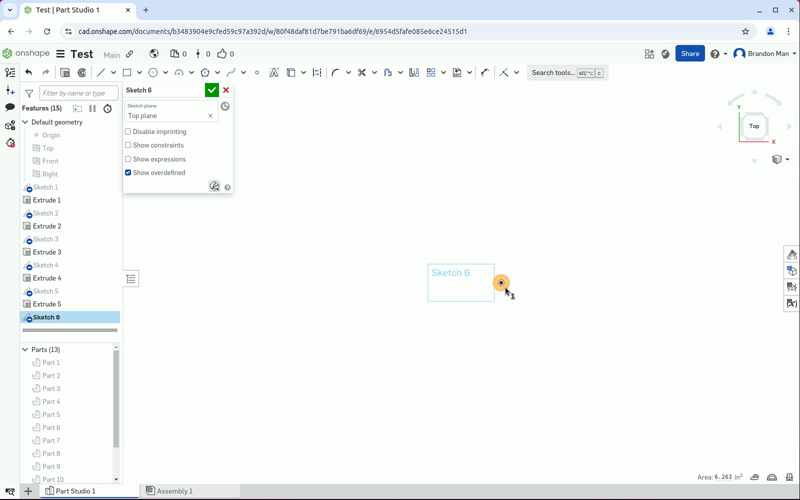
mouse_move(69, 352)
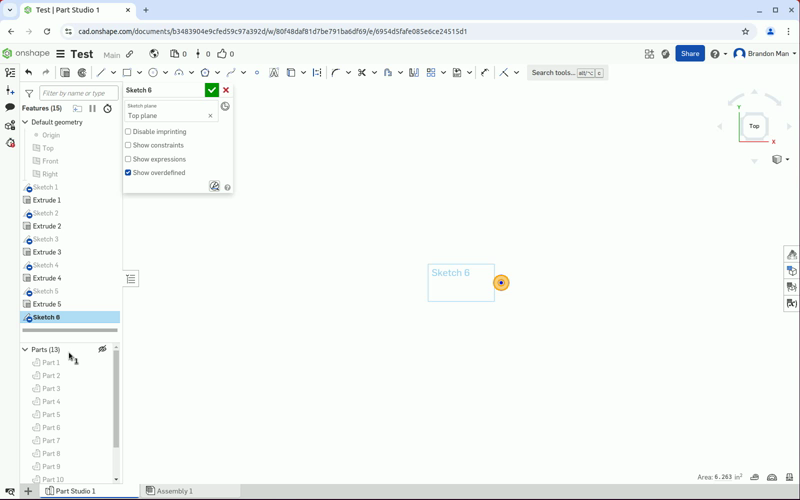
key(shift+y)
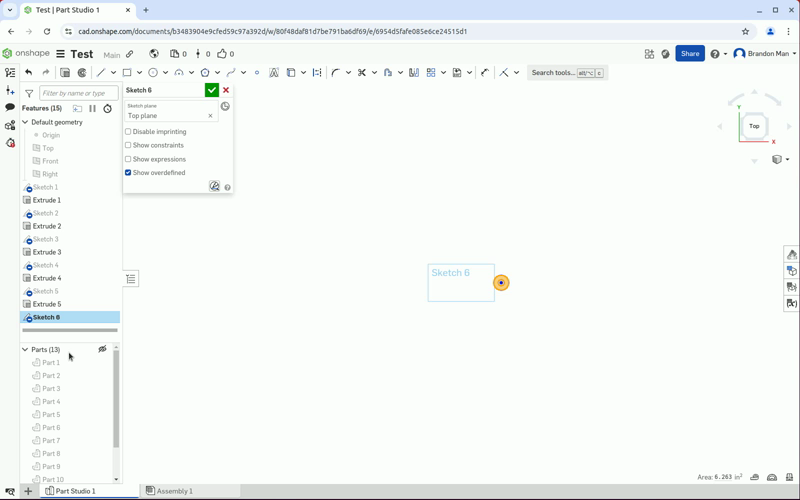
key(shift+e)
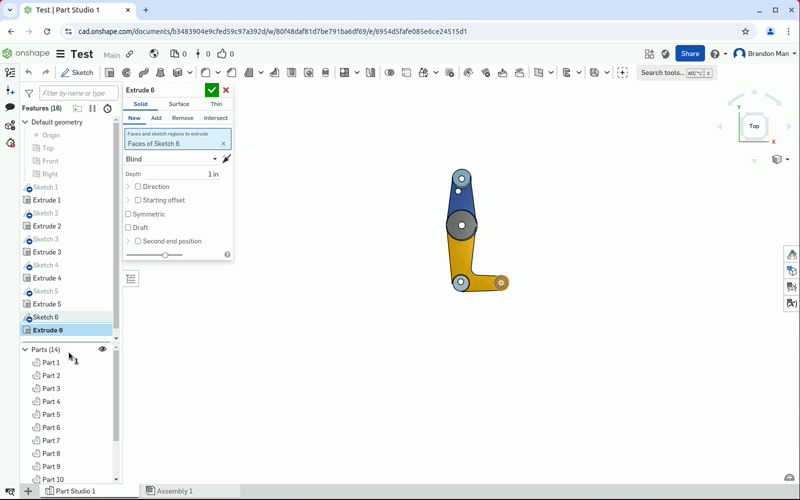
mouse_move(143, 106)
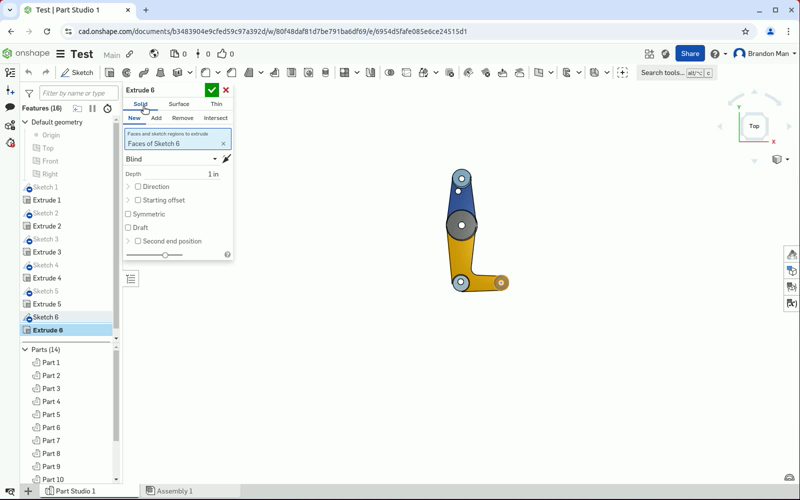
click(143, 106)
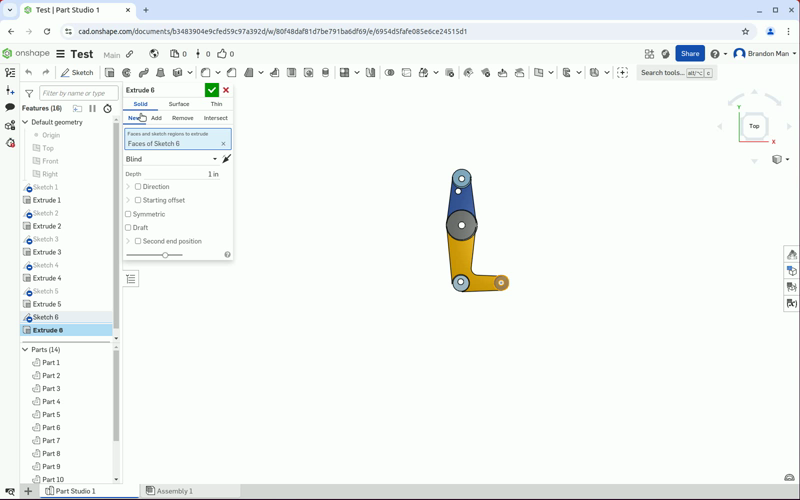
mouse_move(137, 120)
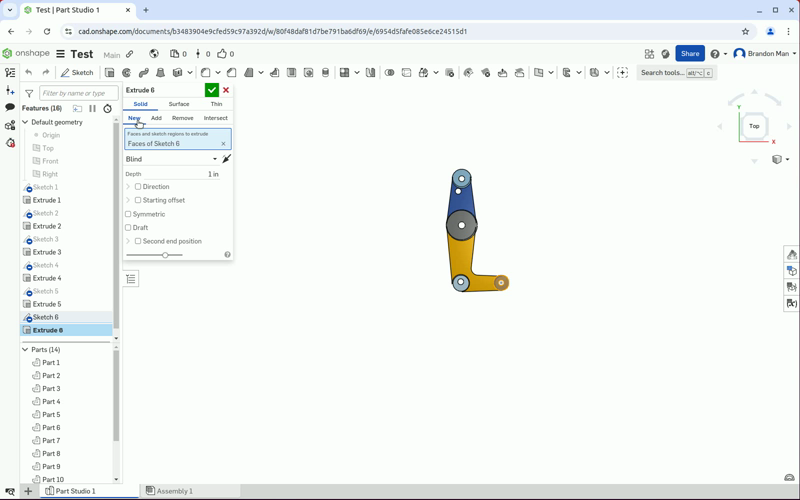
click(137, 120)
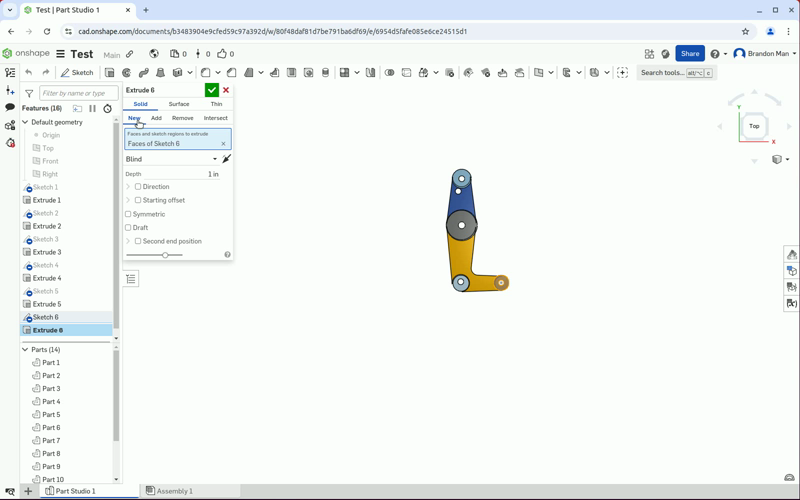
key(tab, 4)
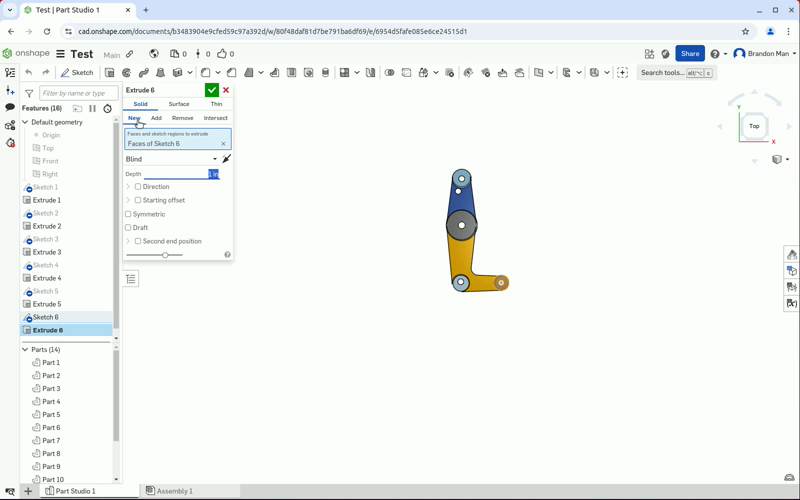
text(0.481)
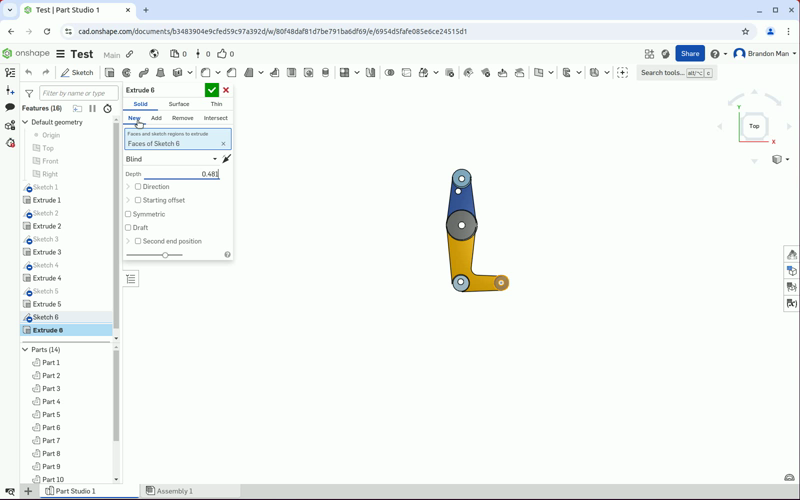
key(enter)
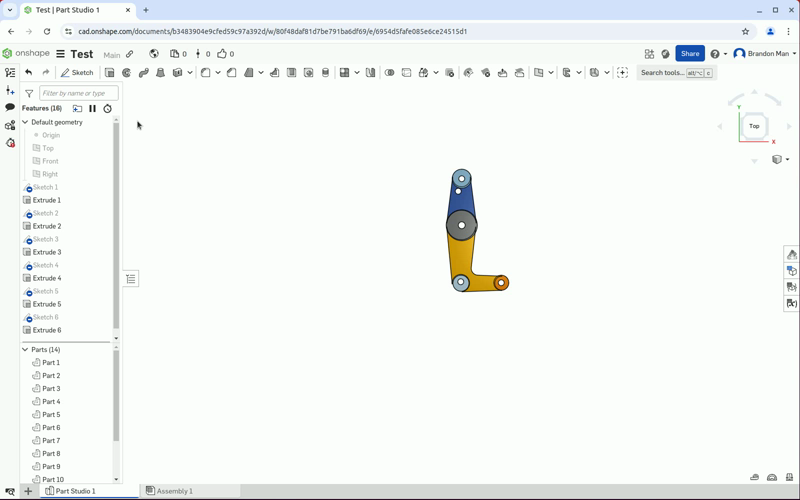
key(shift+h)
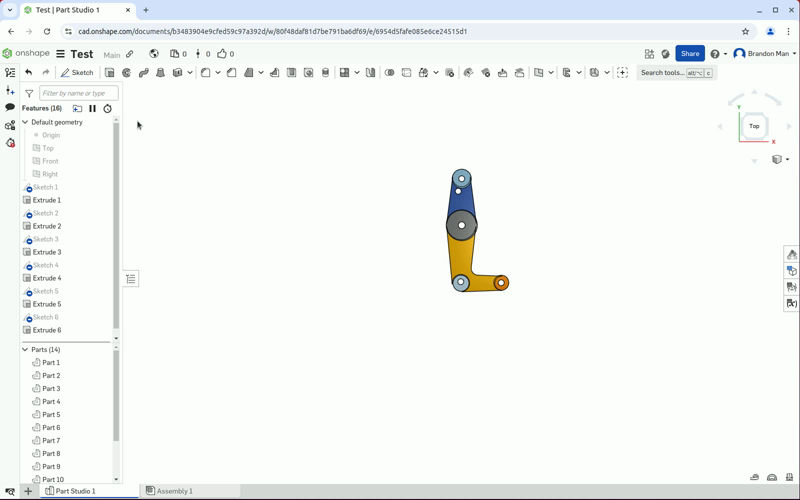
key(shift+h)
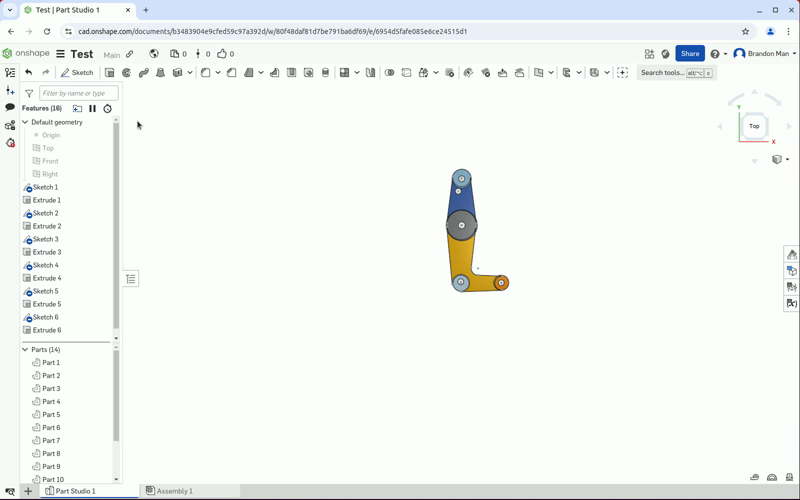
key(shift+7)
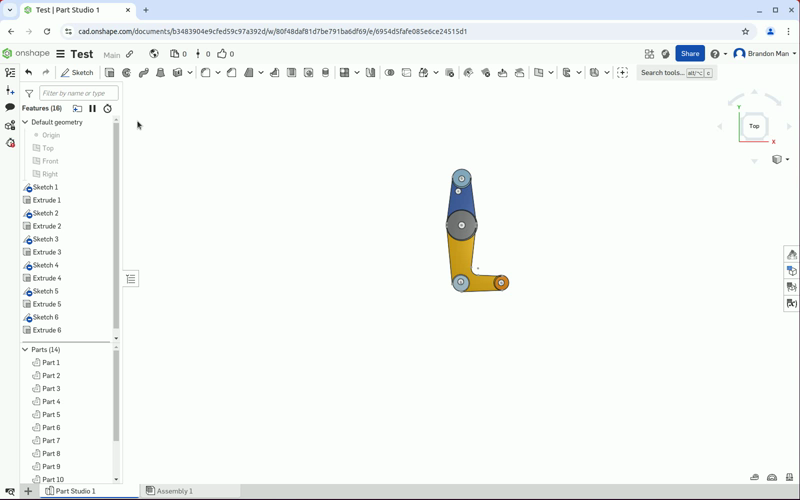
key(up, 3)
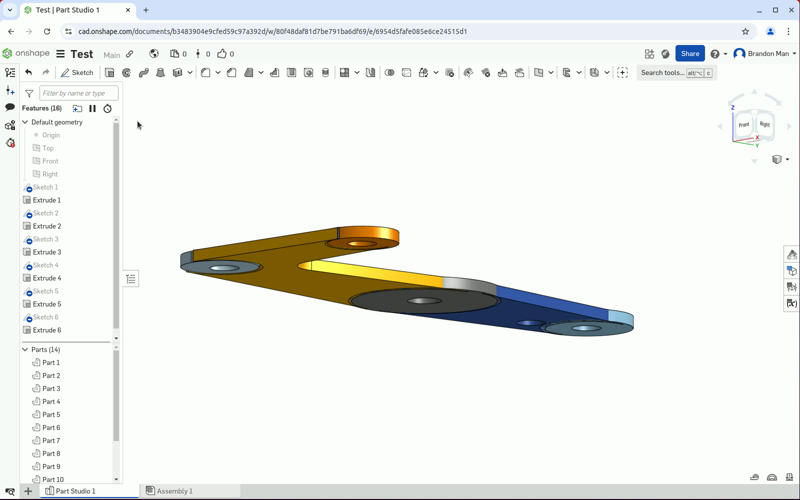
key(left, 3)
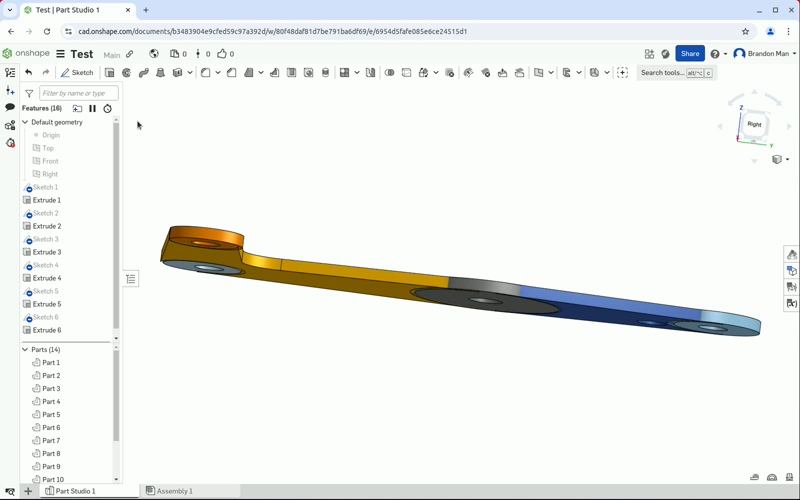
key(right, 3)
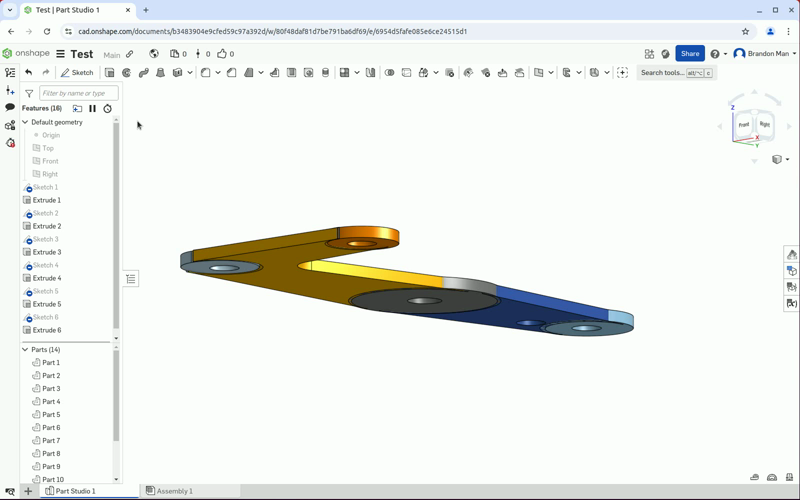
key(down, 3)
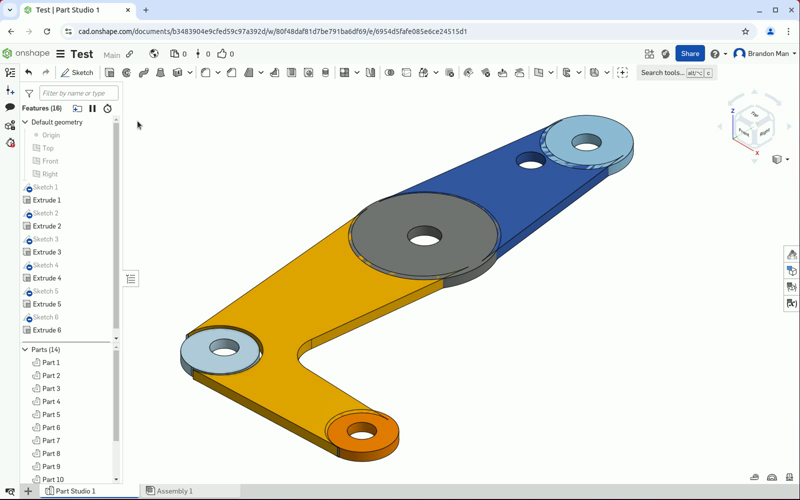
mouse_move(69, 189)
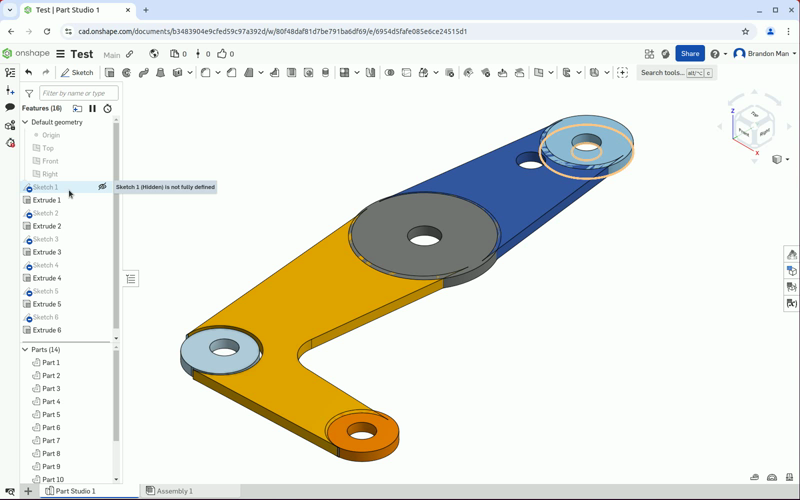
click(69, 189)